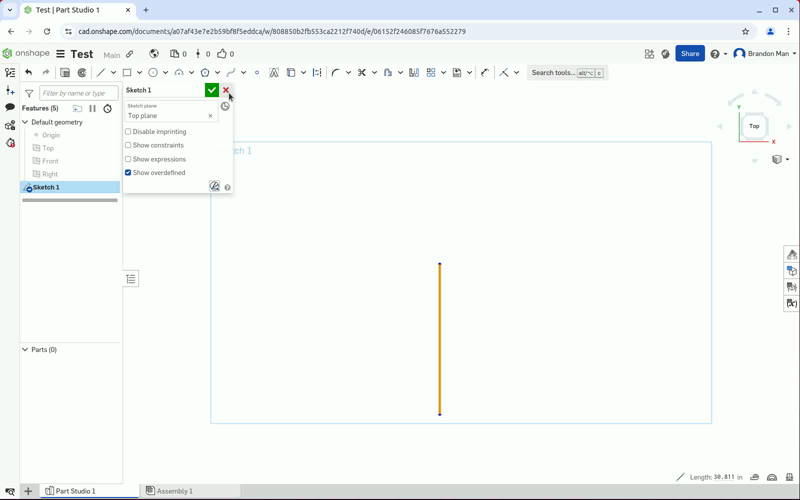
key(shift+h)
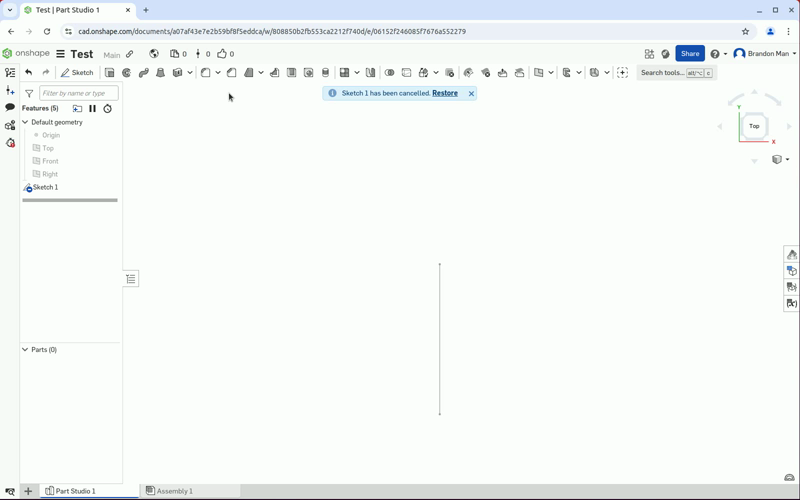
mouse_move(73, 352)
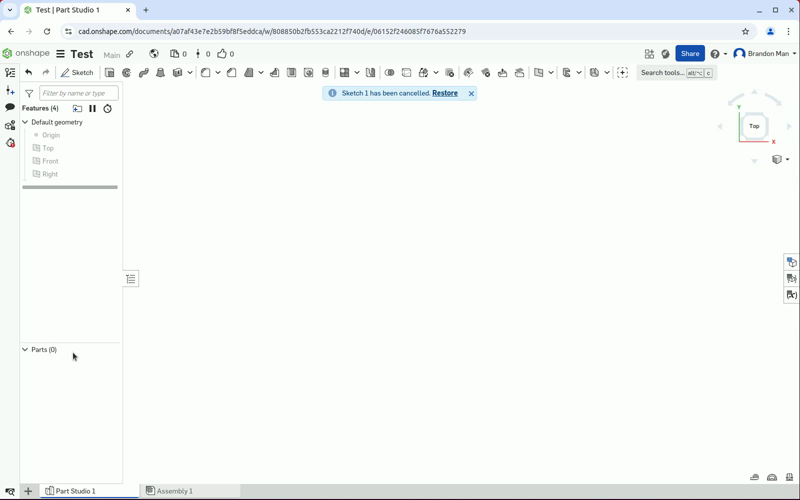
key(y)
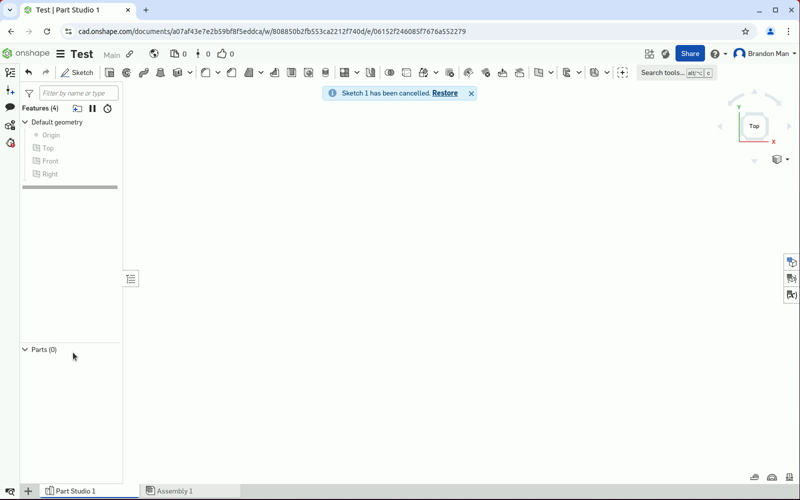
key(shift+p)
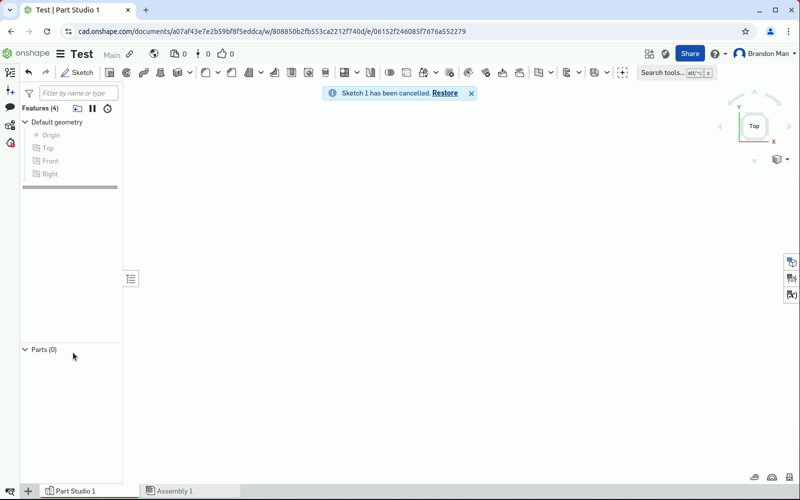
key(space)
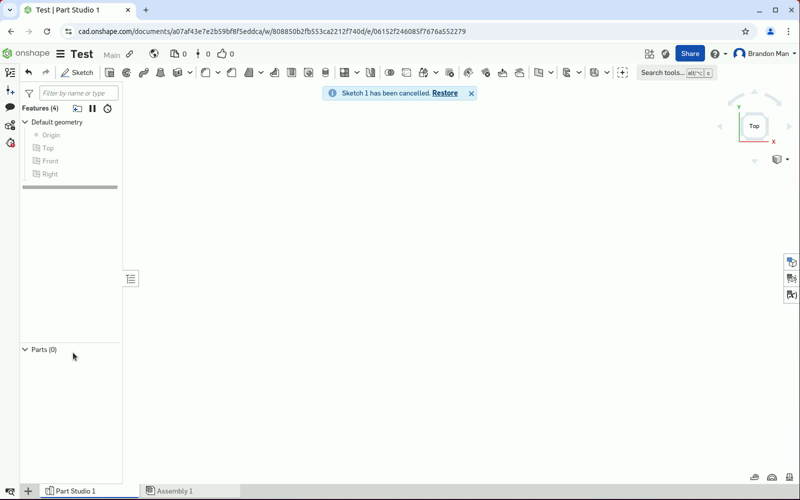
key_down(shift)
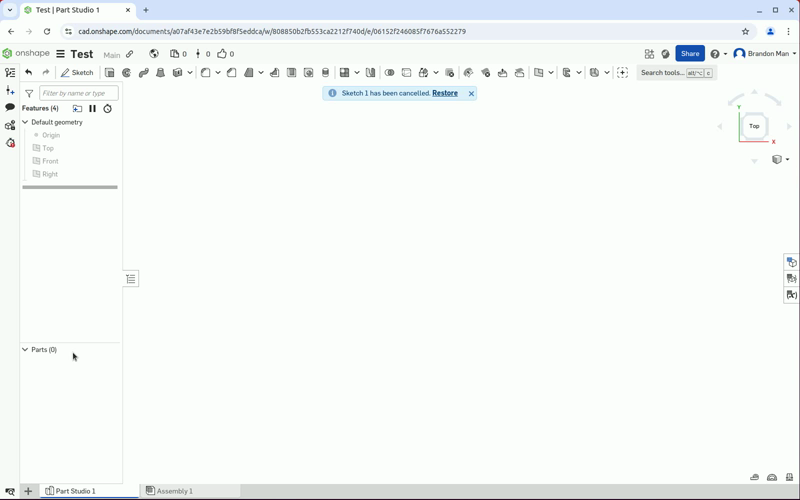
key(up)
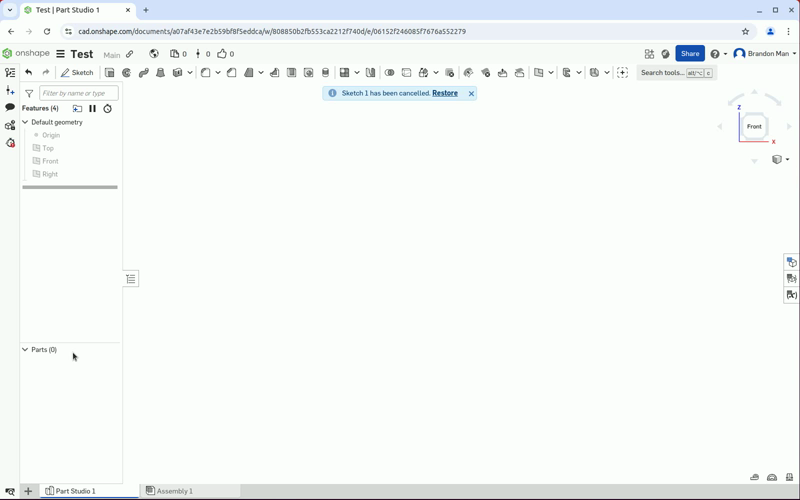
key_up(shift)
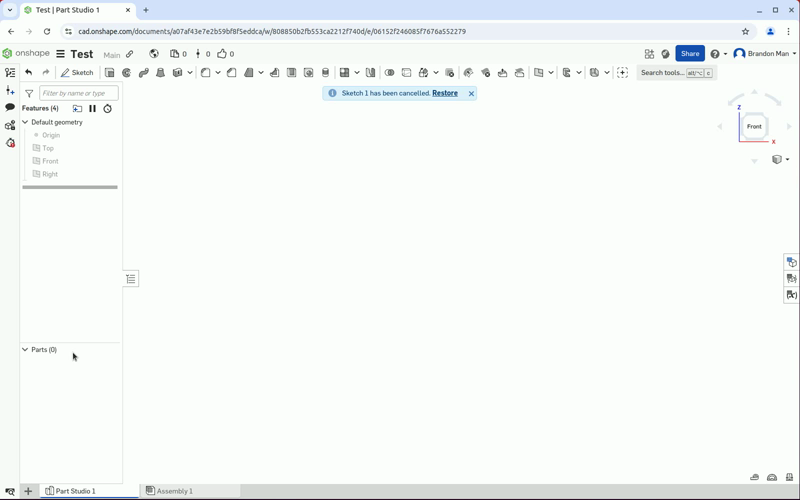
mouse_move(73, 352)
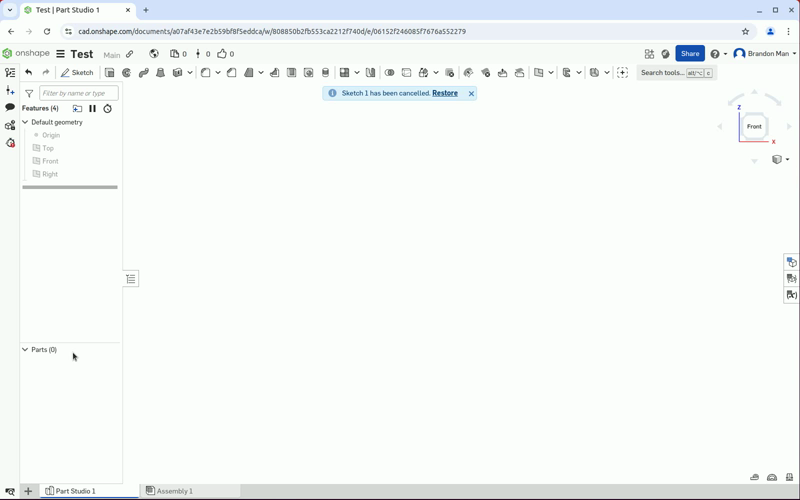
key(shift+y)
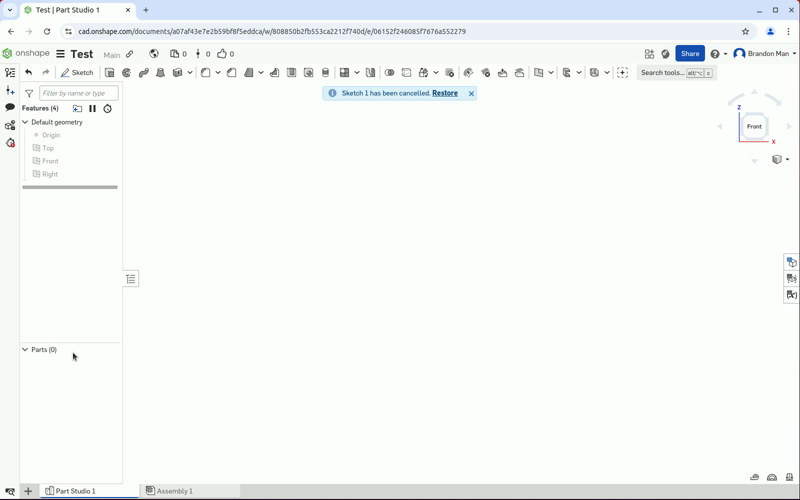
key(shift+s)
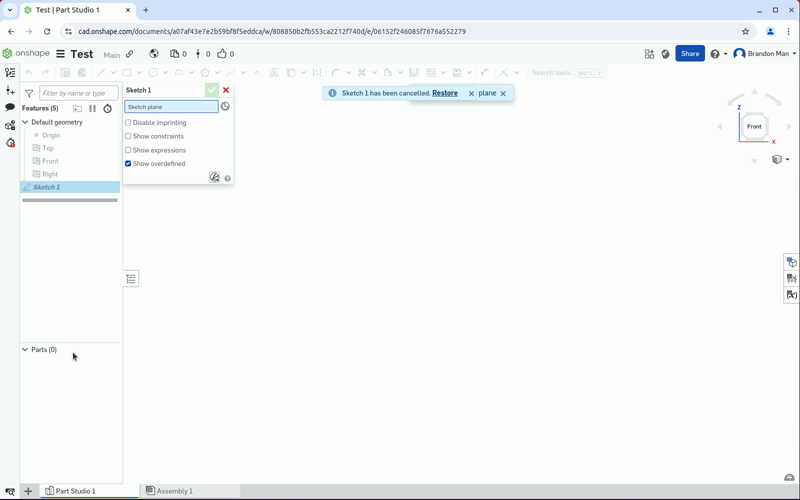
mouse_move(73, 163)
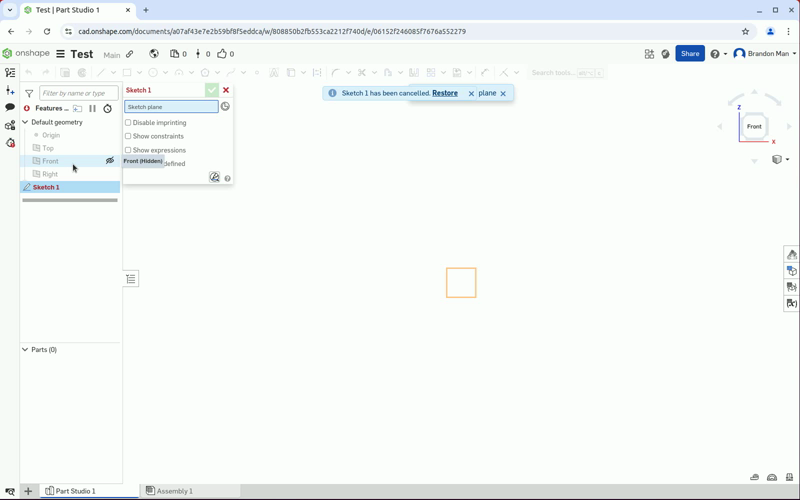
click(73, 163)
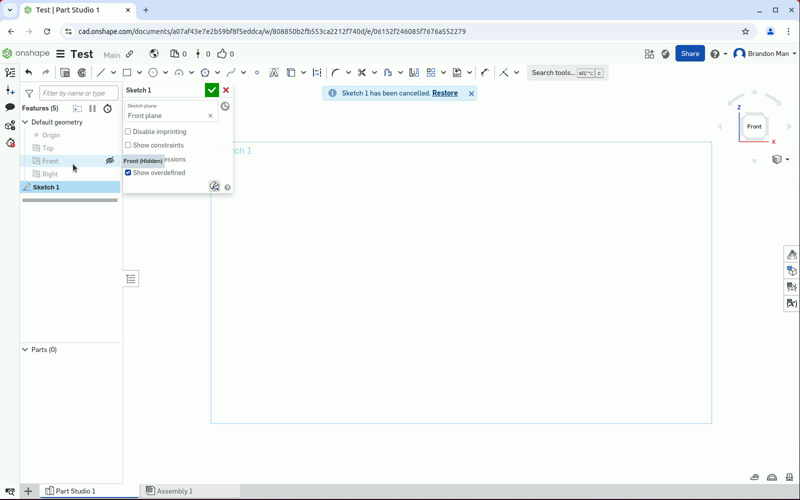
mouse_move(73, 352)
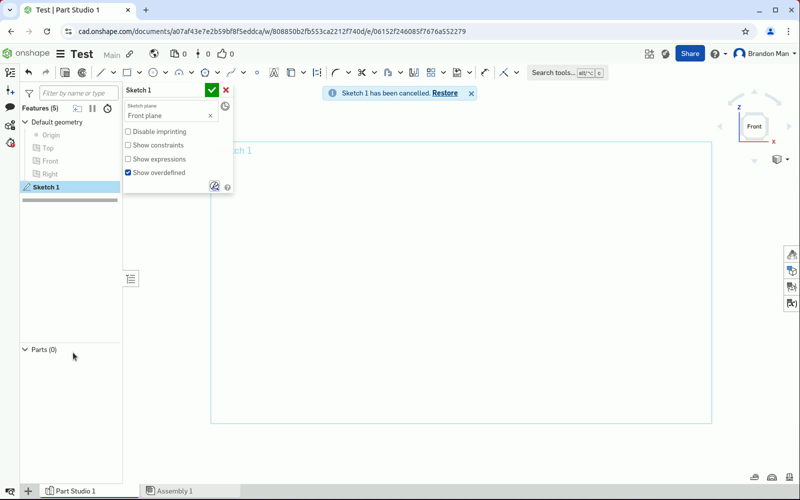
key(y)
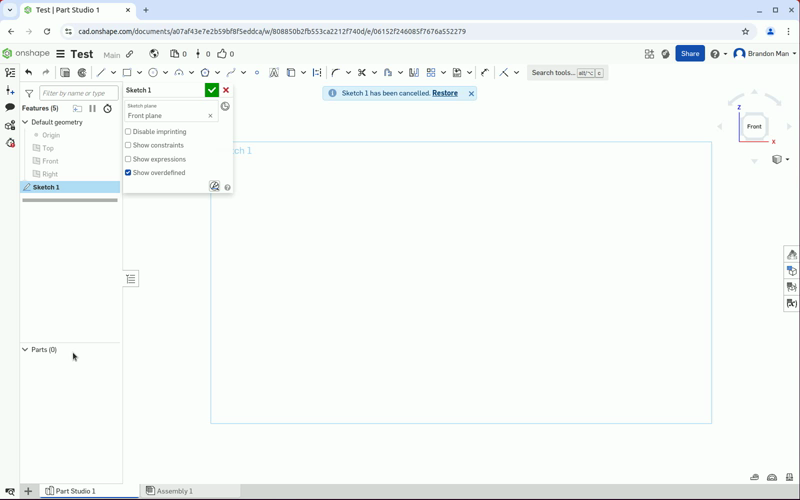
key(l)
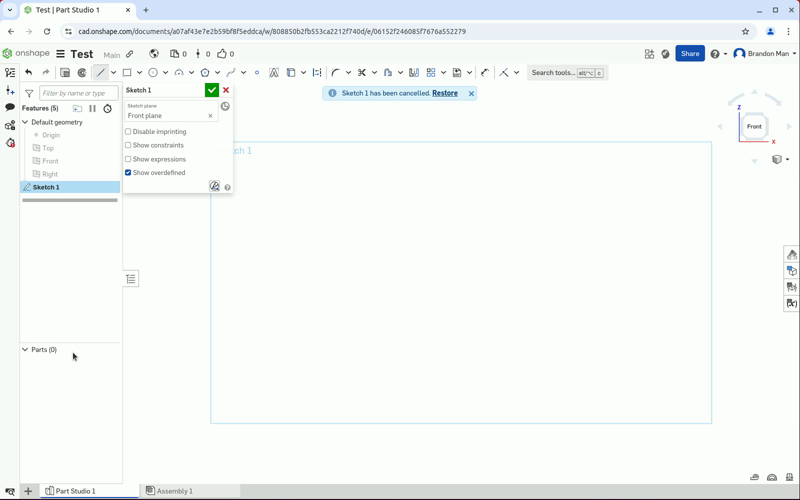
key_down(shift)
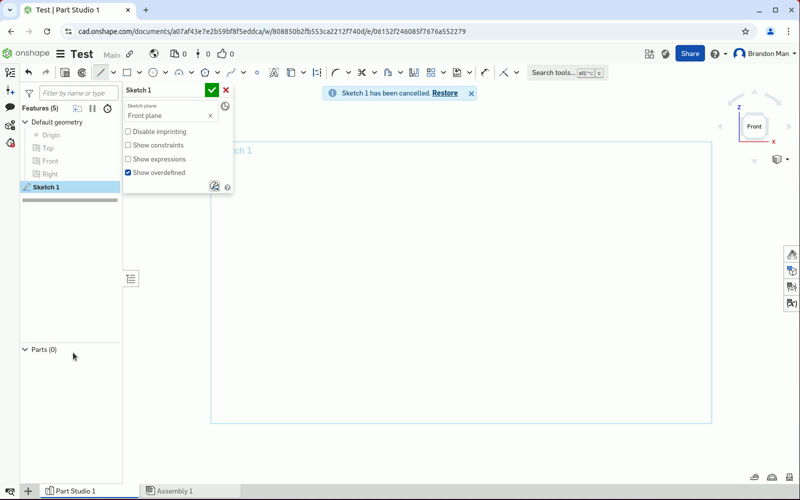
mouse_move(438, 282)
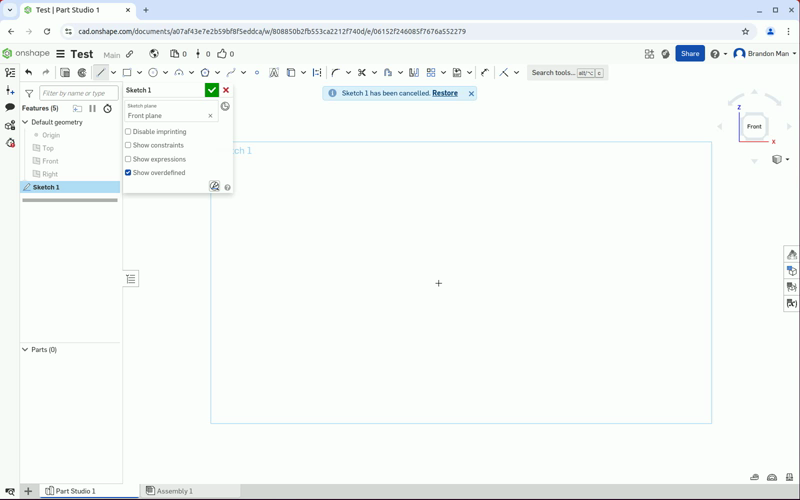
click(438, 282)
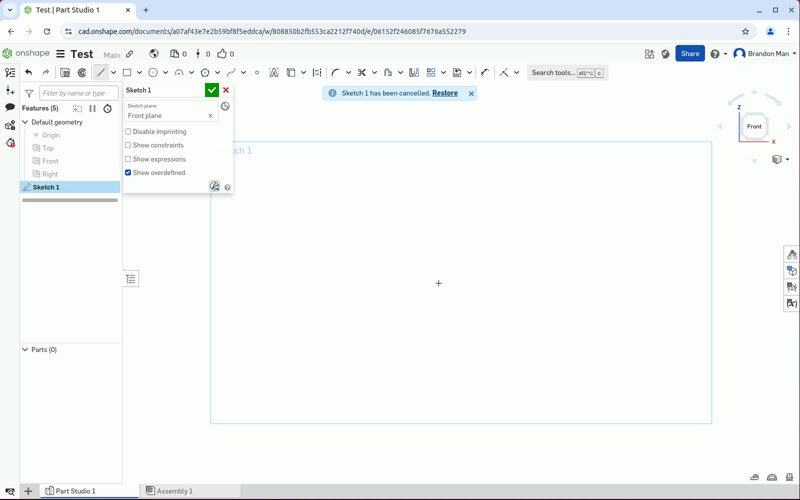
key_up(shift)
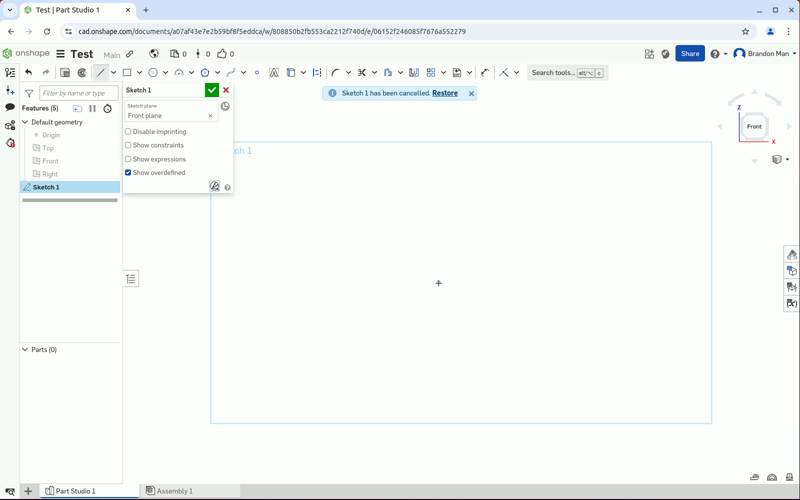
key_down(shift)
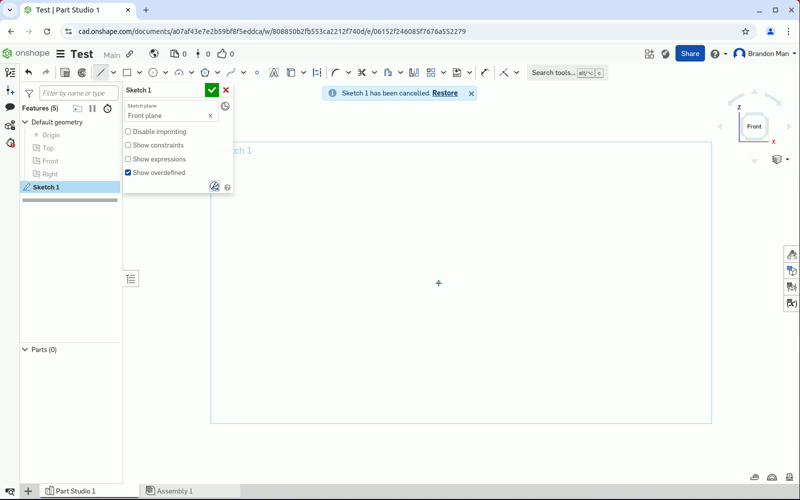
mouse_move(573, 282)
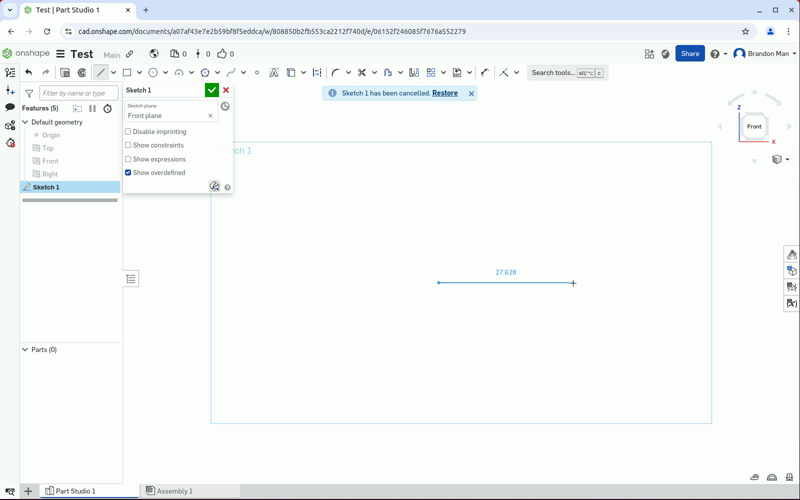
click(573, 282)
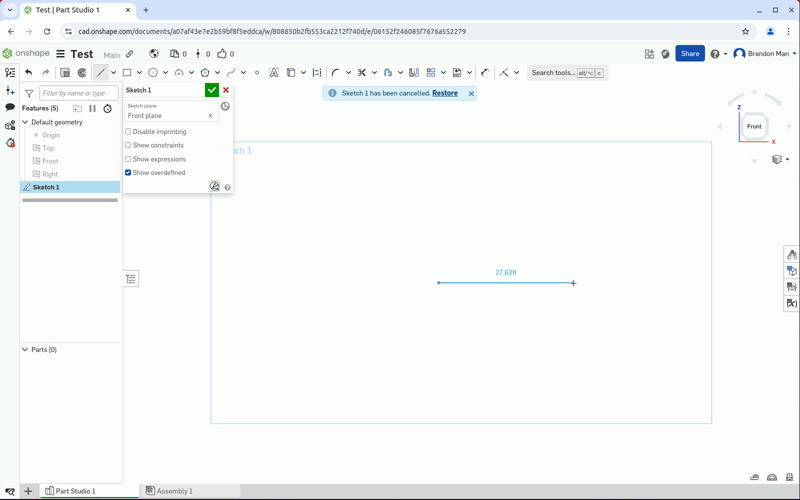
key_up(shift)
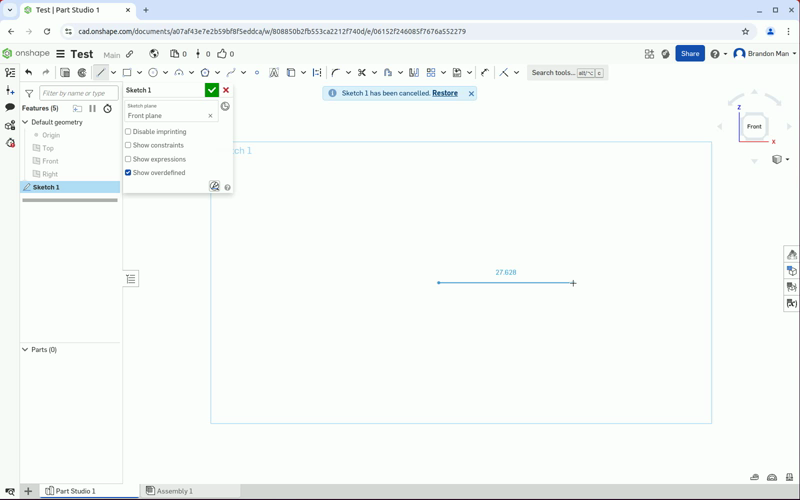
key_down(shift)
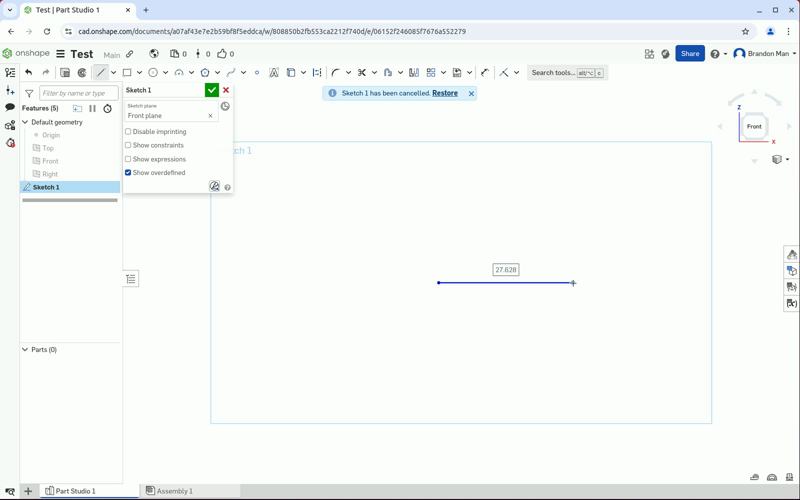
mouse_move(589, 282)
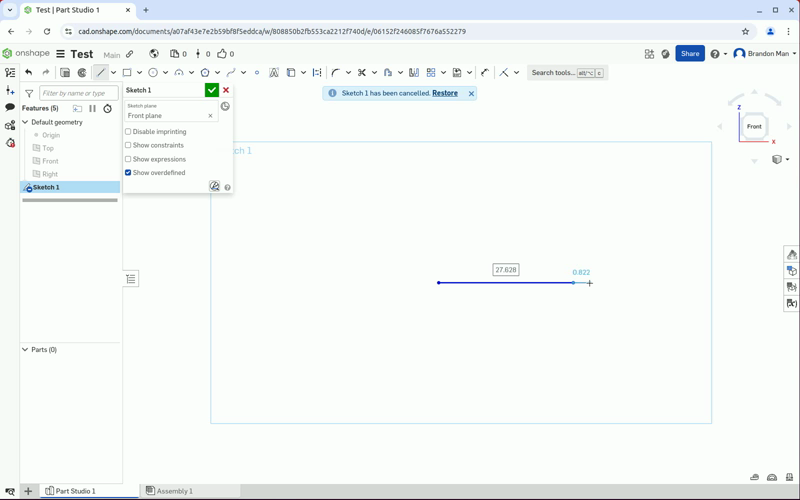
mouse_move(573, 275)
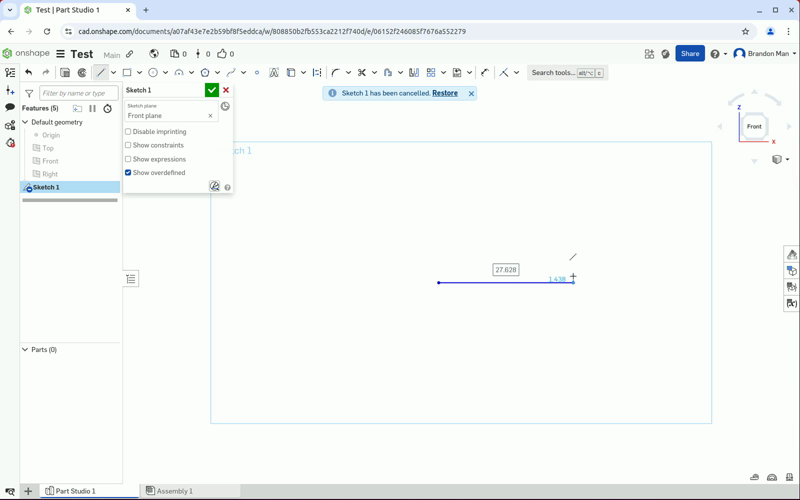
scroll(6)
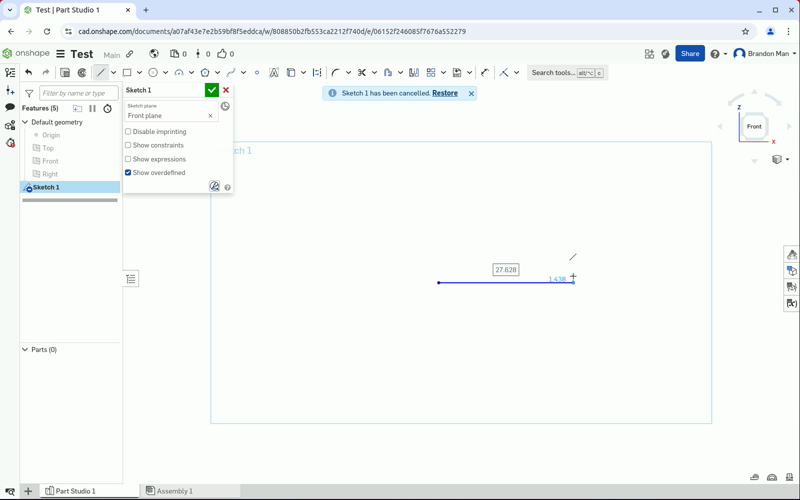
scroll(6)
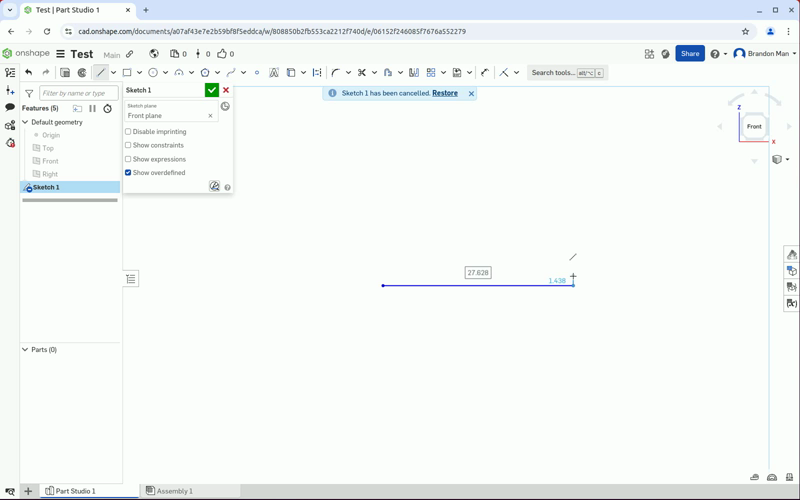
scroll(6)
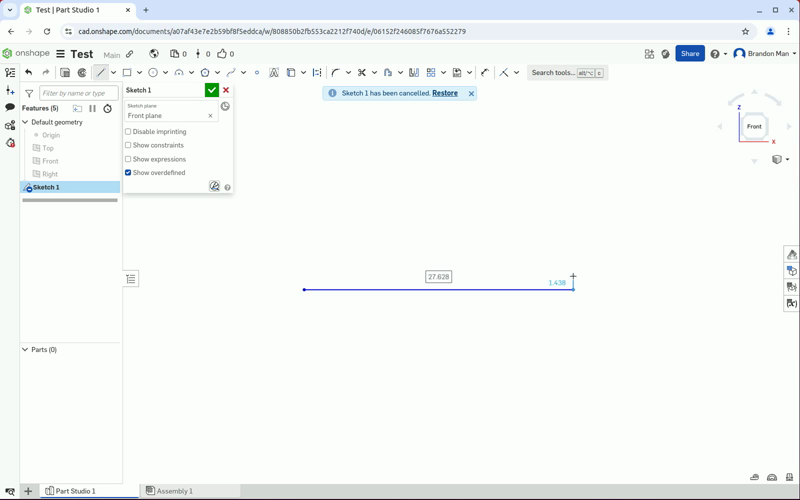
scroll(6)
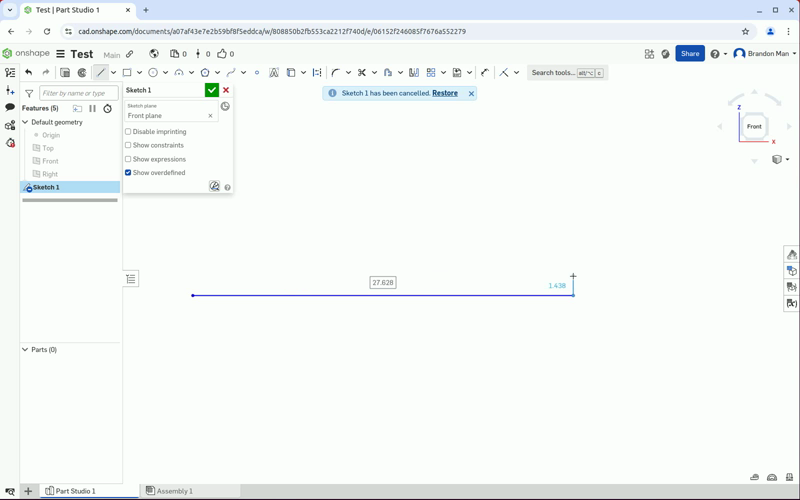
scroll(6)
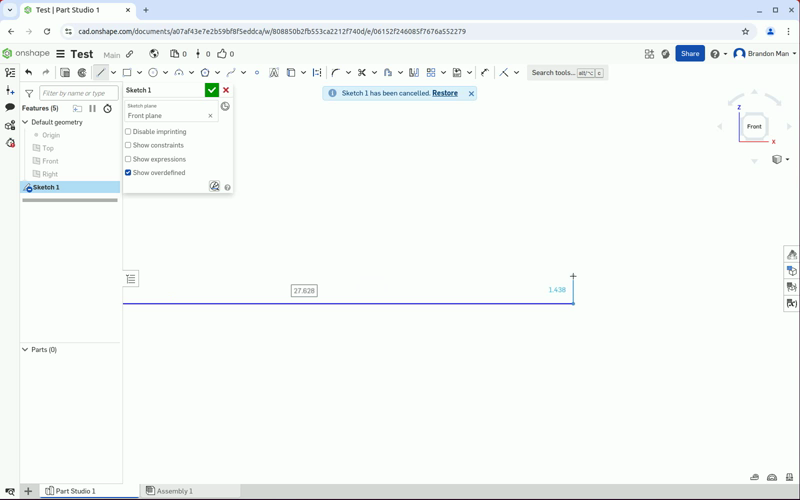
scroll(6)
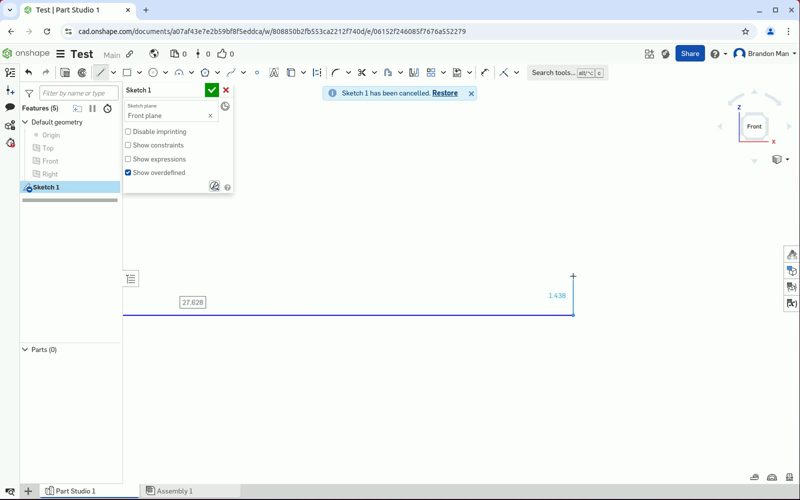
scroll(6)
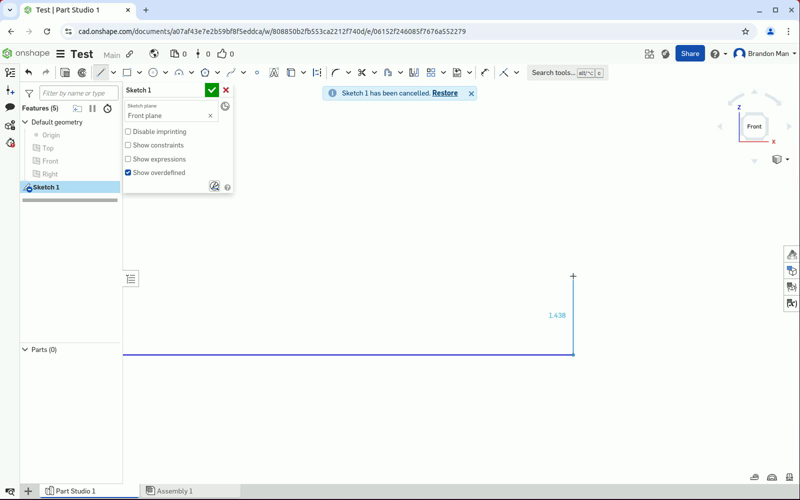
click(573, 275)
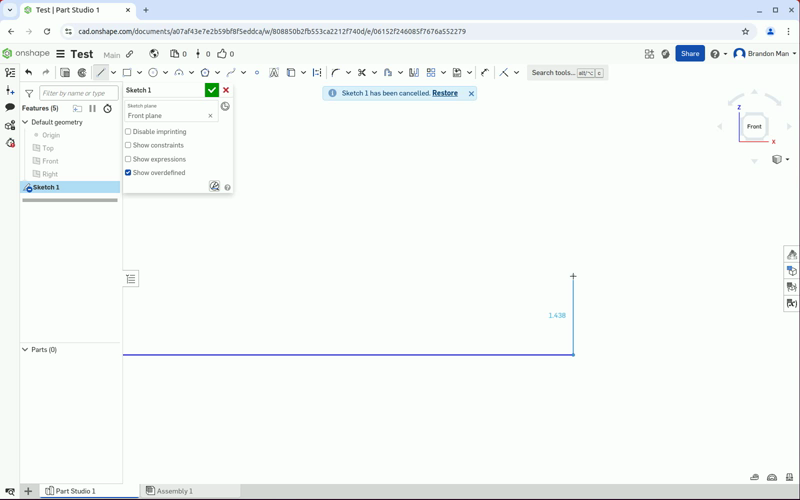
scroll(-6)
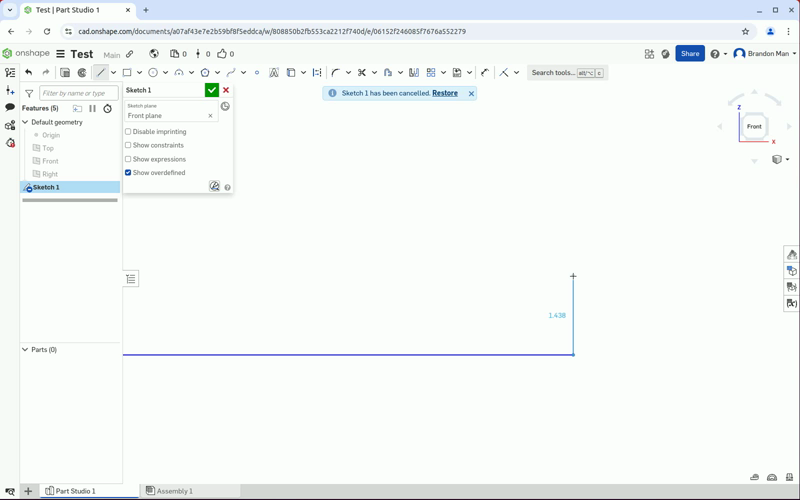
scroll(-6)
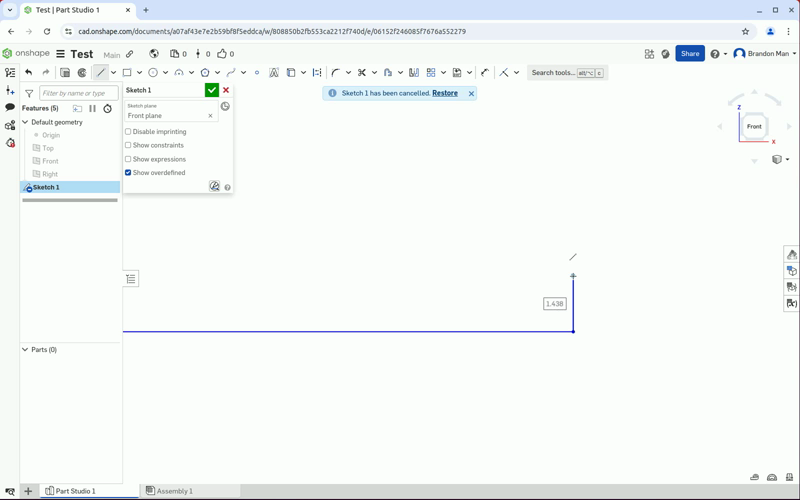
scroll(-6)
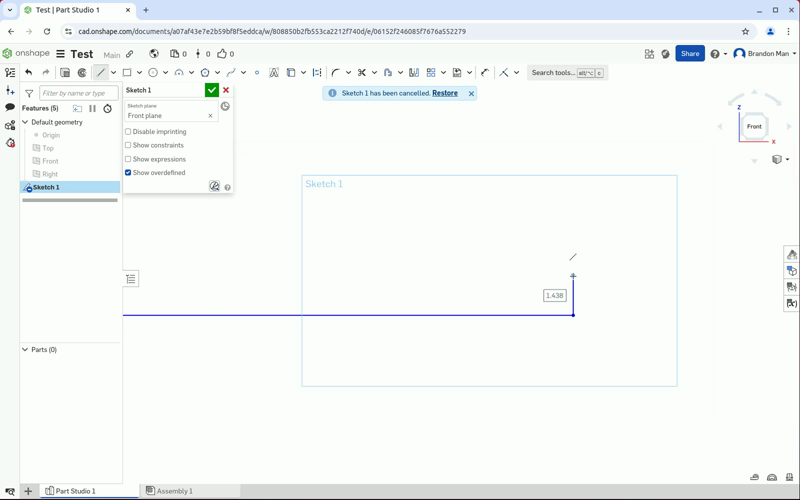
scroll(-6)
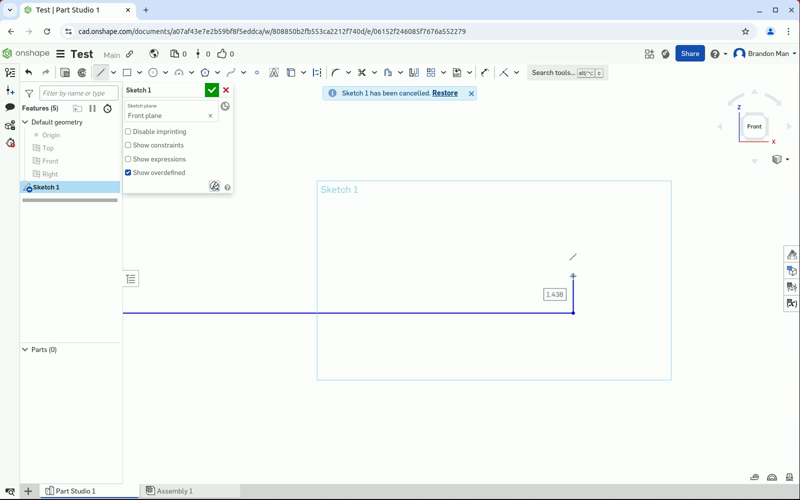
scroll(-6)
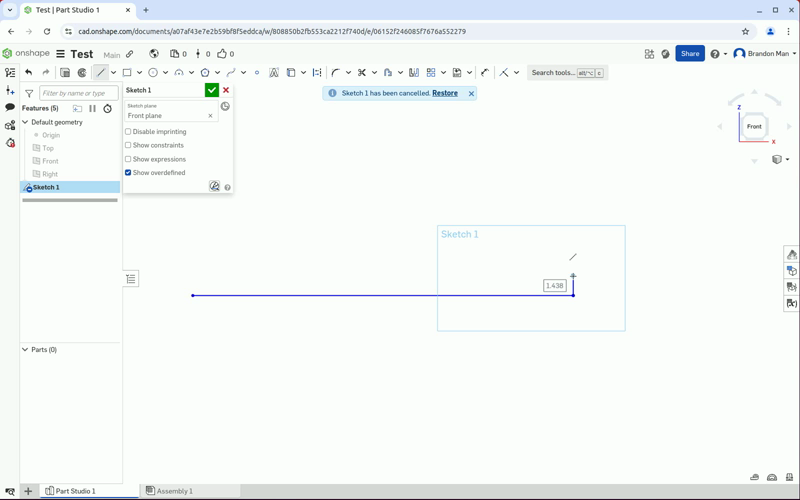
scroll(-6)
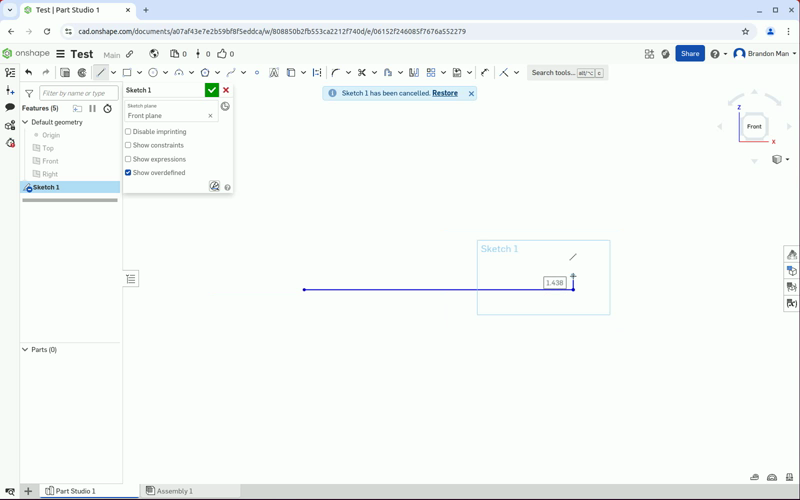
scroll(-6)
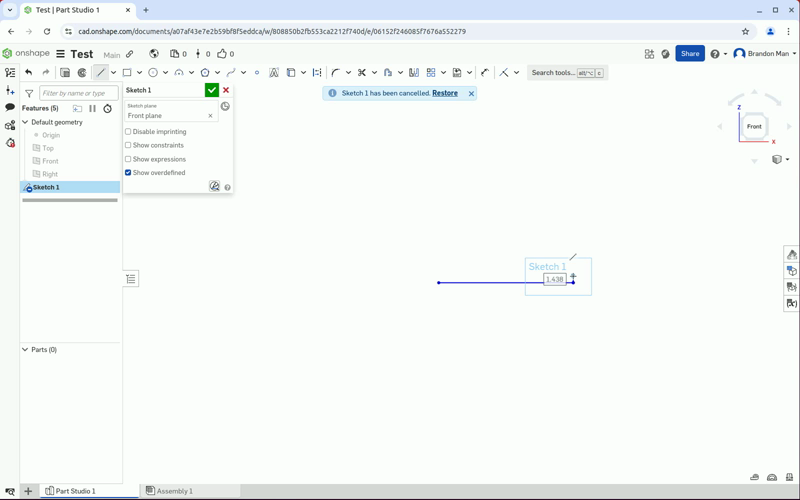
key_up(shift)
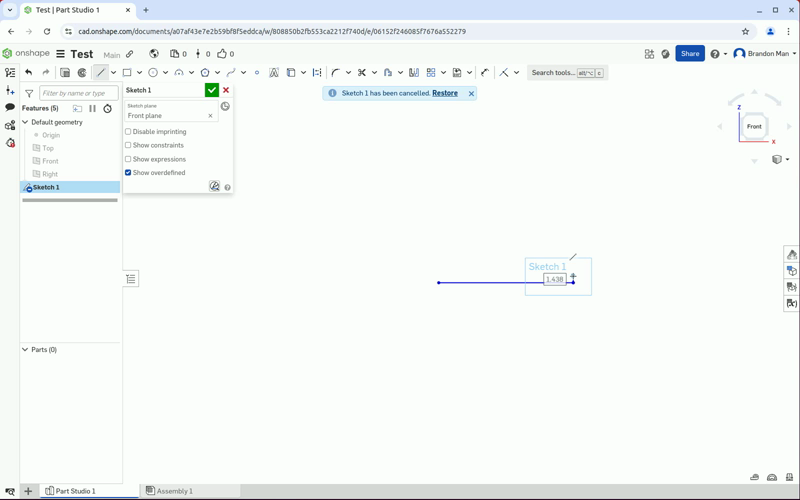
key_down(shift)
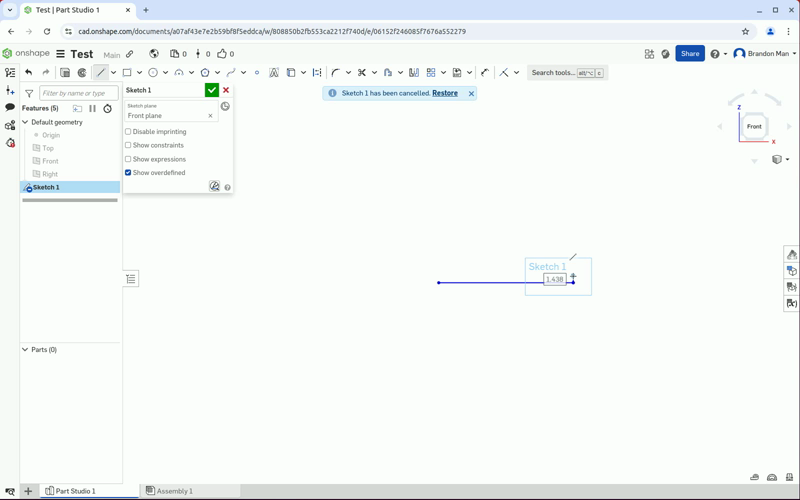
mouse_move(438, 275)
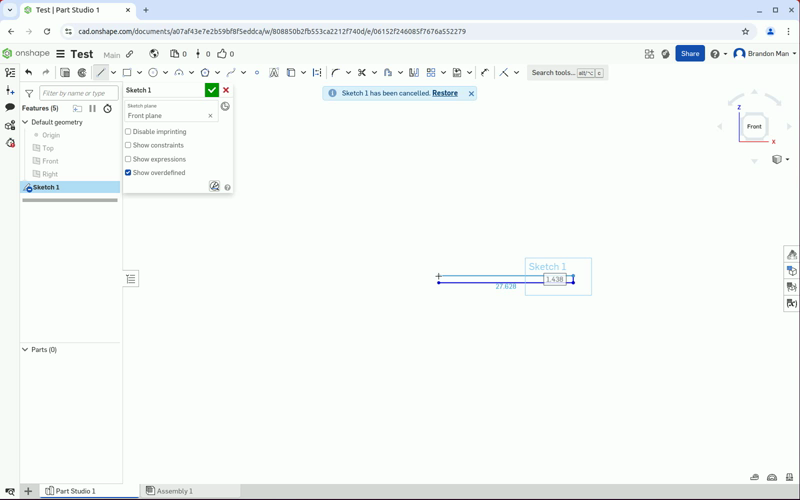
click(438, 275)
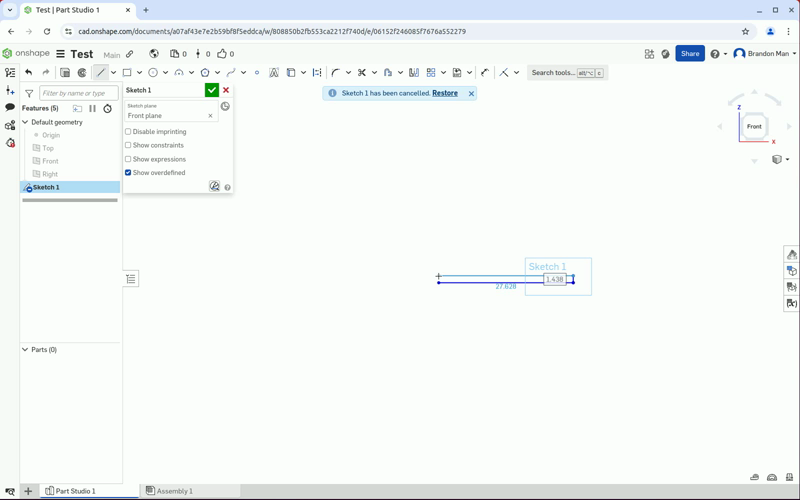
key_up(shift)
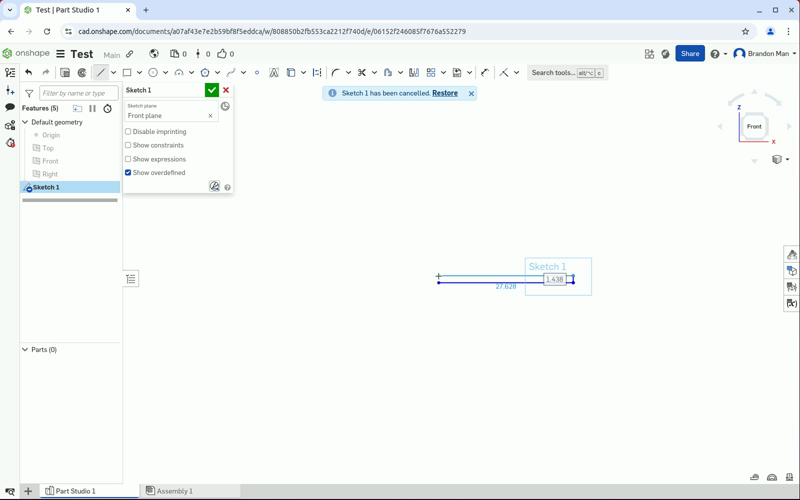
mouse_move(468, 275)
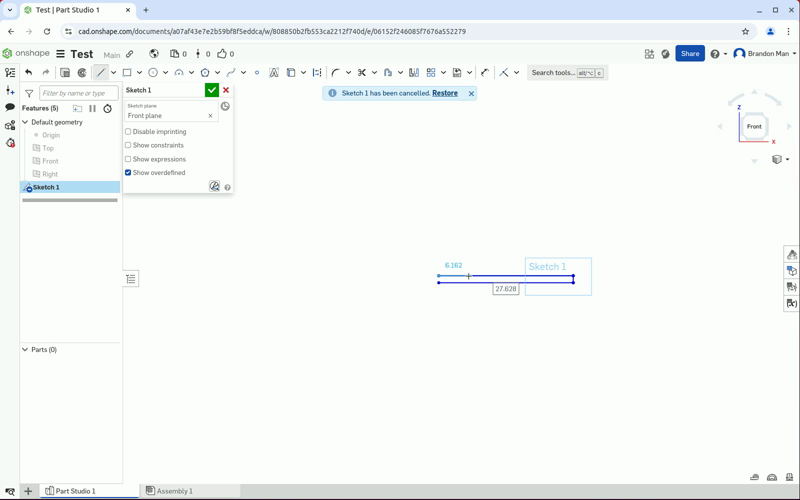
key_down(shift)
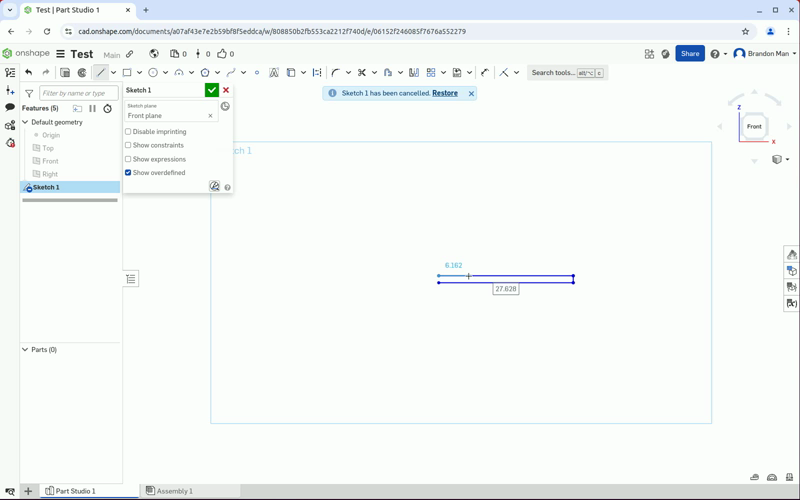
mouse_move(438, 282)
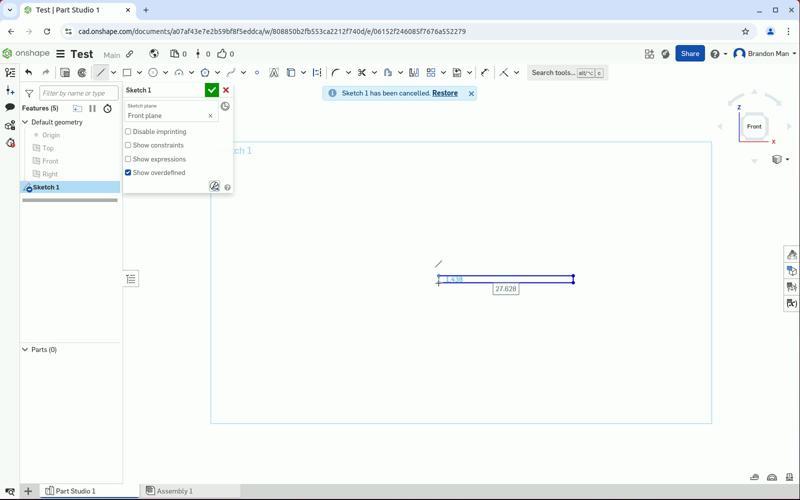
scroll(6)
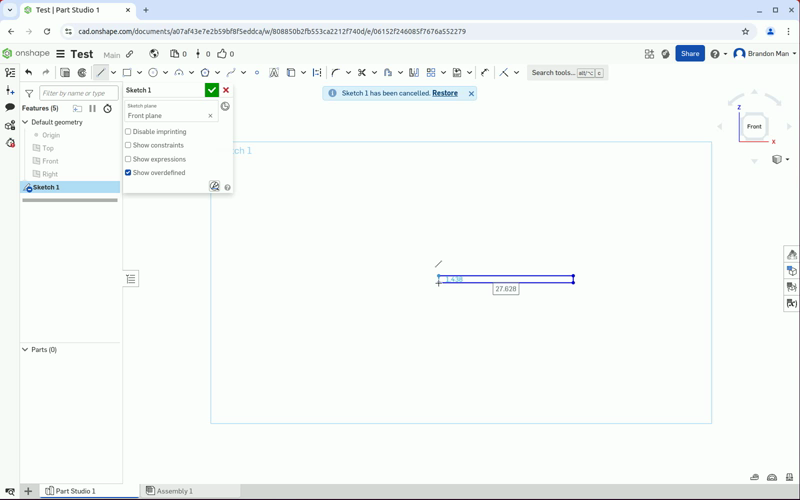
scroll(6)
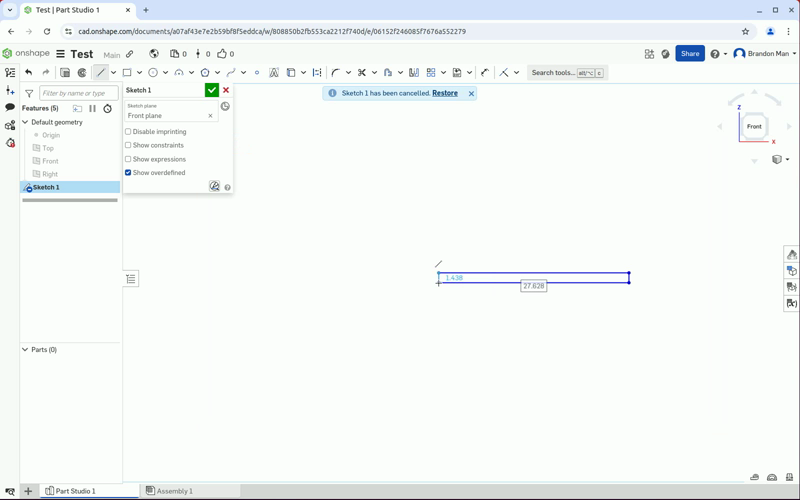
scroll(6)
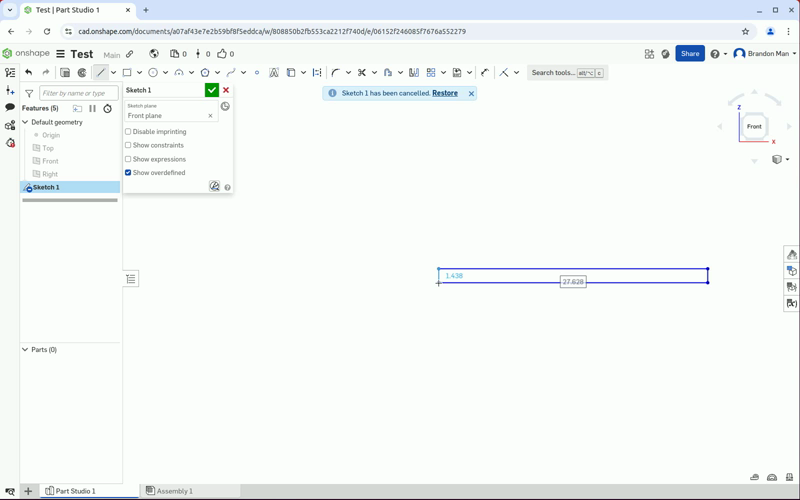
scroll(6)
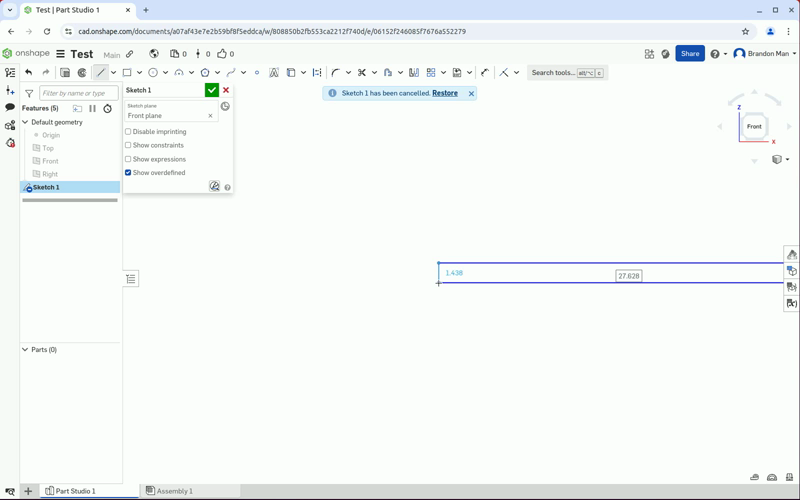
scroll(6)
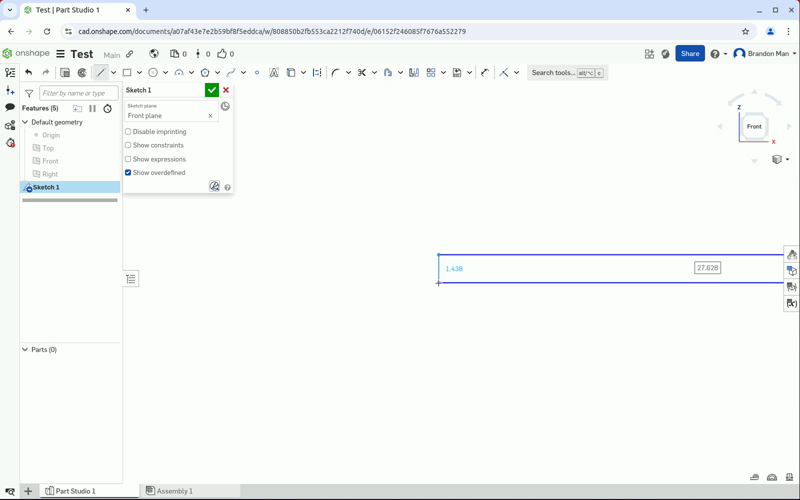
scroll(6)
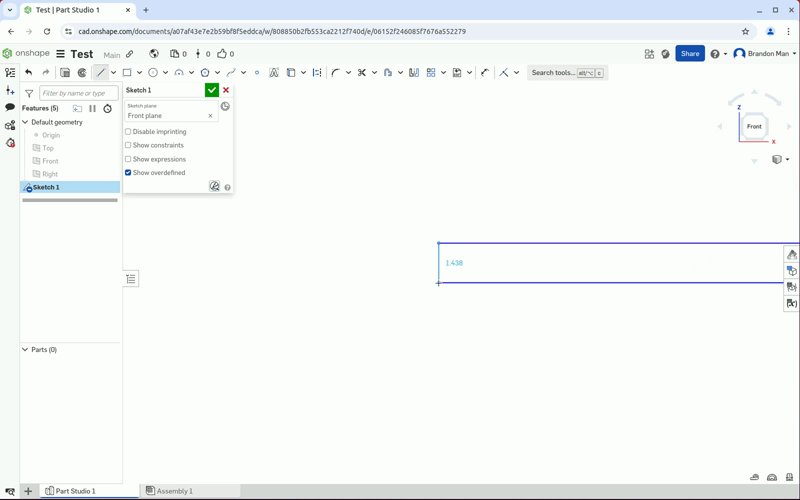
scroll(6)
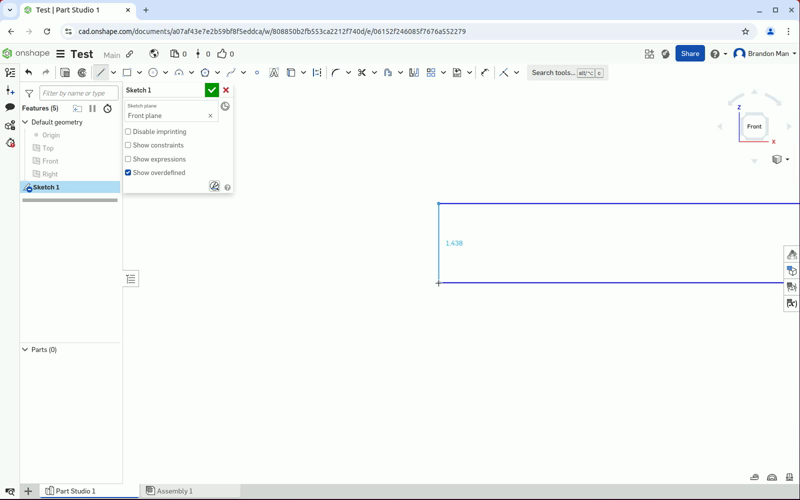
key_up(shift)
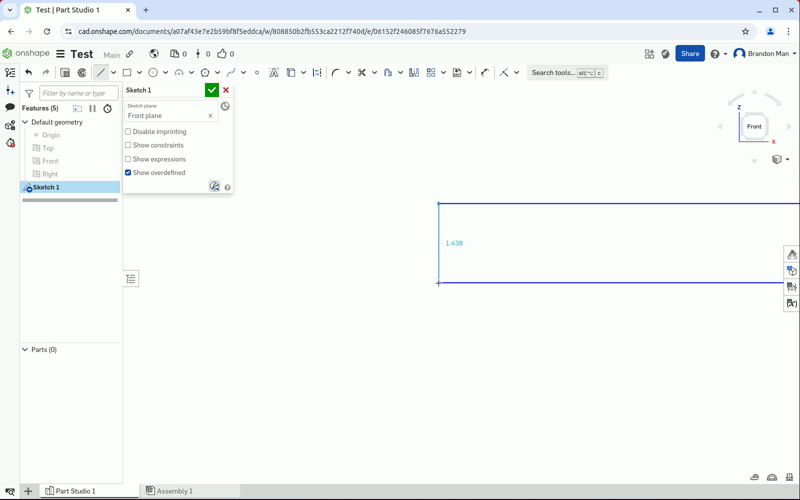
click(438, 282)
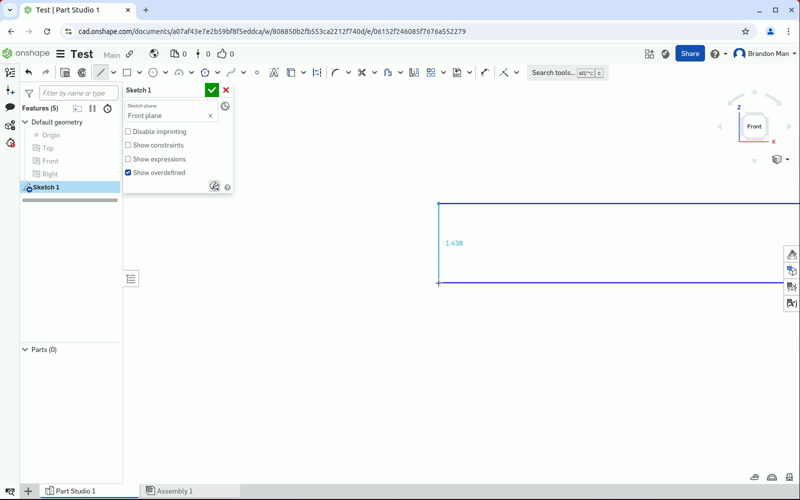
scroll(-6)
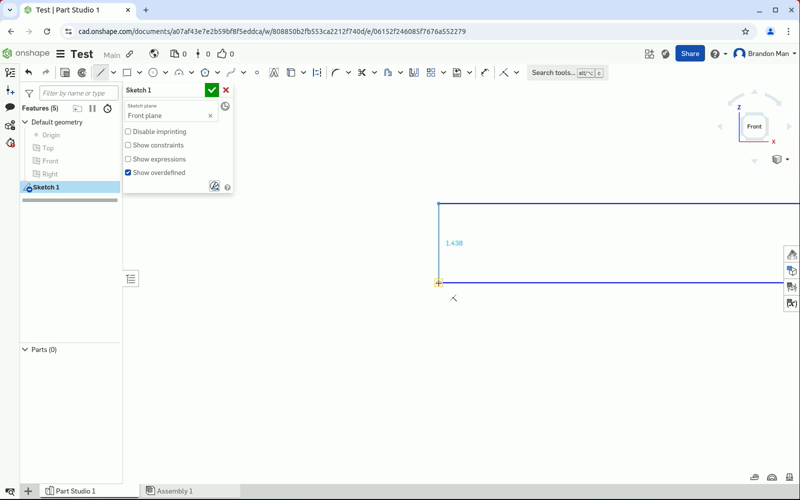
scroll(-6)
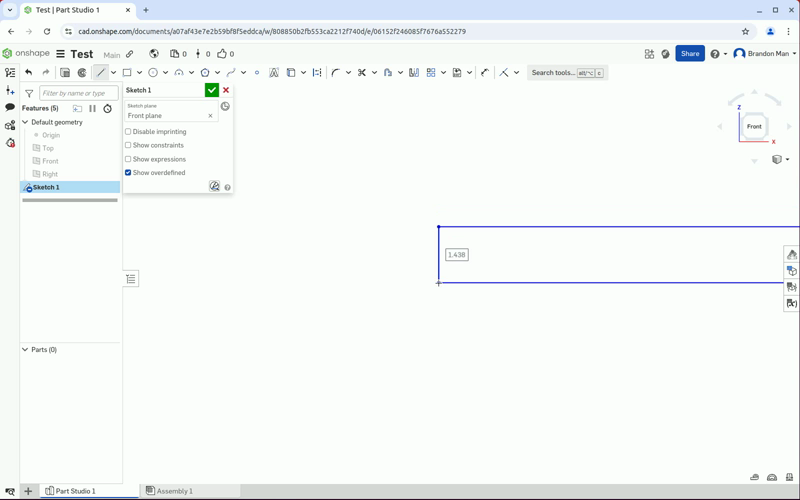
scroll(-6)
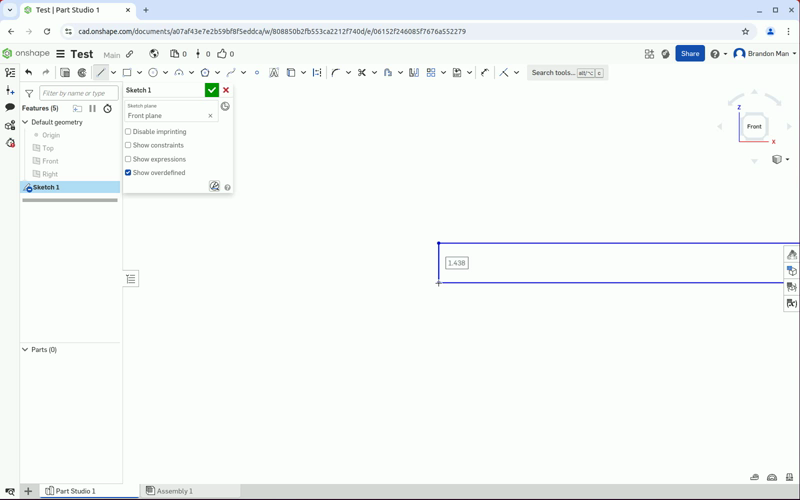
scroll(-6)
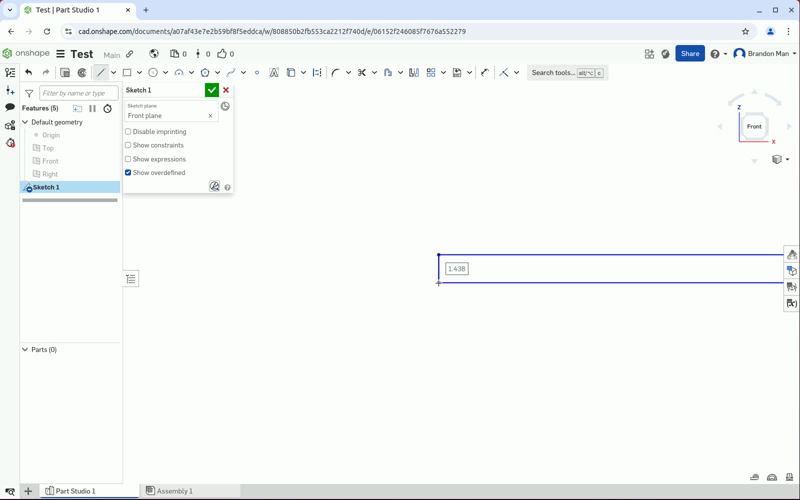
scroll(-6)
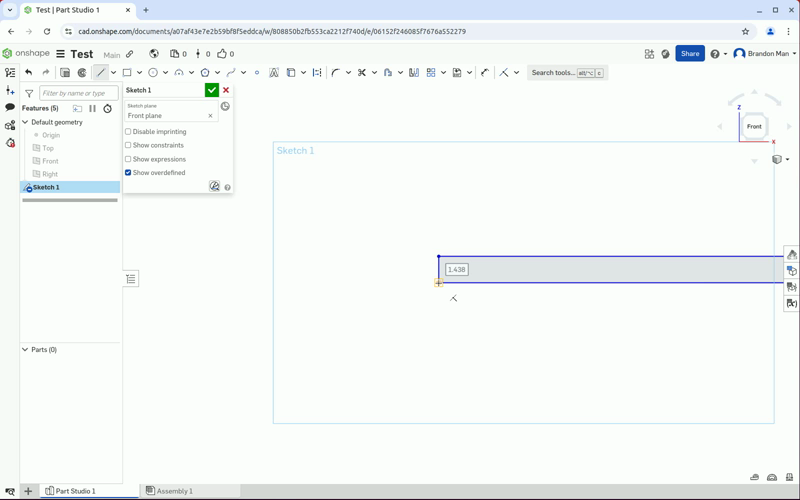
scroll(-6)
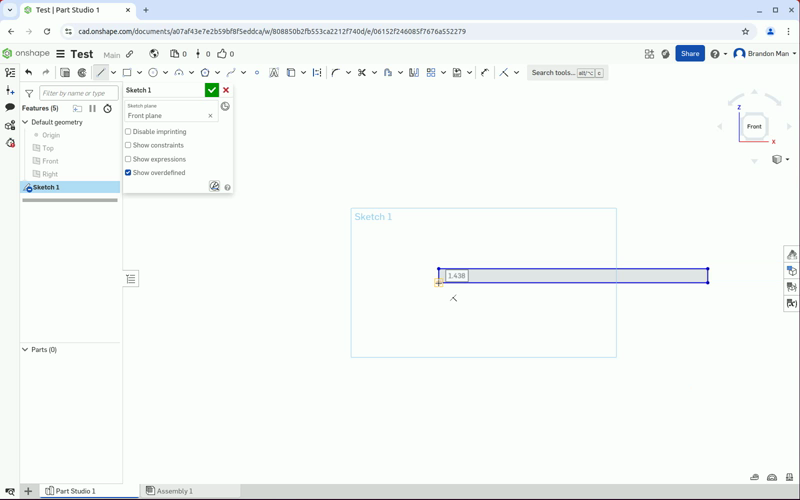
scroll(-6)
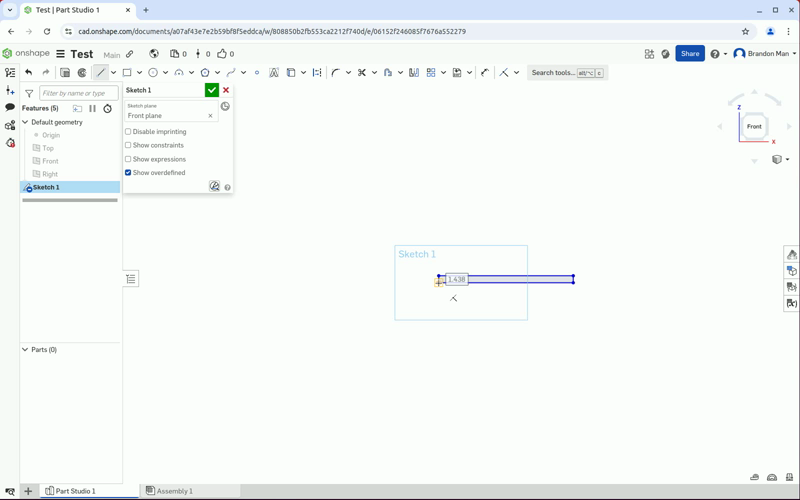
key(esc)
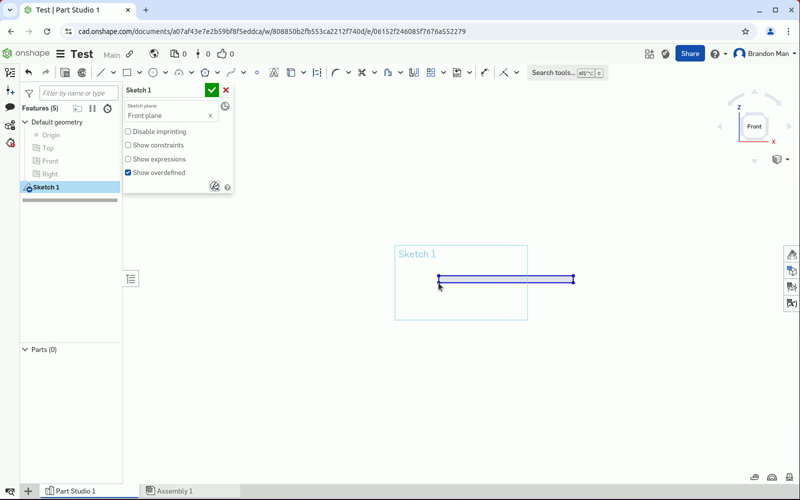
mouse_move(504, 277)
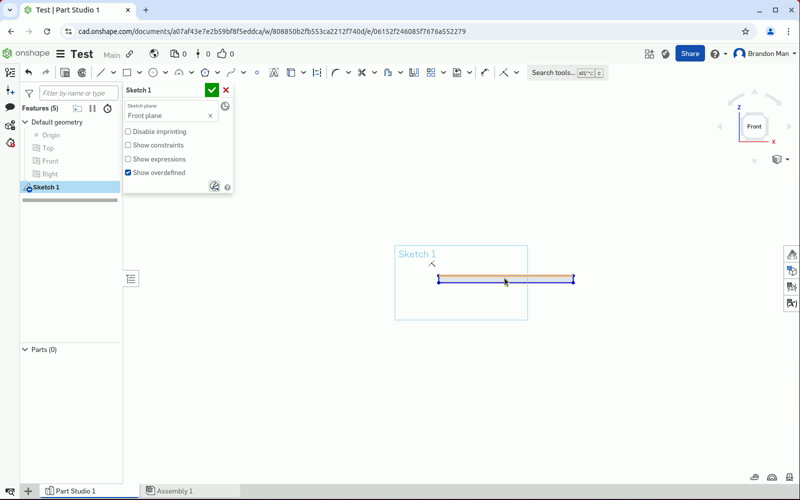
scroll(6)
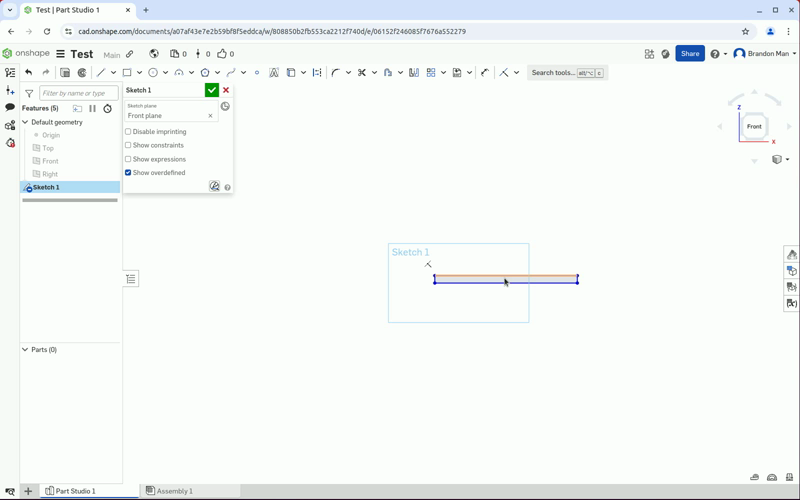
scroll(6)
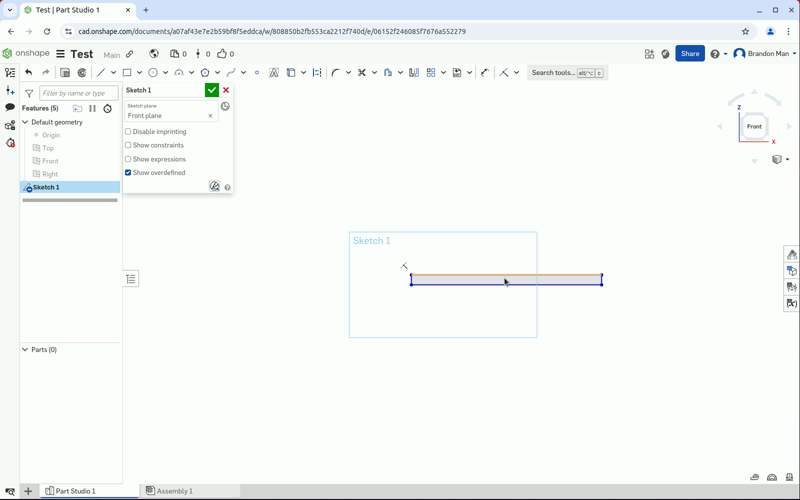
scroll(6)
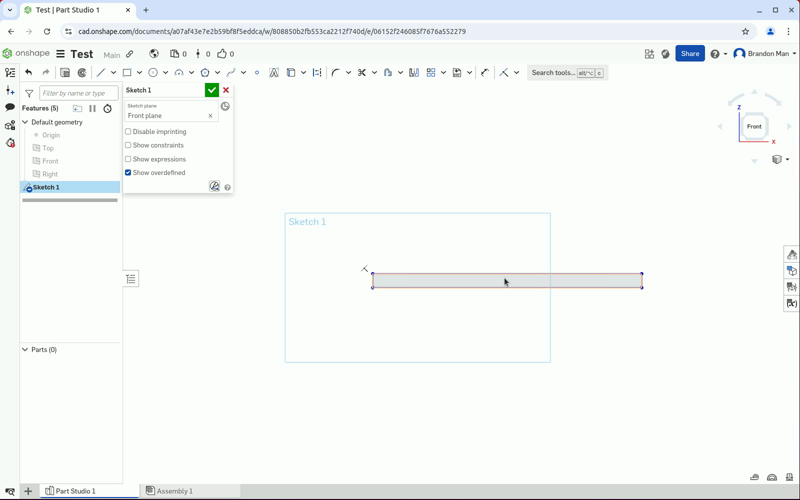
scroll(6)
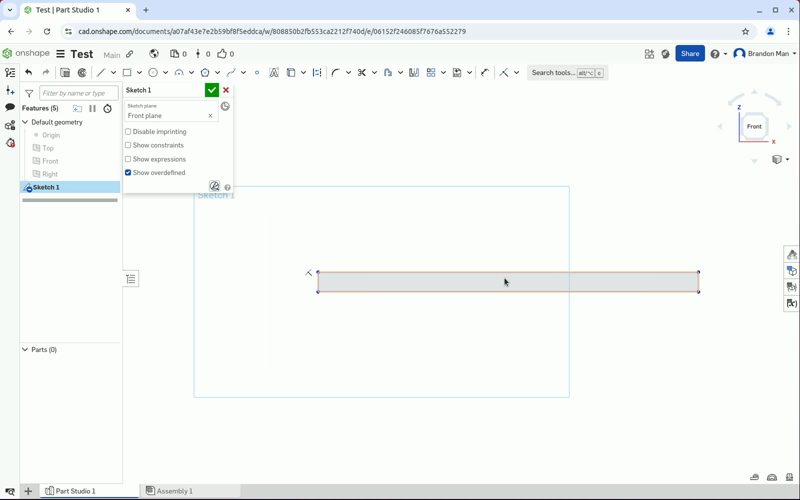
scroll(6)
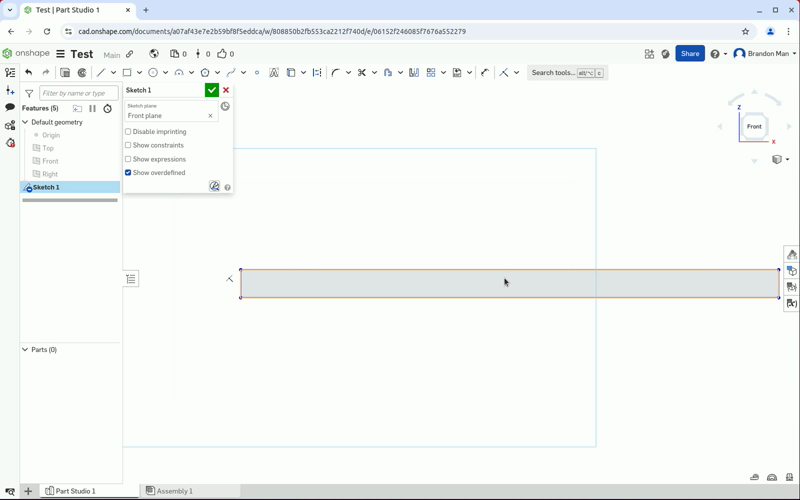
scroll(6)
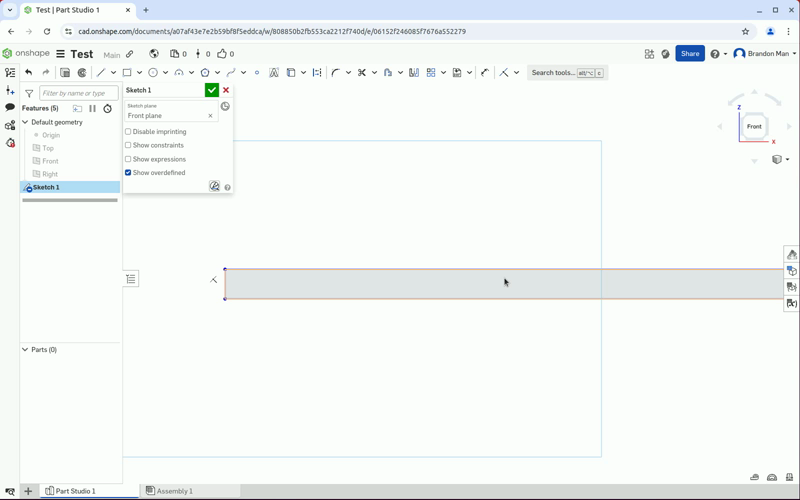
scroll(6)
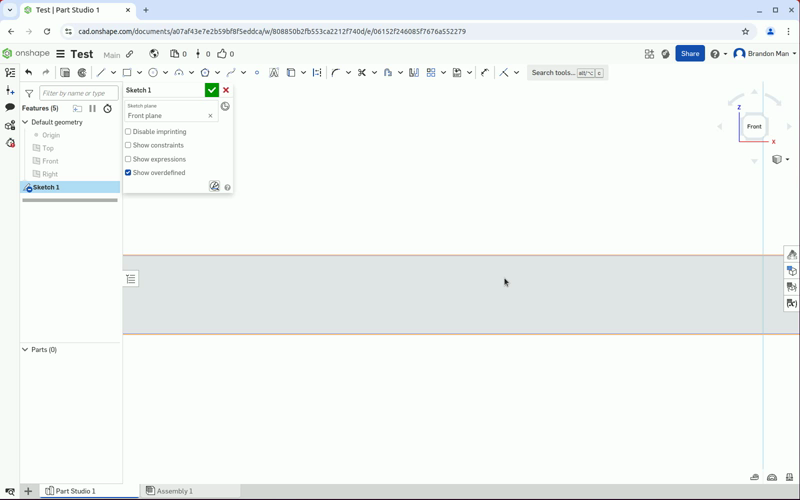
click(504, 277)
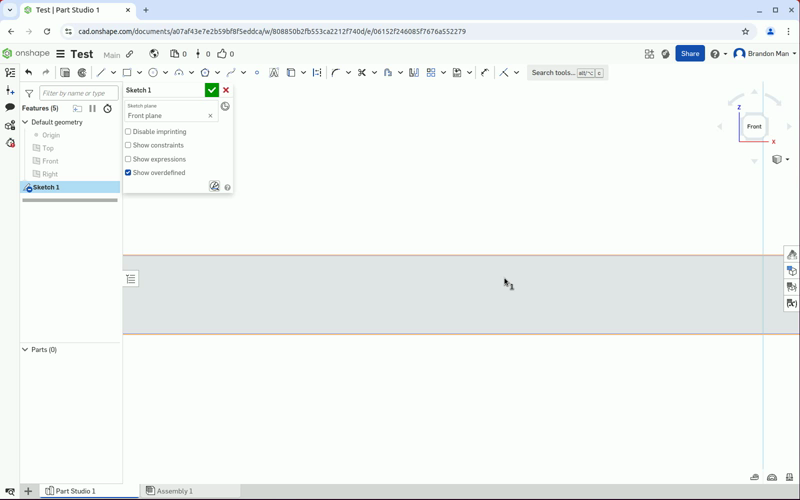
scroll(-6)
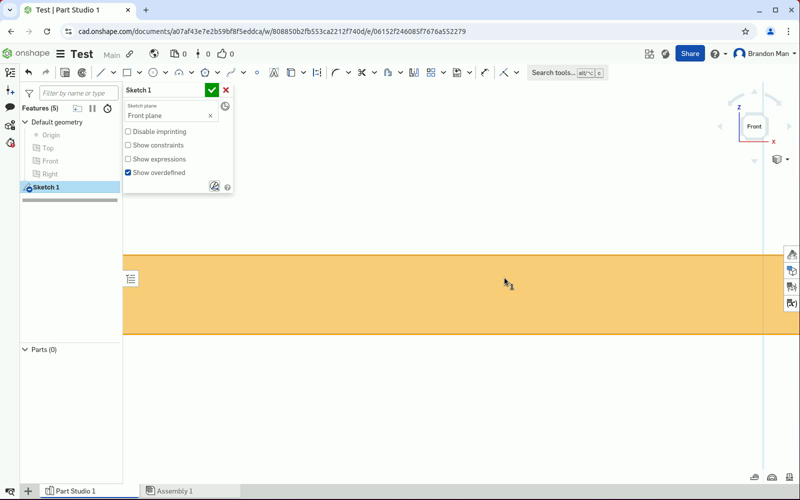
scroll(-6)
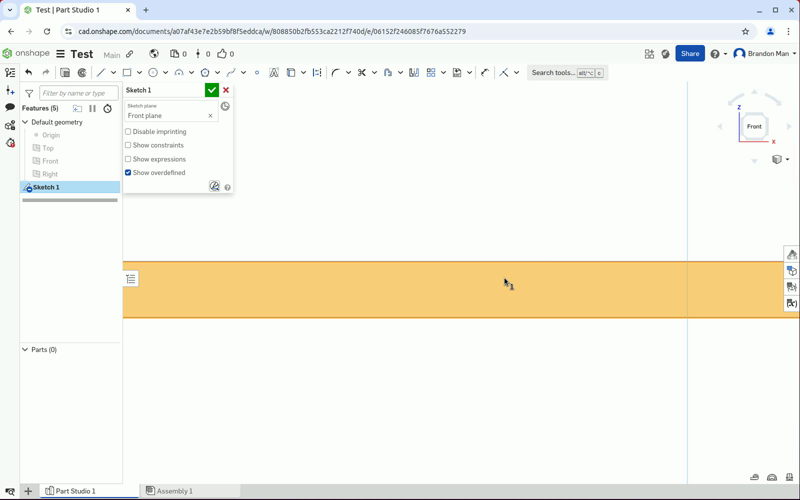
scroll(-6)
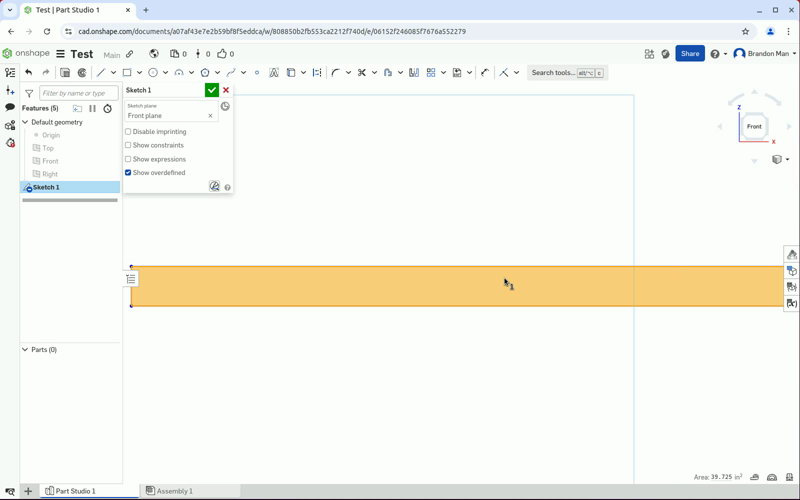
scroll(-6)
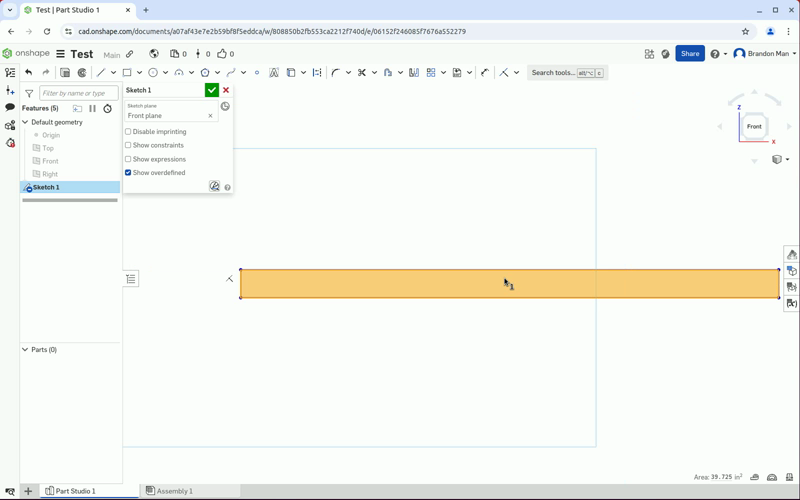
scroll(-6)
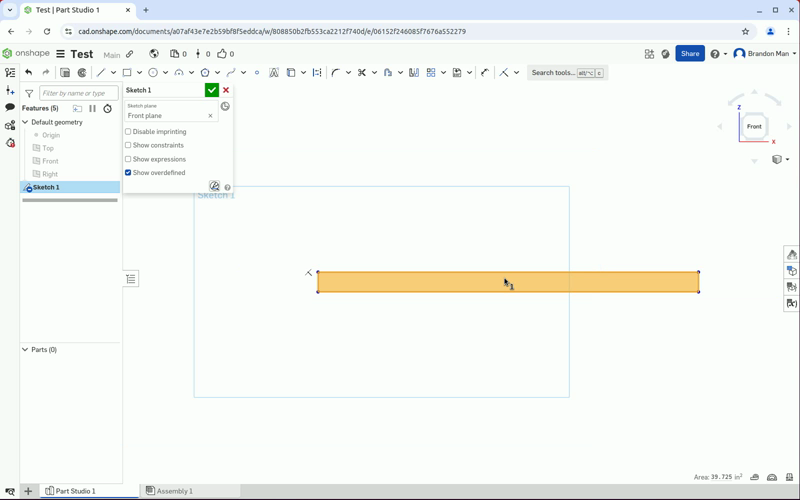
scroll(-6)
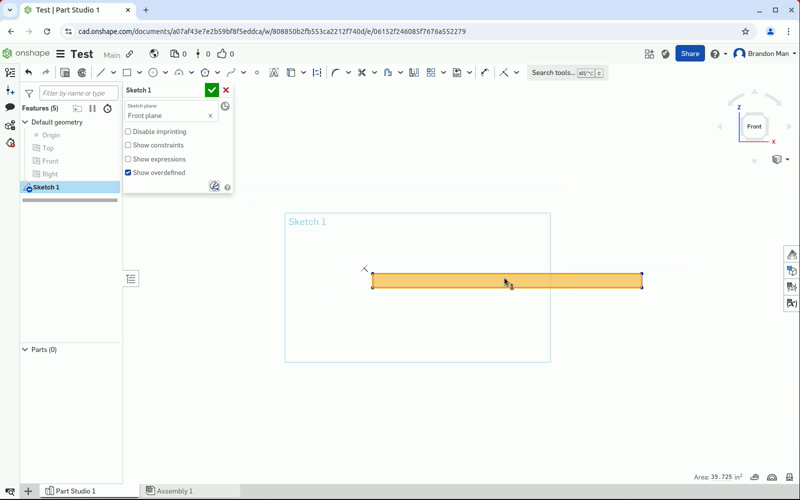
scroll(-6)
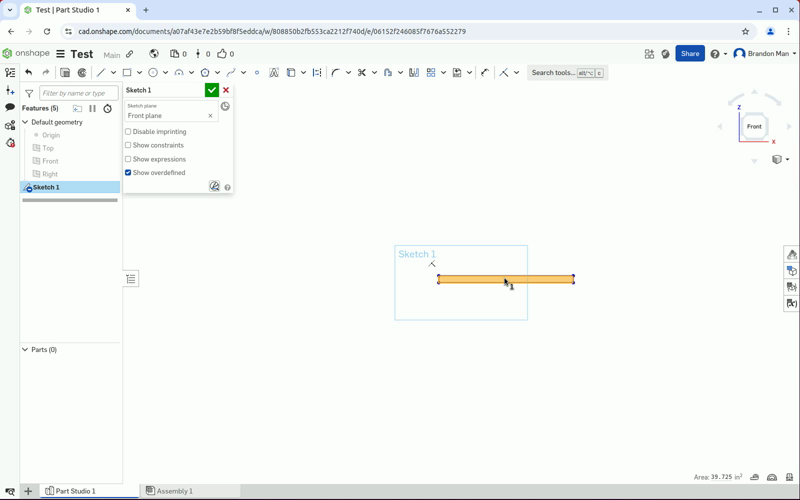
mouse_move(73, 352)
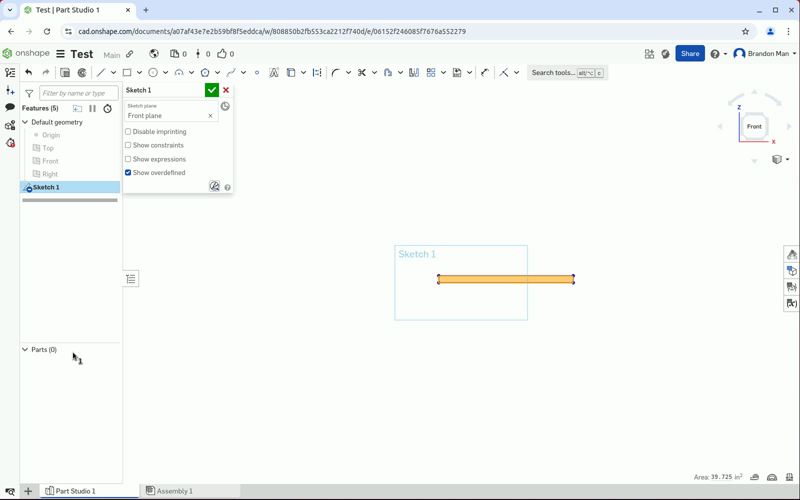
key(shift+y)
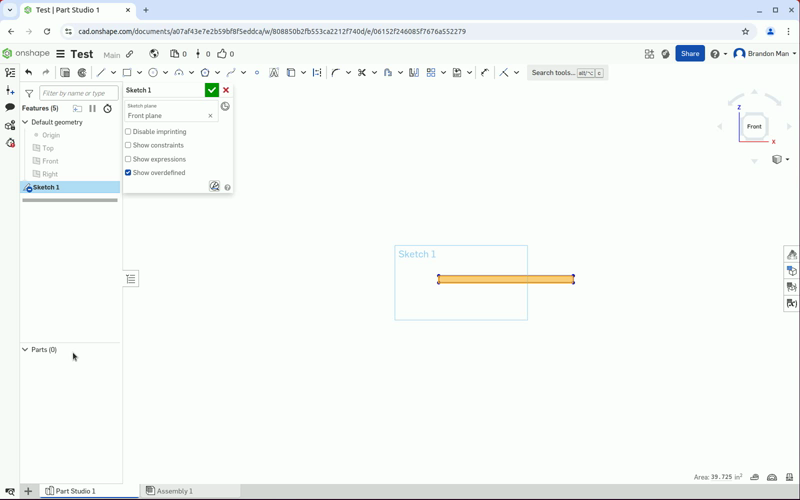
key(shift+e)
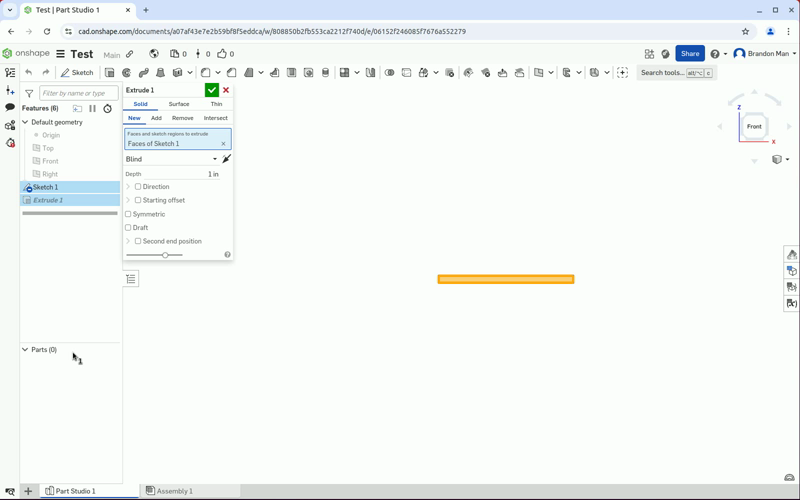
mouse_move(143, 106)
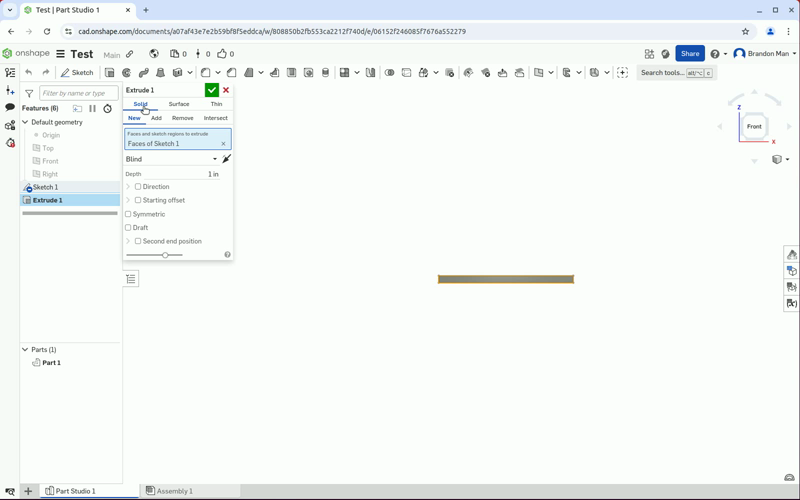
click(143, 106)
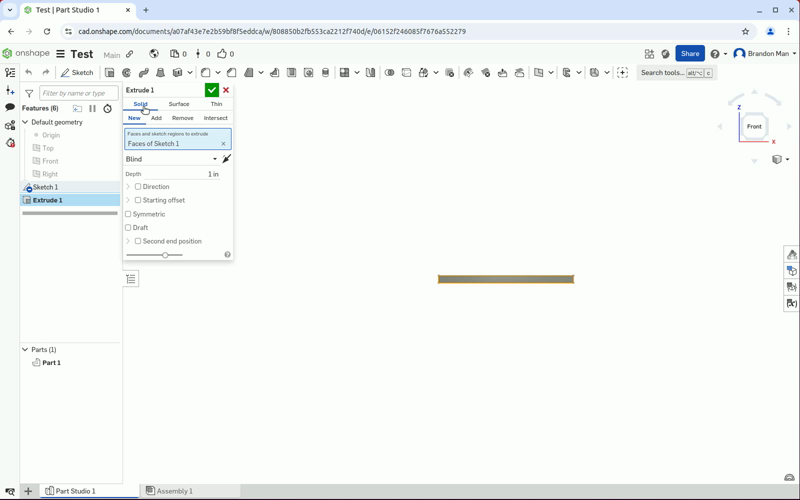
mouse_move(137, 120)
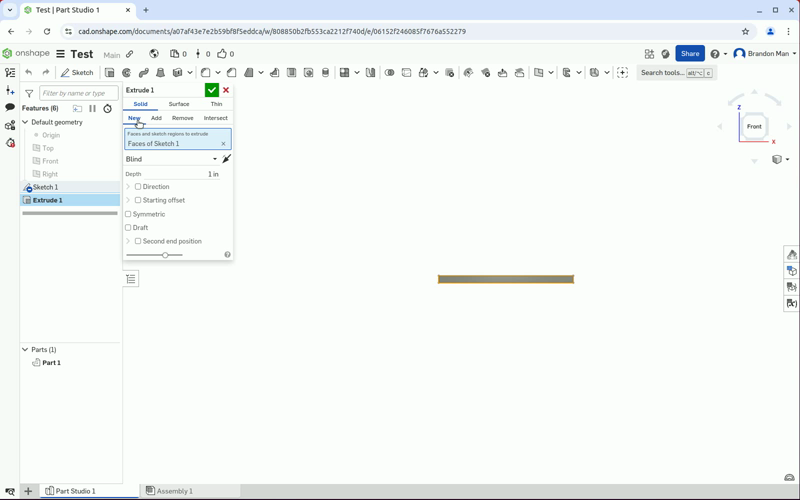
click(137, 120)
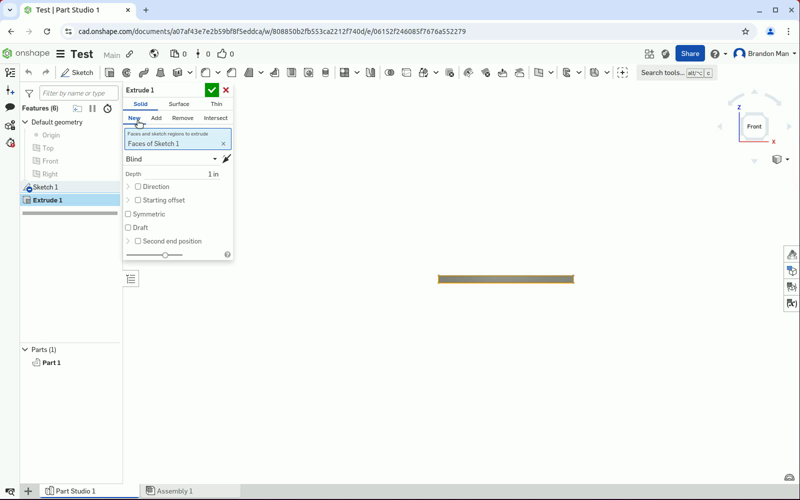
key(tab, 4)
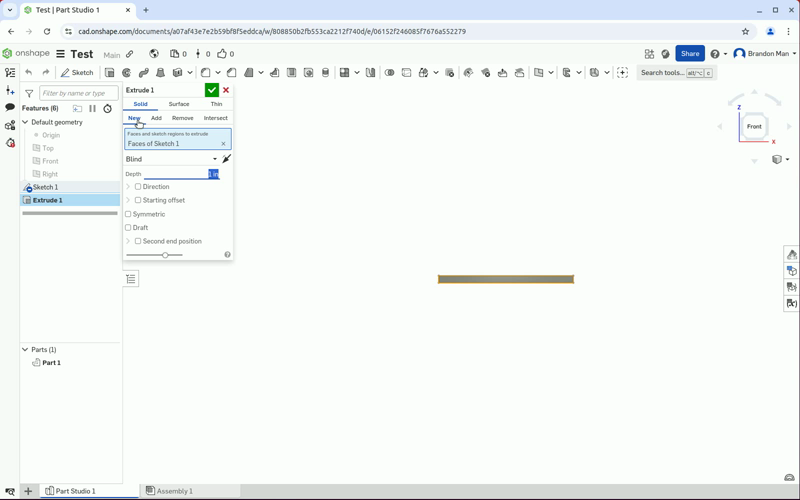
text(7.221)
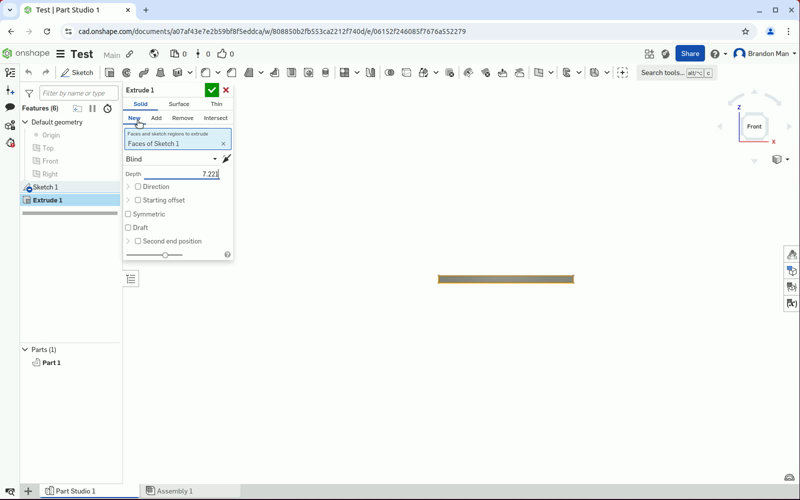
key(enter)
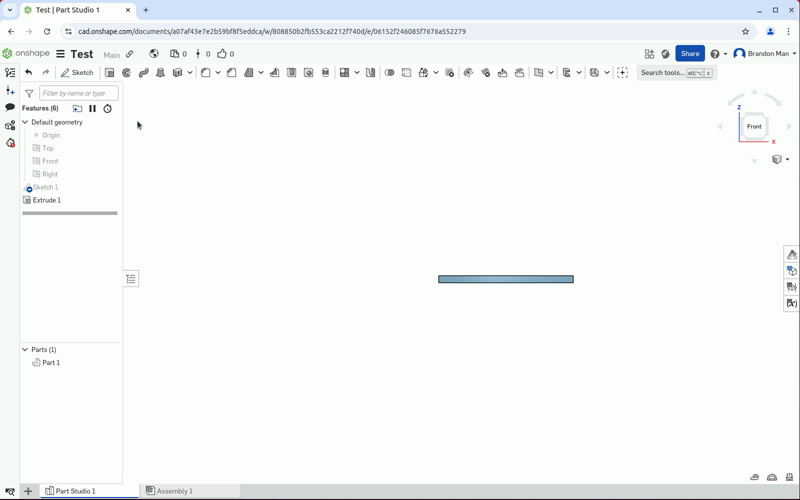
key(shift+h)
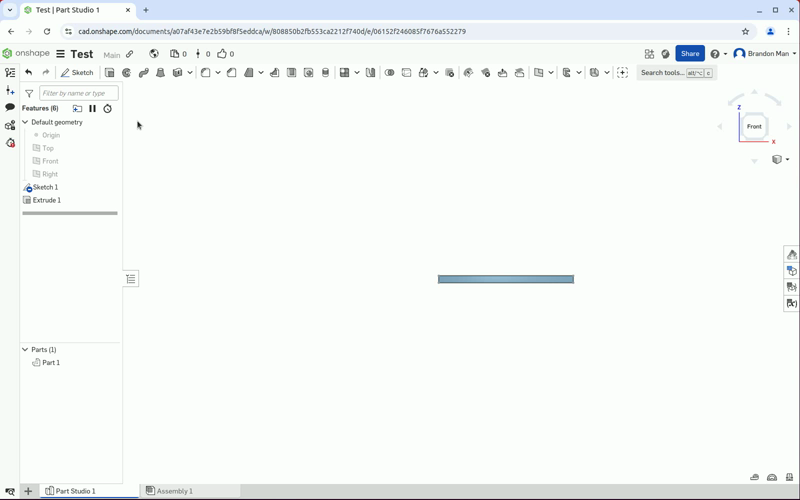
key(shift+h)
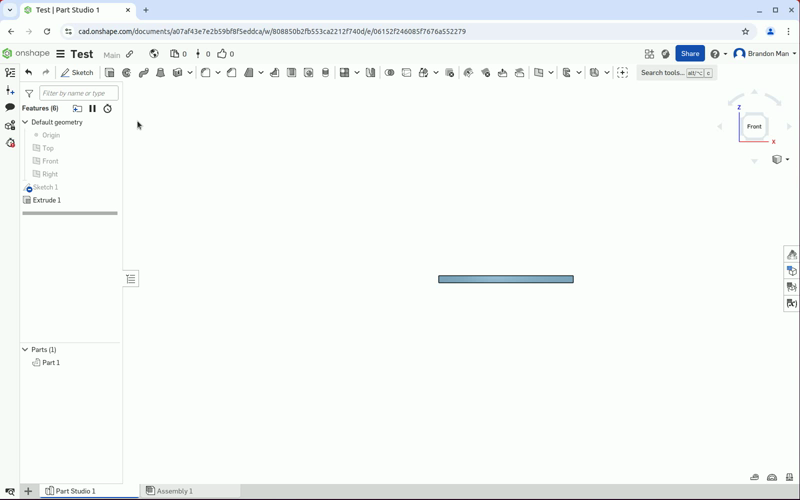
mouse_move(73, 189)
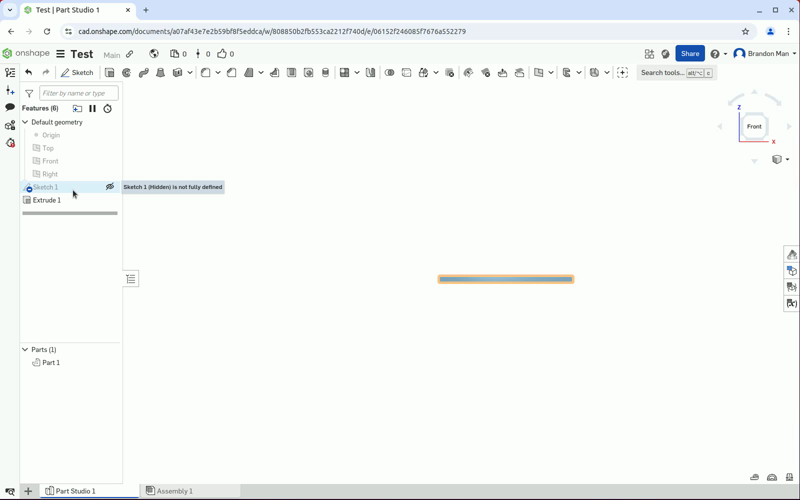
click(73, 189)
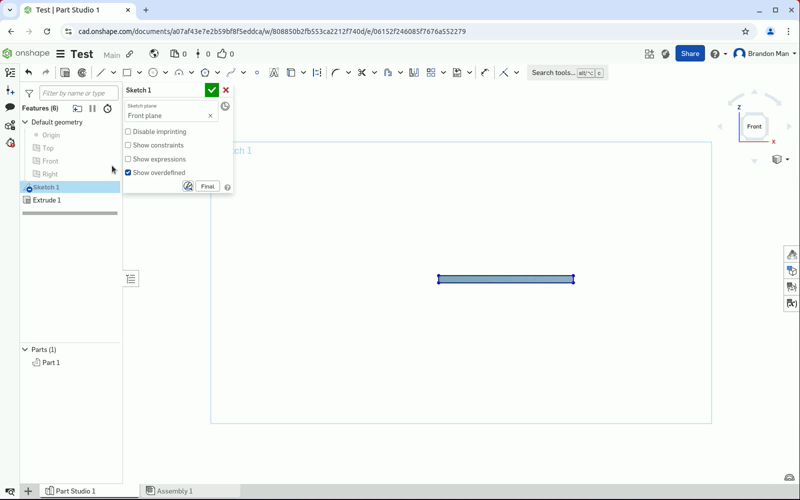
mouse_move(229, 92)
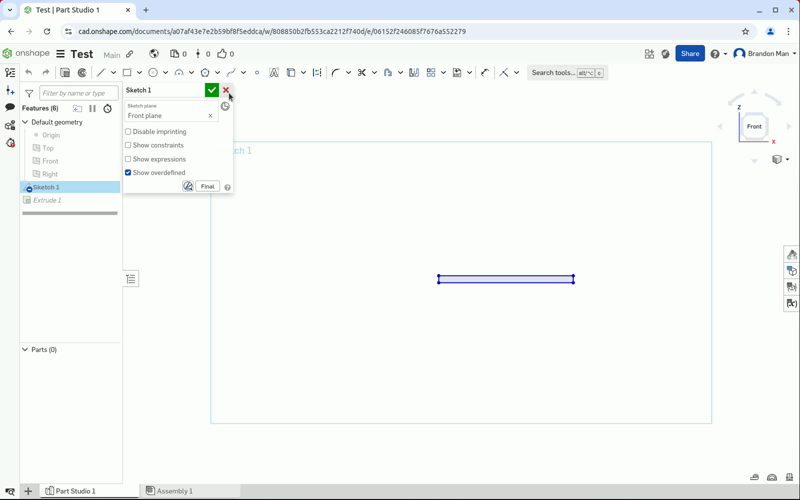
click(229, 92)
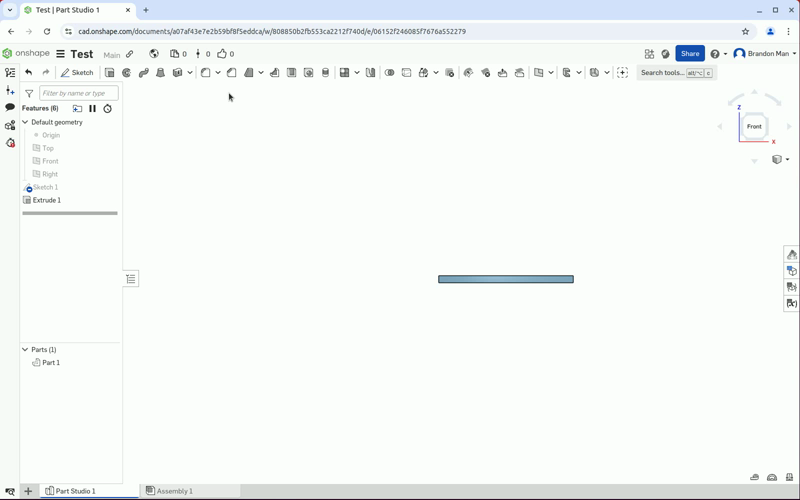
mouse_move(73, 352)
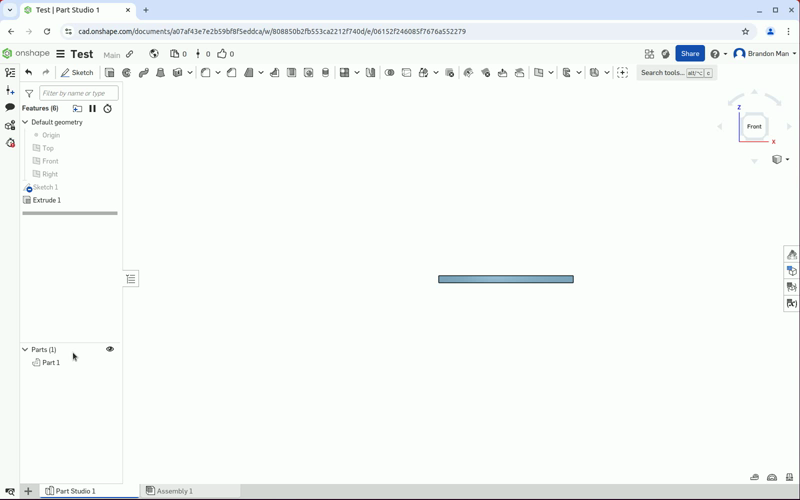
key(y)
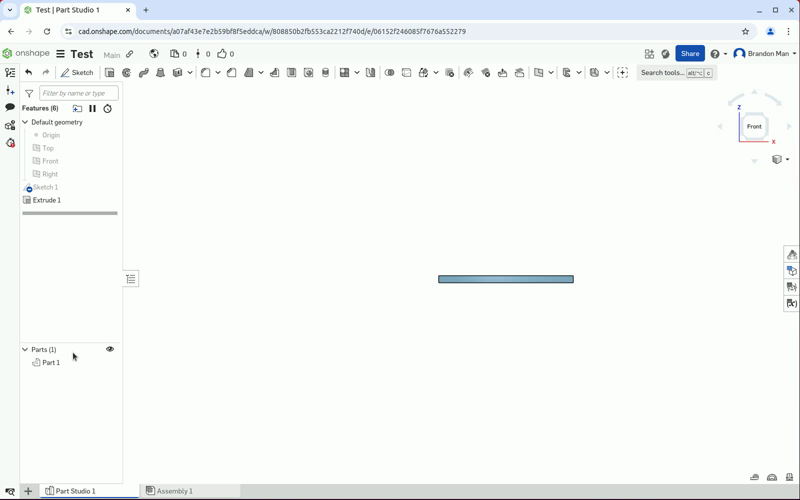
key(shift+p)
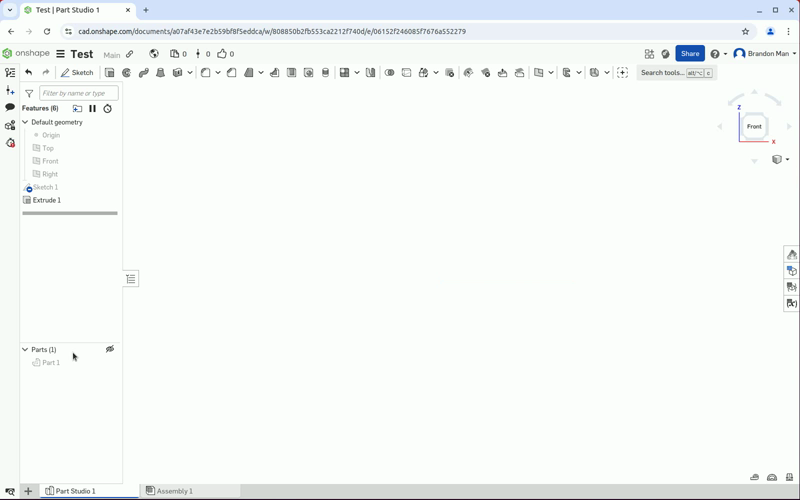
key(space)
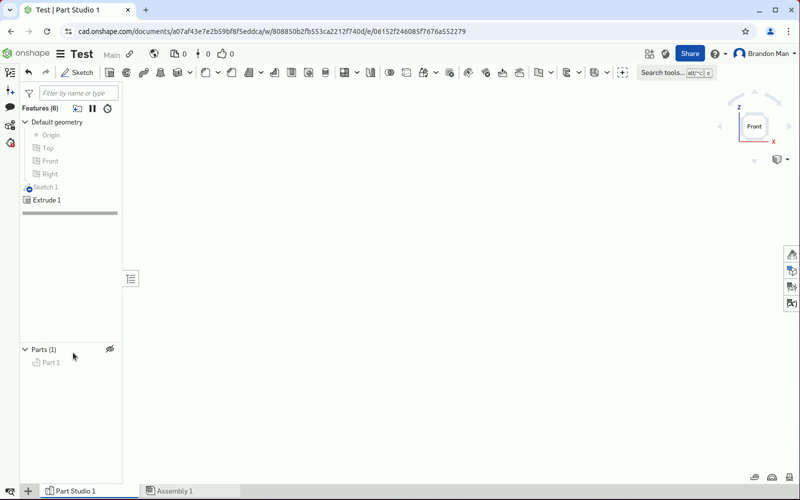
key_down(shift)
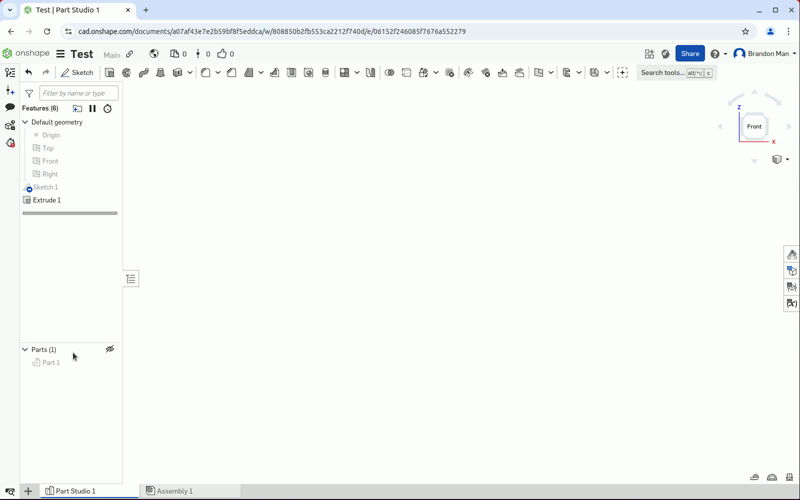
key(left)
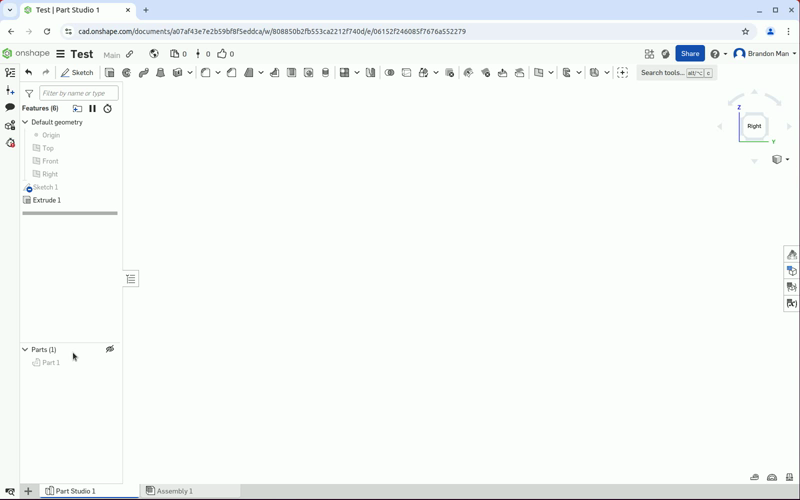
key_up(shift)
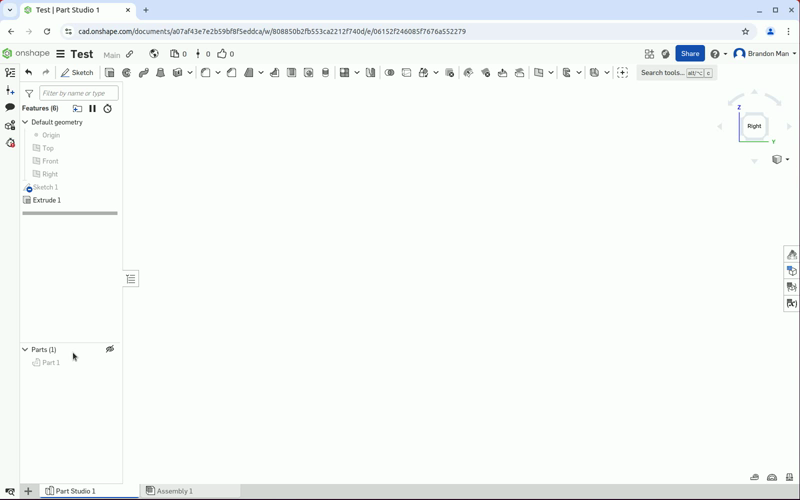
mouse_move(73, 352)
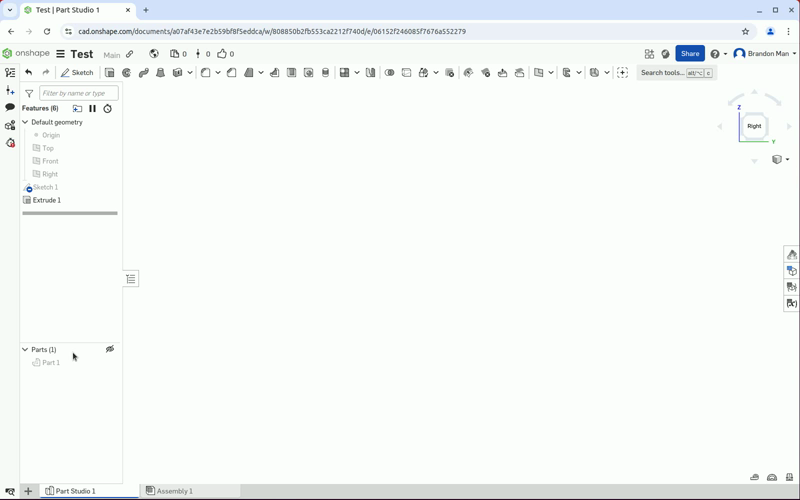
key(shift+y)
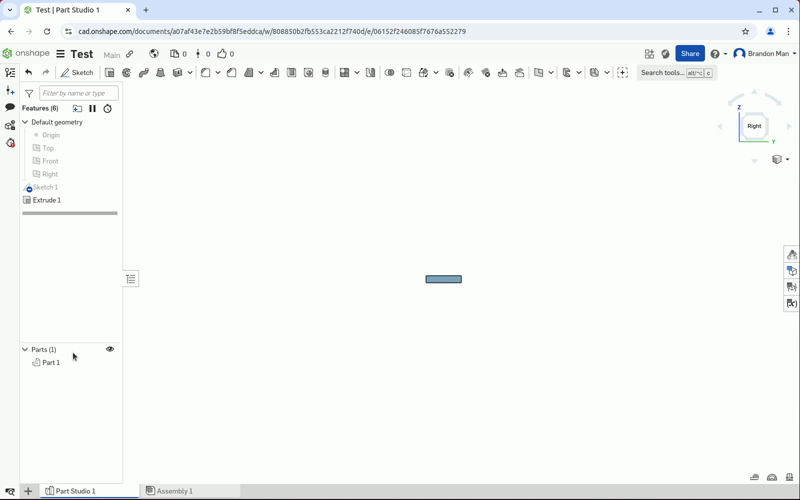
mouse_move(541, 75)
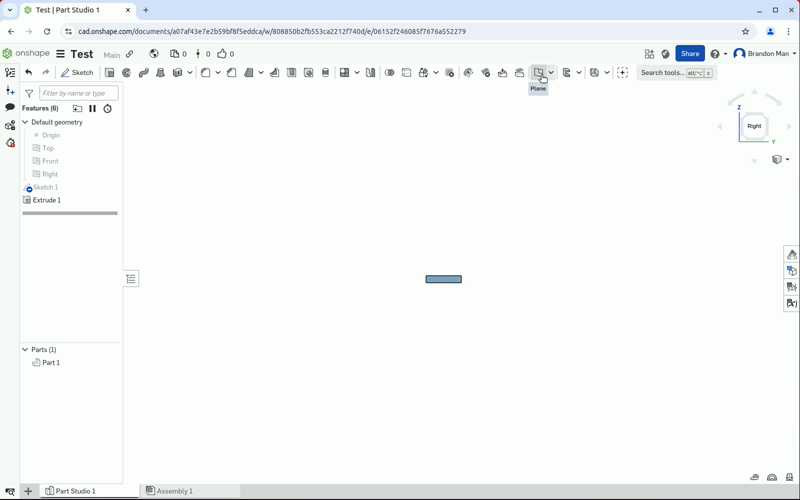
click(541, 75)
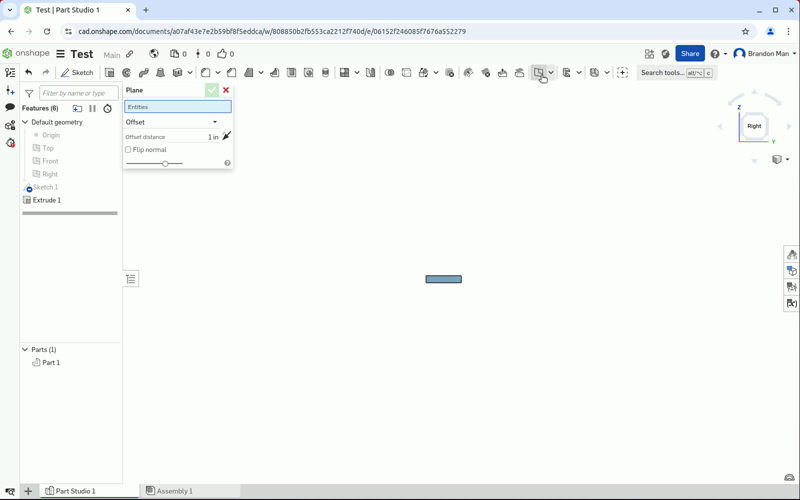
mouse_move(73, 176)
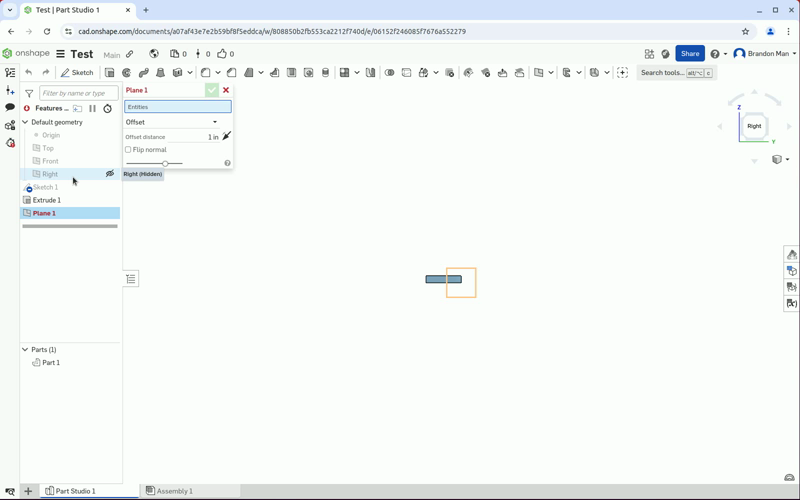
click(73, 176)
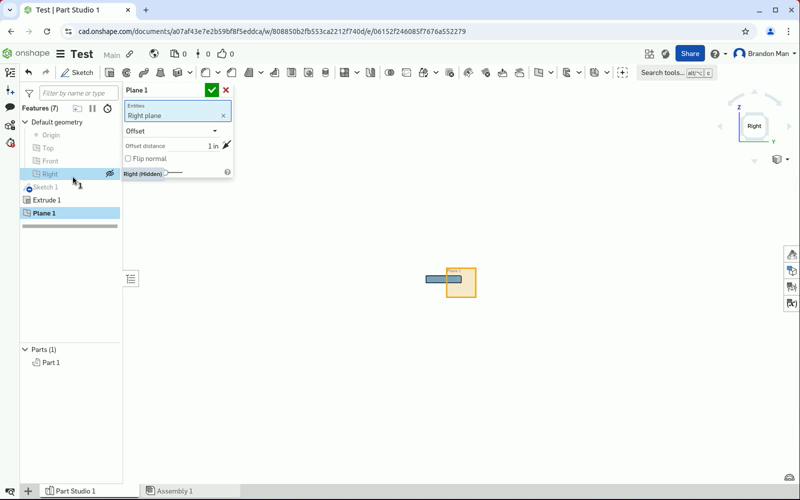
key(tab, 2)
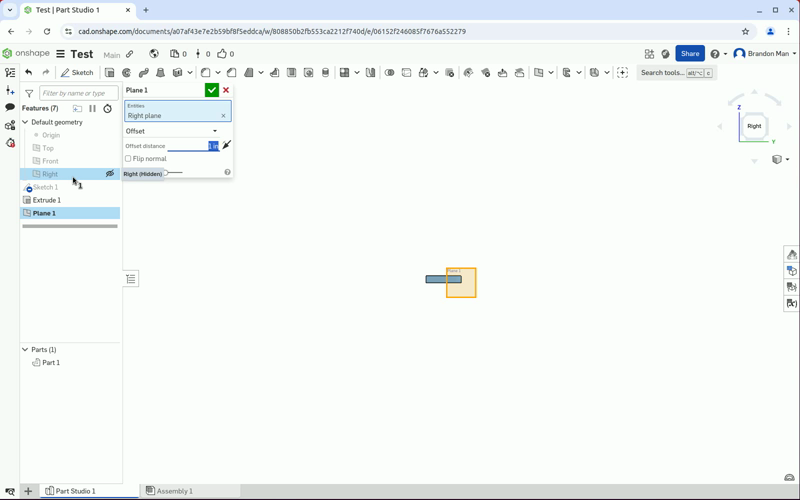
text(23.108)
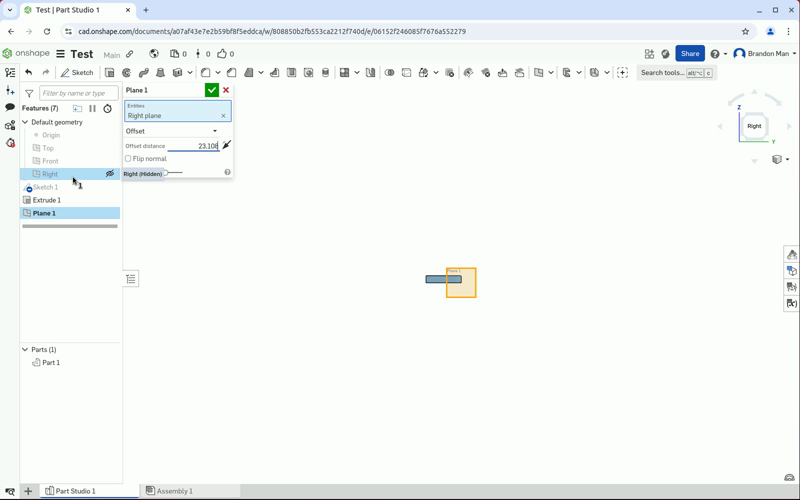
key(enter, 2)
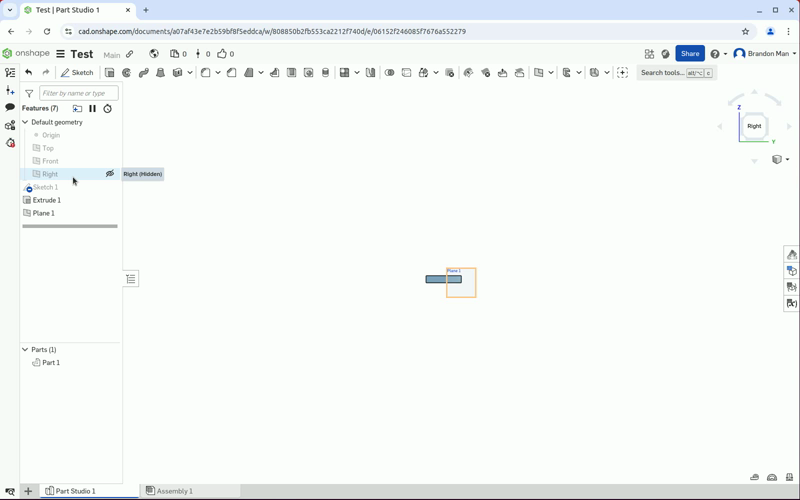
key(shift+s)
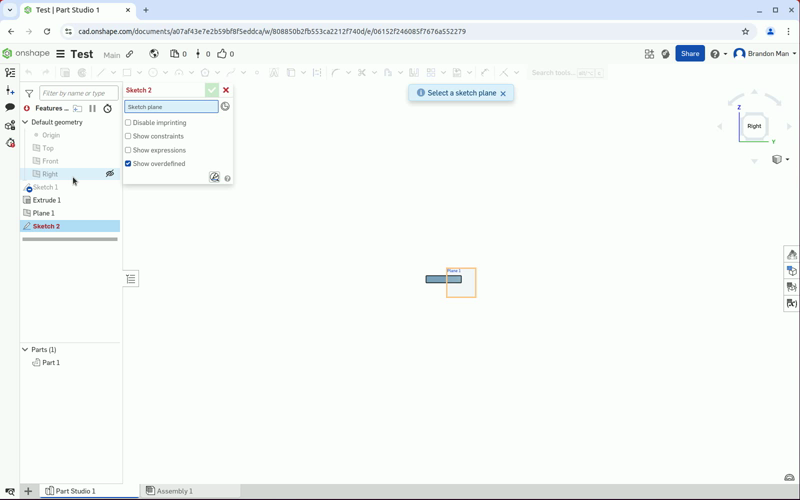
mouse_move(73, 215)
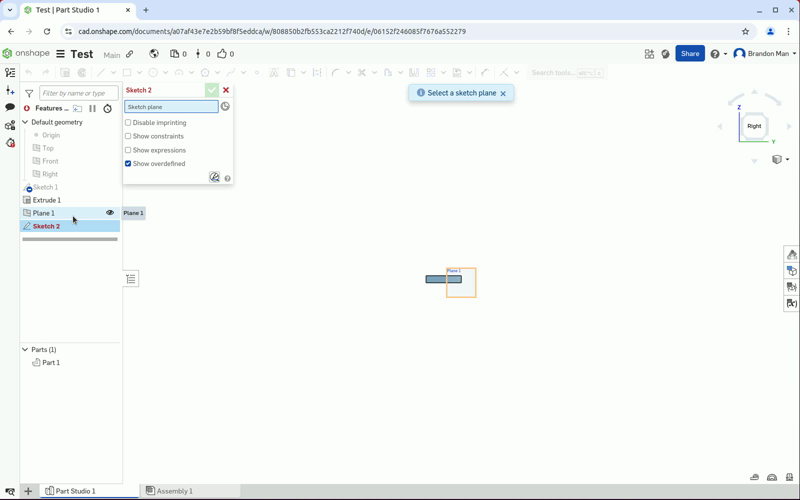
click(73, 215)
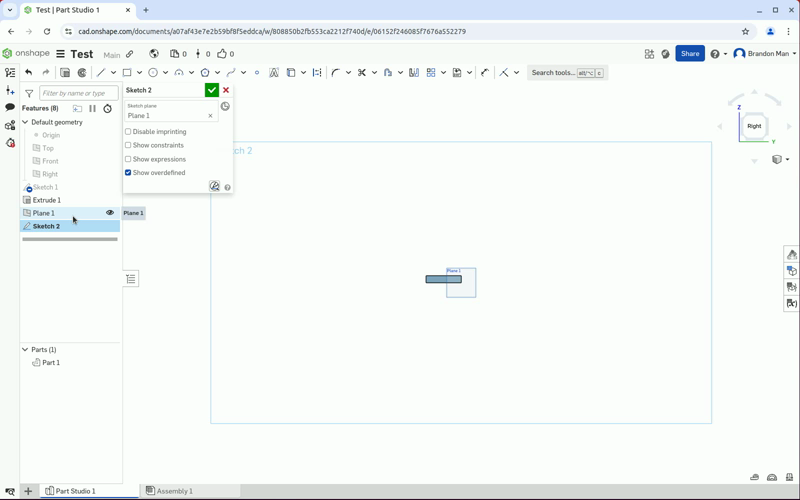
mouse_move(73, 352)
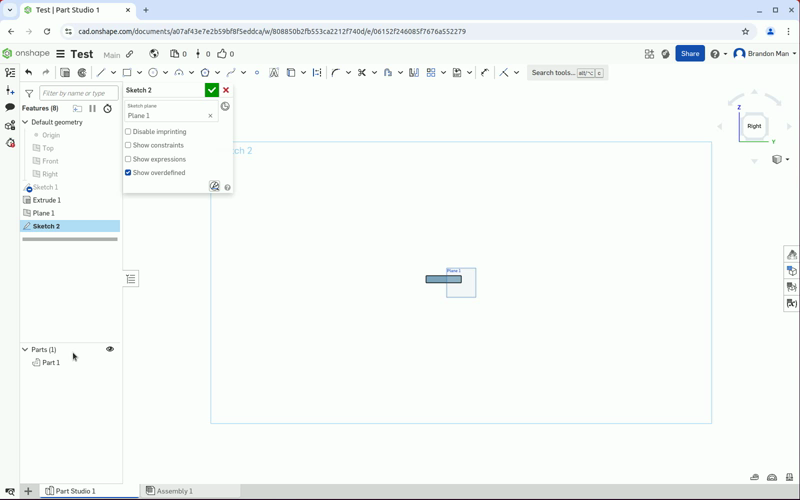
key(y)
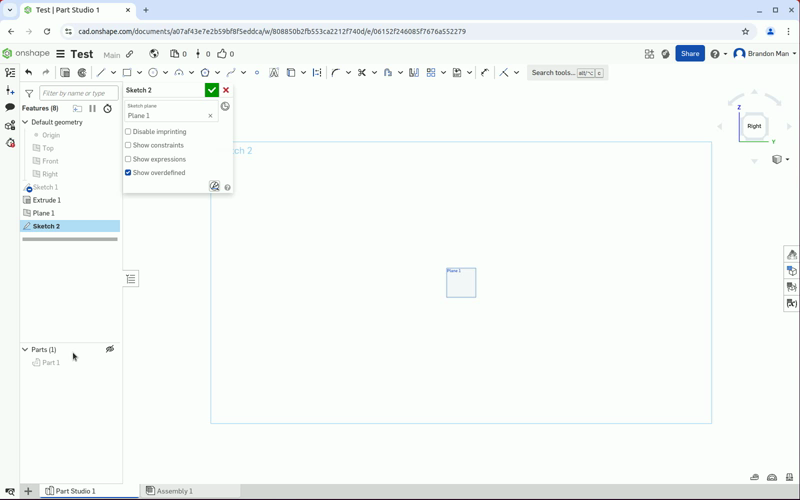
key(c)
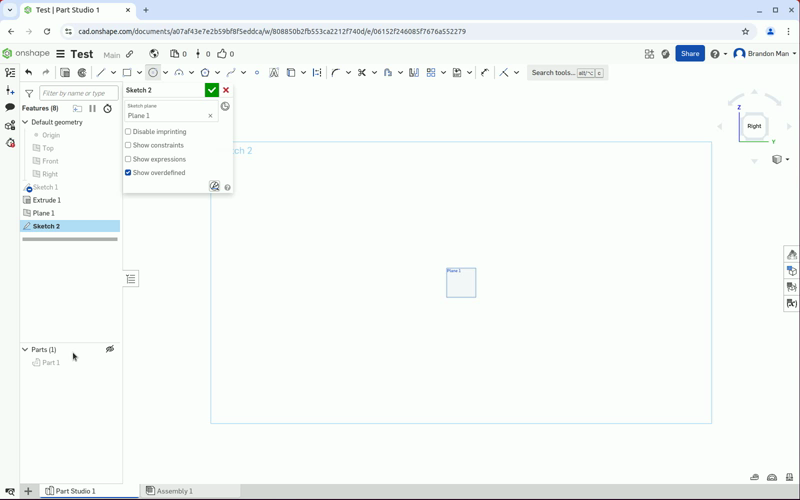
key_down(shift)
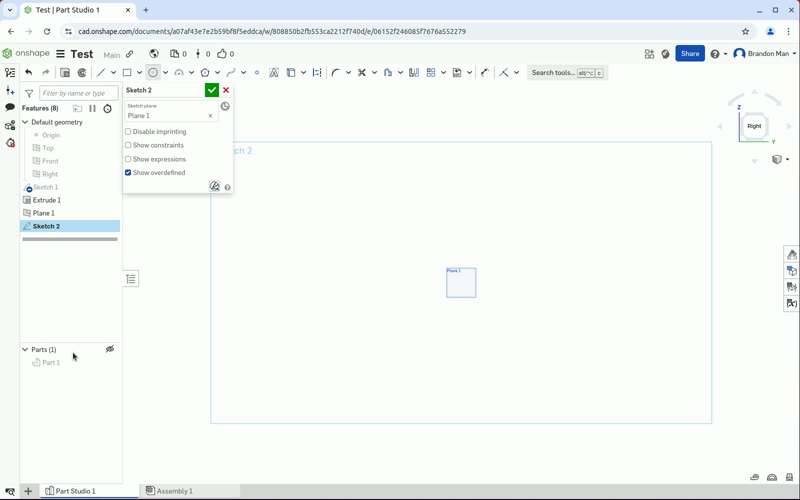
mouse_move(434, 279)
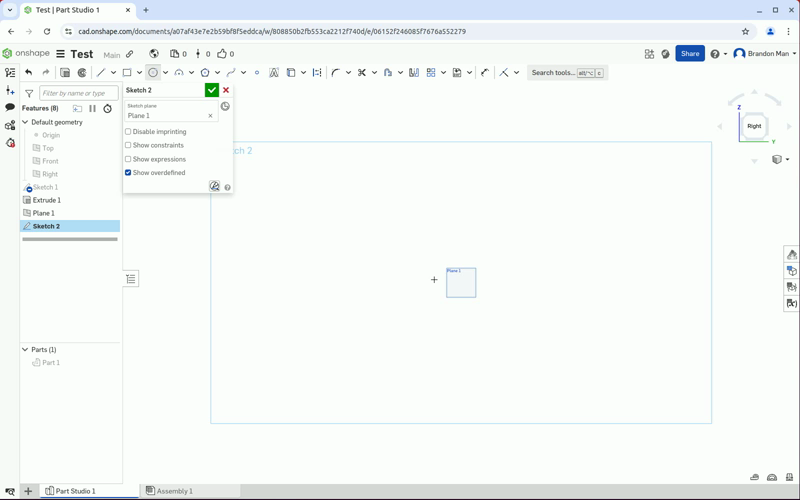
click(434, 279)
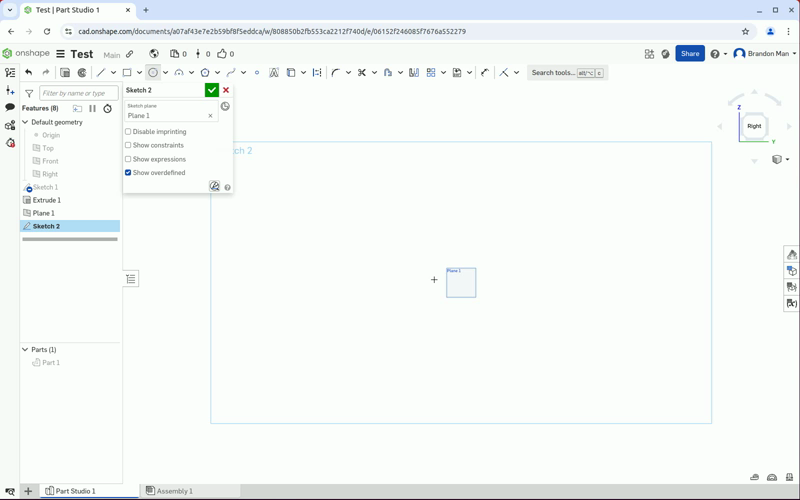
key_up(shift)
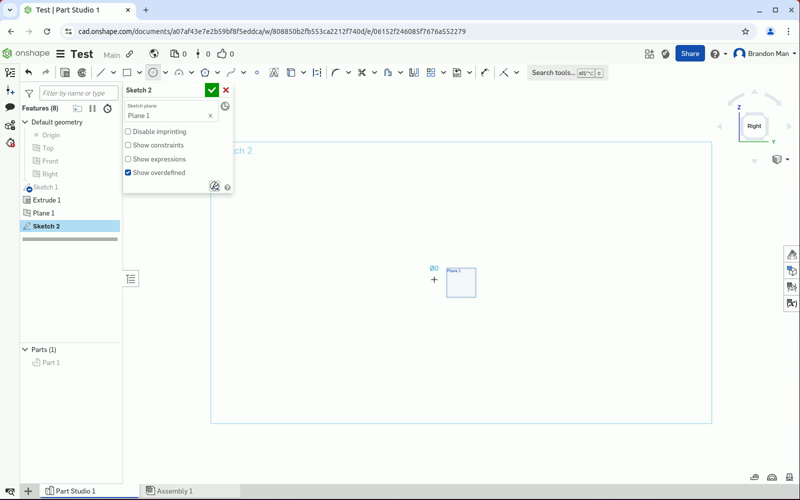
mouse_move(436, 279)
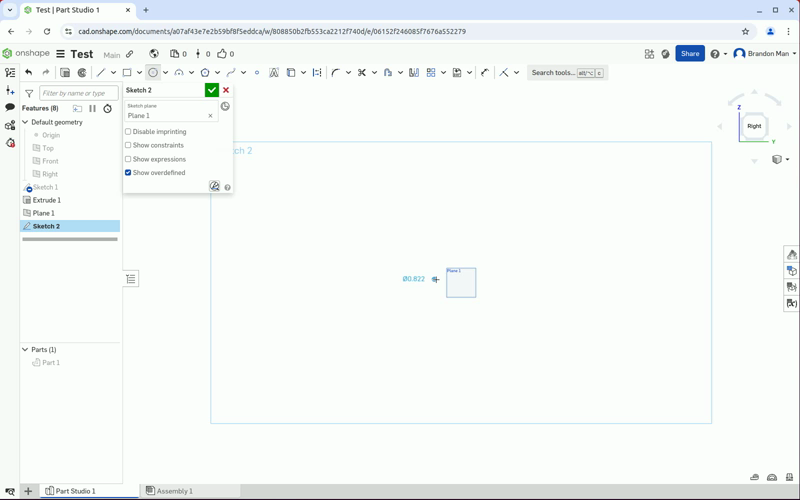
scroll(6)
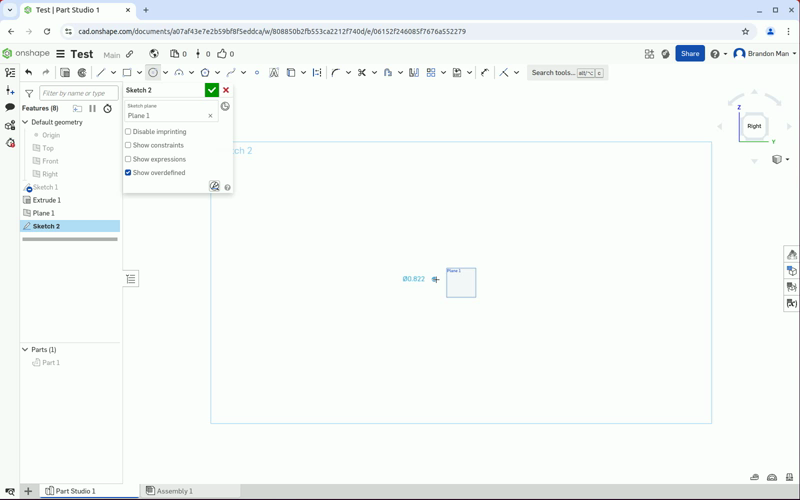
scroll(6)
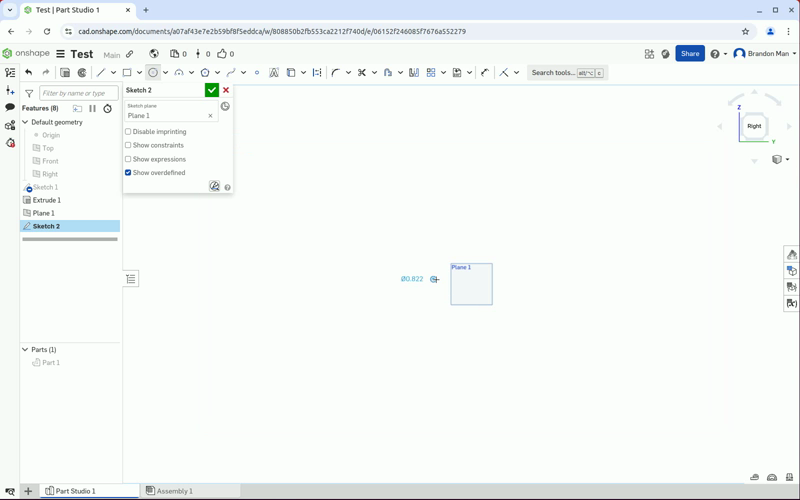
scroll(6)
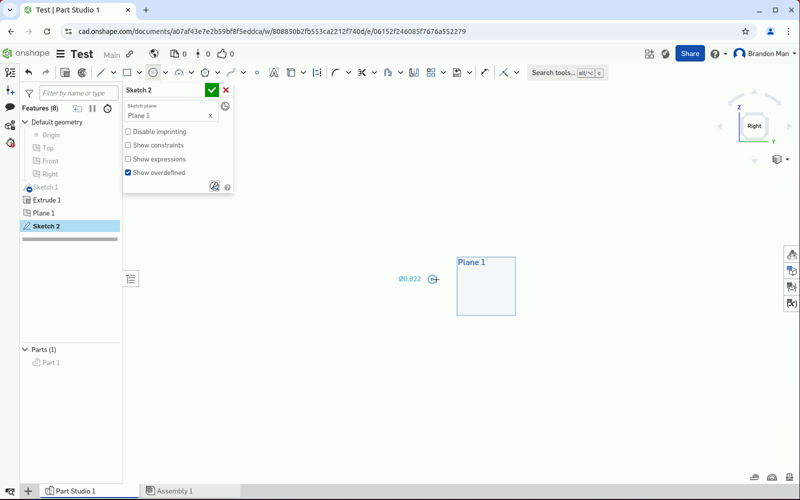
scroll(6)
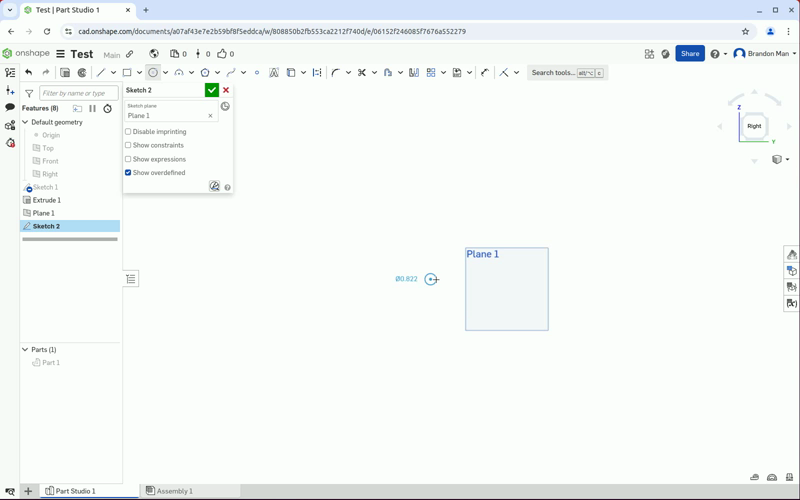
scroll(6)
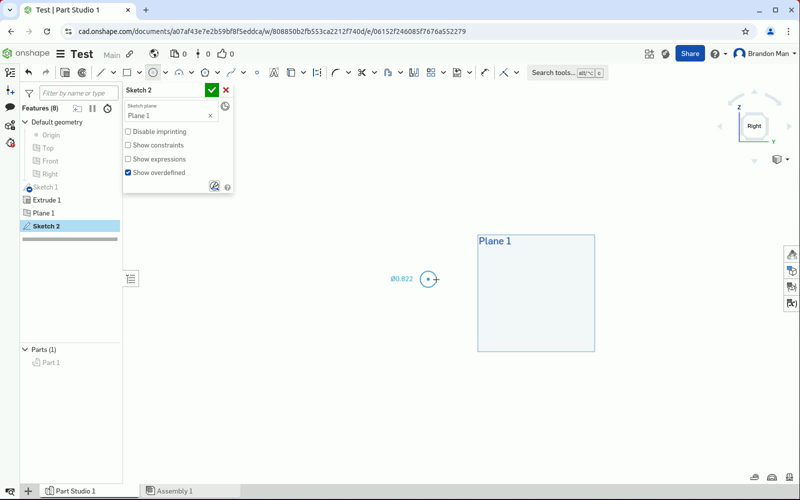
scroll(6)
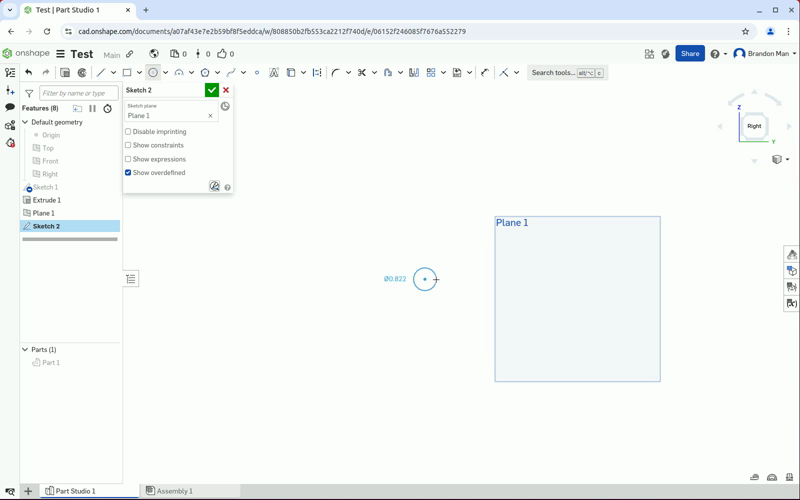
scroll(6)
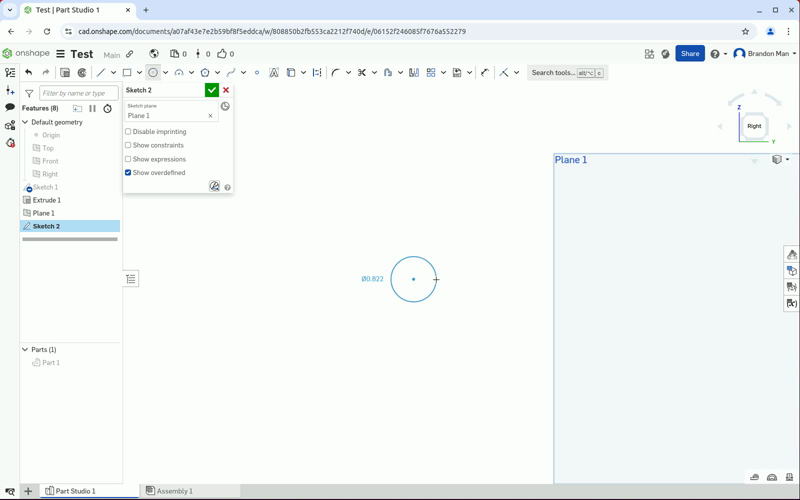
click(436, 279)
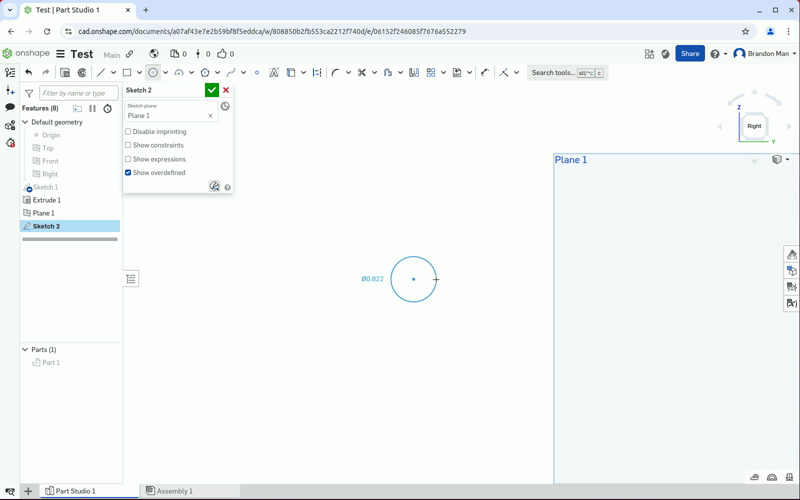
scroll(-6)
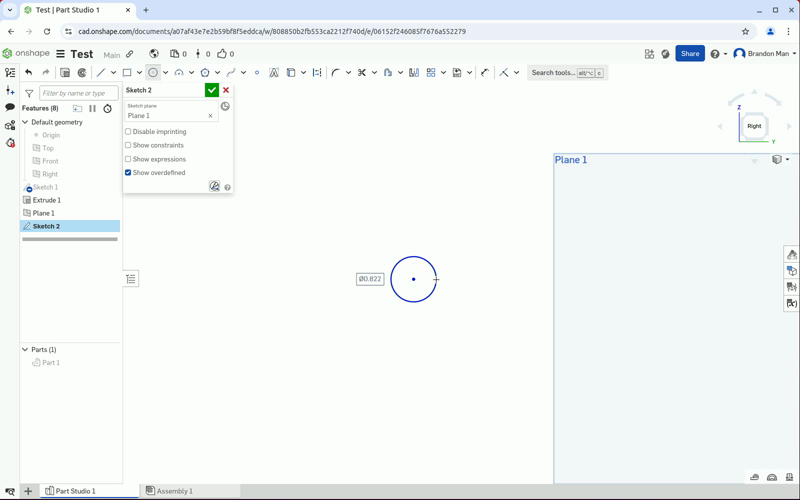
scroll(-6)
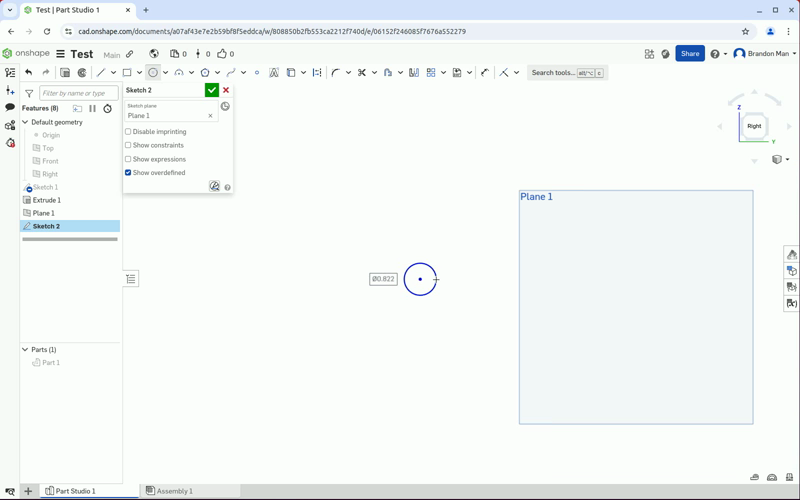
scroll(-6)
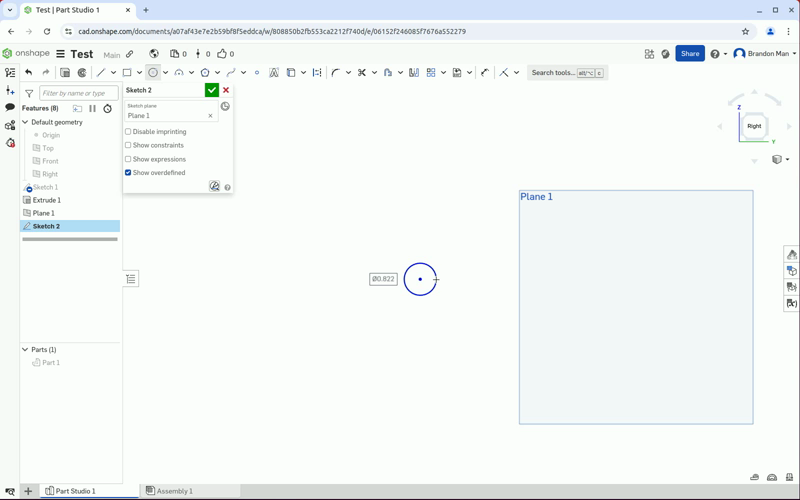
scroll(-6)
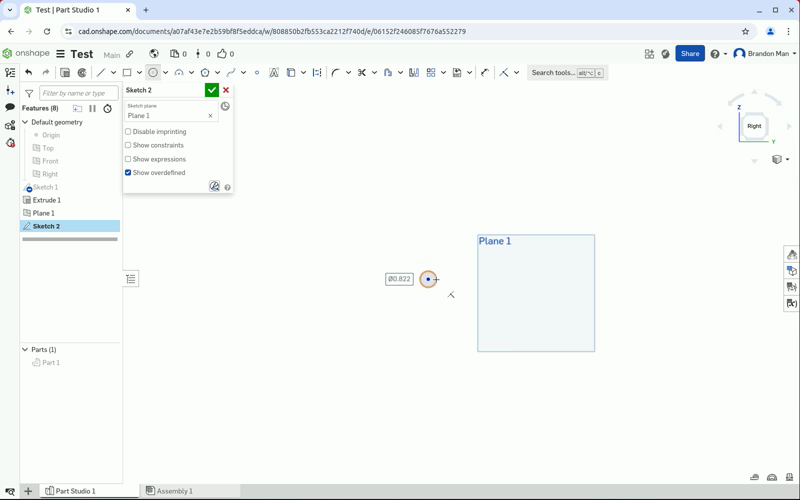
scroll(-6)
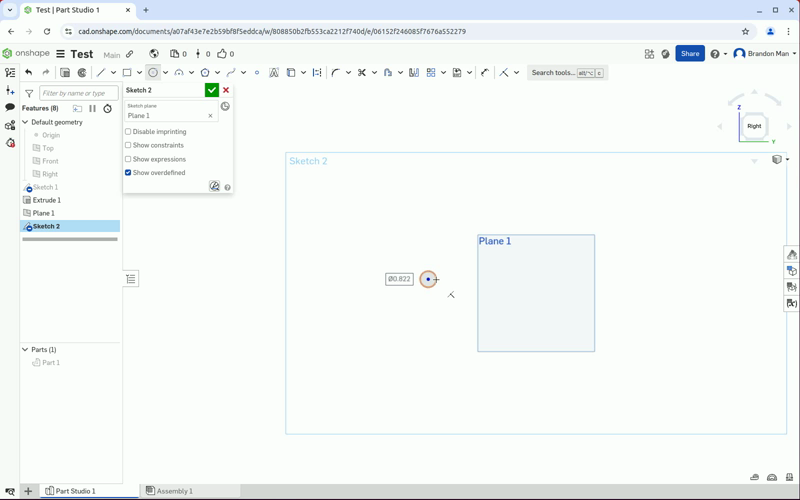
scroll(-6)
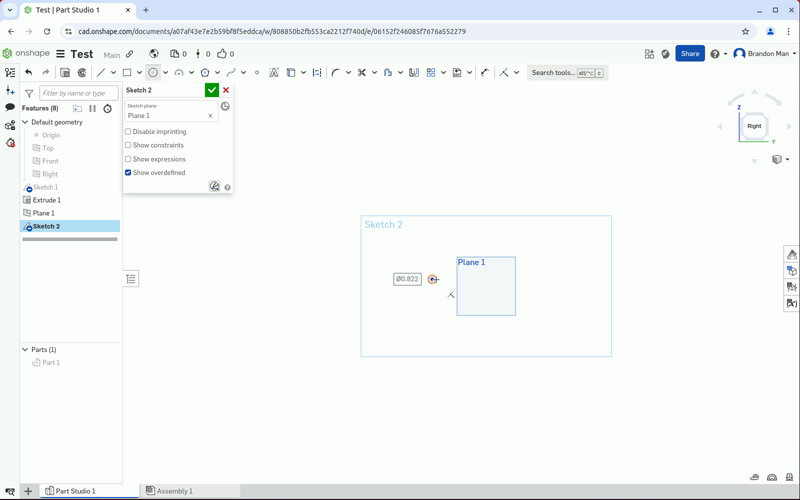
scroll(-6)
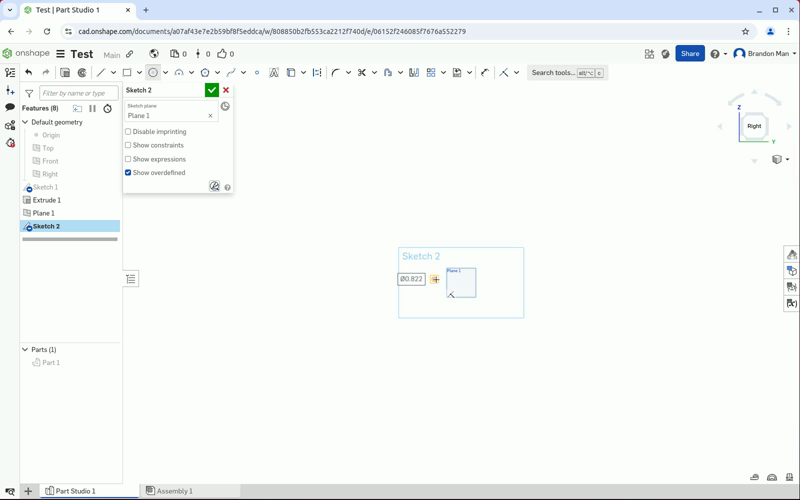
key(esc)
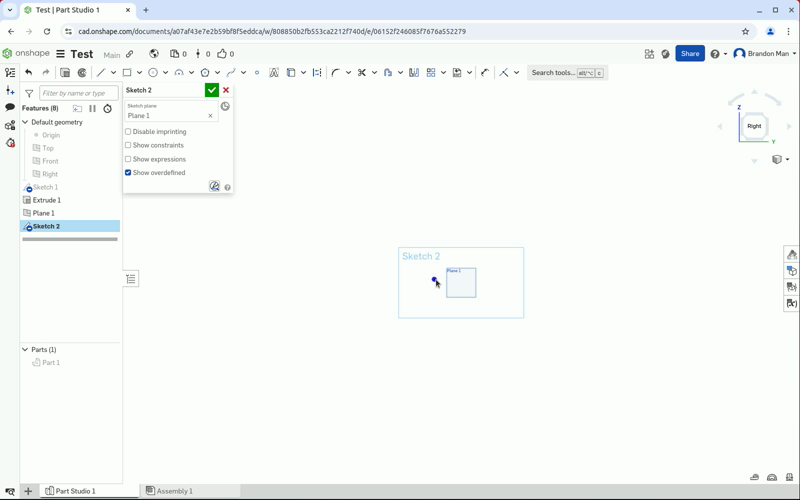
mouse_move(435, 279)
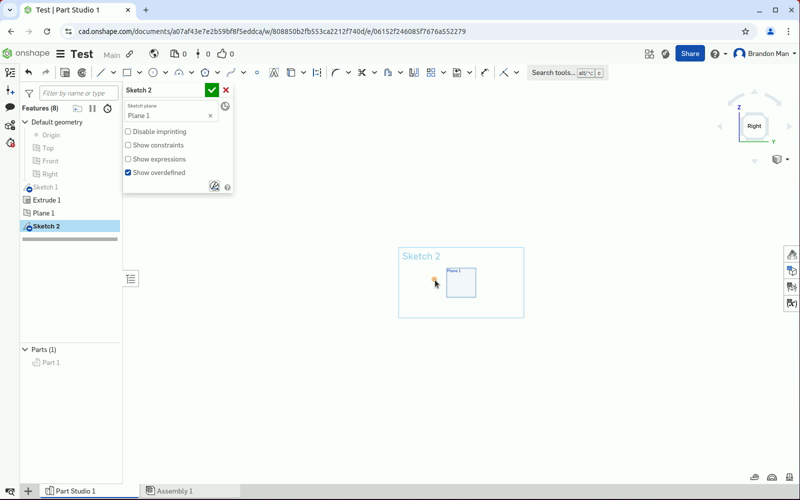
scroll(6)
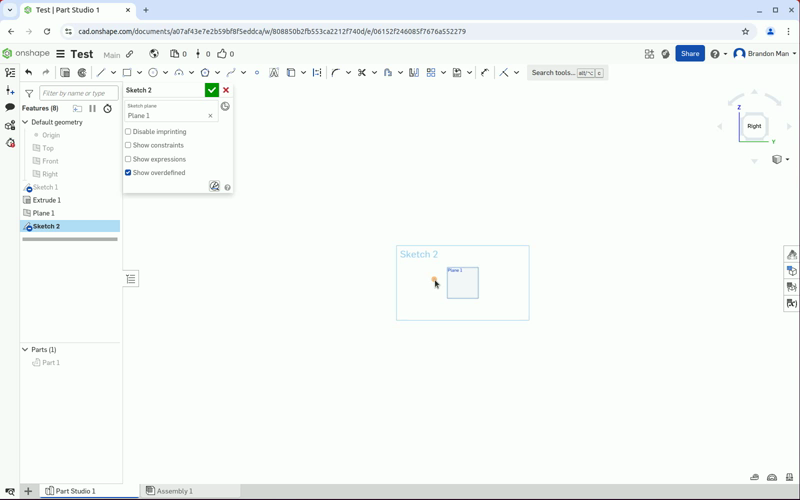
scroll(6)
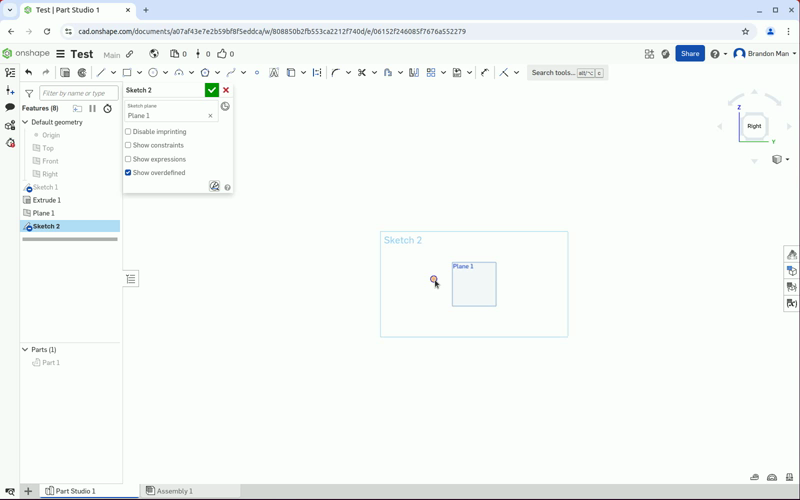
scroll(6)
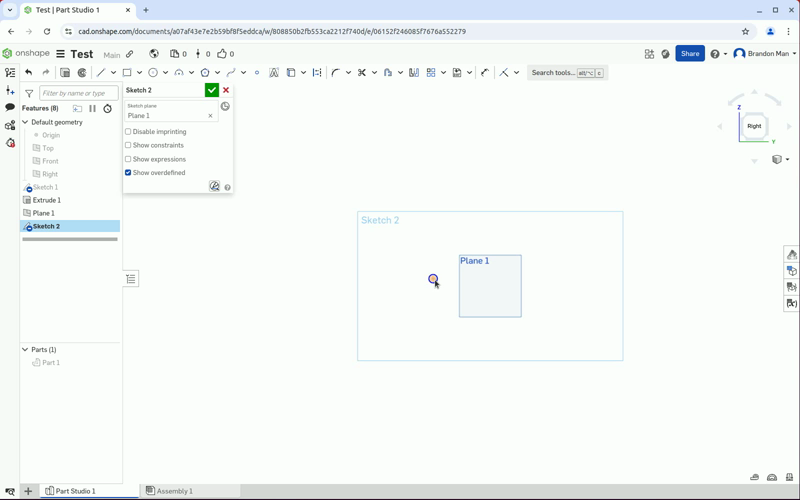
scroll(6)
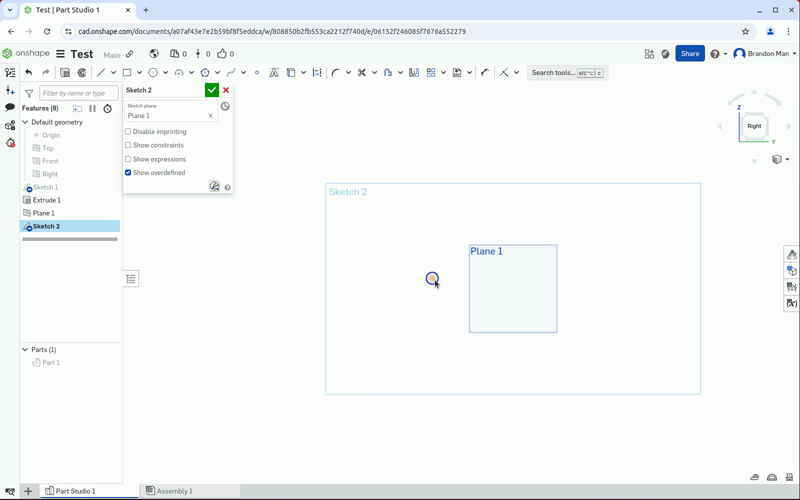
scroll(6)
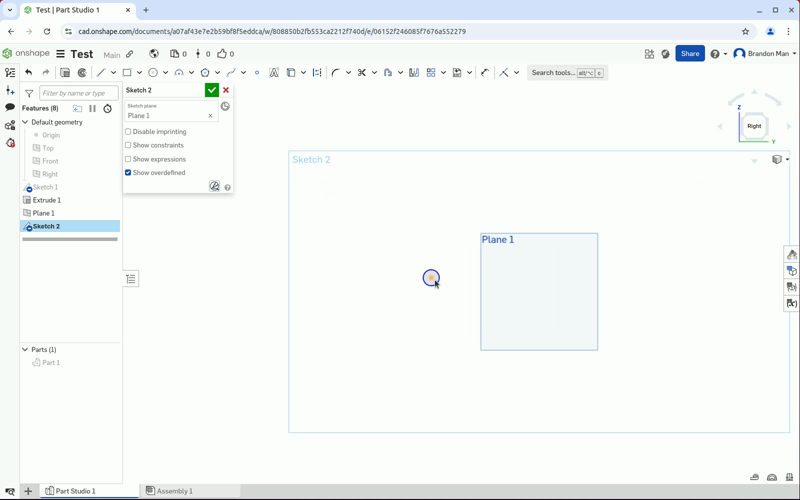
scroll(6)
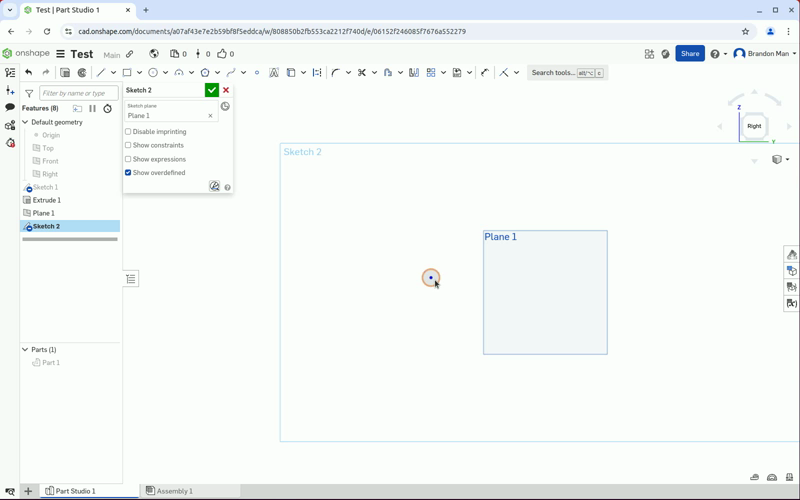
scroll(6)
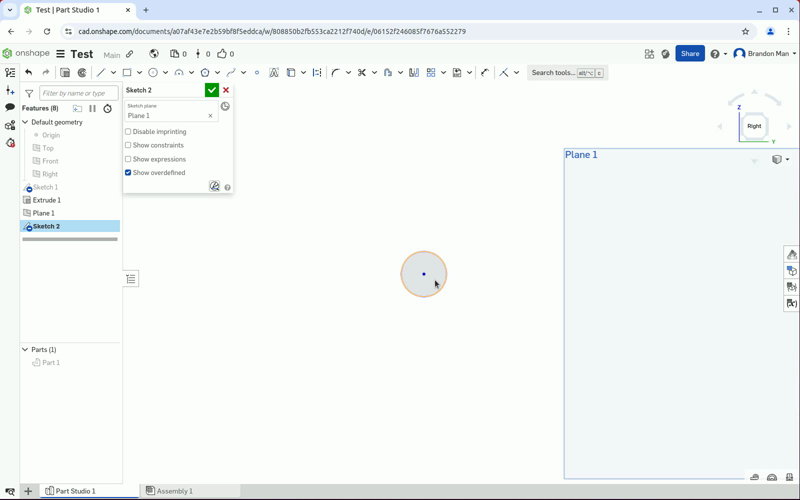
click(435, 279)
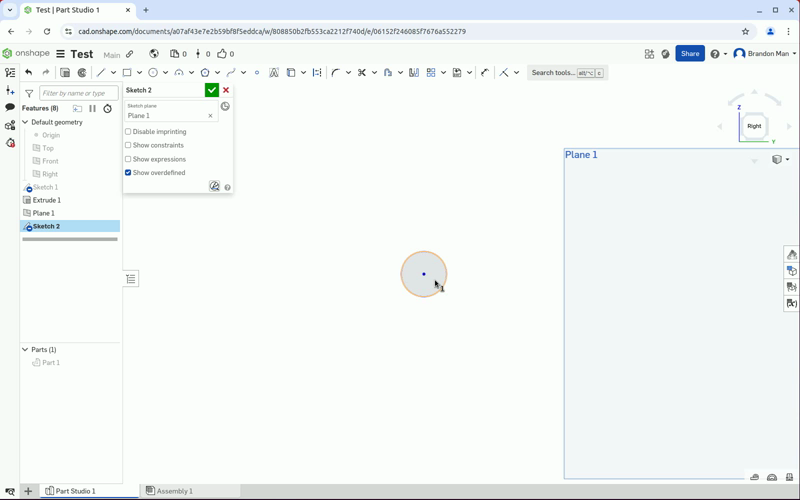
scroll(-6)
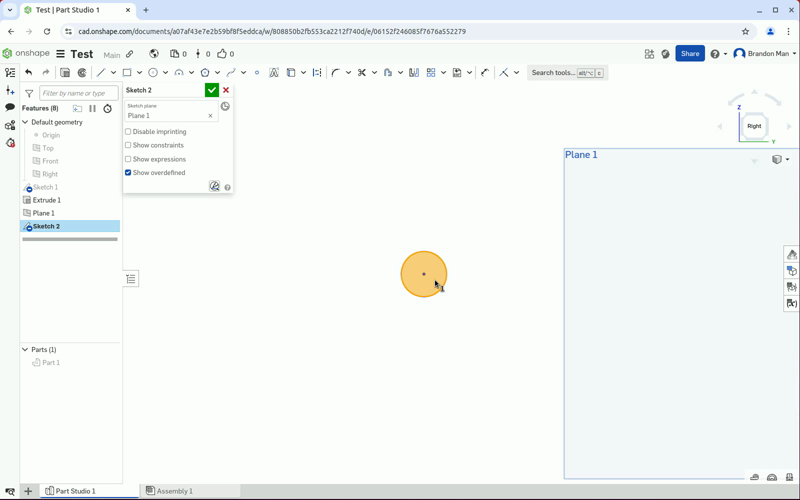
scroll(-6)
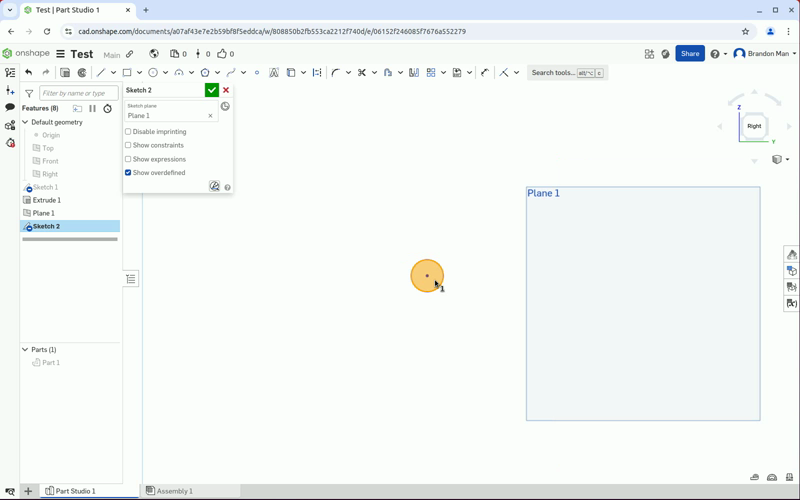
scroll(-6)
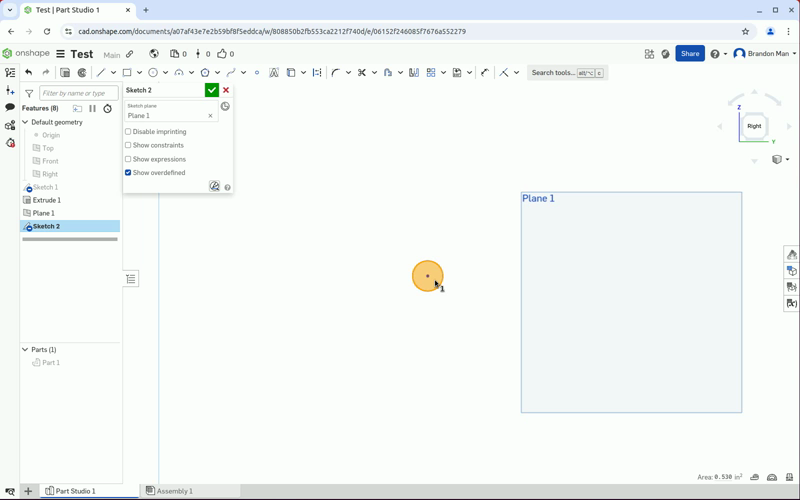
scroll(-6)
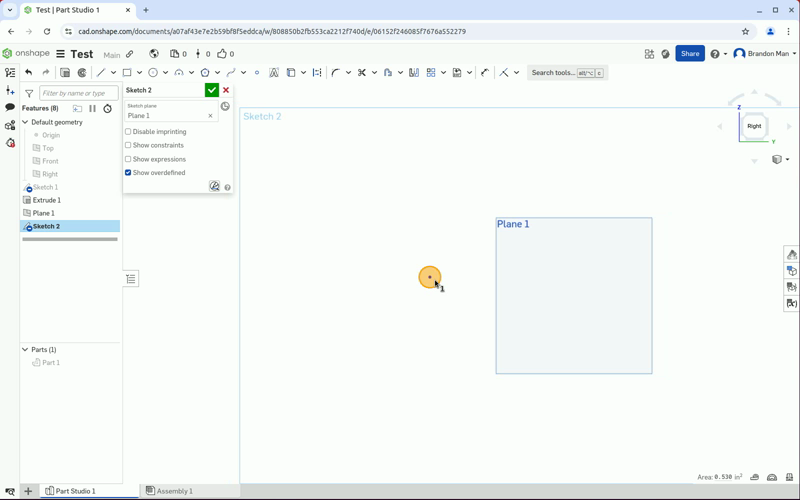
scroll(-6)
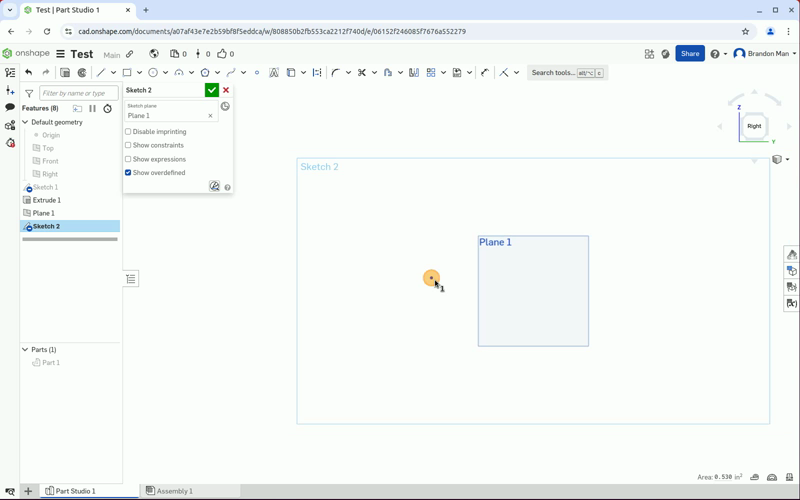
scroll(-6)
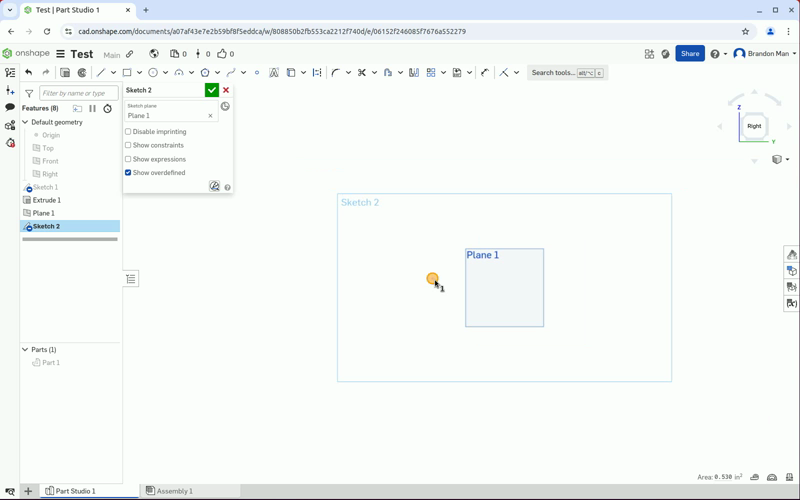
scroll(-6)
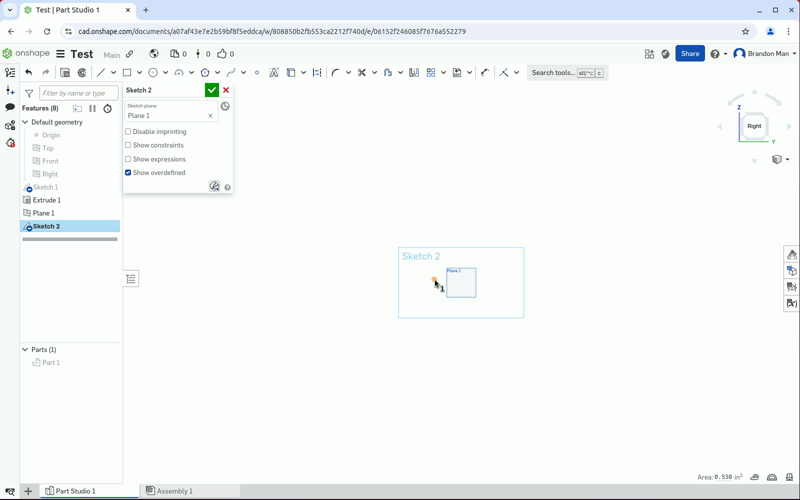
mouse_move(73, 352)
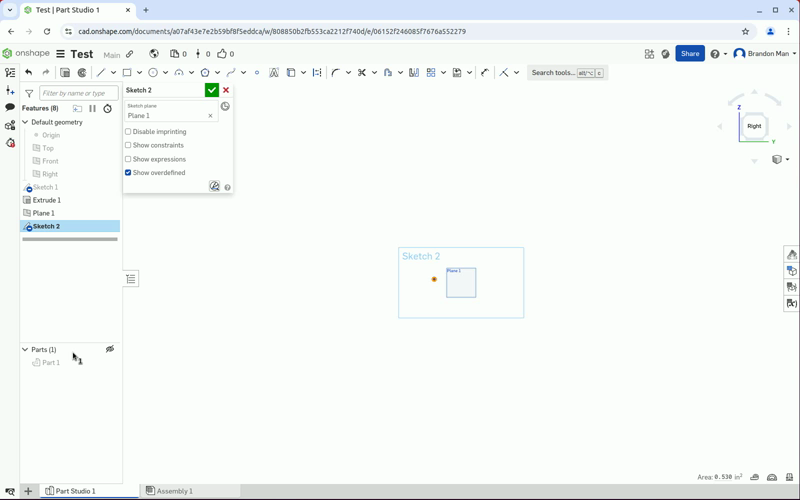
key(shift+y)
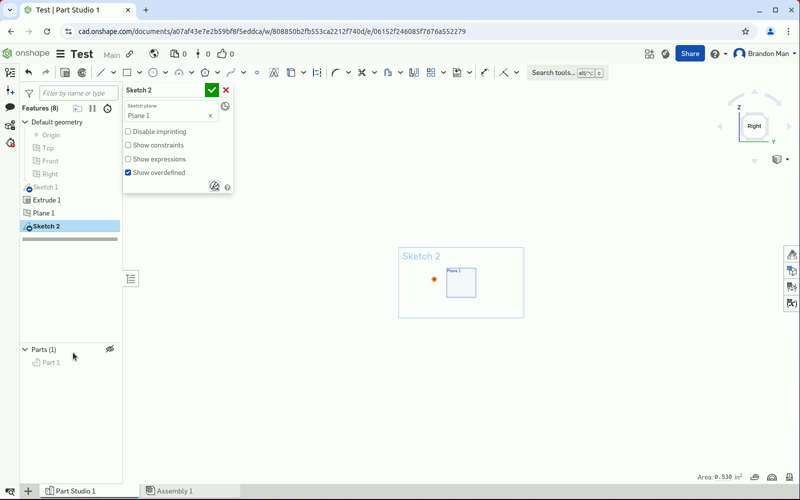
key(shift+e)
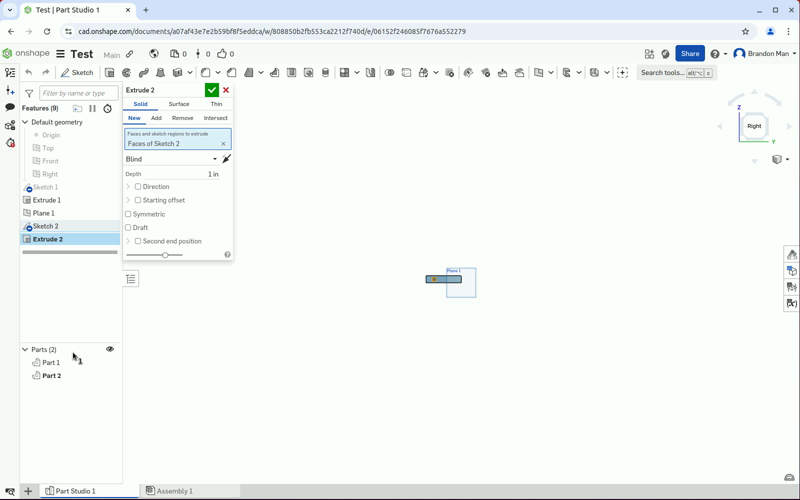
mouse_move(143, 106)
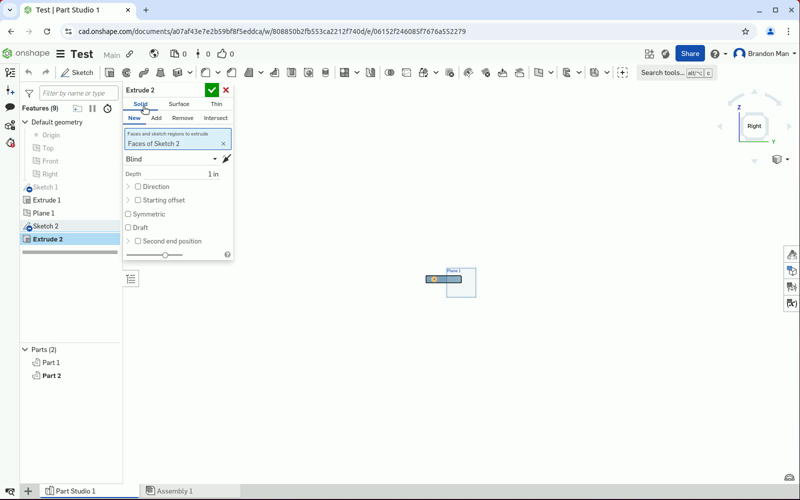
click(143, 106)
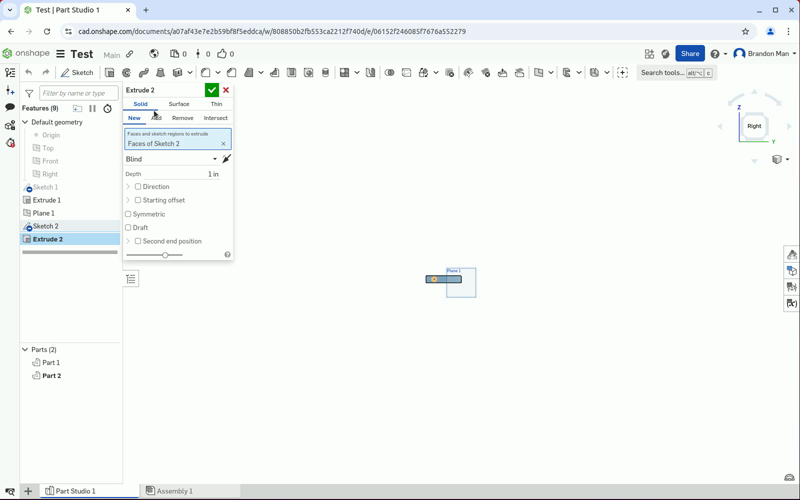
mouse_move(186, 120)
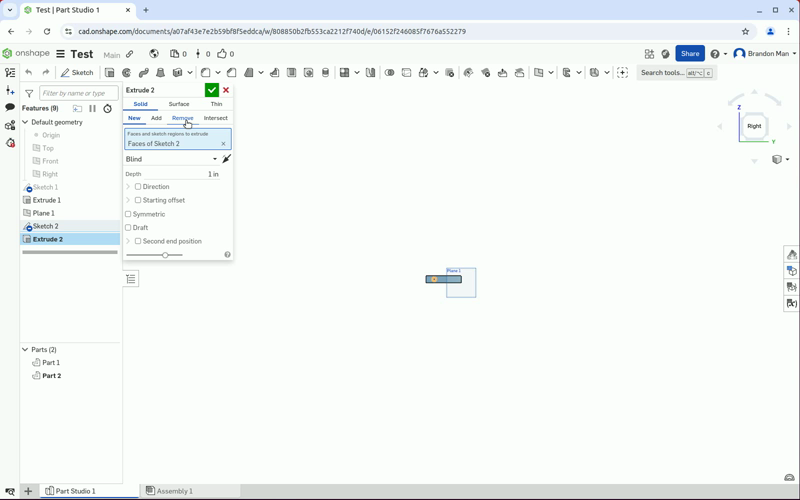
click(186, 120)
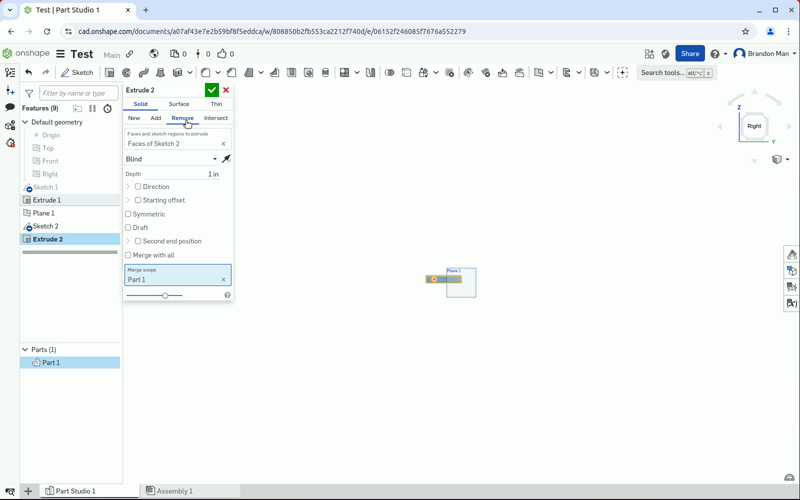
key(tab, 4)
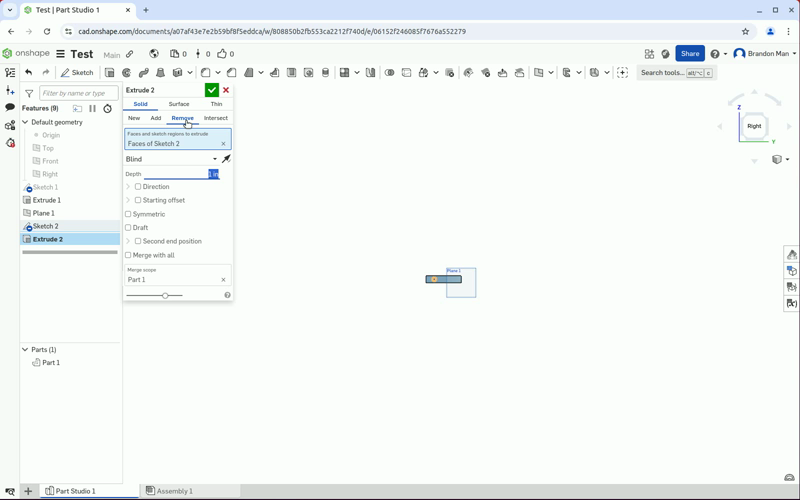
text(0.481)
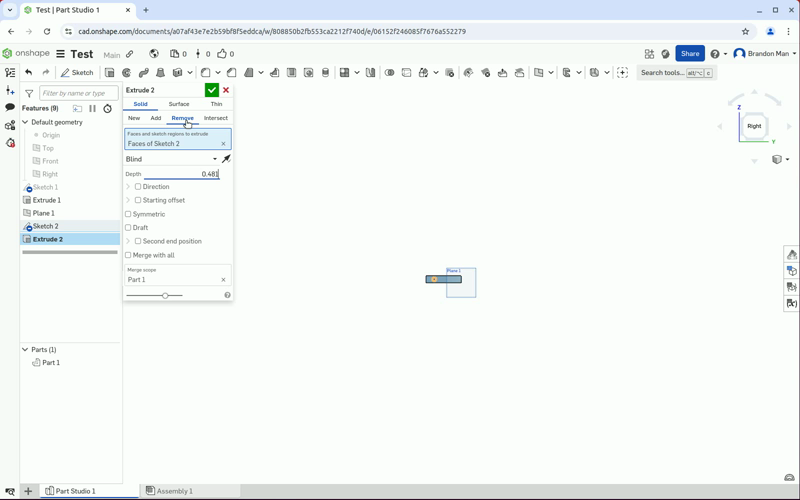
key(tab, 6)
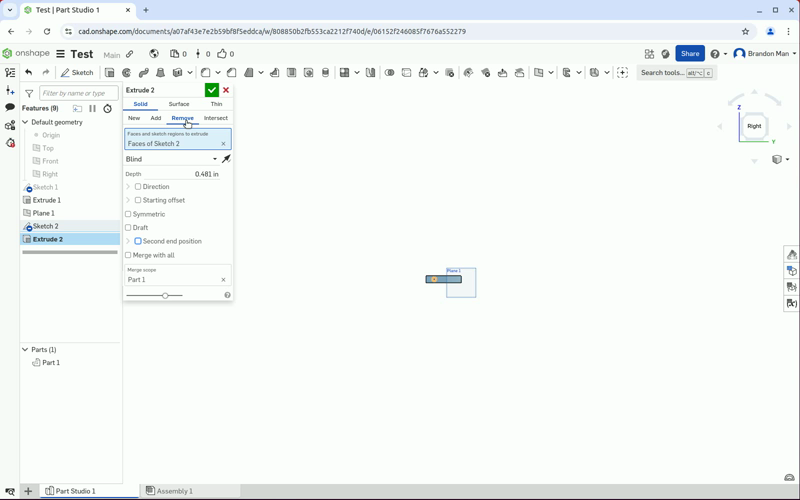
key(space)
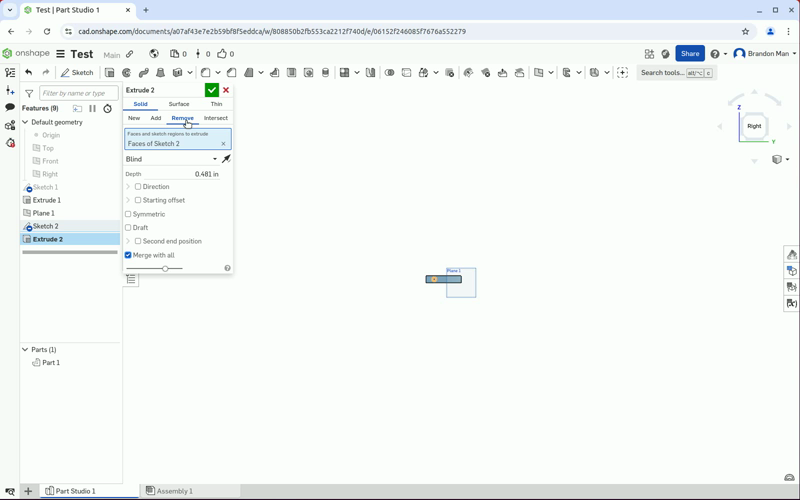
key(enter)
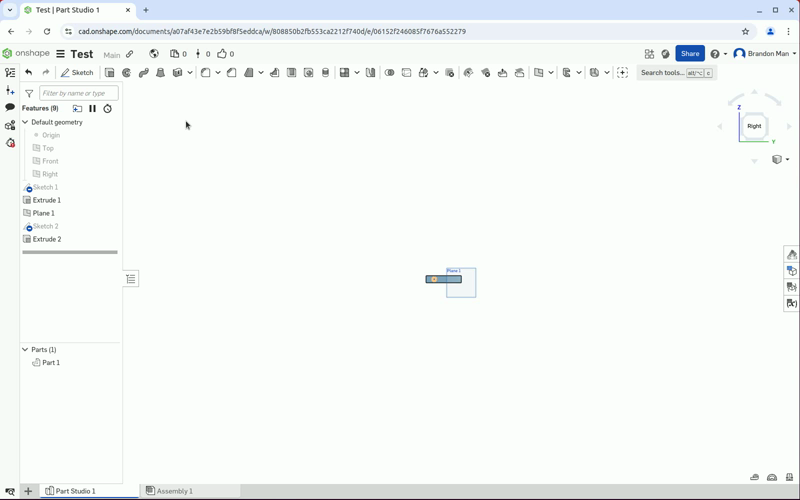
key(shift+h)
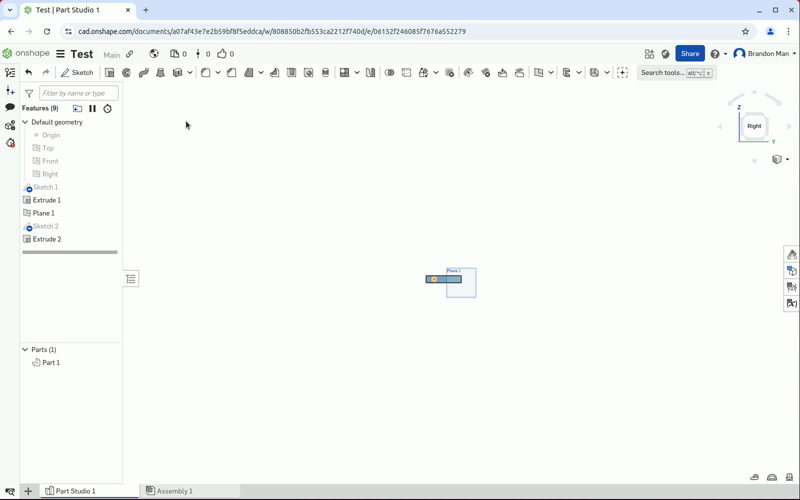
key(shift+h)
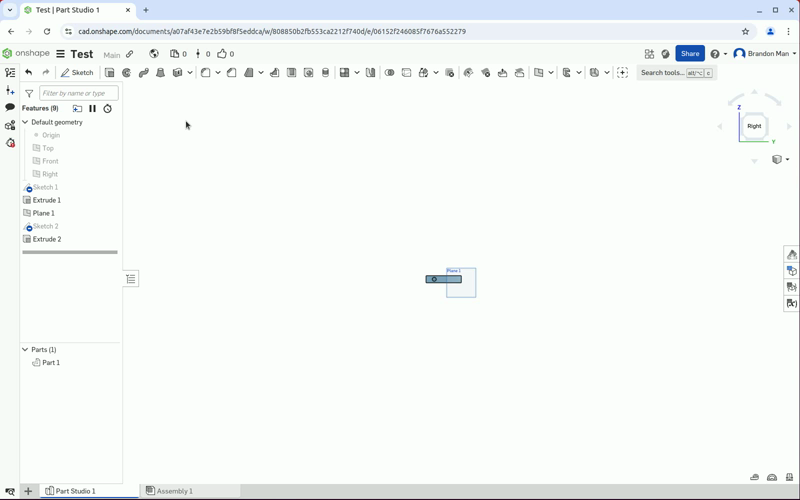
mouse_move(73, 189)
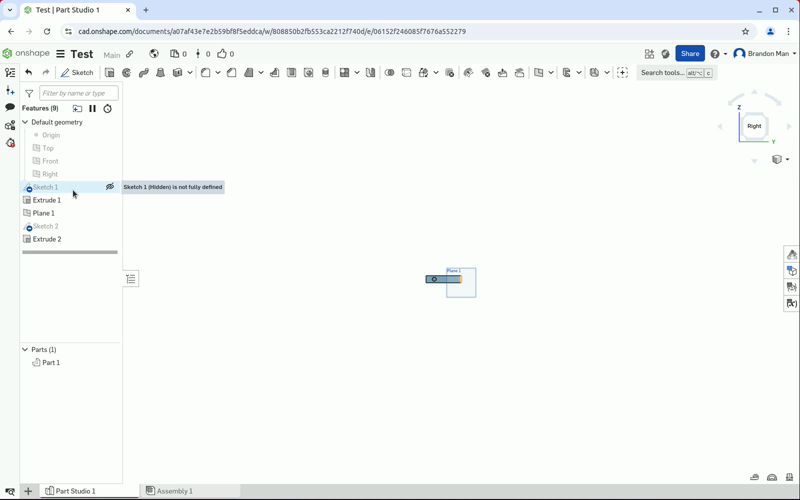
click(73, 189)
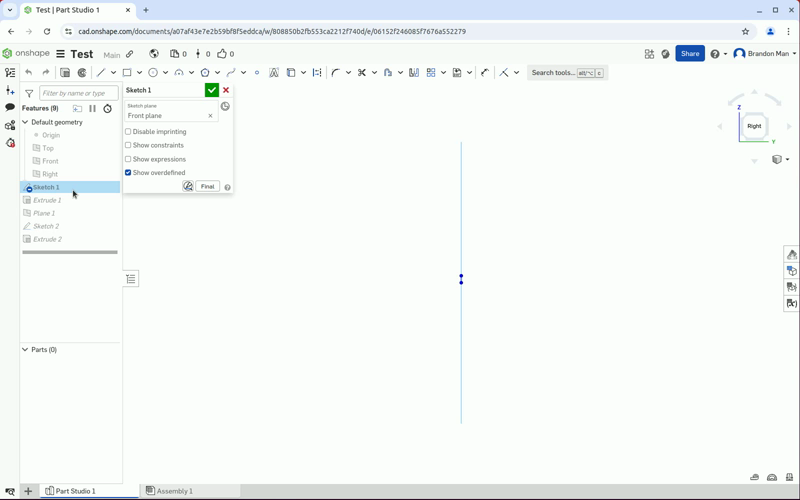
mouse_move(229, 92)
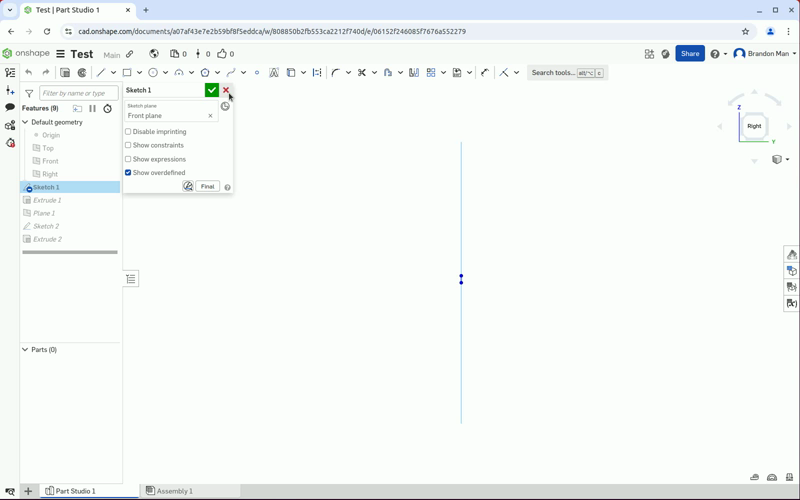
click(229, 92)
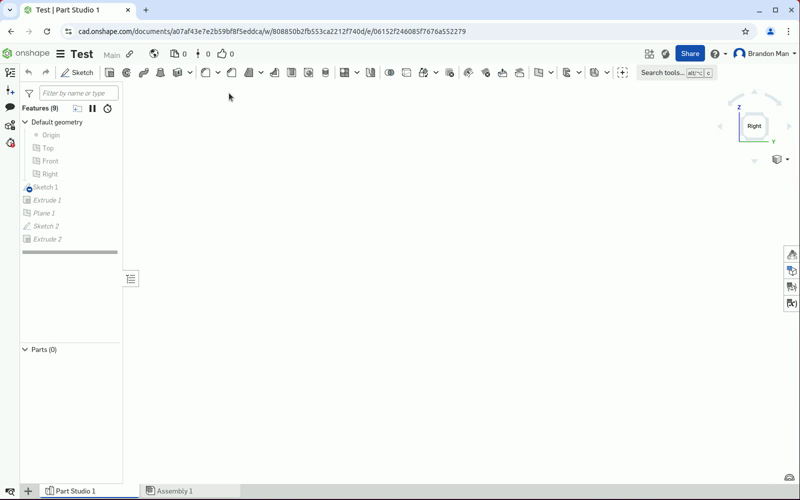
key(shift+s)
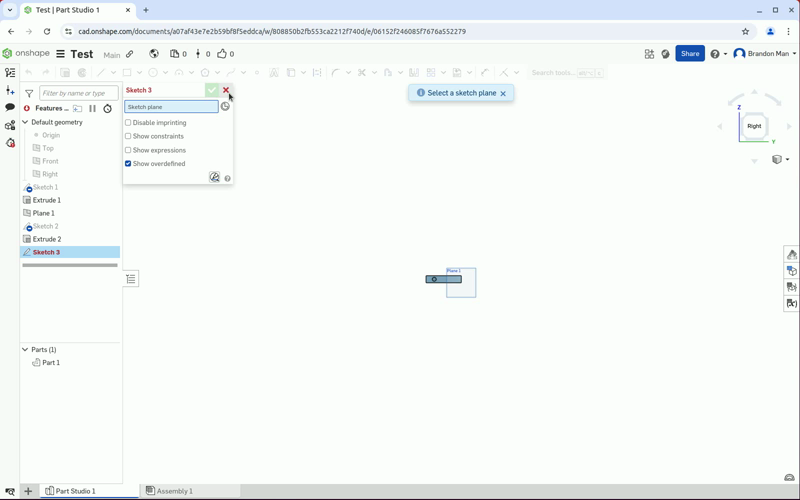
mouse_move(73, 215)
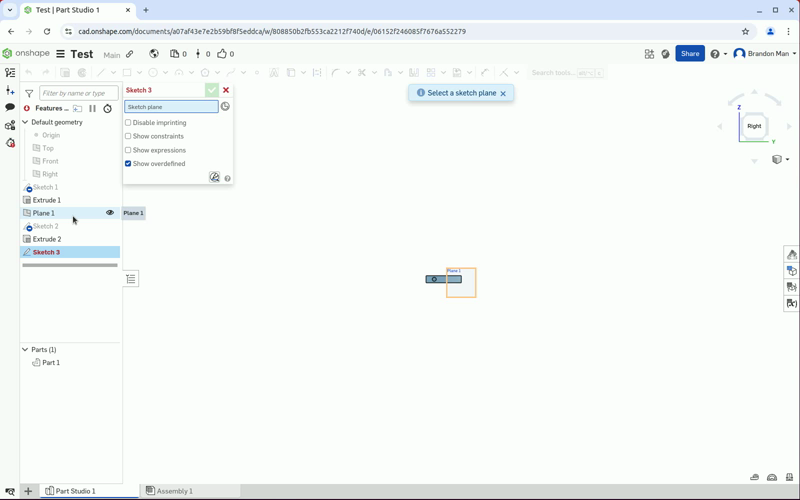
click(73, 215)
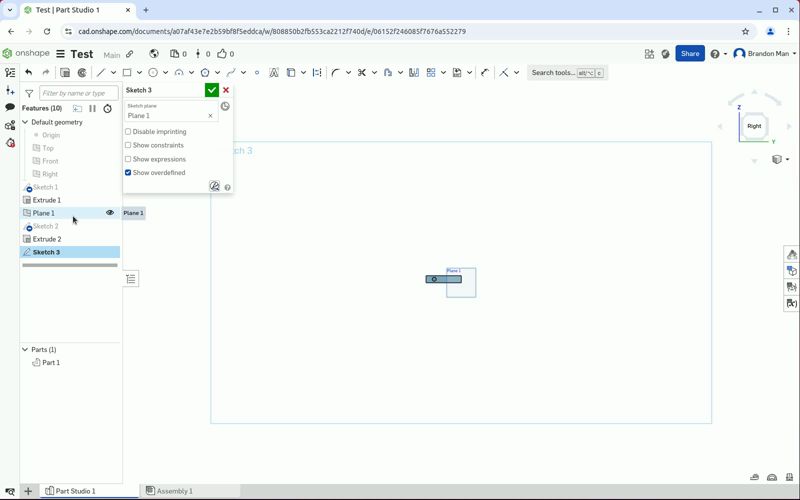
mouse_move(73, 352)
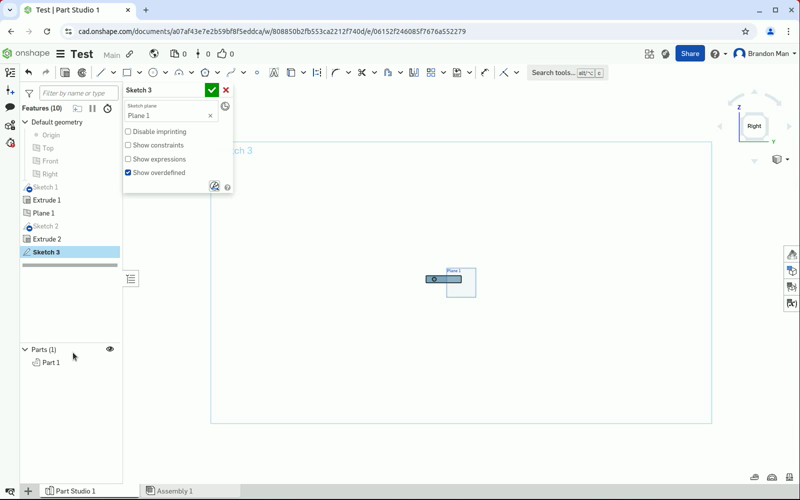
key(y)
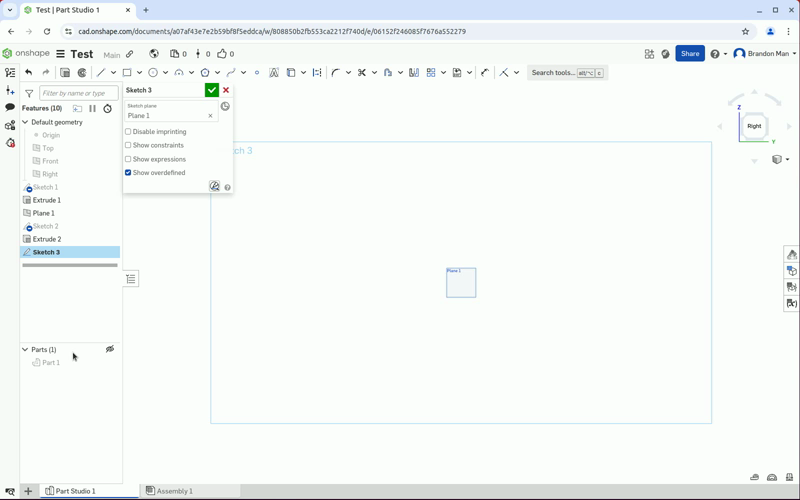
key(c)
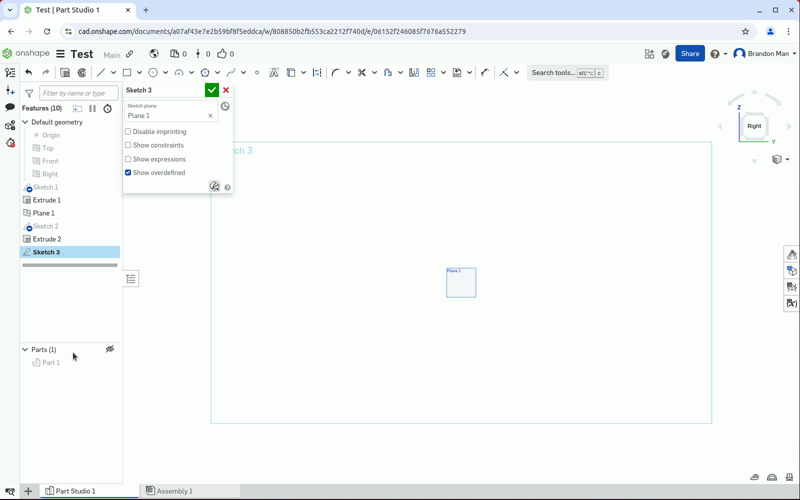
key_down(shift)
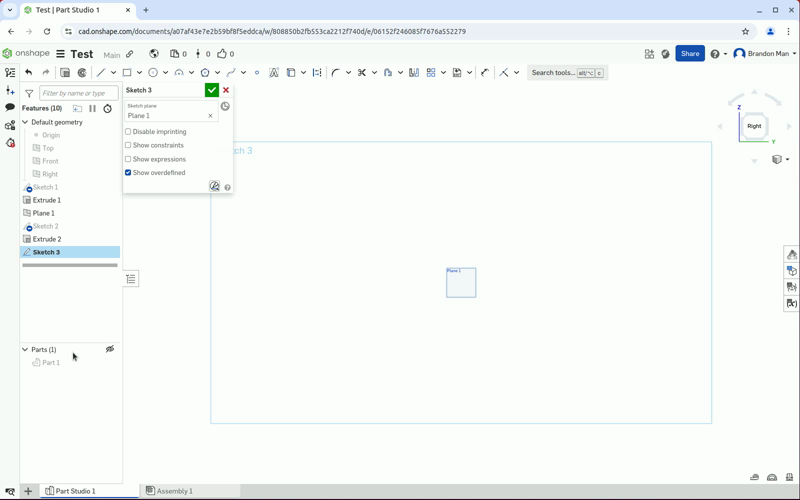
mouse_move(454, 279)
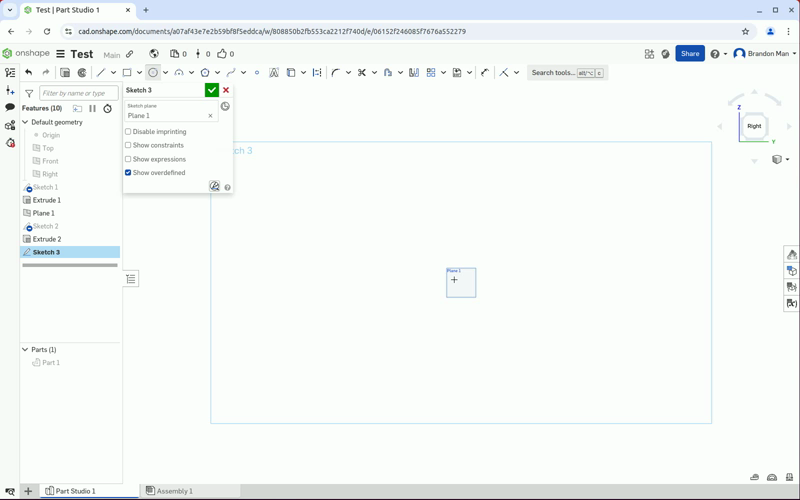
click(454, 279)
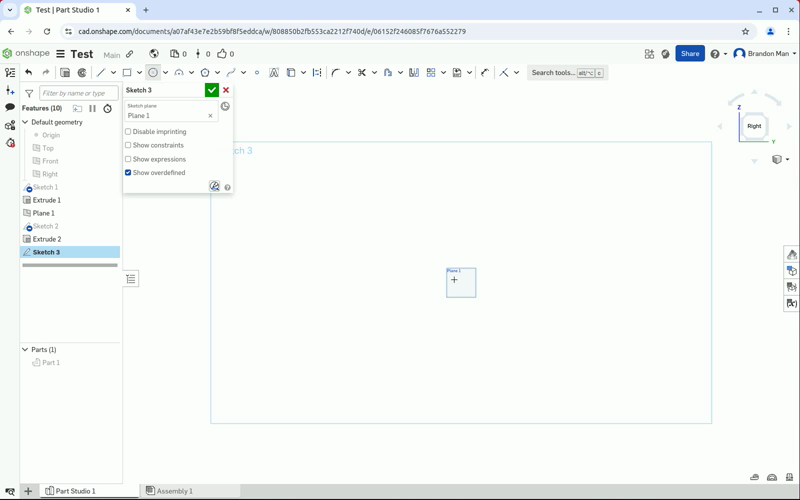
key_up(shift)
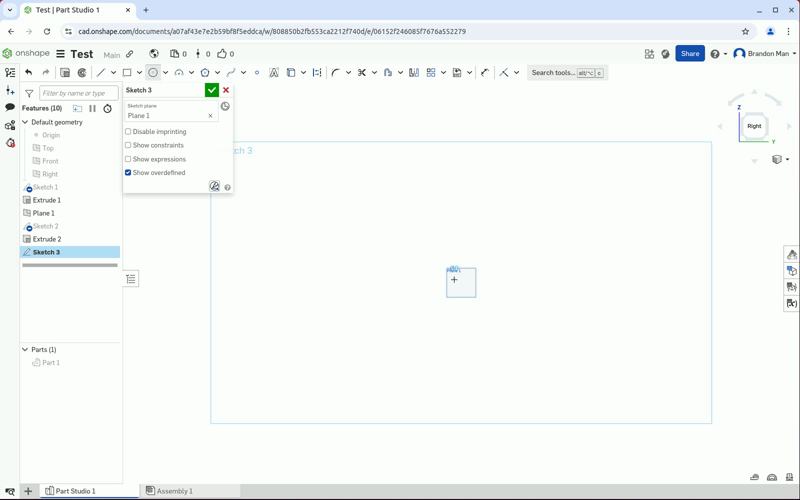
mouse_move(456, 279)
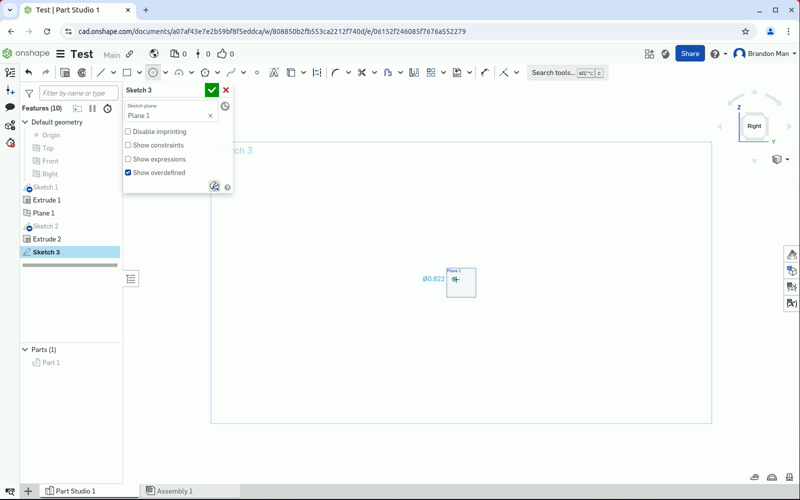
scroll(6)
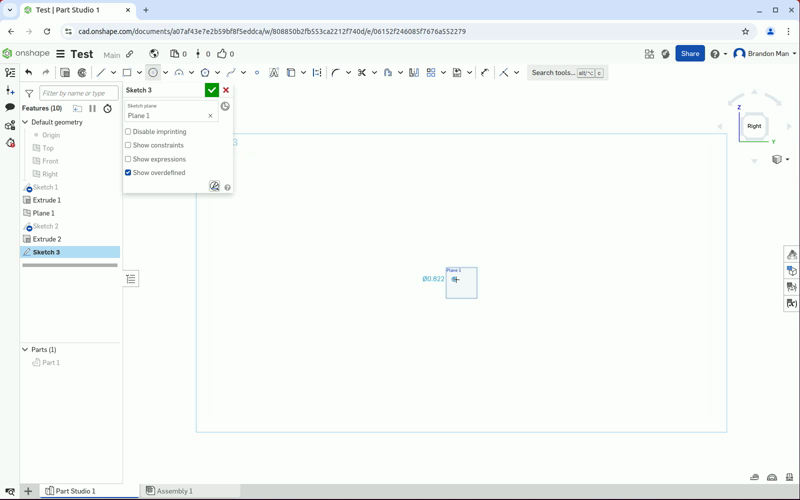
scroll(6)
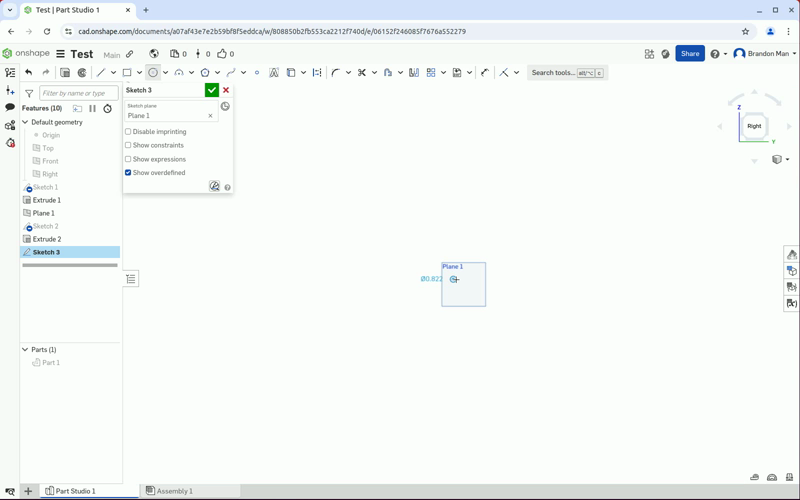
scroll(6)
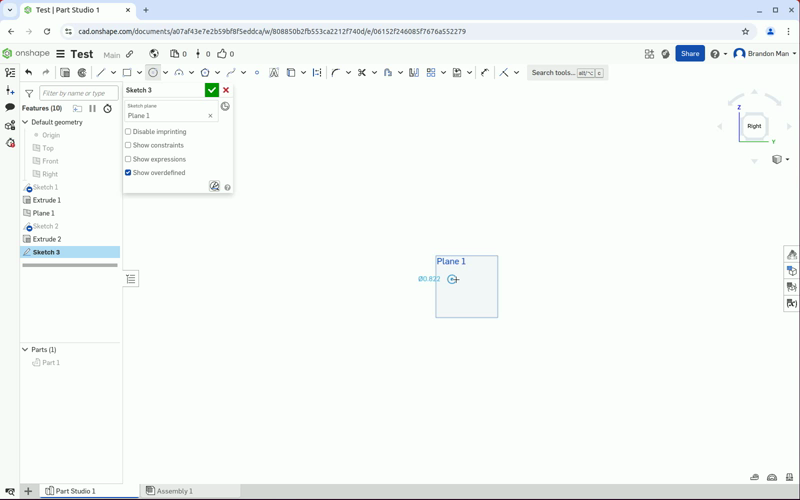
scroll(6)
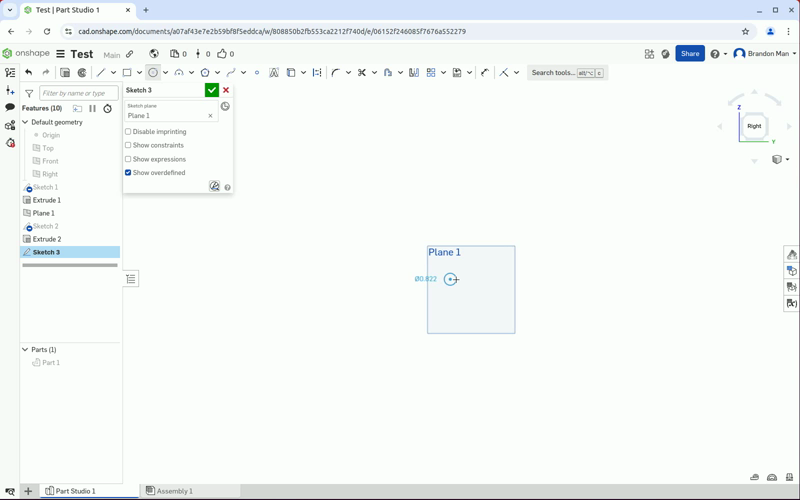
scroll(6)
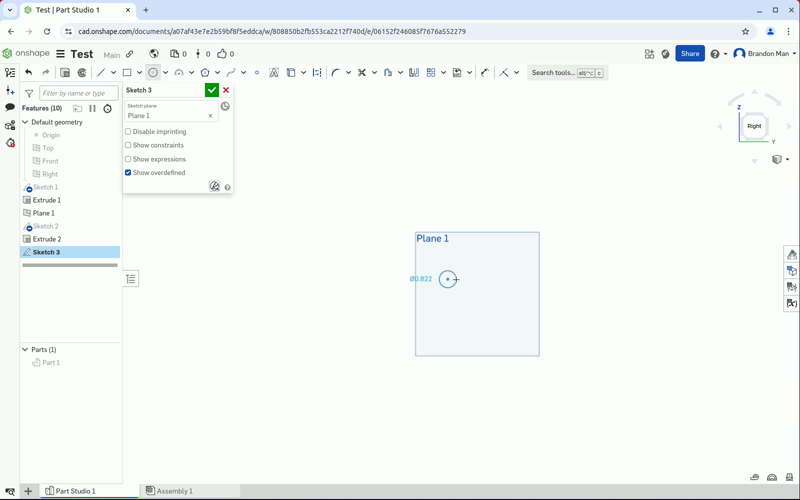
scroll(6)
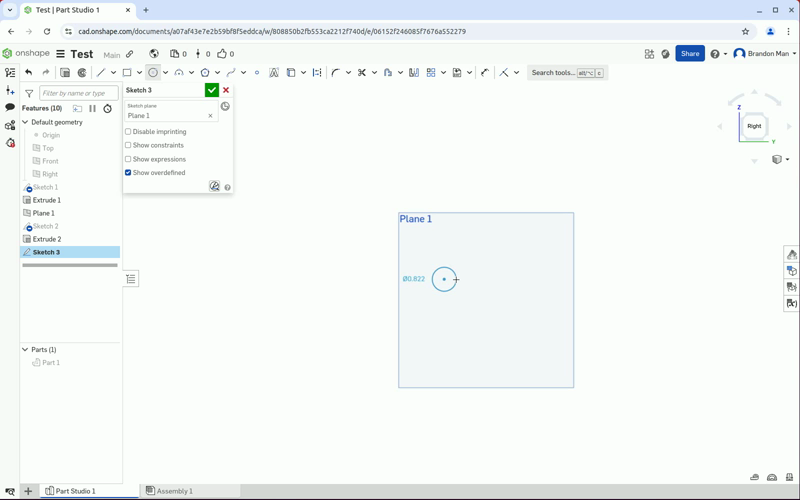
scroll(6)
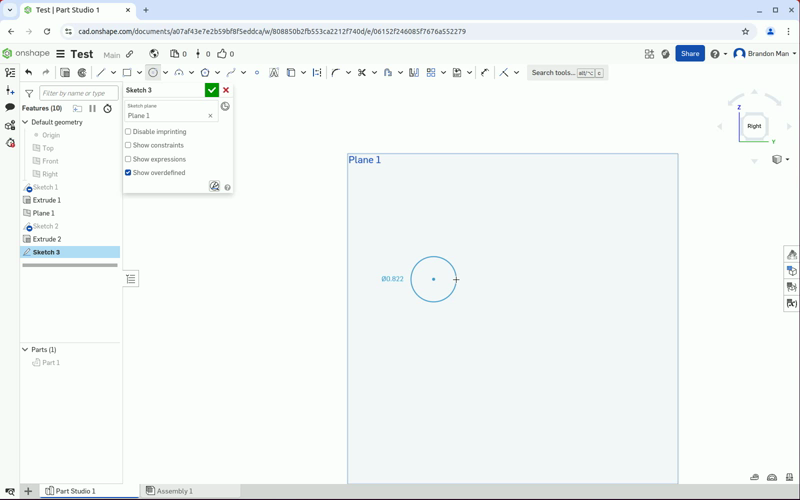
click(456, 279)
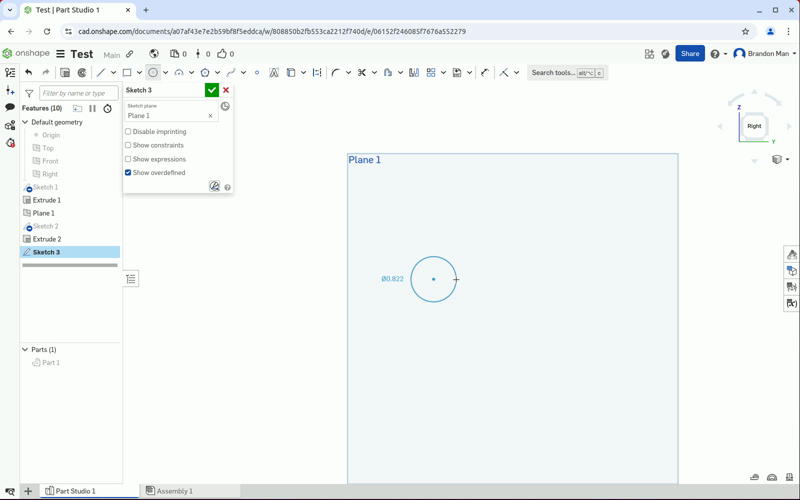
scroll(-6)
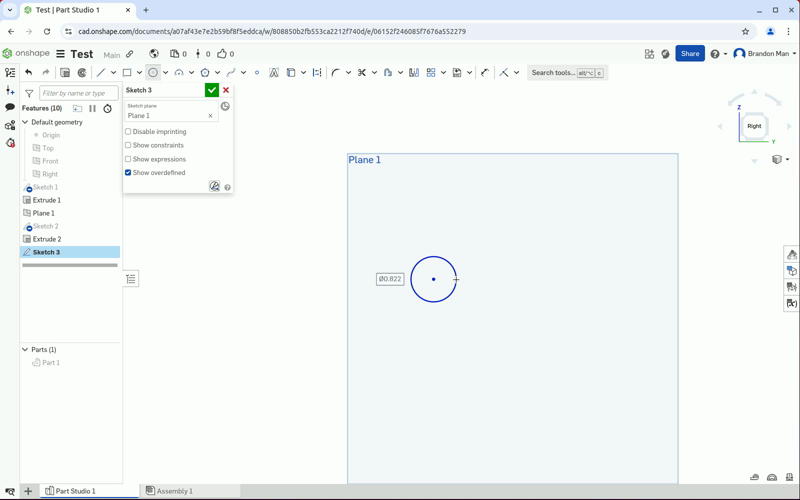
scroll(-6)
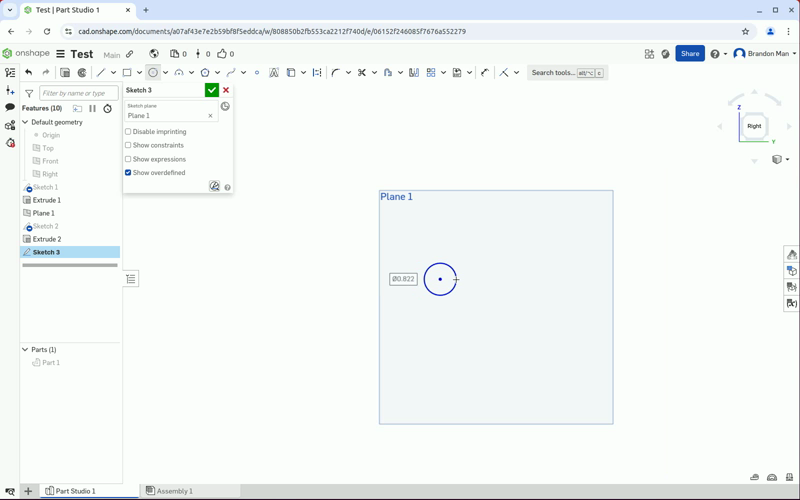
scroll(-6)
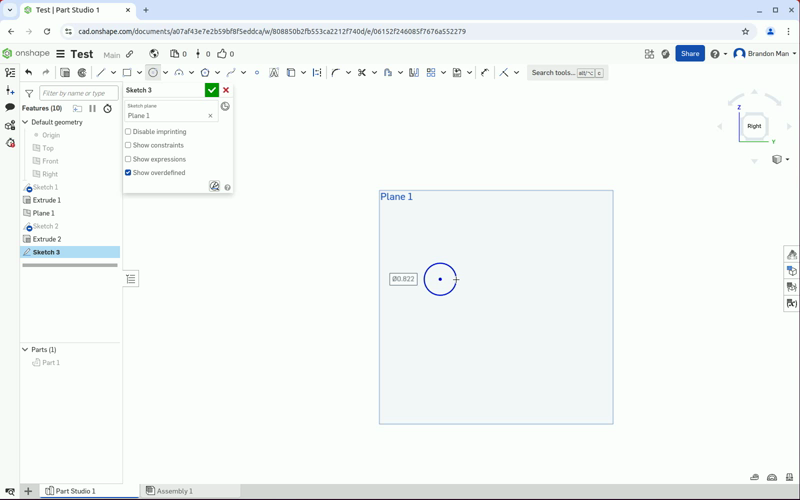
scroll(-6)
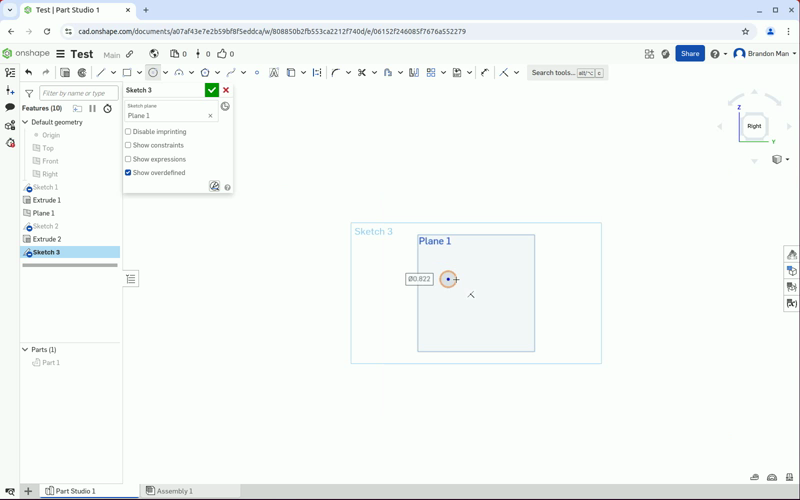
scroll(-6)
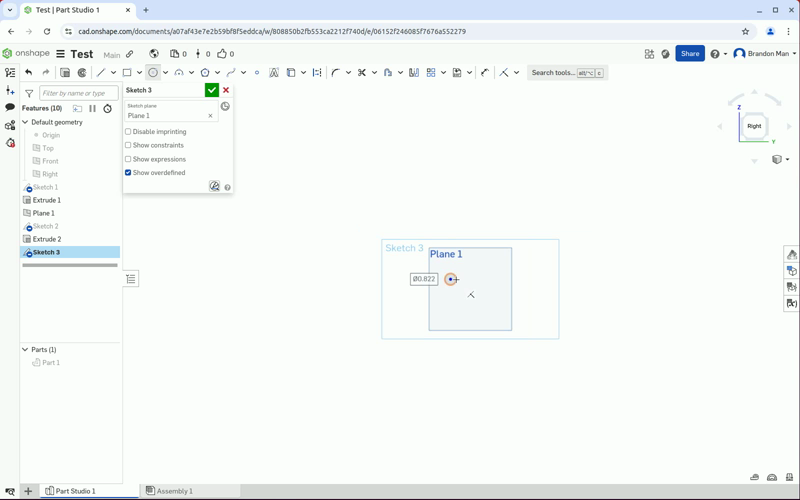
scroll(-6)
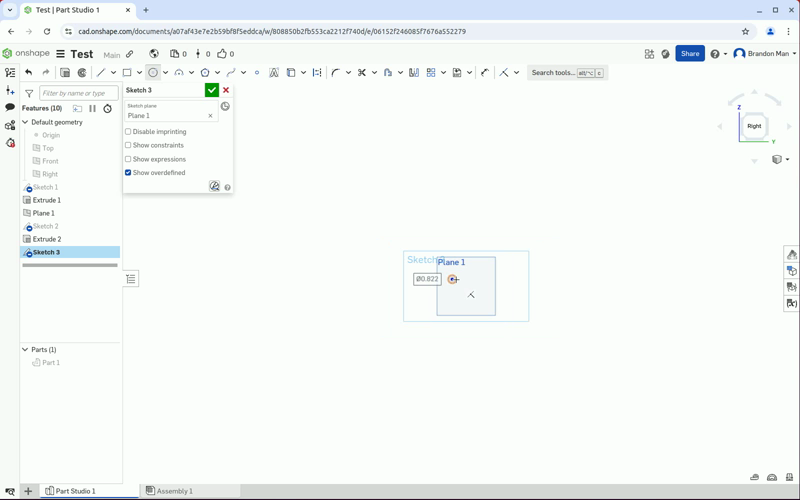
scroll(-6)
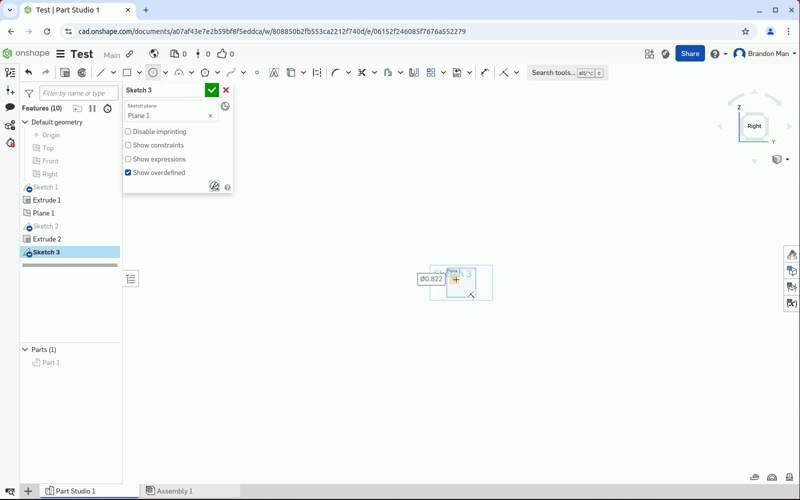
key(esc)
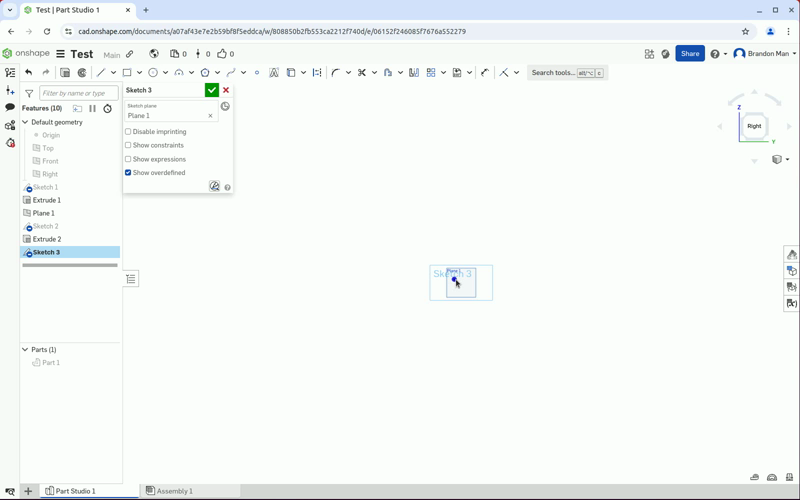
mouse_move(454, 278)
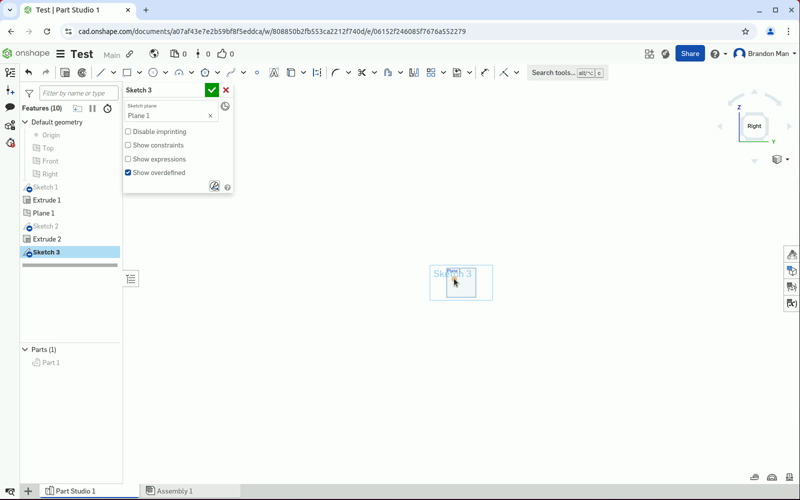
scroll(6)
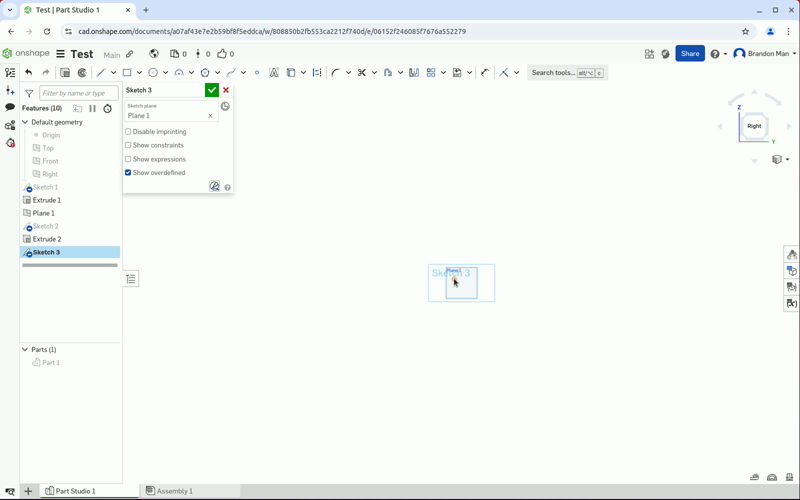
scroll(6)
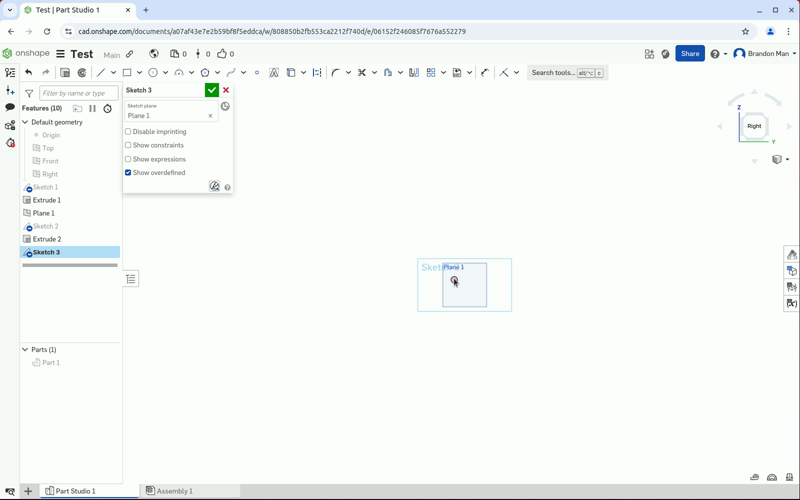
scroll(6)
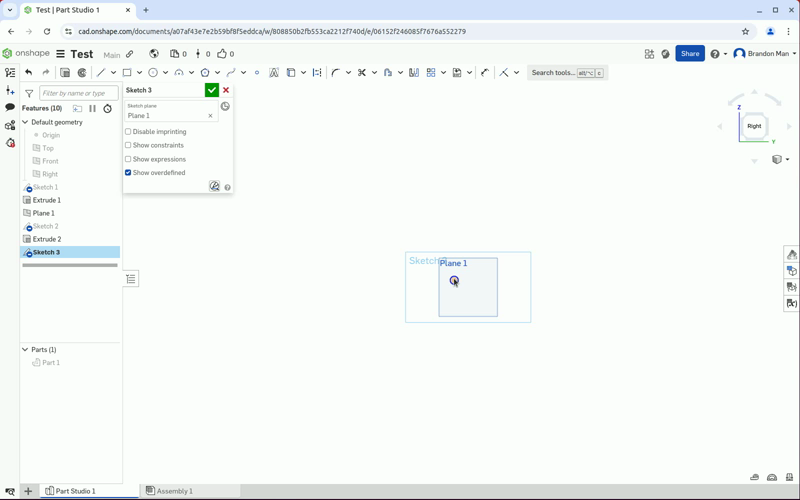
scroll(6)
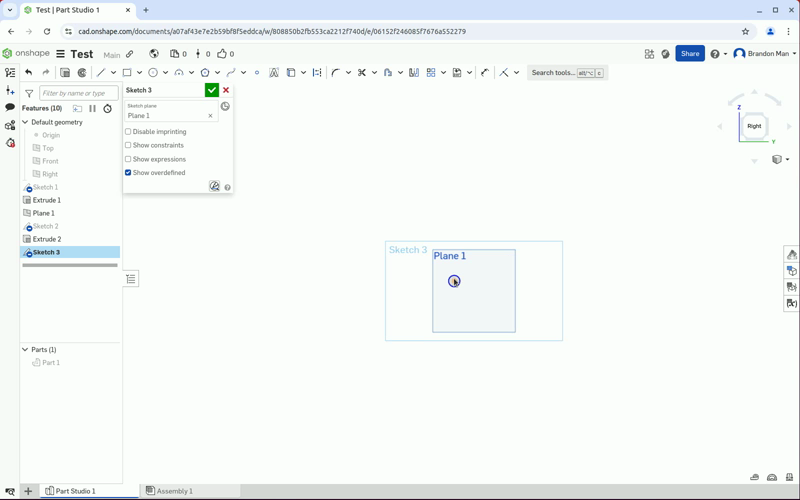
scroll(6)
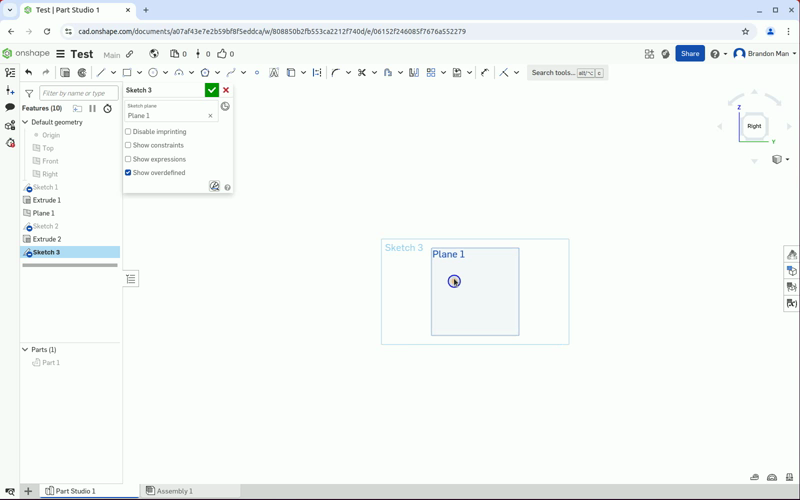
scroll(6)
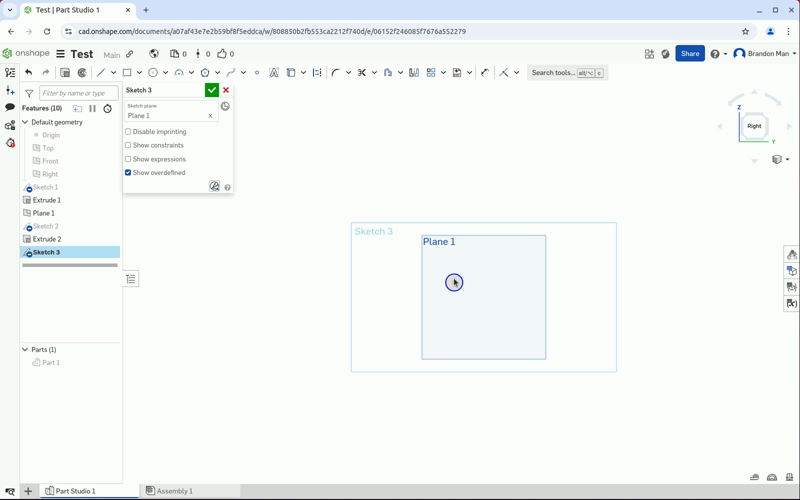
scroll(6)
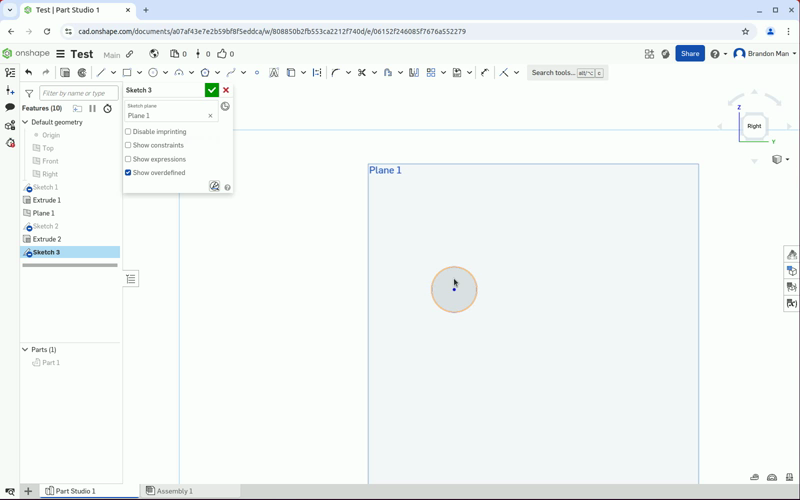
click(454, 278)
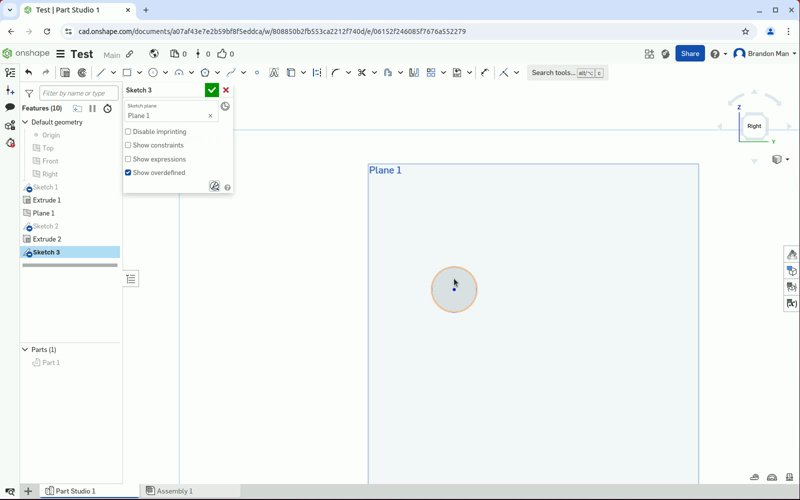
scroll(-6)
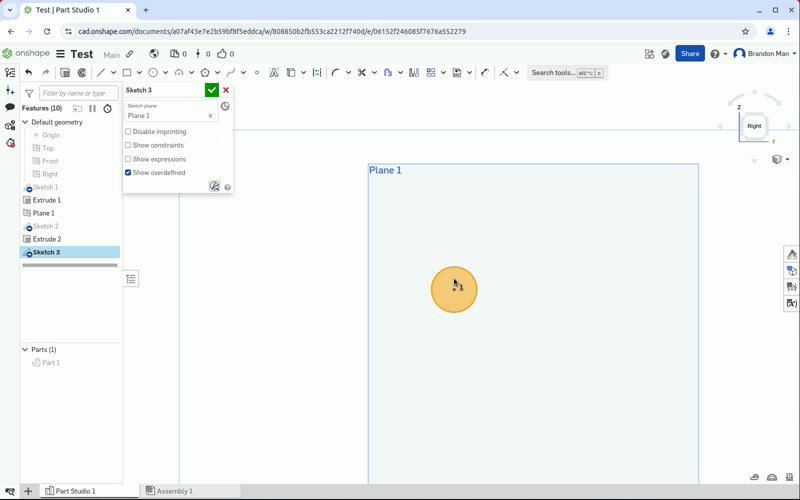
scroll(-6)
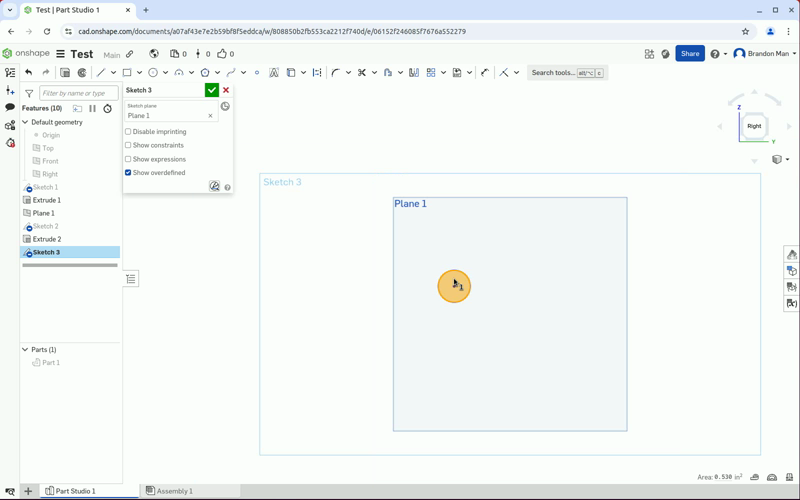
scroll(-6)
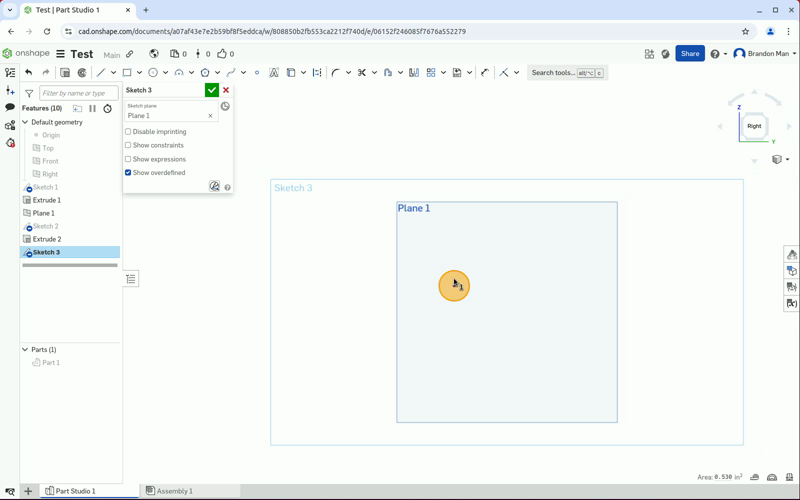
scroll(-6)
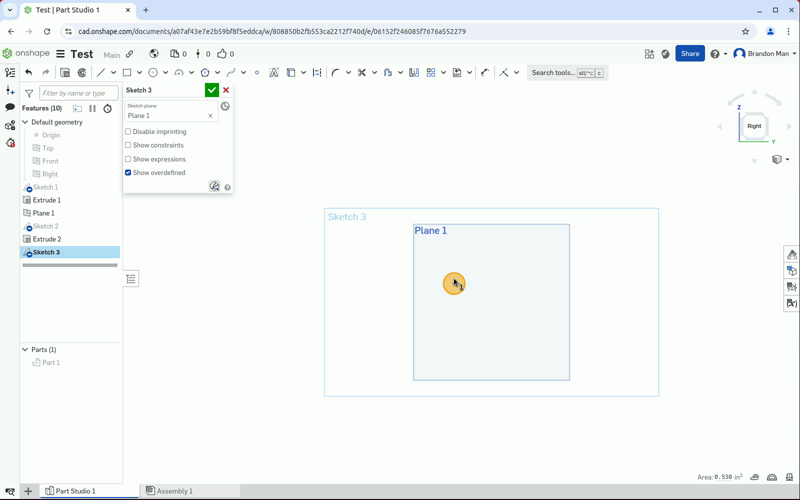
scroll(-6)
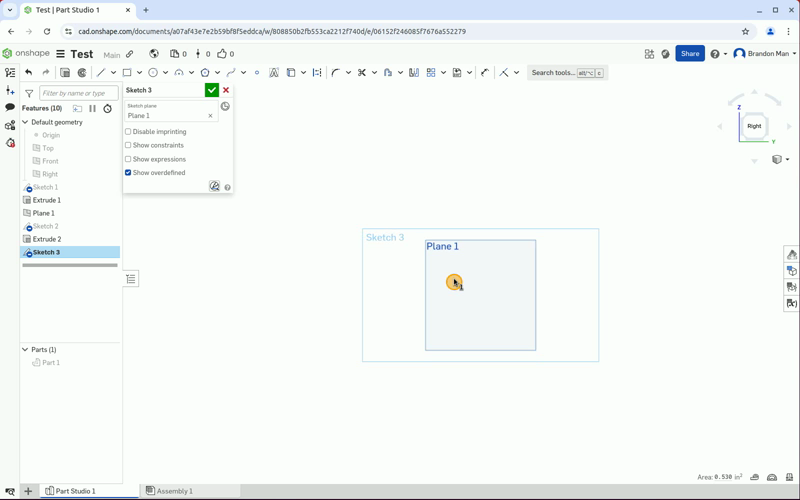
scroll(-6)
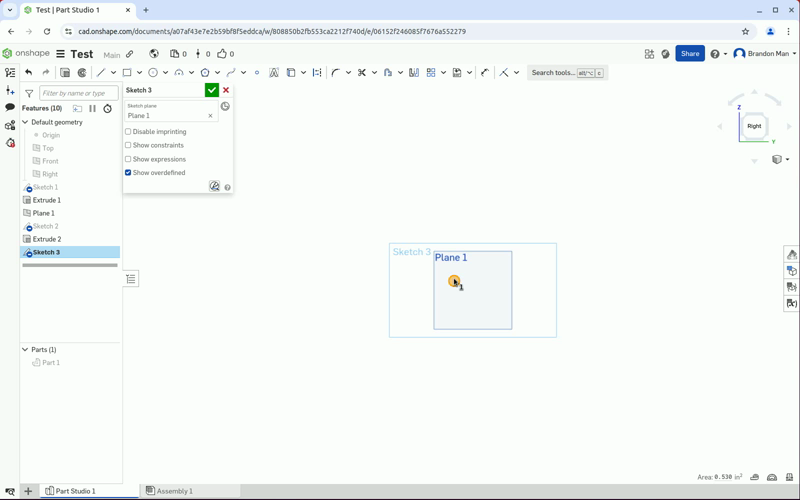
scroll(-6)
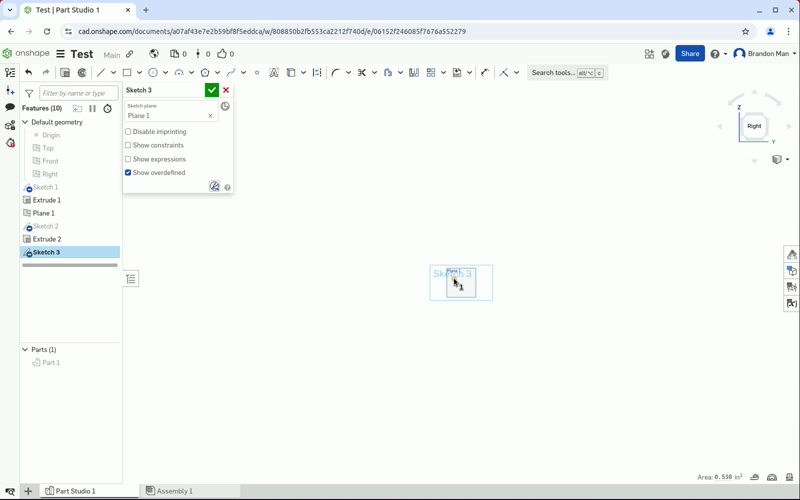
mouse_move(73, 352)
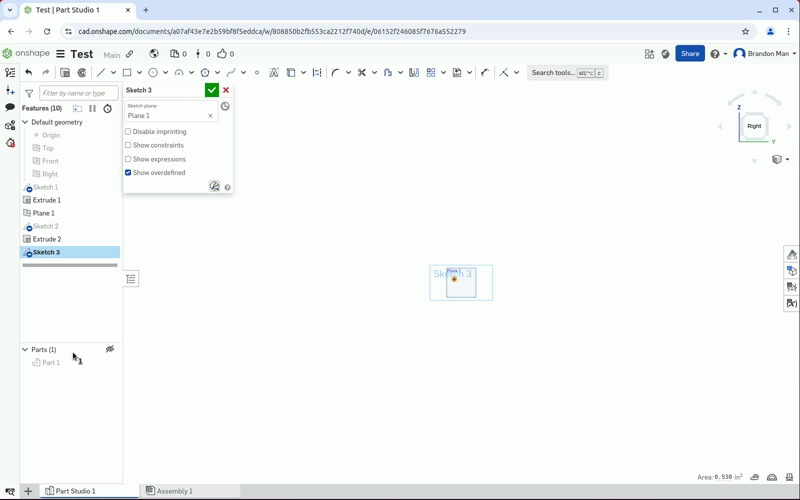
key(shift+y)
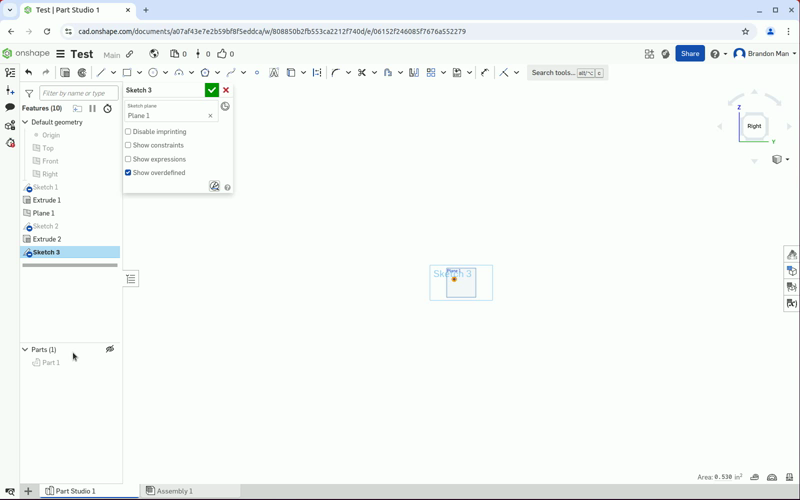
key(shift+e)
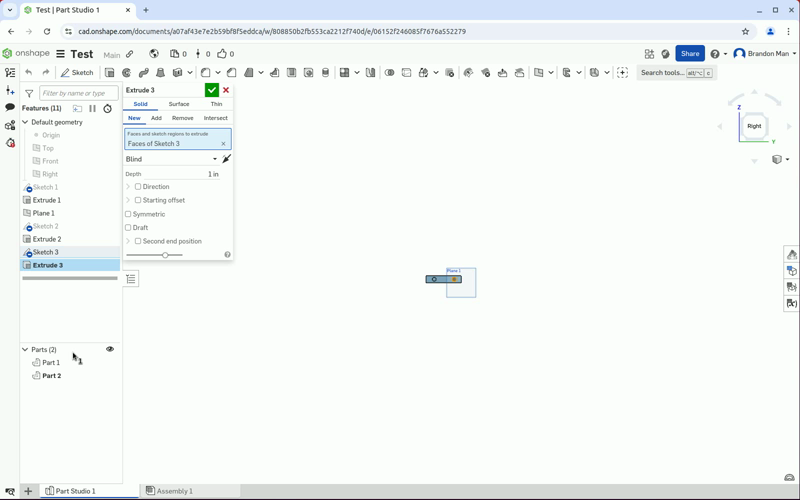
mouse_move(143, 106)
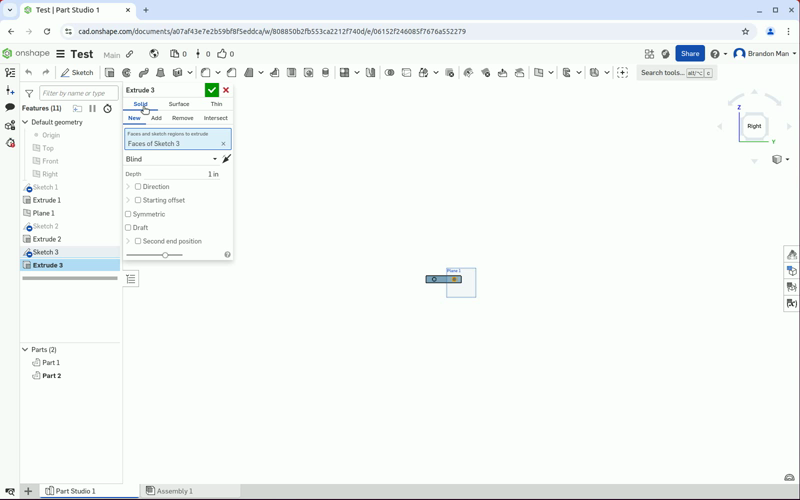
click(143, 106)
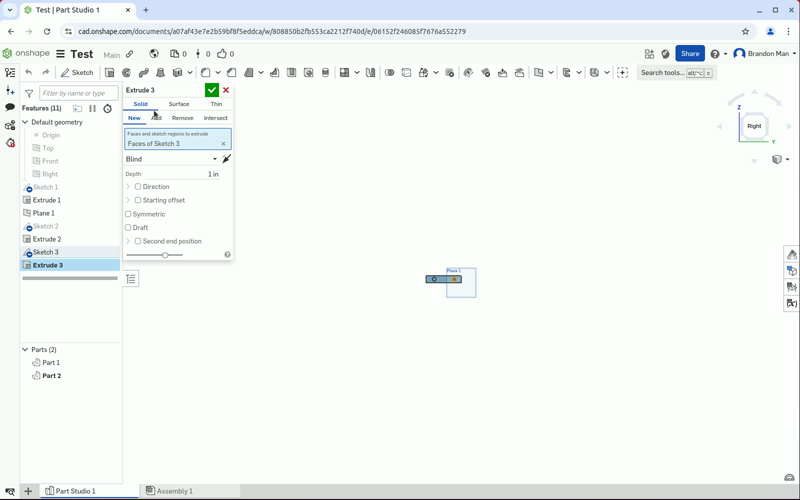
mouse_move(186, 120)
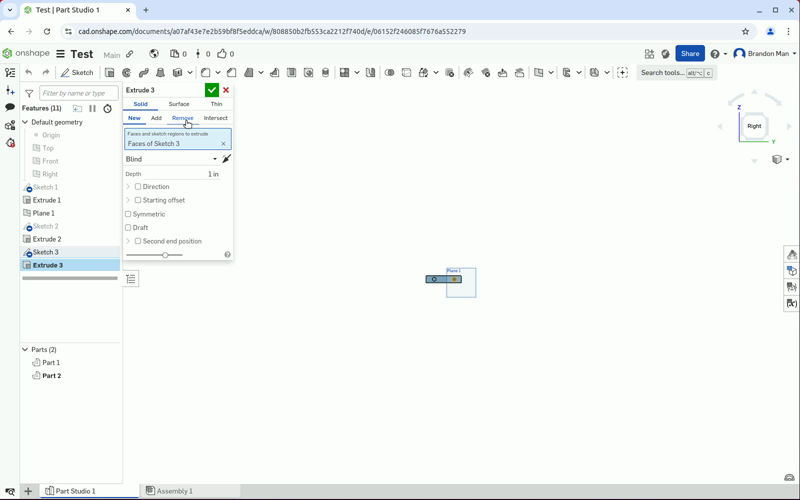
click(186, 120)
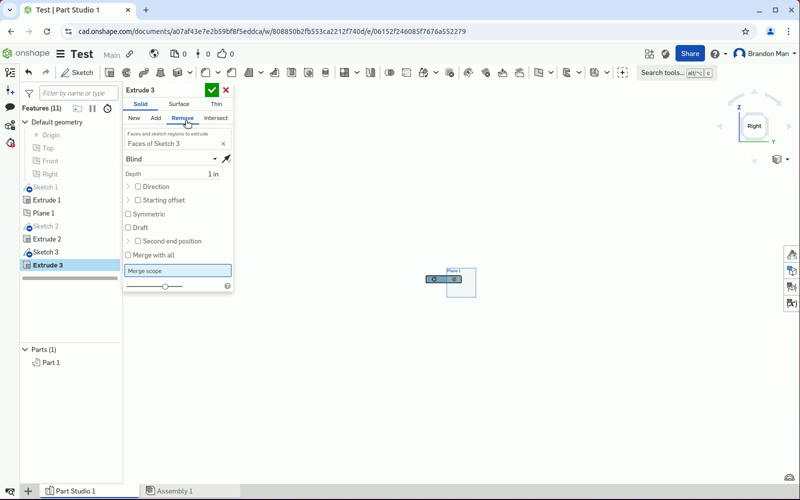
key(tab, 4)
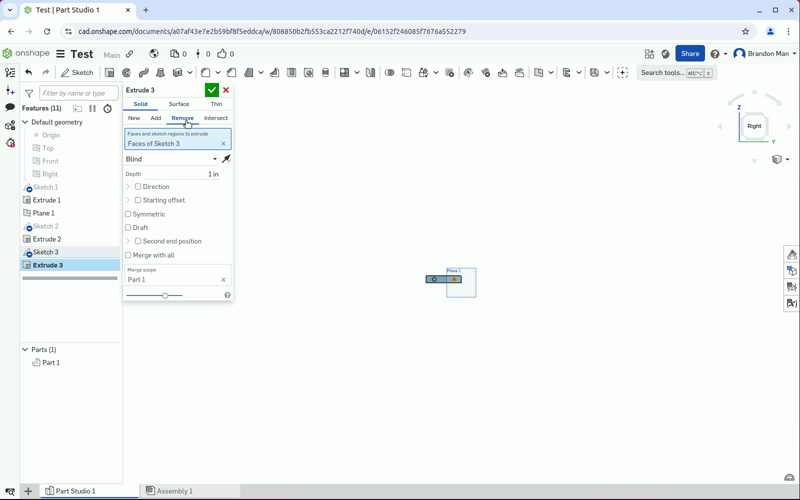
text(0.481)
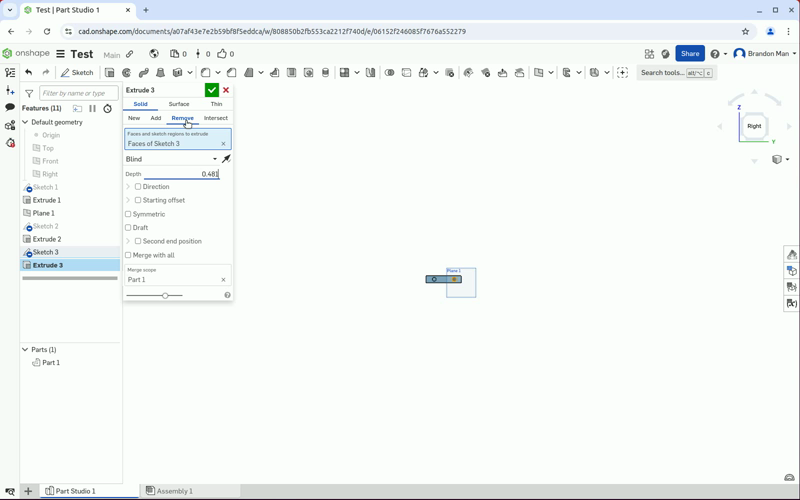
key(tab, 6)
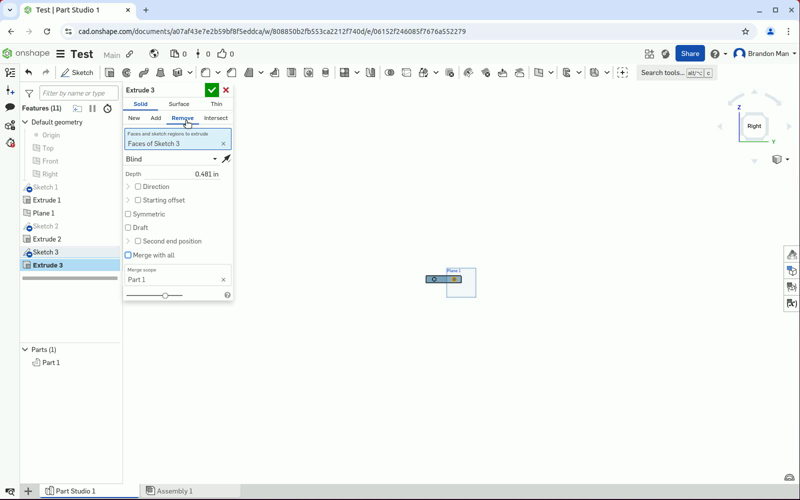
key(space)
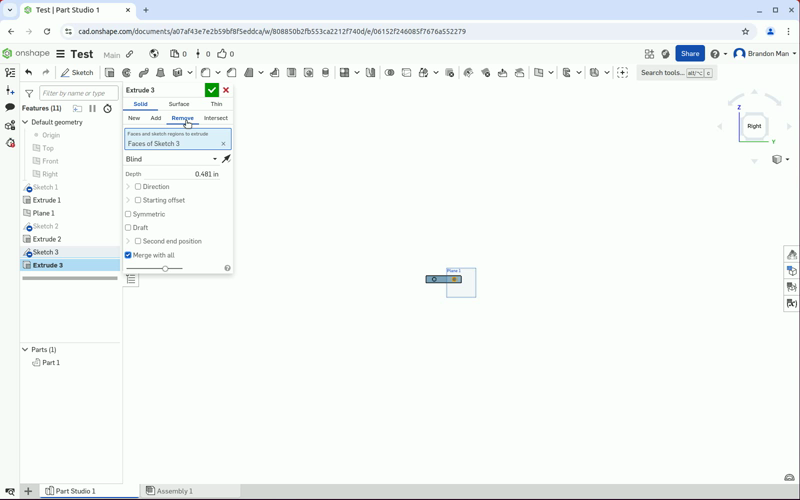
key(enter)
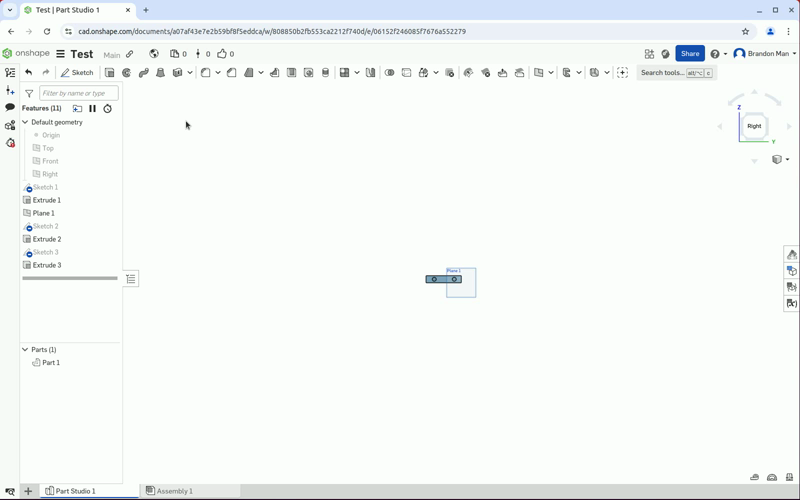
key(shift+h)
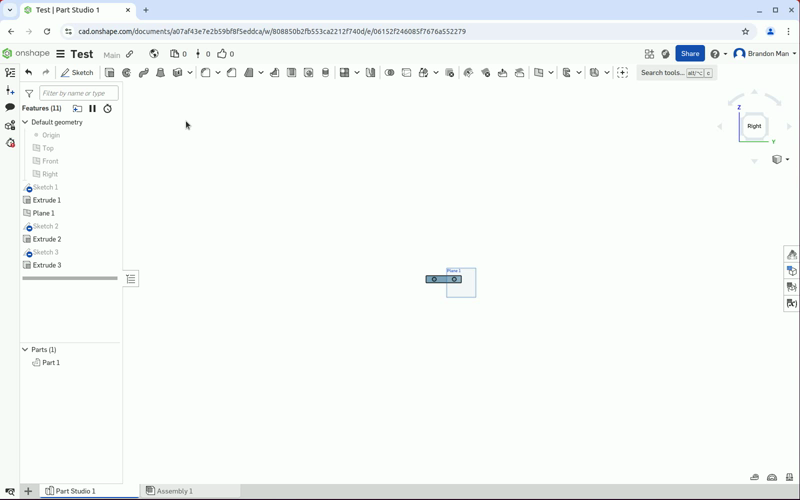
key(shift+h)
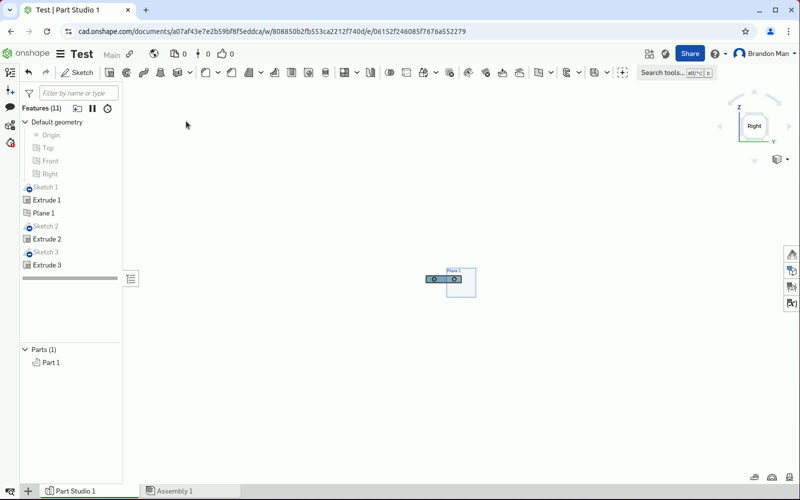
mouse_move(73, 189)
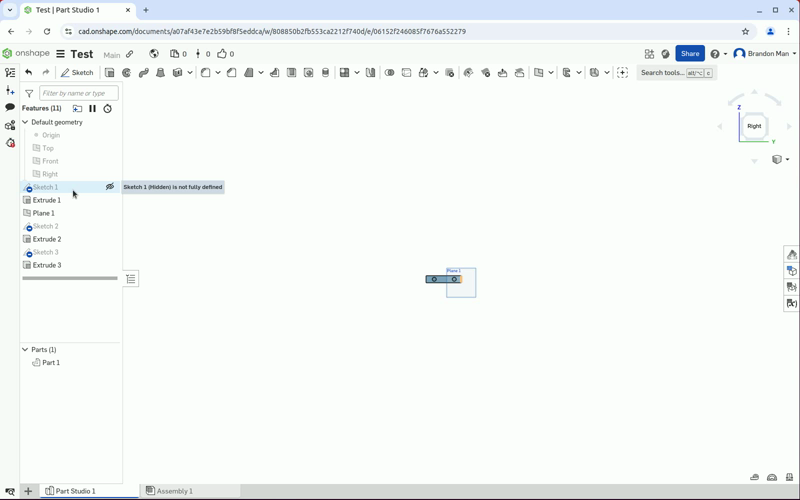
click(73, 189)
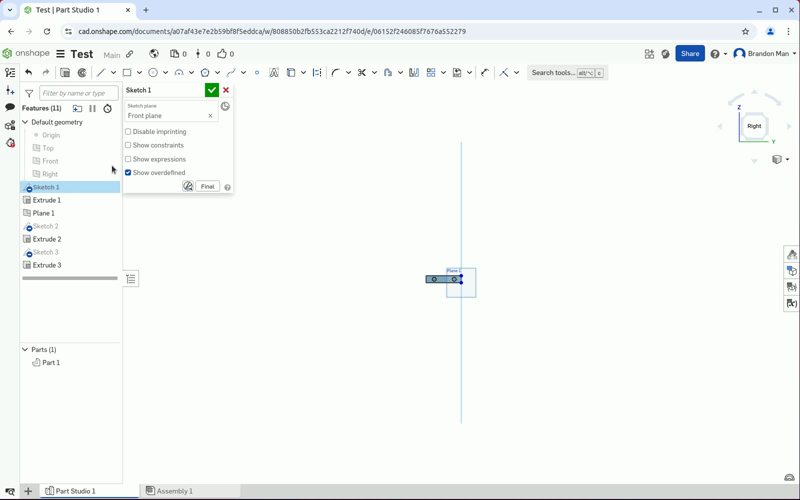
mouse_move(229, 92)
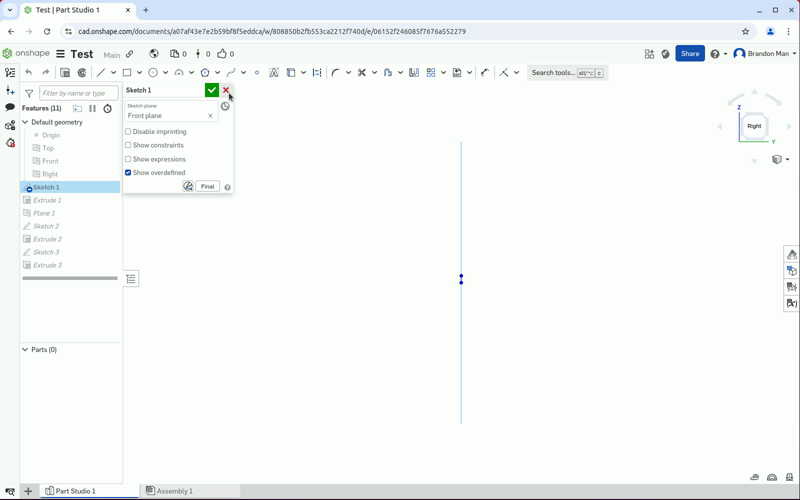
click(229, 92)
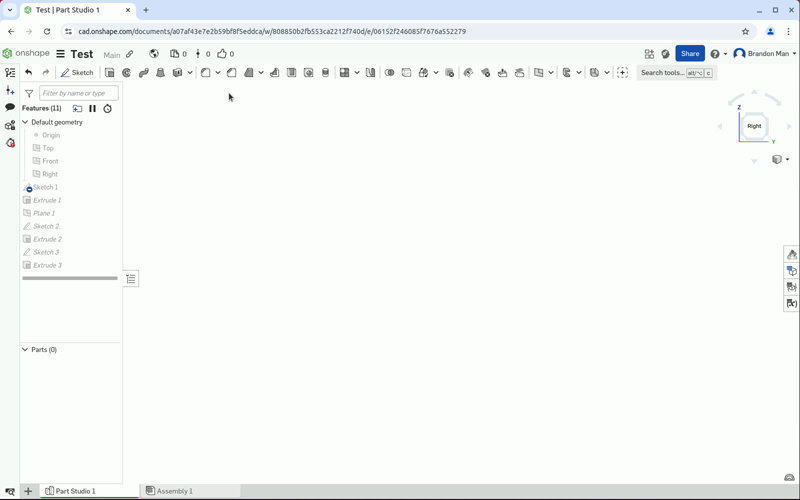
mouse_move(541, 75)
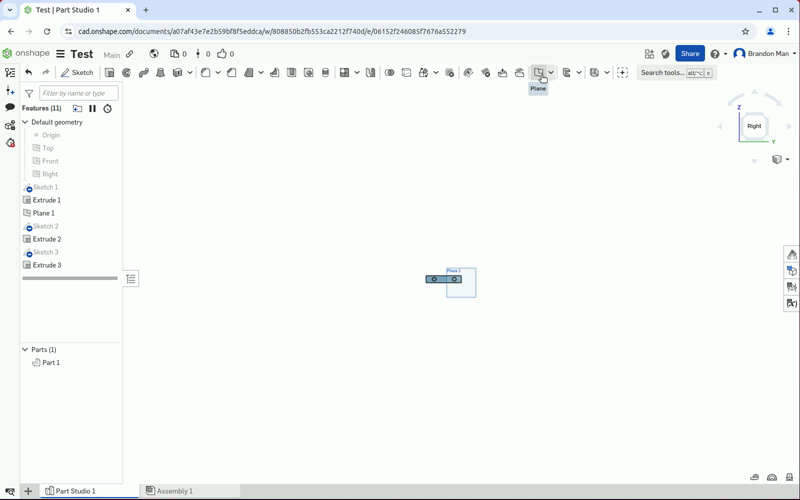
click(541, 75)
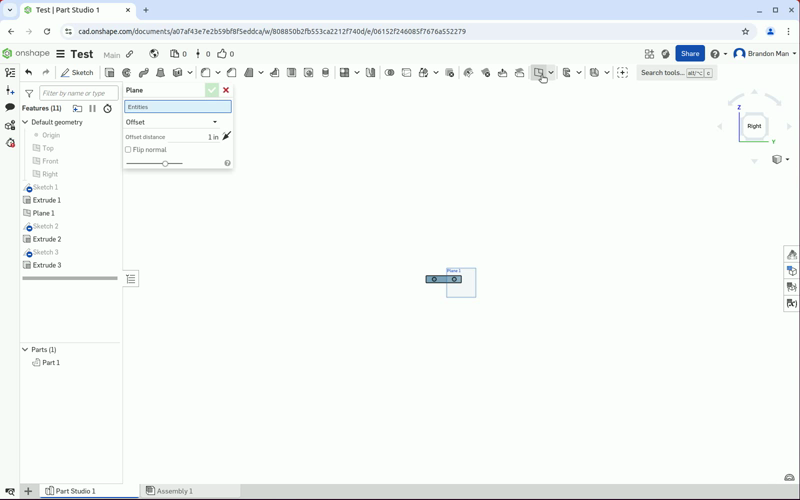
mouse_move(73, 176)
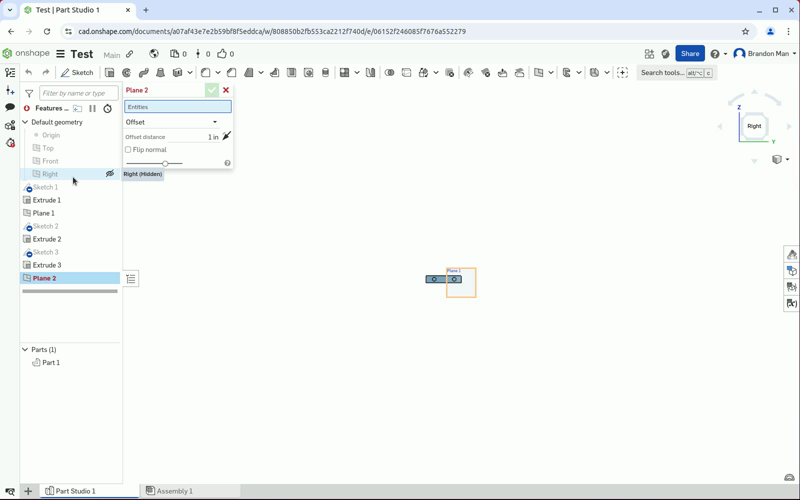
click(73, 176)
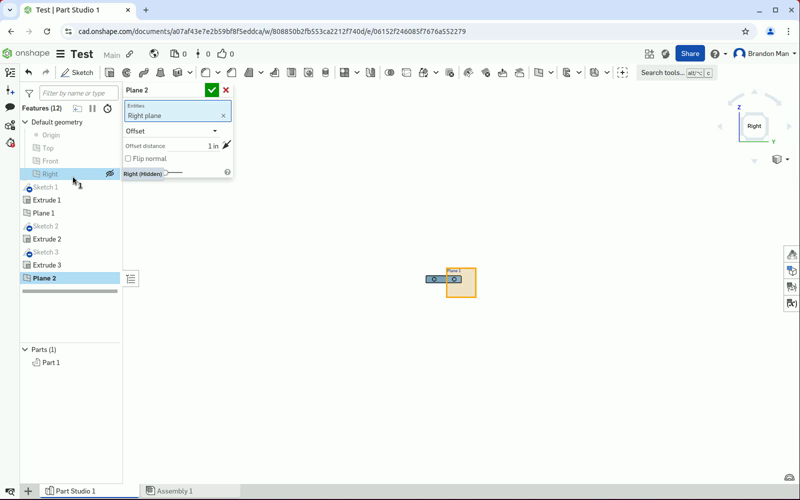
key(tab, 2)
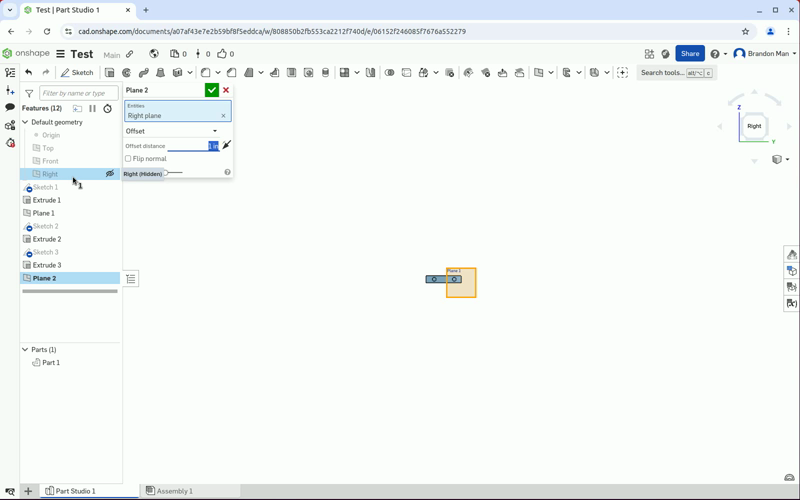
text(4.56)
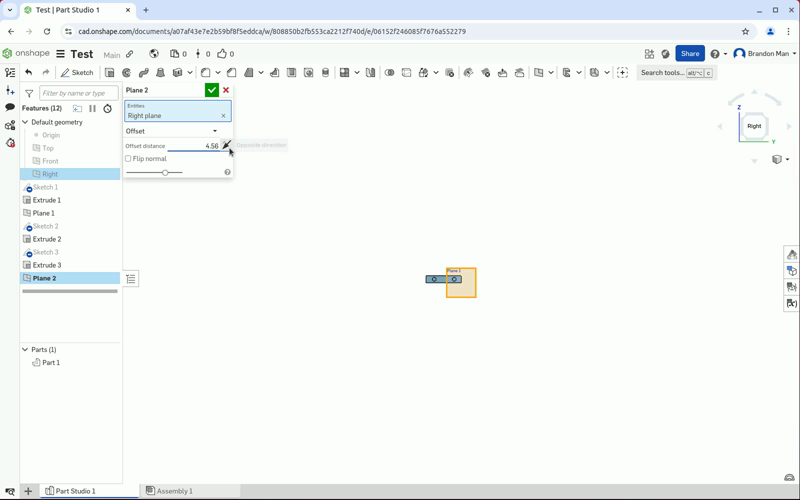
mouse_move(229, 147)
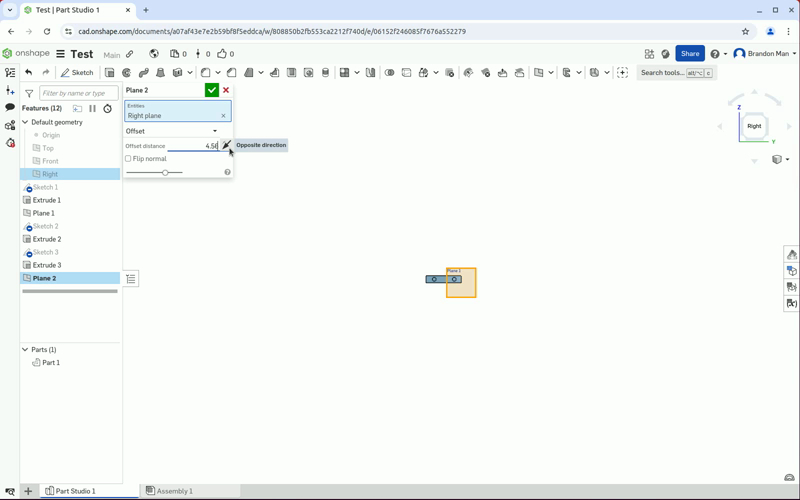
click(229, 147)
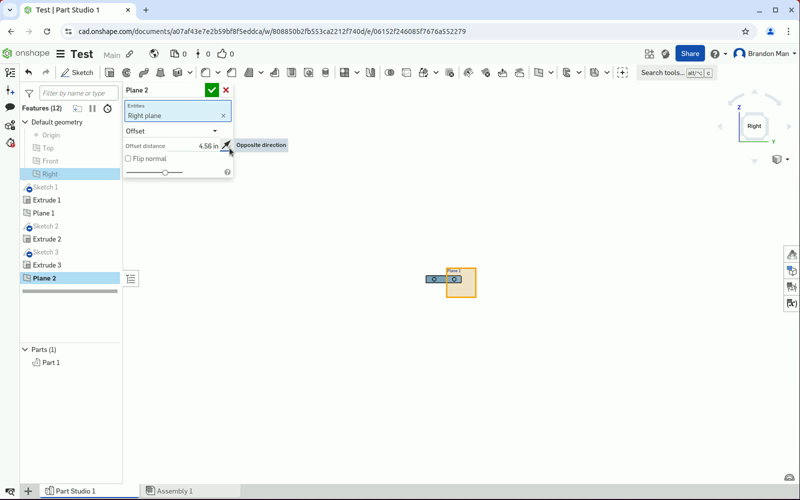
key(enter, 2)
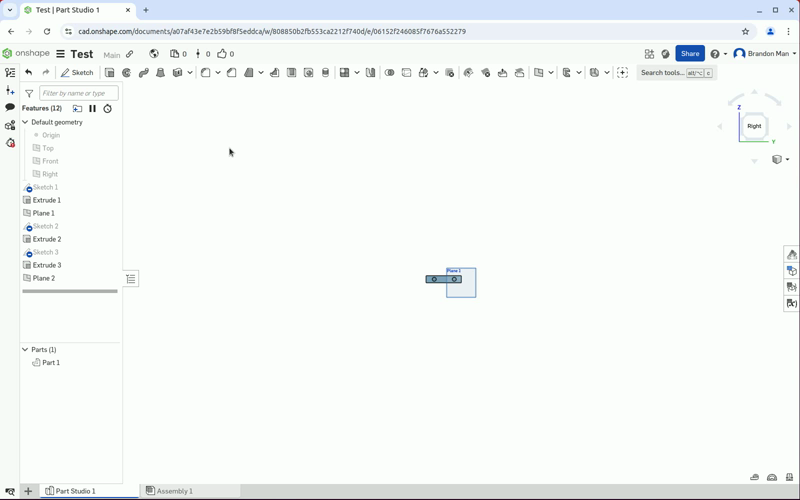
key(shift+s)
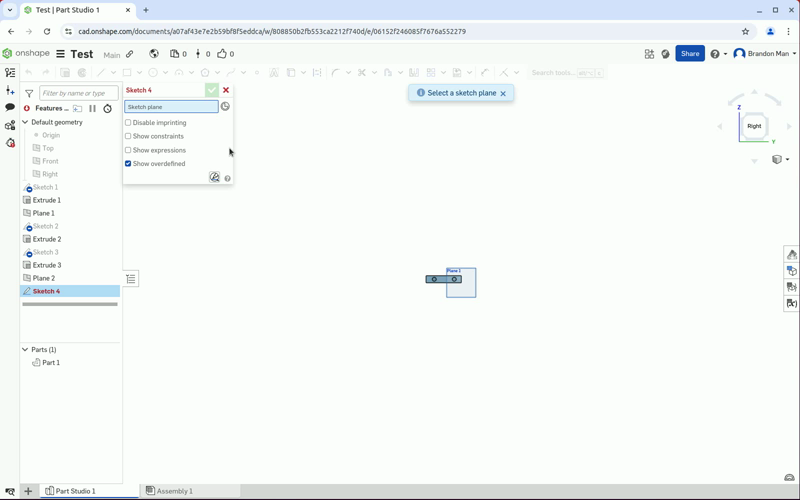
mouse_move(73, 280)
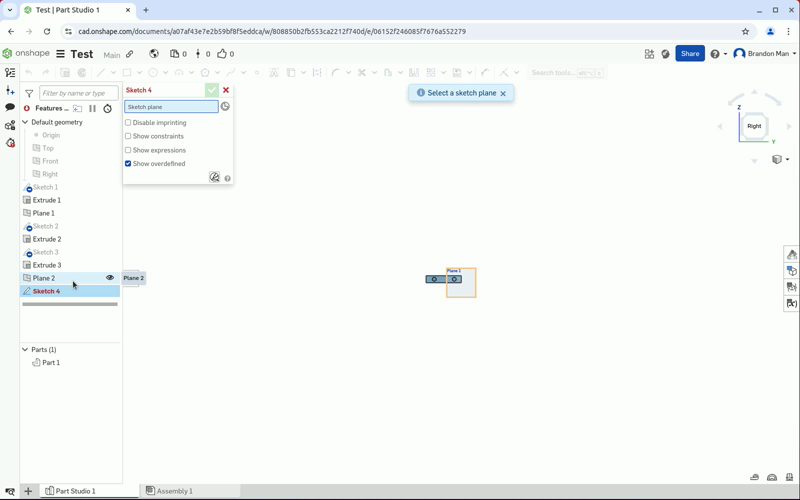
click(73, 280)
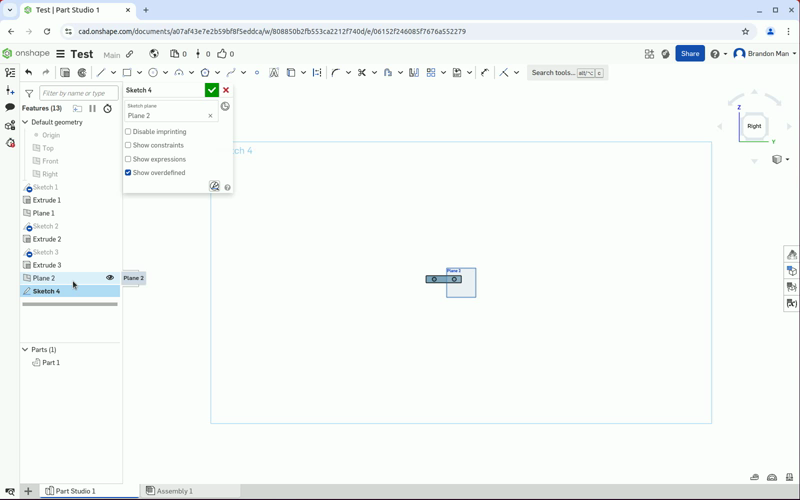
mouse_move(73, 352)
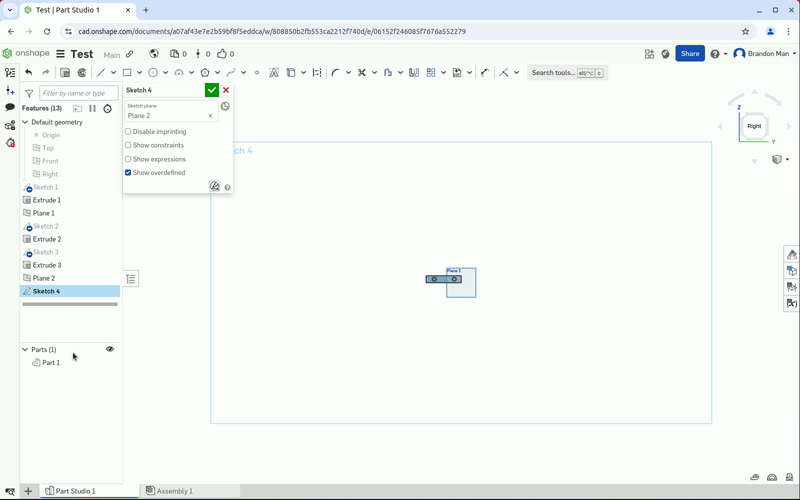
key(y)
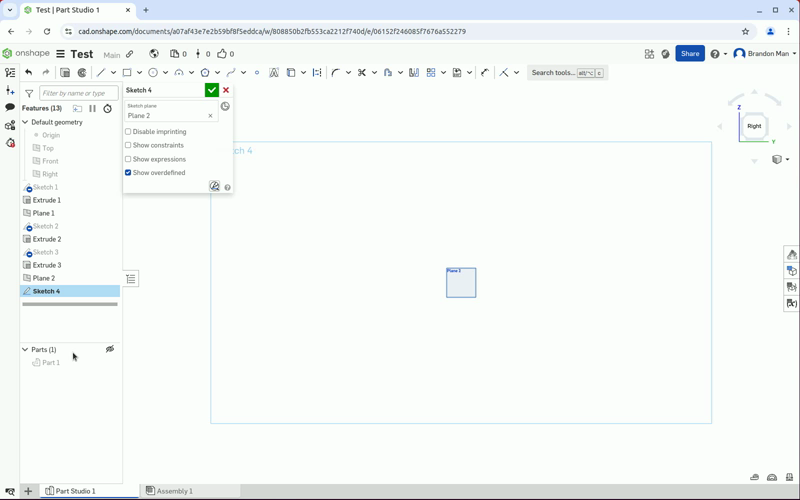
key(c)
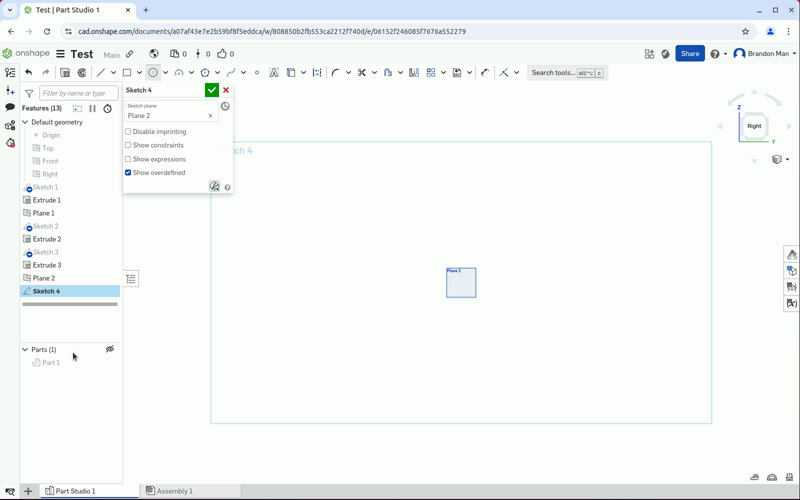
key_down(shift)
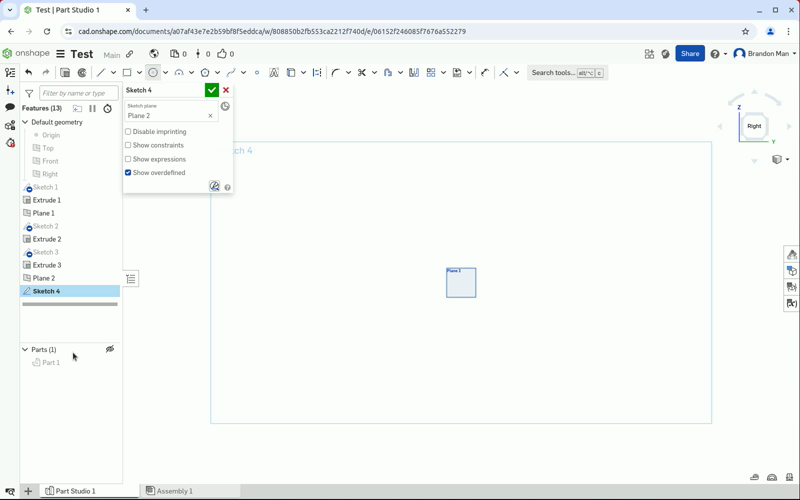
mouse_move(434, 279)
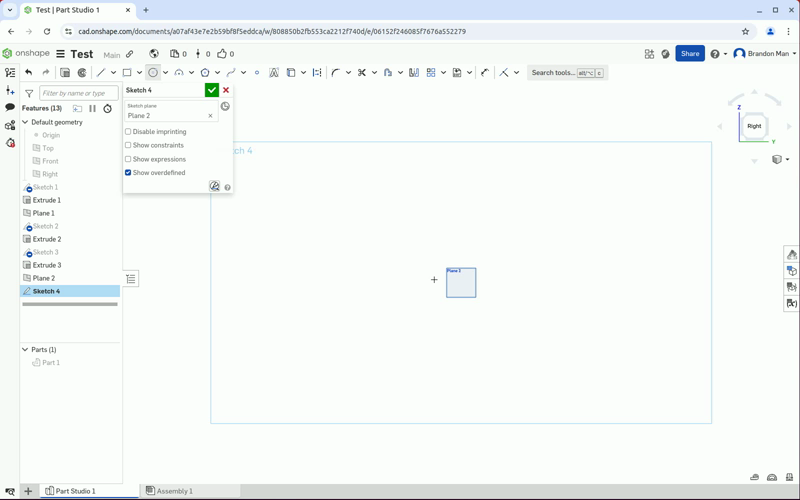
click(434, 279)
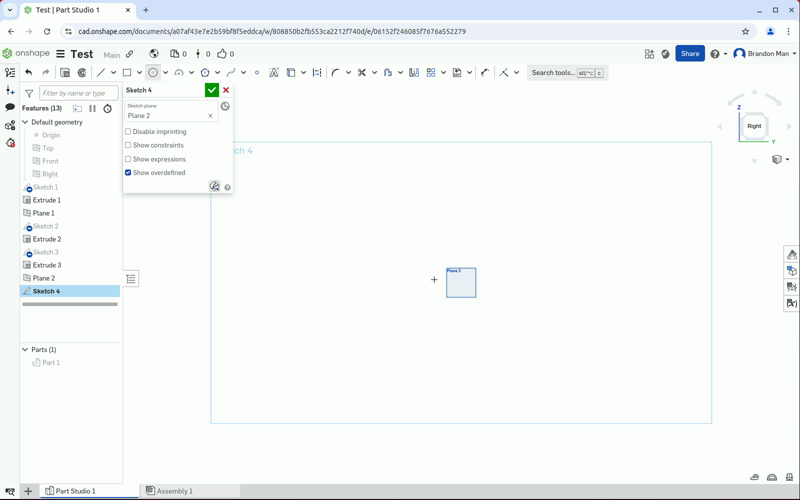
key_up(shift)
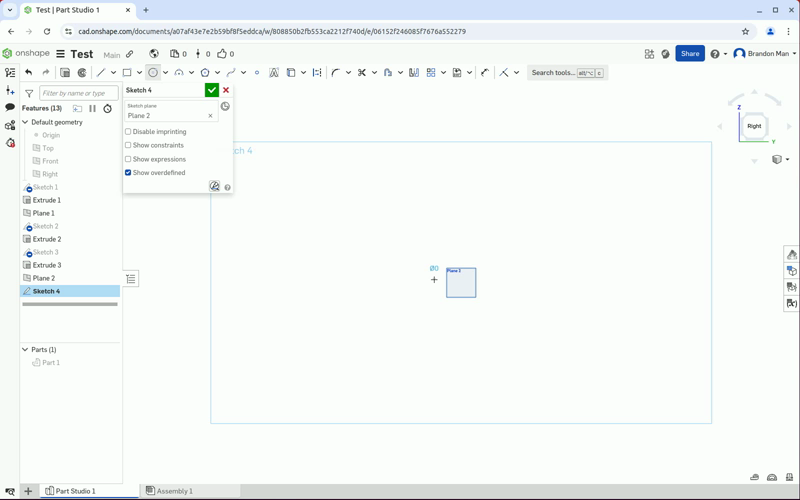
mouse_move(436, 279)
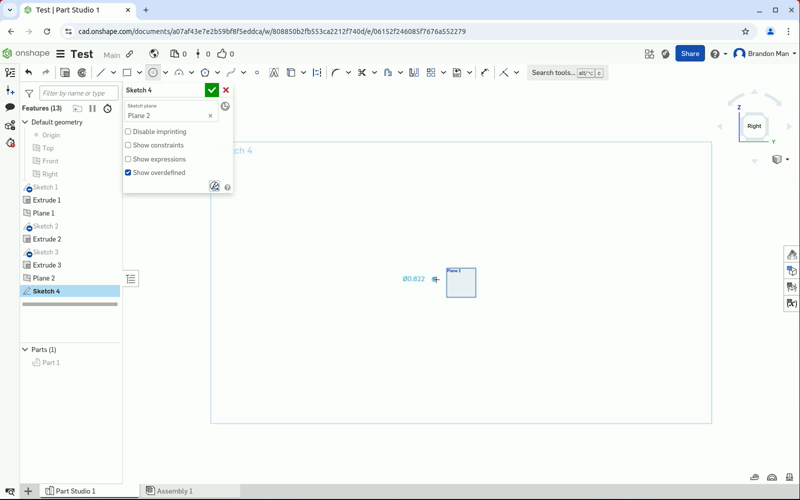
scroll(6)
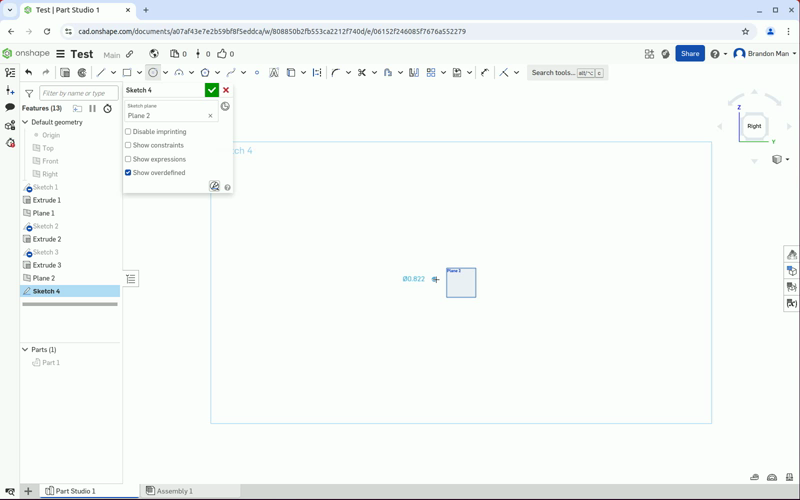
scroll(6)
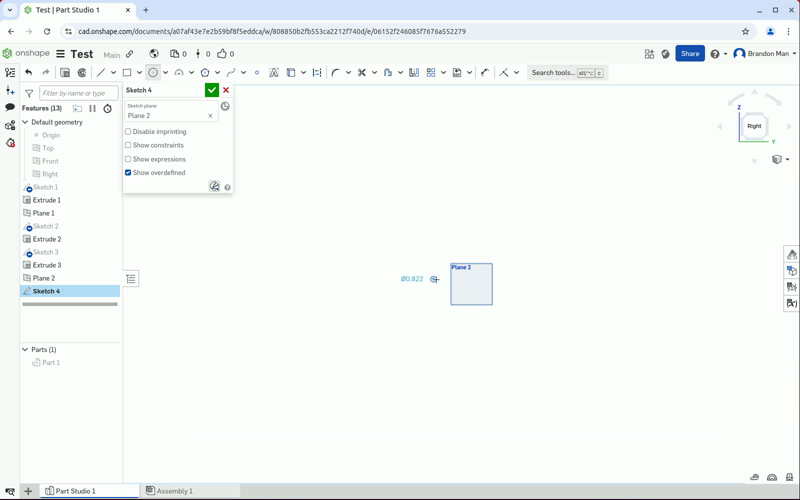
scroll(6)
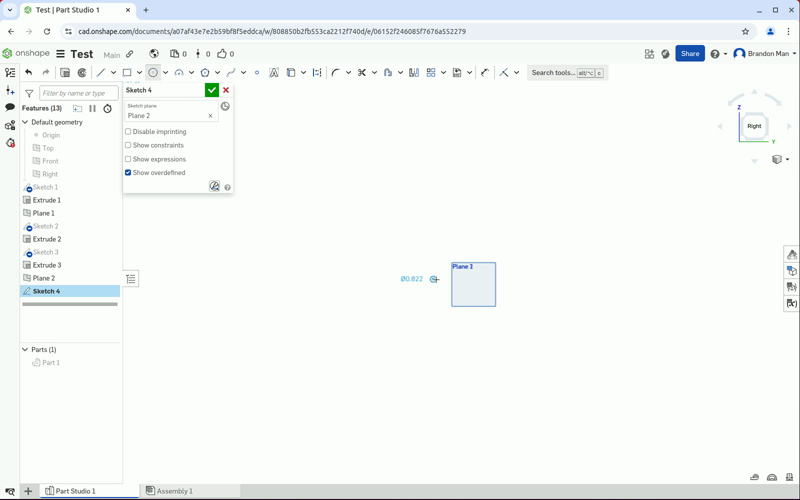
scroll(6)
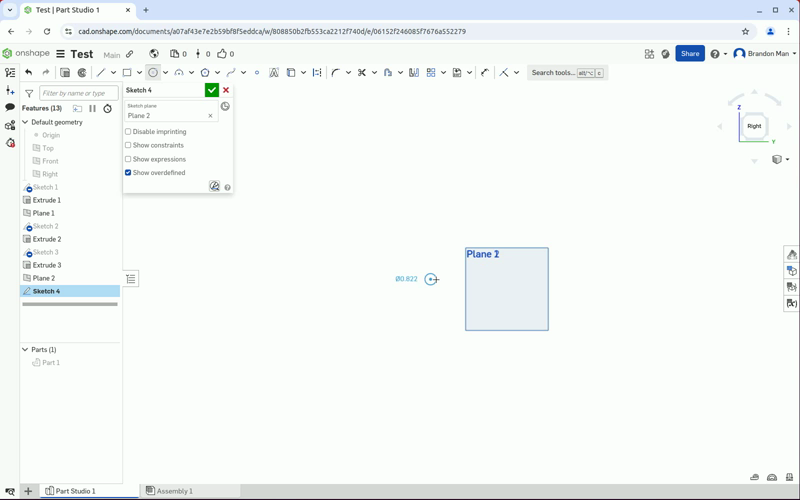
scroll(6)
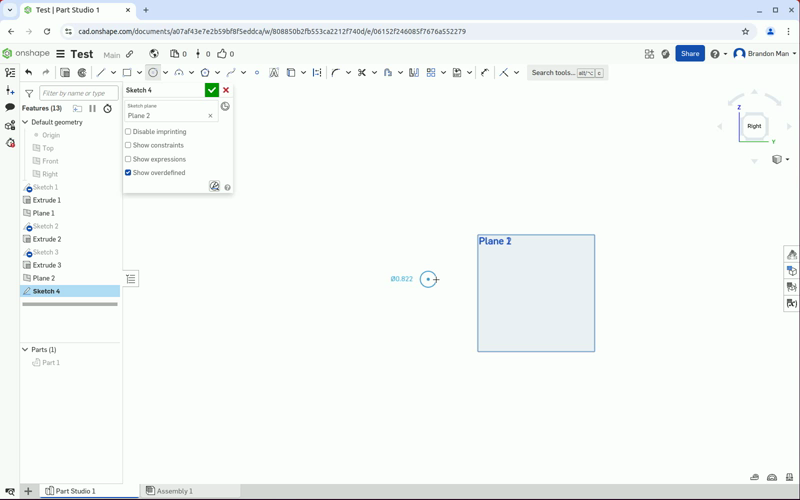
scroll(6)
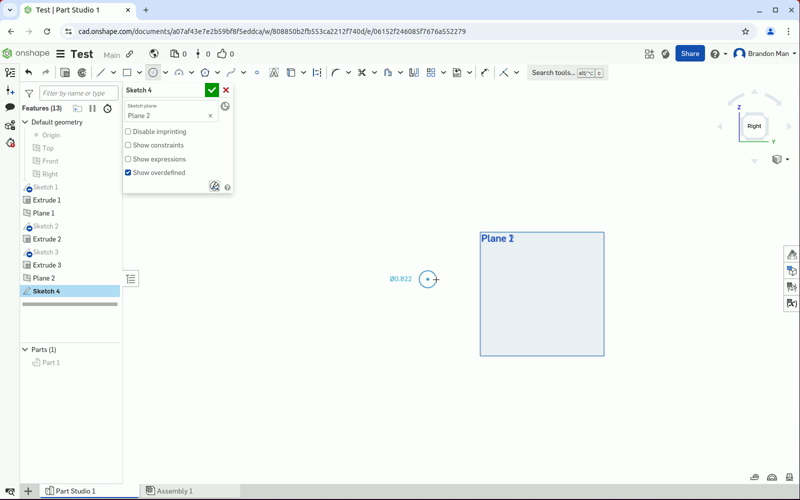
scroll(6)
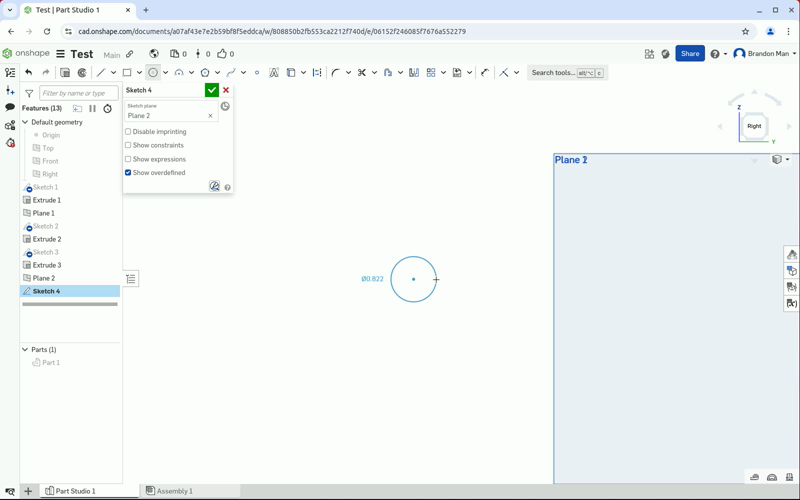
click(436, 279)
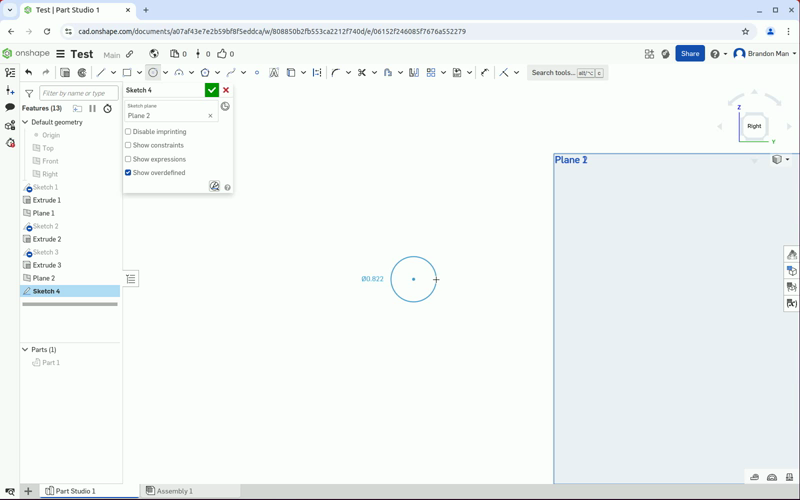
scroll(-6)
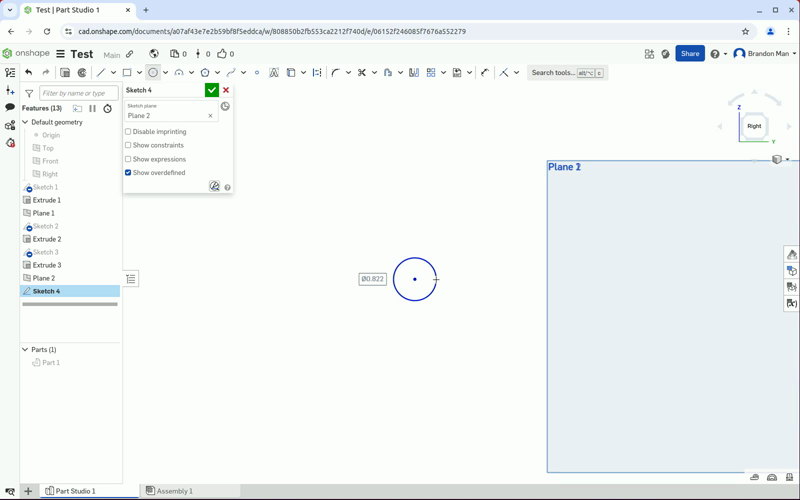
scroll(-6)
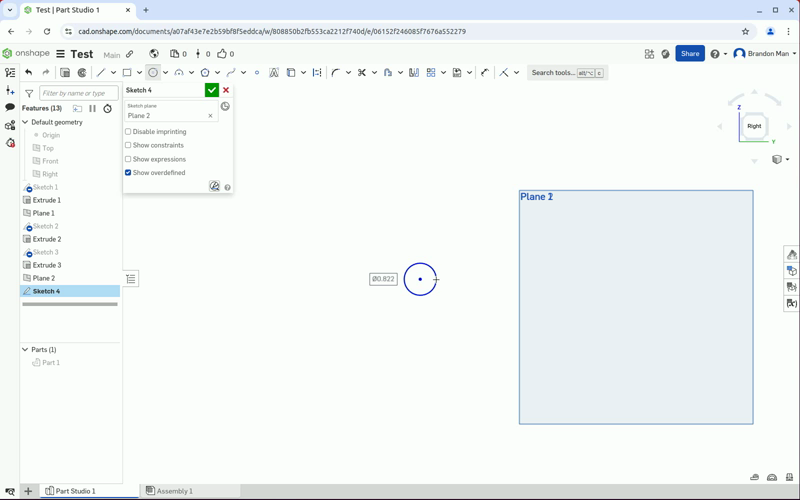
scroll(-6)
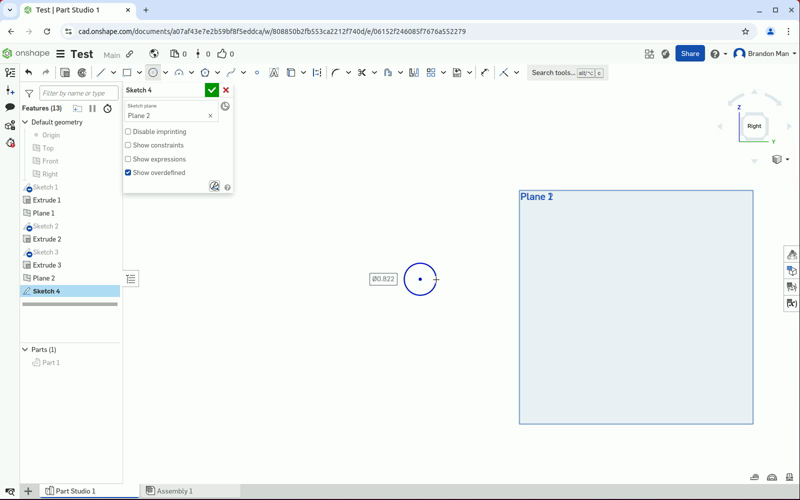
scroll(-6)
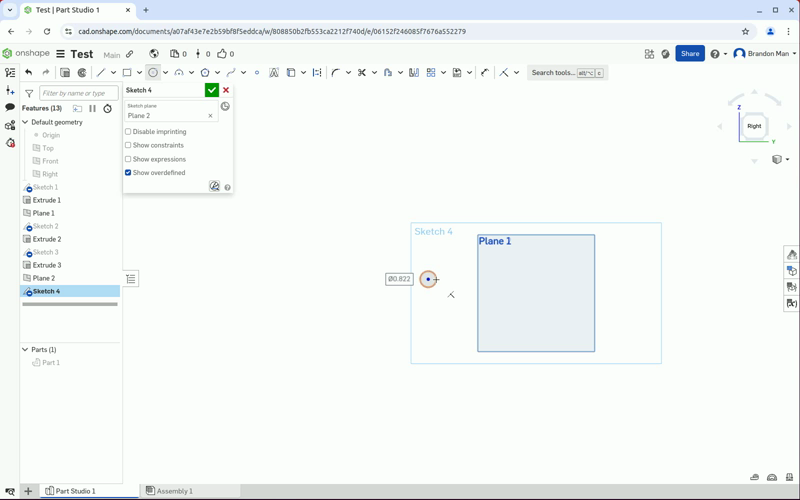
scroll(-6)
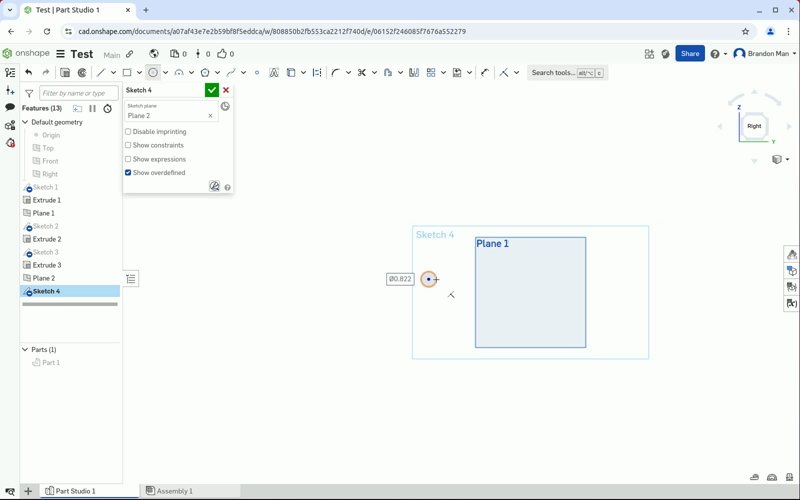
scroll(-6)
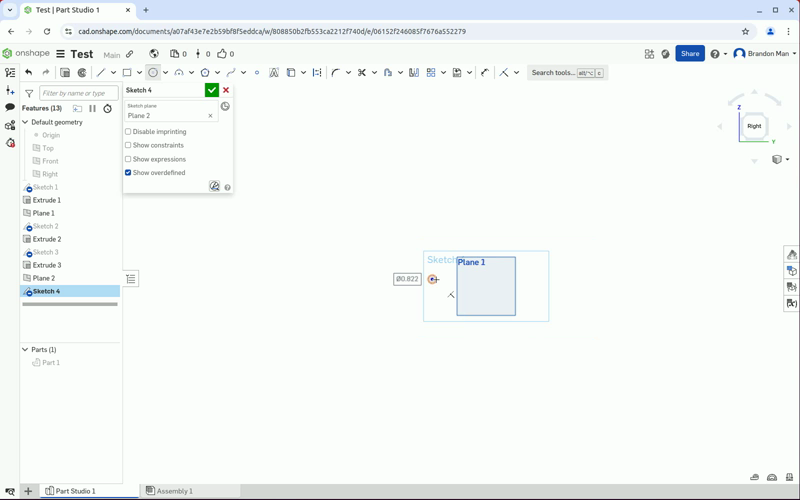
scroll(-6)
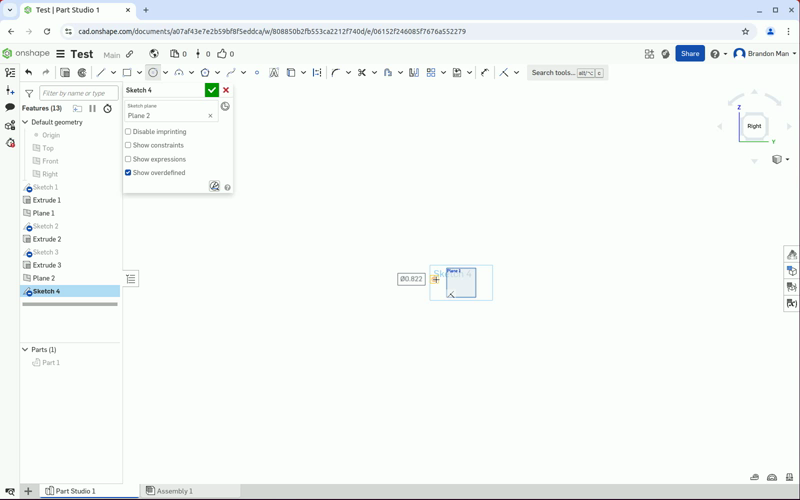
key(esc)
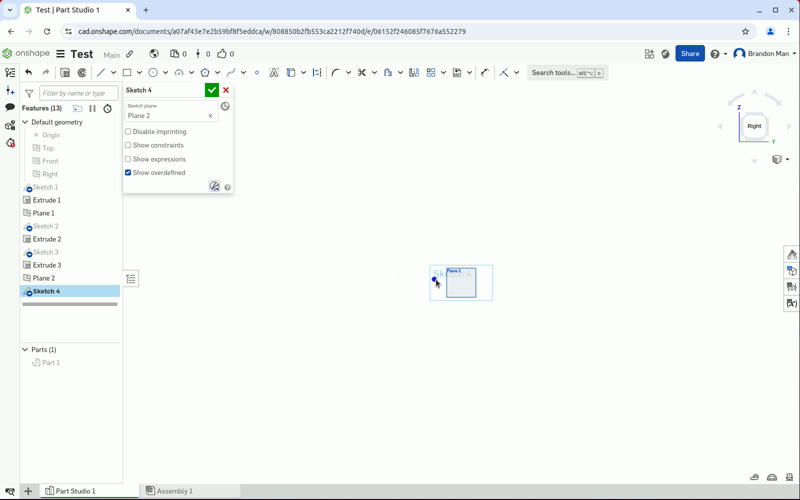
mouse_move(433, 280)
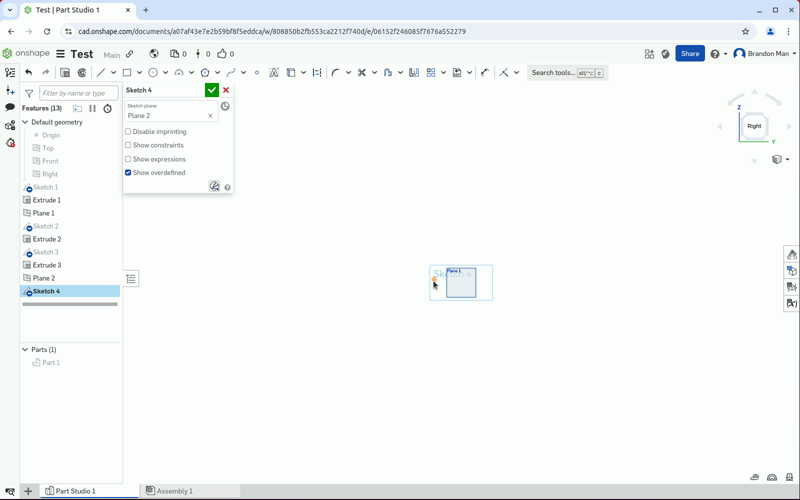
scroll(6)
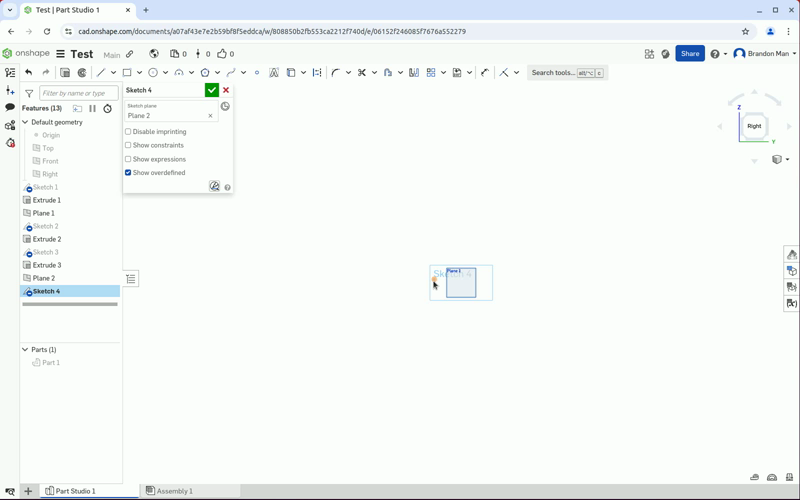
scroll(6)
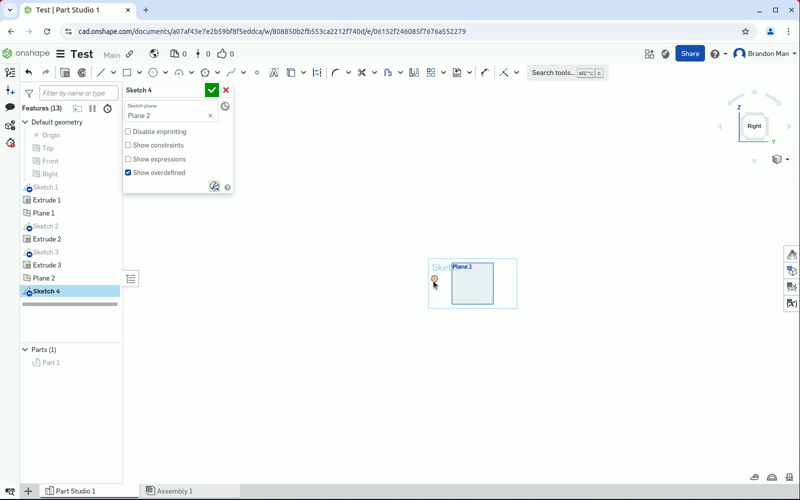
scroll(6)
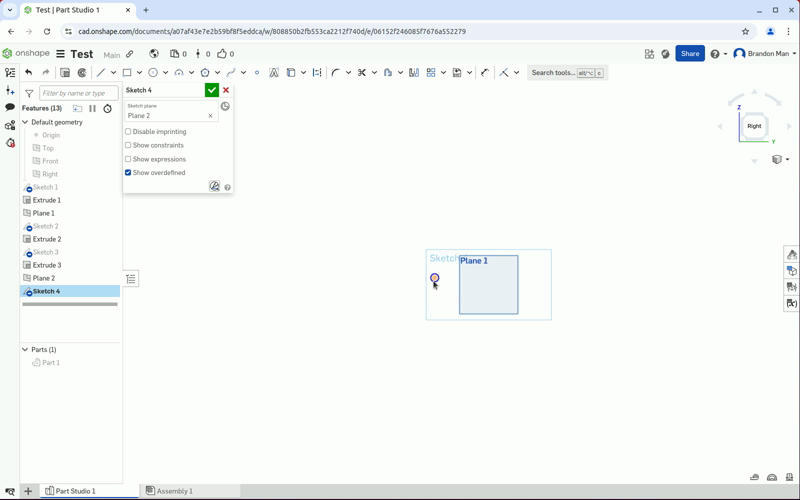
scroll(6)
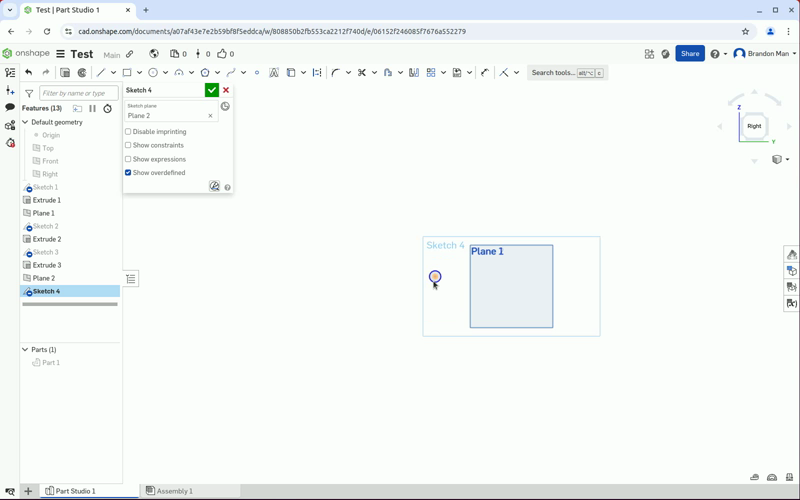
scroll(6)
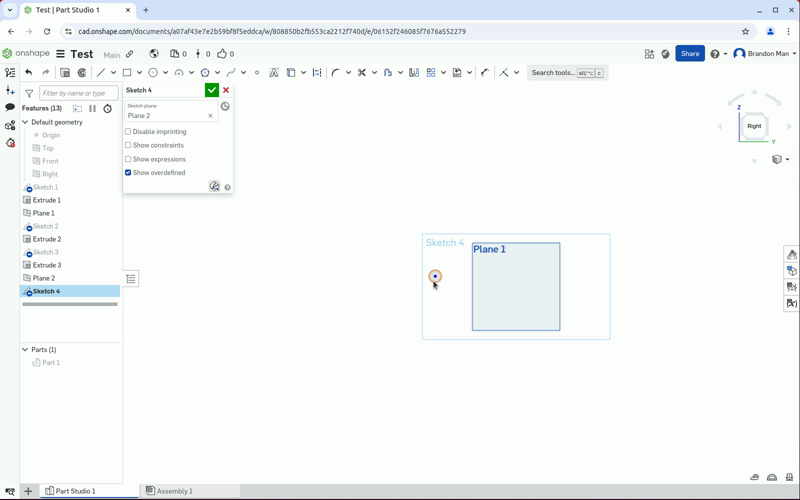
scroll(6)
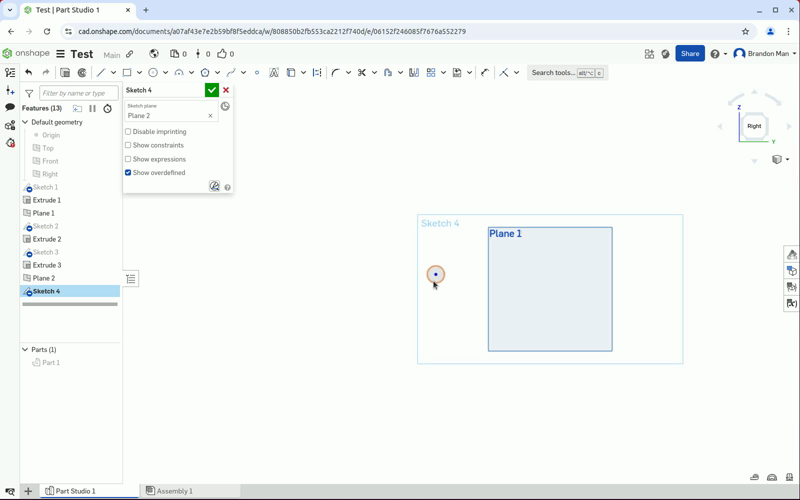
scroll(6)
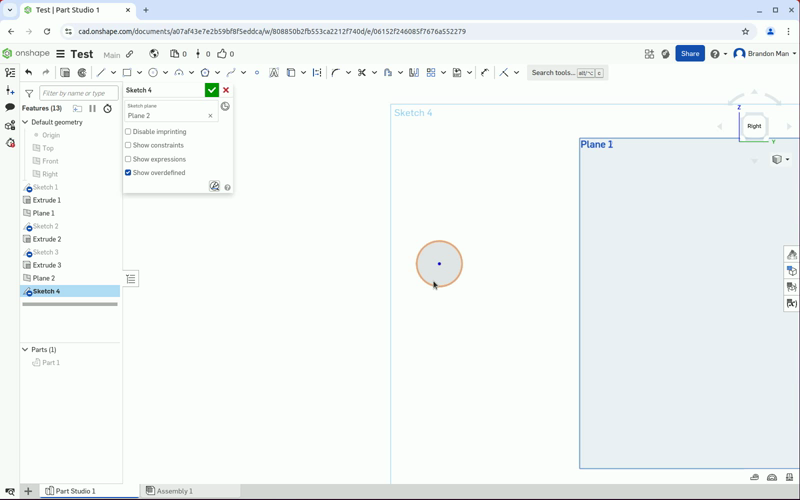
click(433, 280)
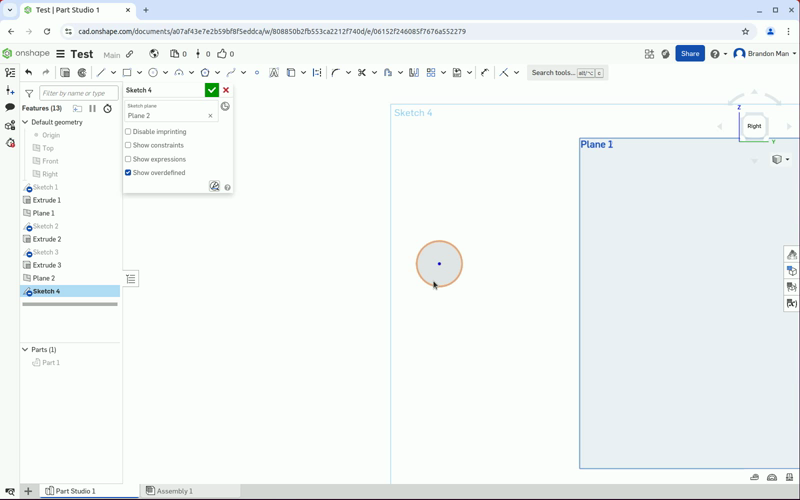
scroll(-6)
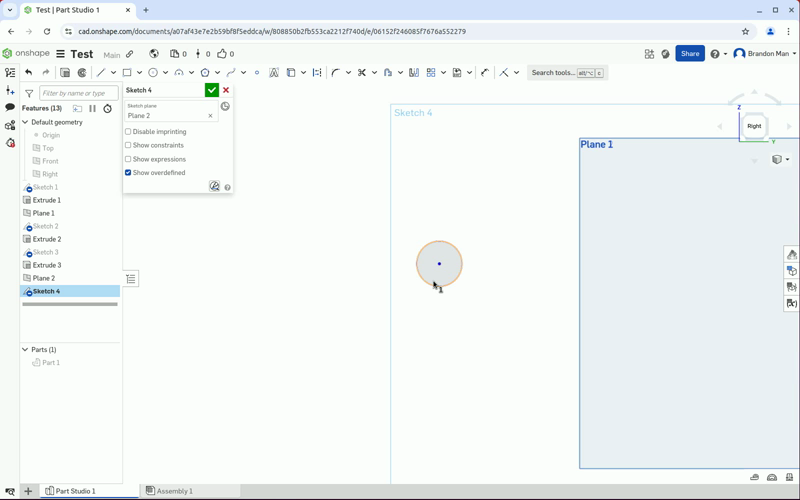
scroll(-6)
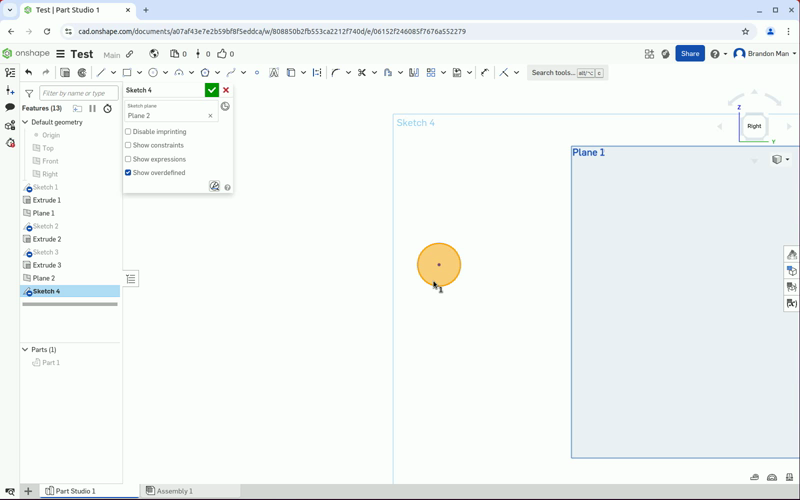
scroll(-6)
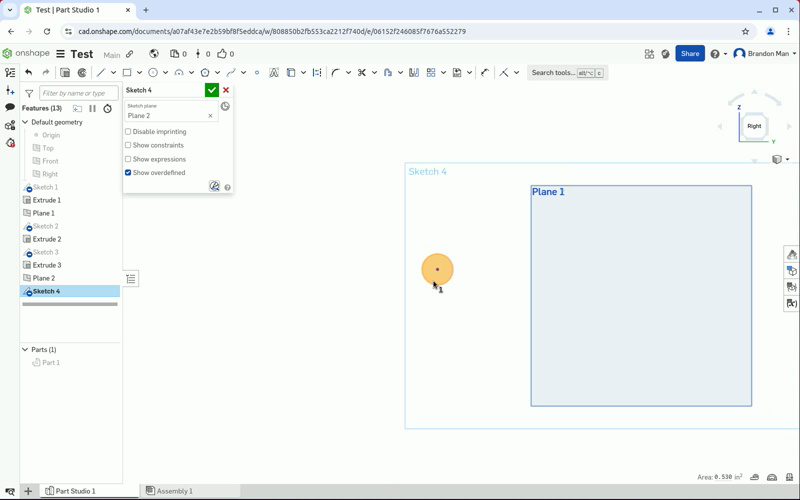
scroll(-6)
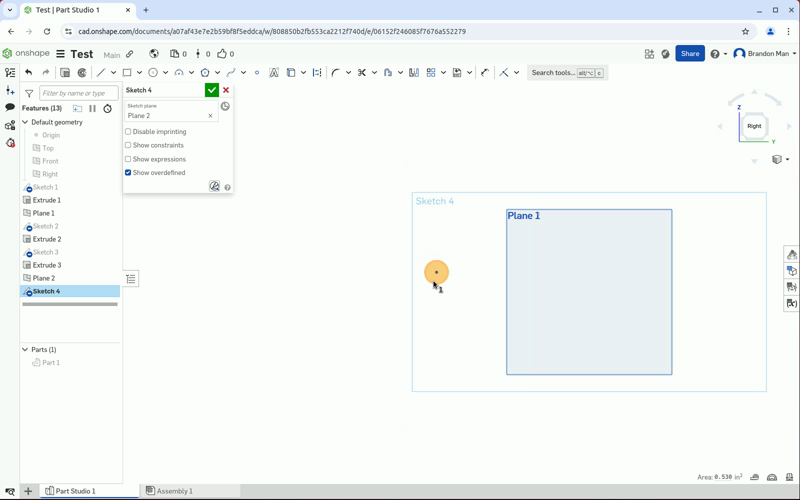
scroll(-6)
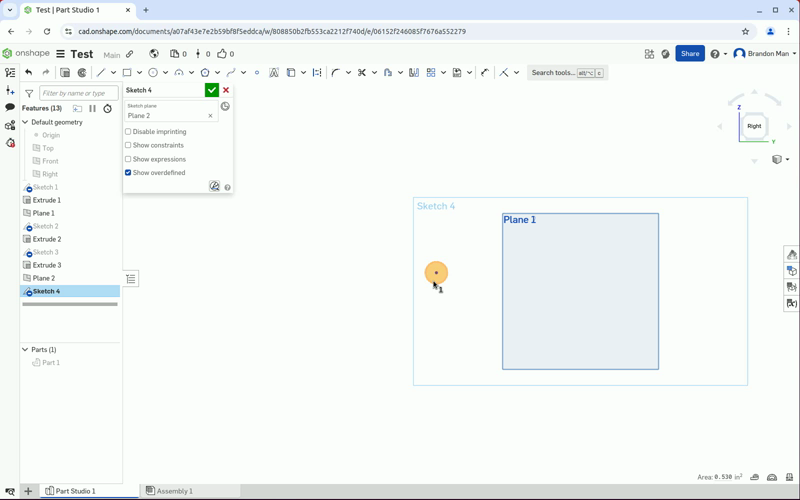
scroll(-6)
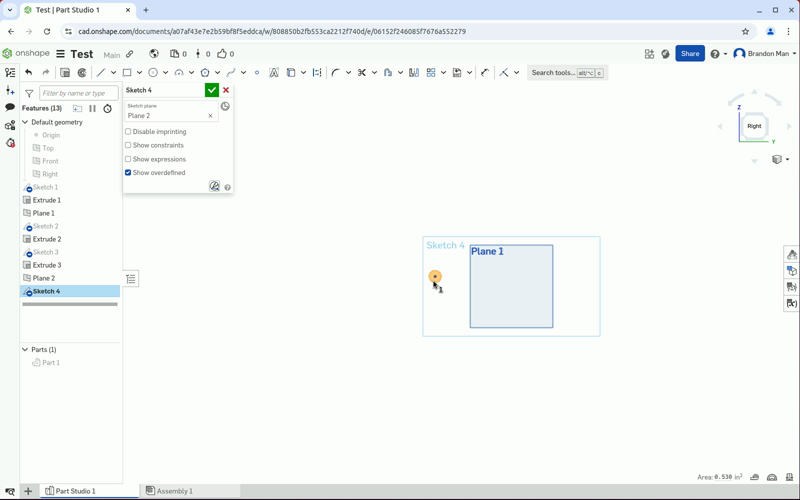
scroll(-6)
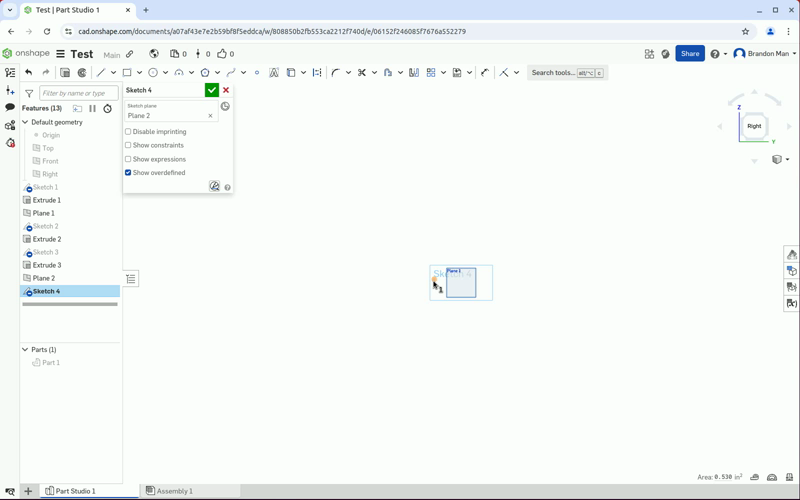
mouse_move(73, 352)
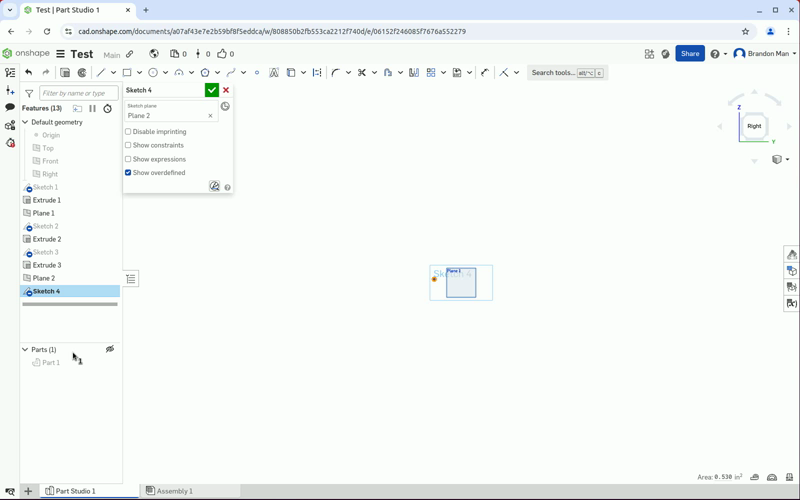
key(shift+y)
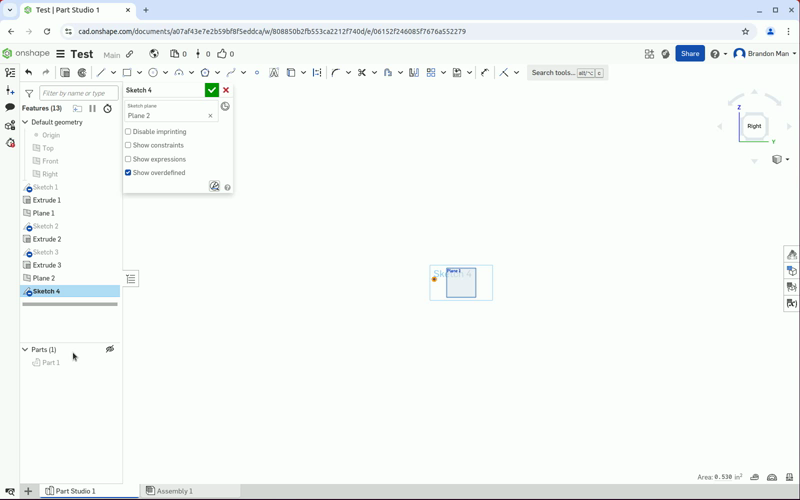
key(shift+e)
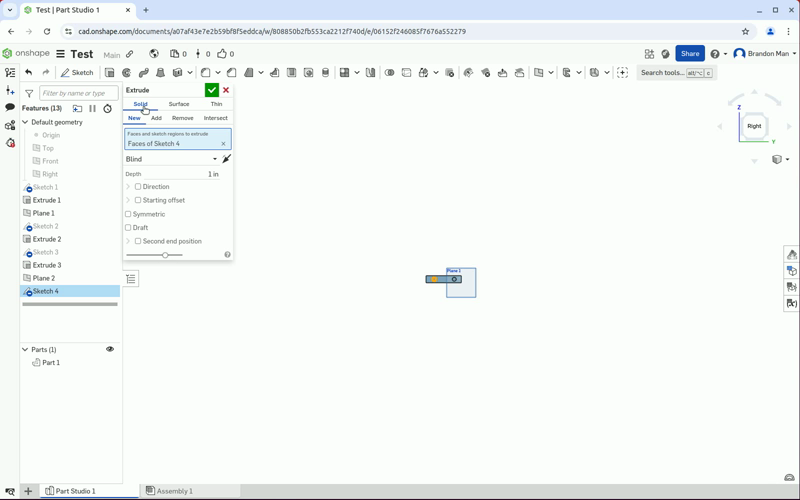
mouse_move(143, 106)
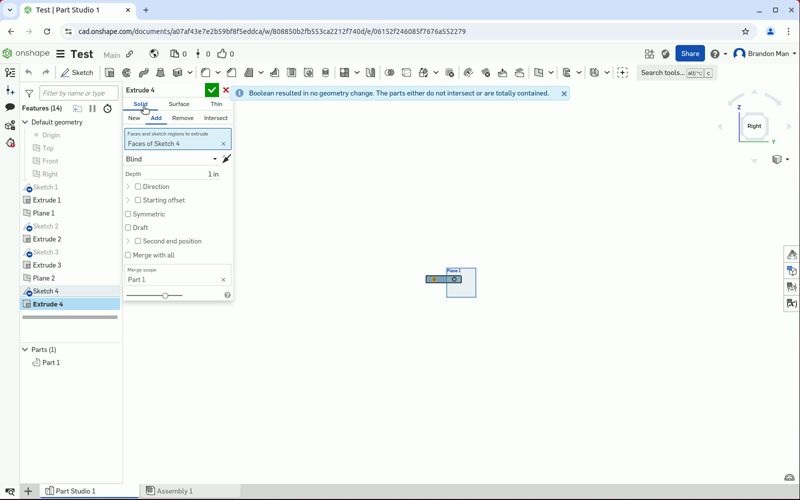
click(143, 106)
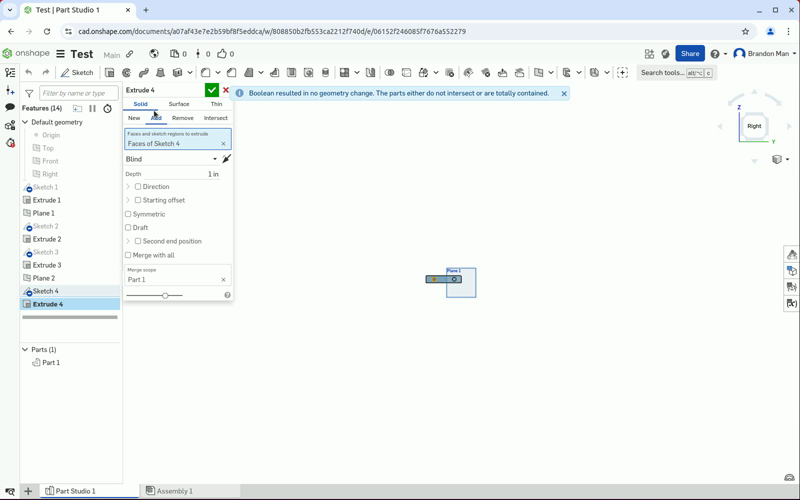
mouse_move(186, 120)
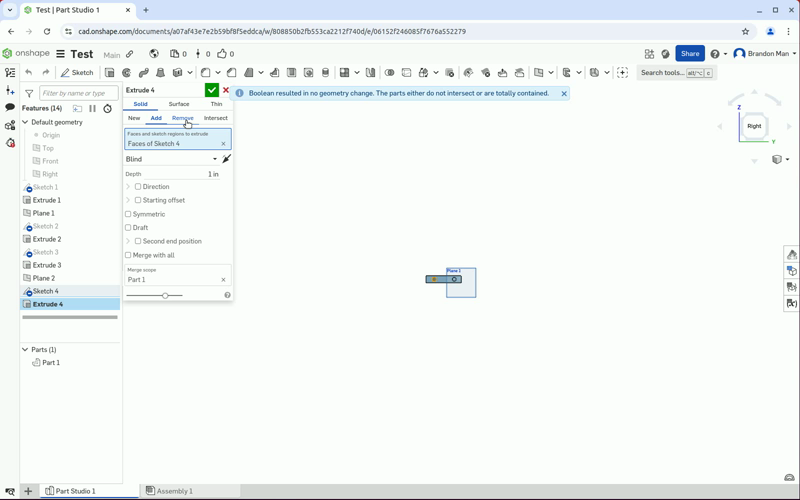
click(186, 120)
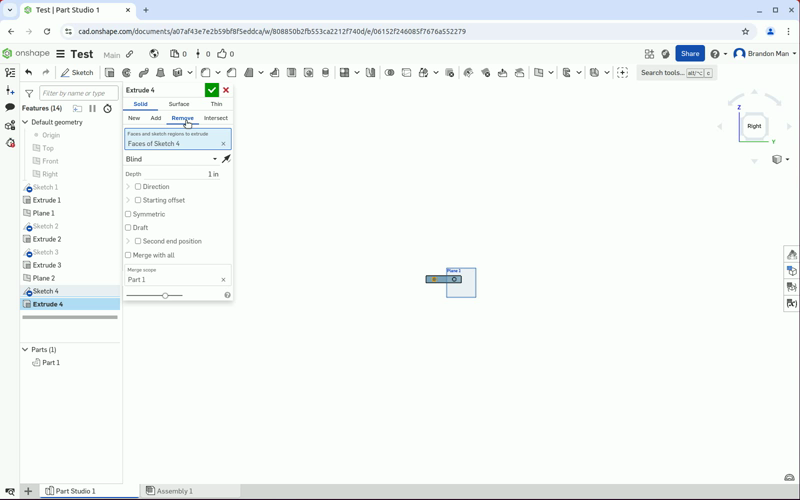
key(tab, 4)
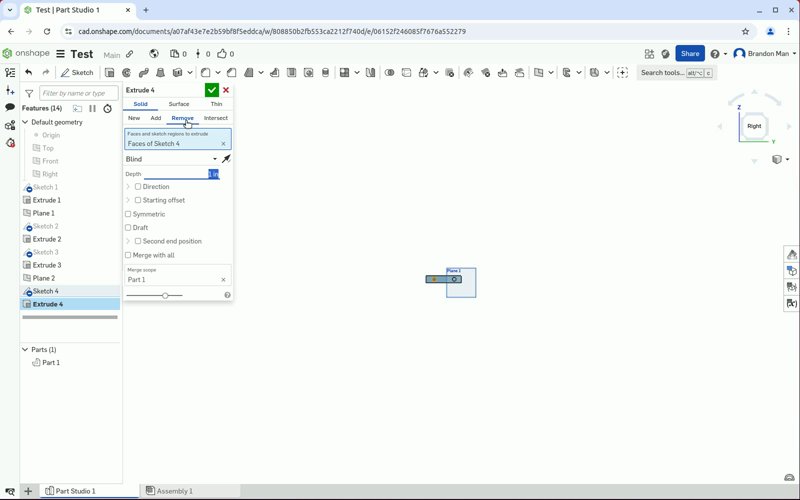
text(0.481)
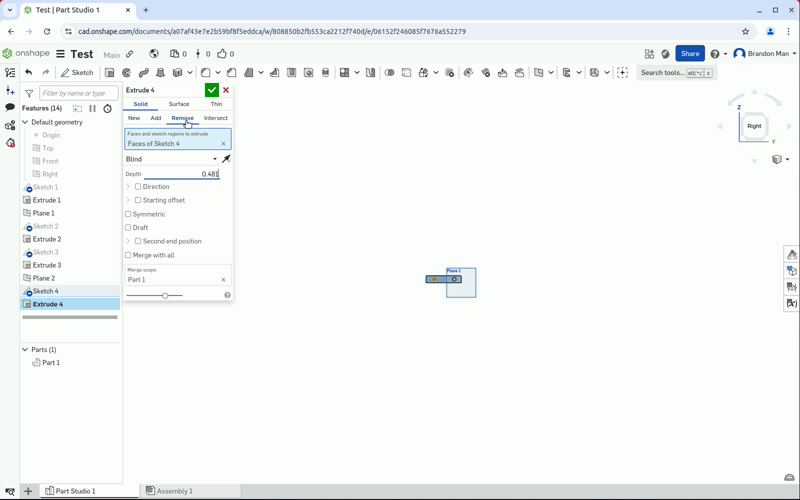
key(tab, 6)
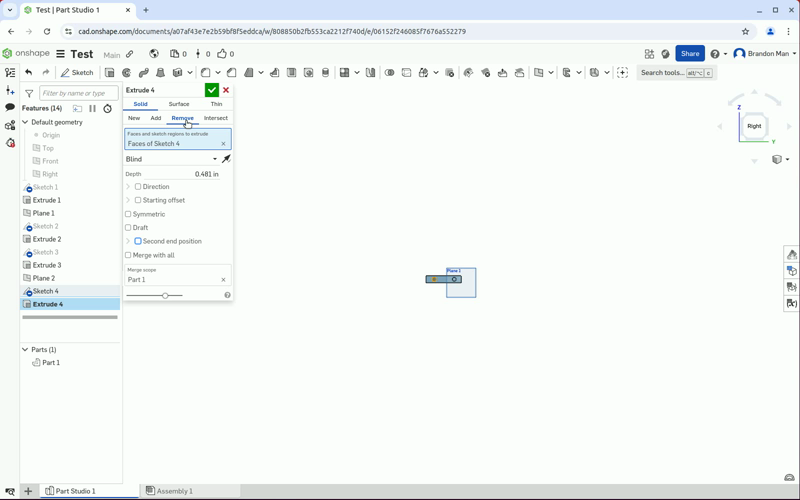
key(space)
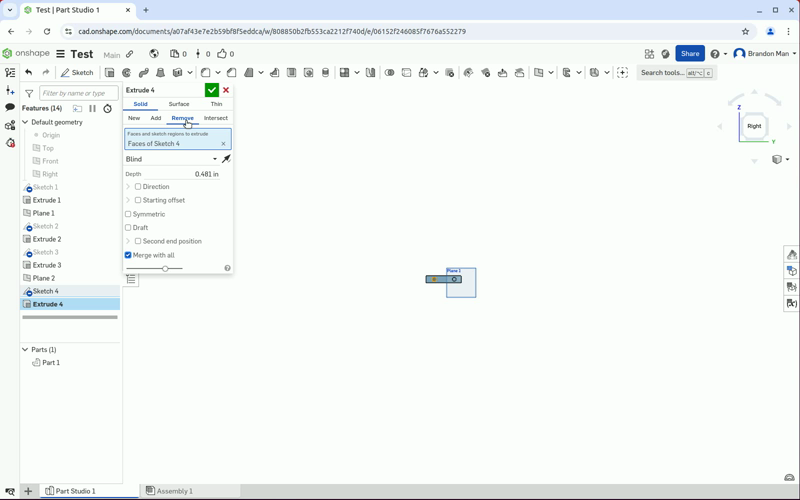
key(enter)
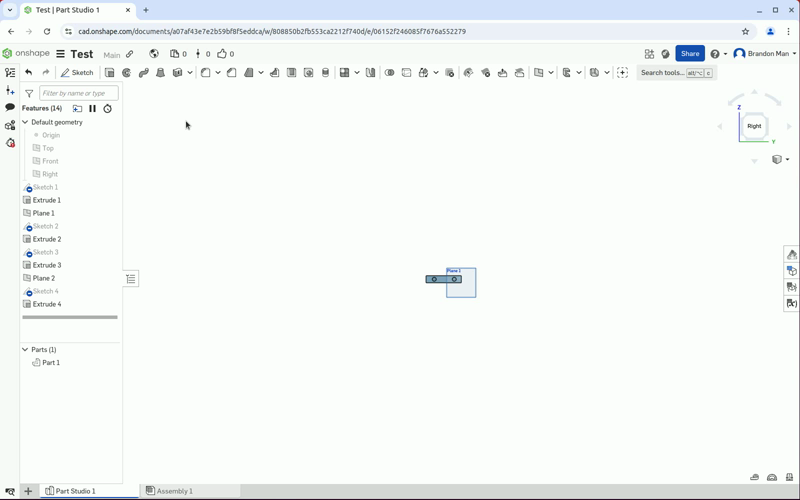
key(shift+h)
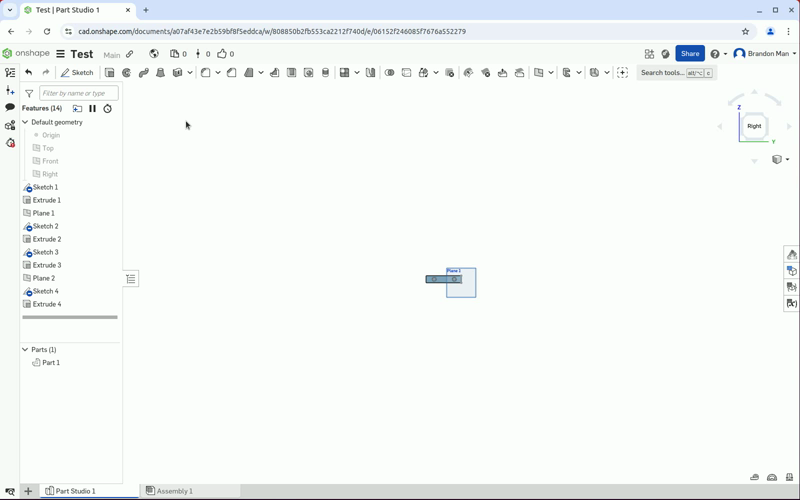
key(shift+h)
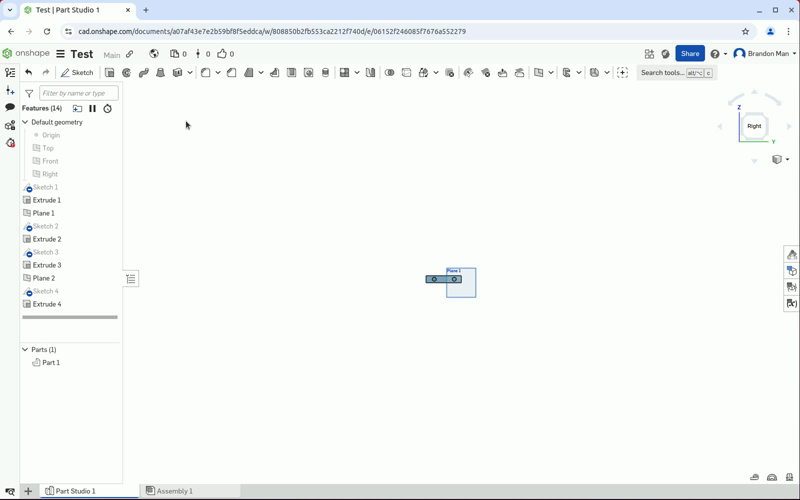
mouse_move(73, 189)
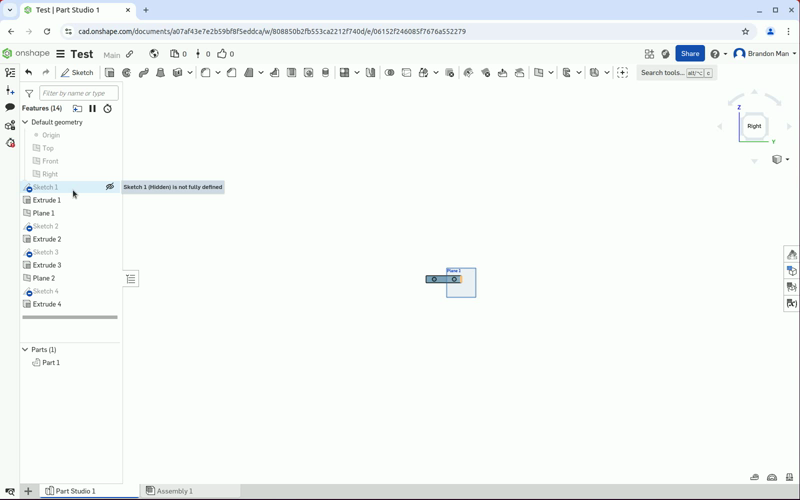
click(73, 189)
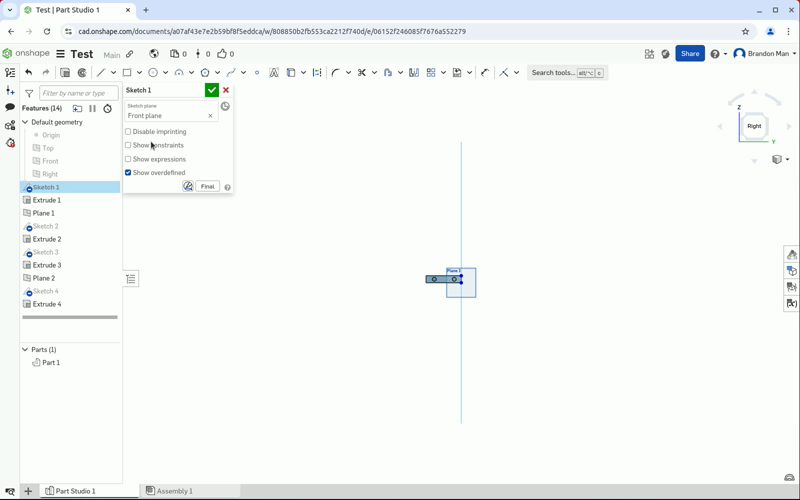
mouse_move(229, 92)
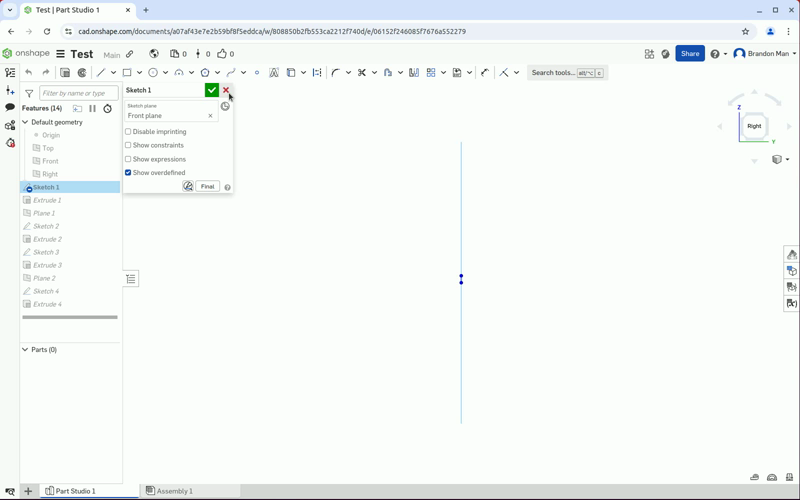
click(229, 92)
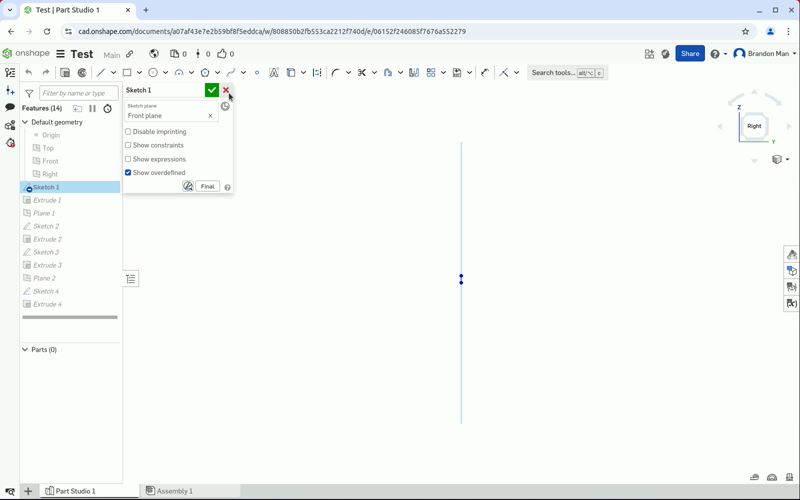
key(shift+s)
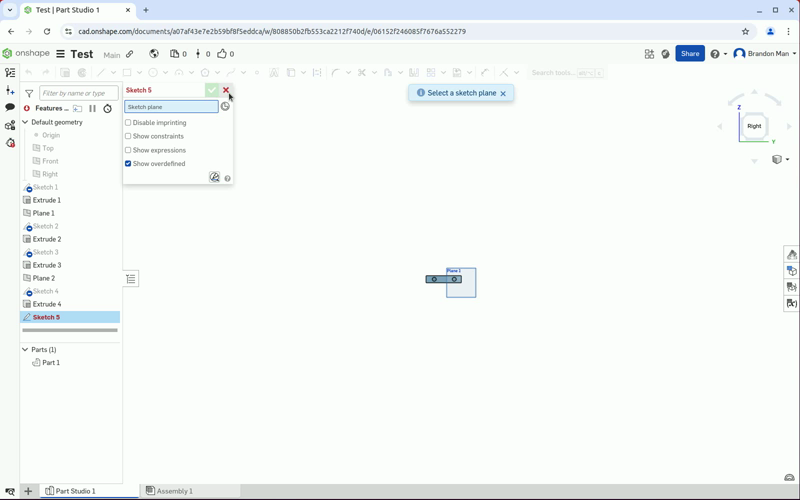
mouse_move(73, 280)
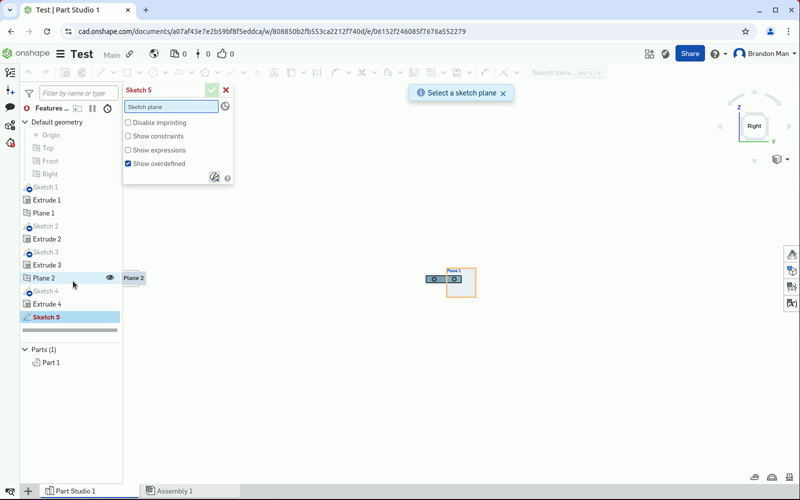
click(73, 280)
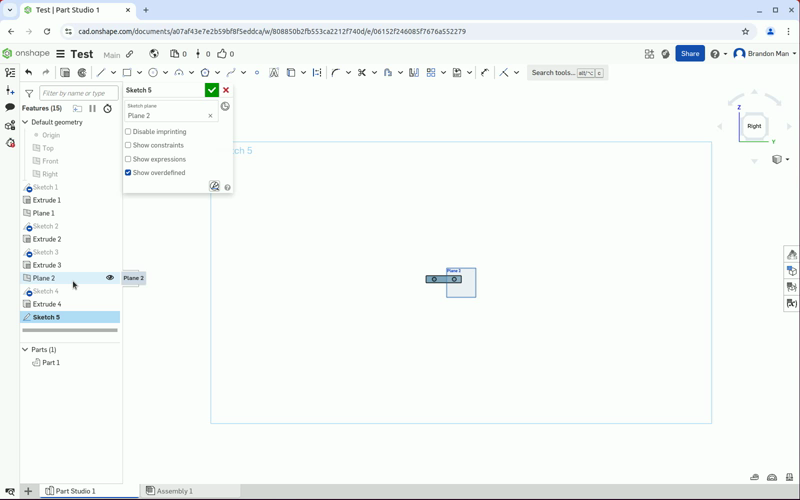
mouse_move(73, 352)
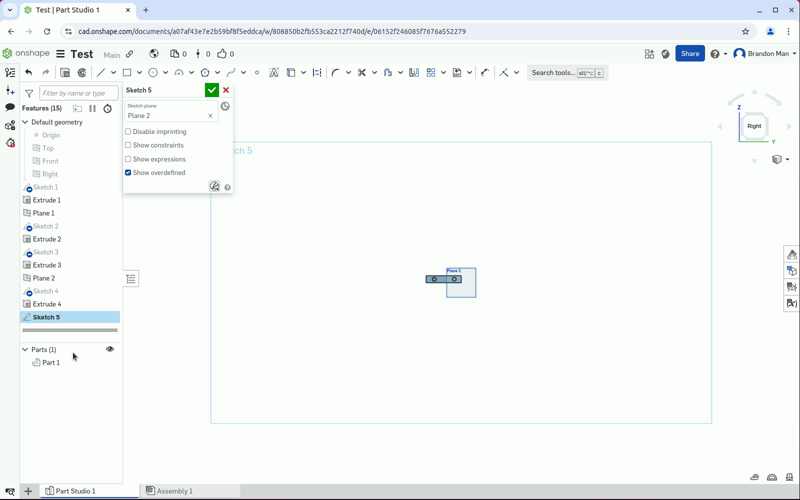
key(y)
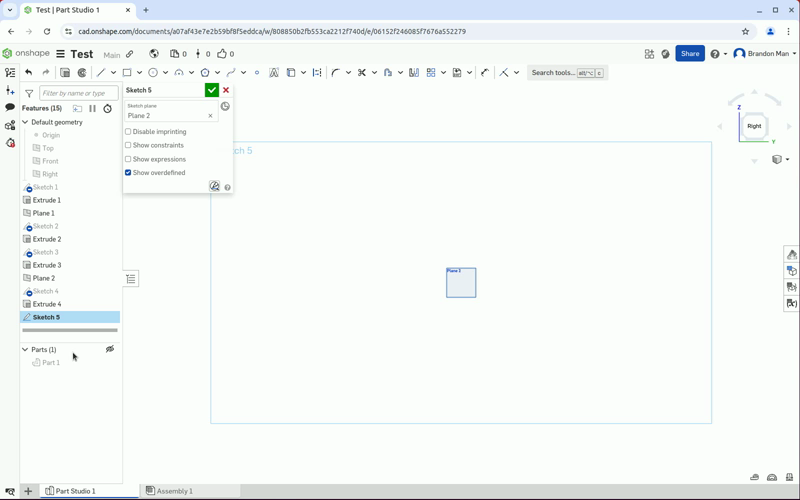
key(c)
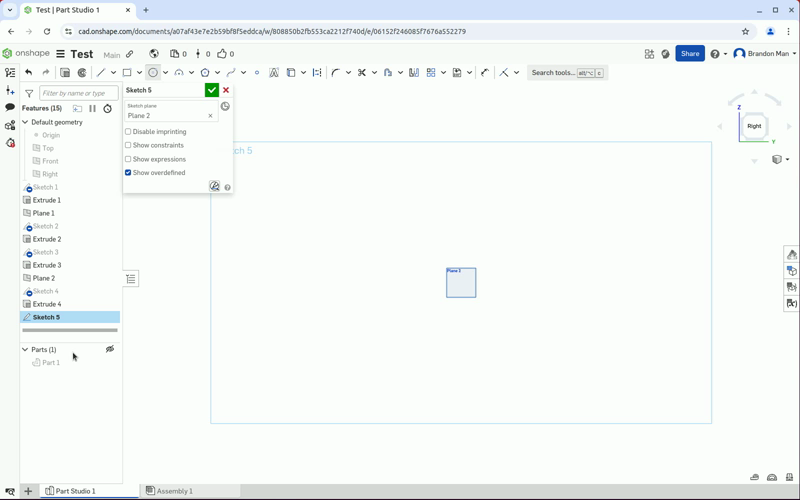
key_down(shift)
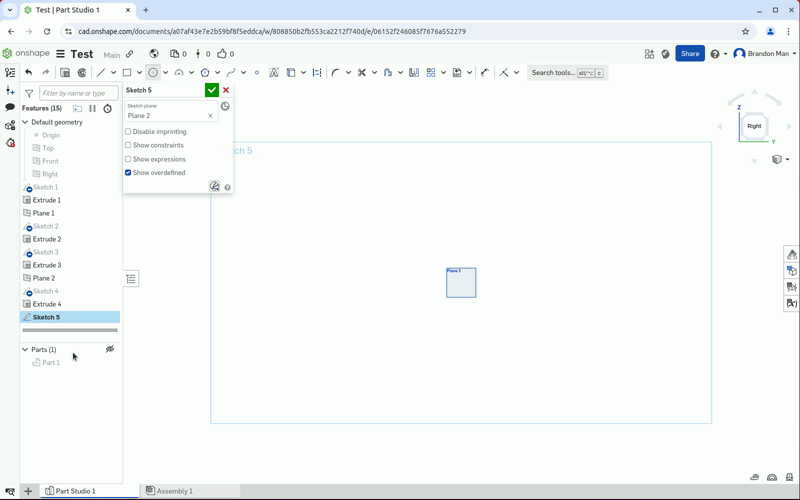
mouse_move(454, 279)
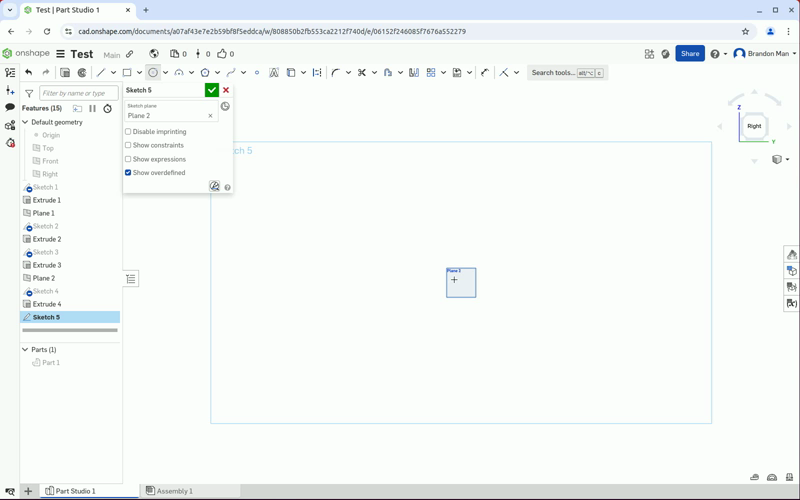
click(454, 279)
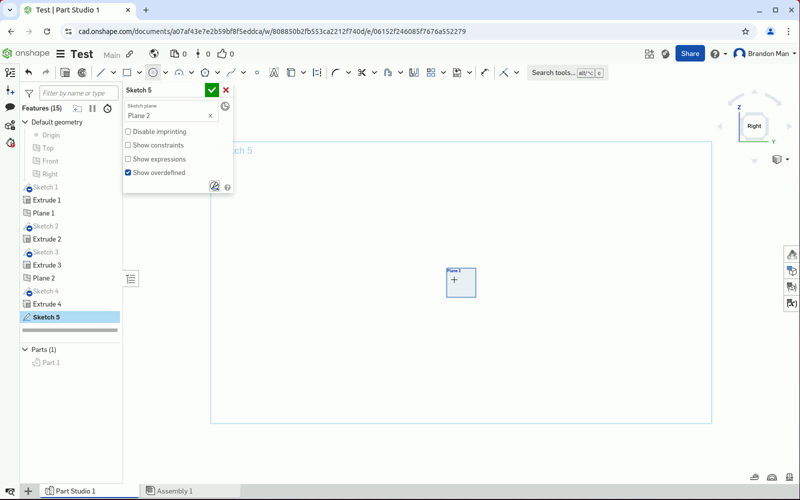
key_up(shift)
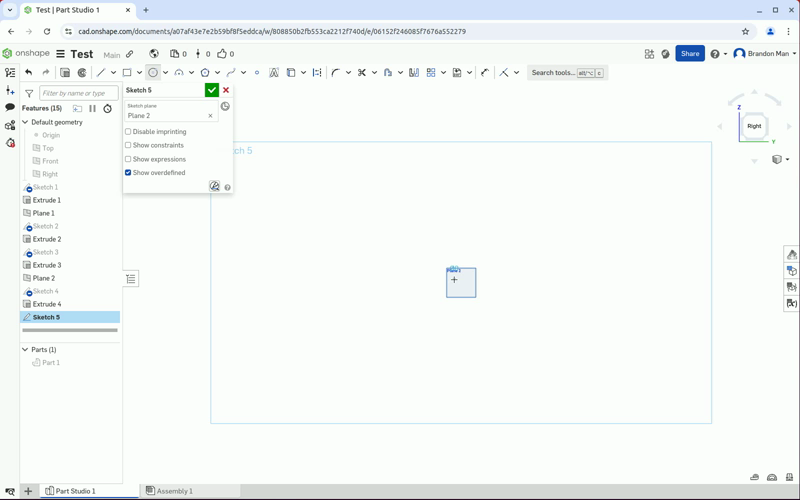
mouse_move(456, 279)
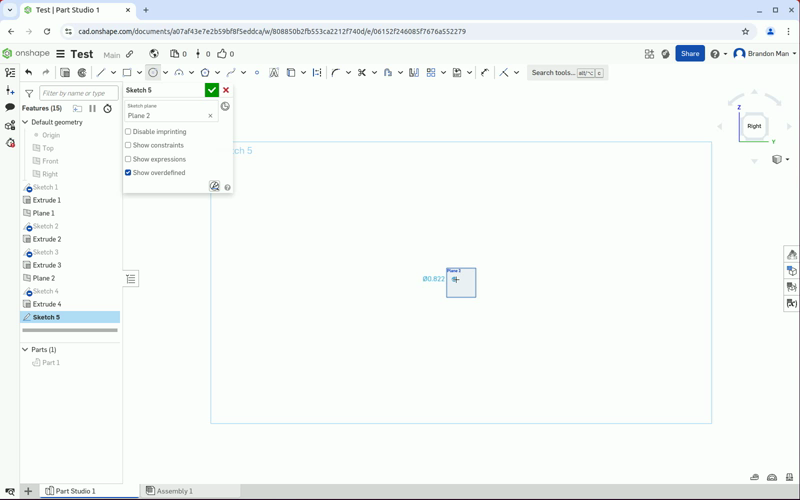
scroll(6)
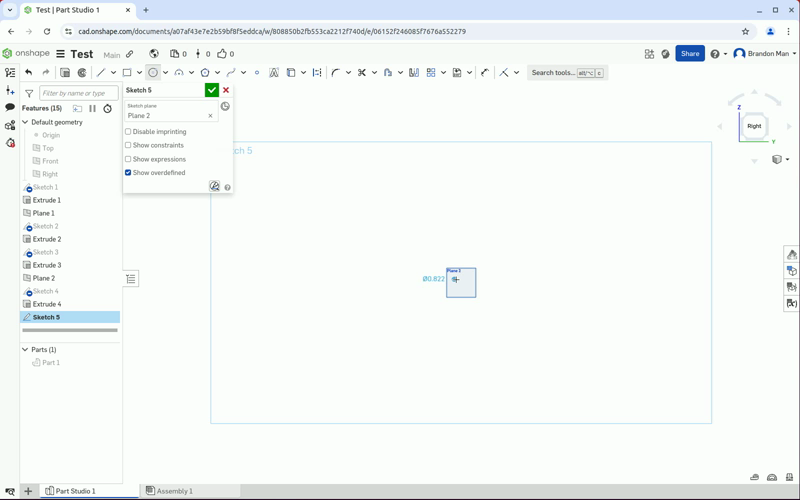
scroll(6)
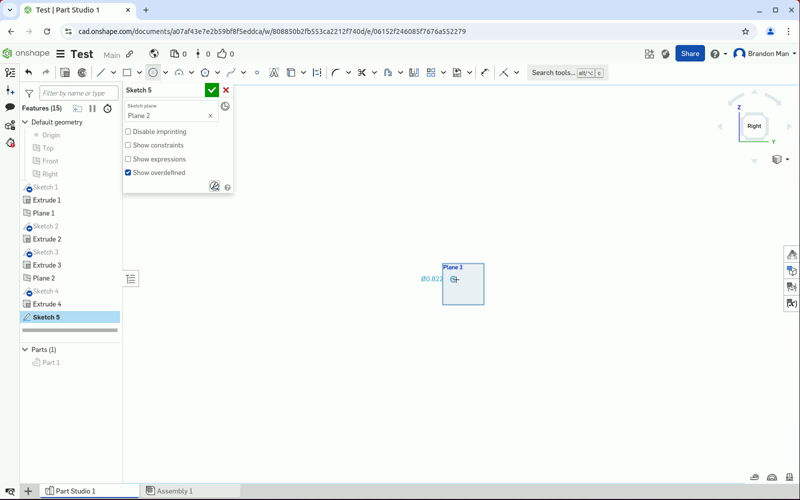
scroll(6)
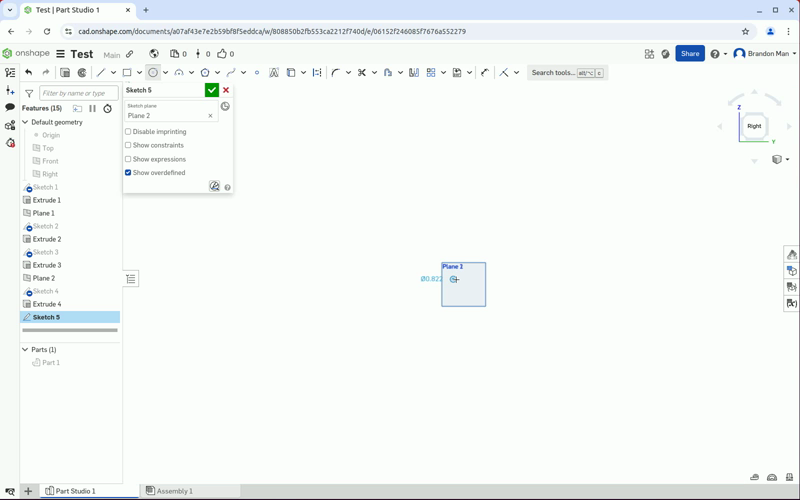
scroll(6)
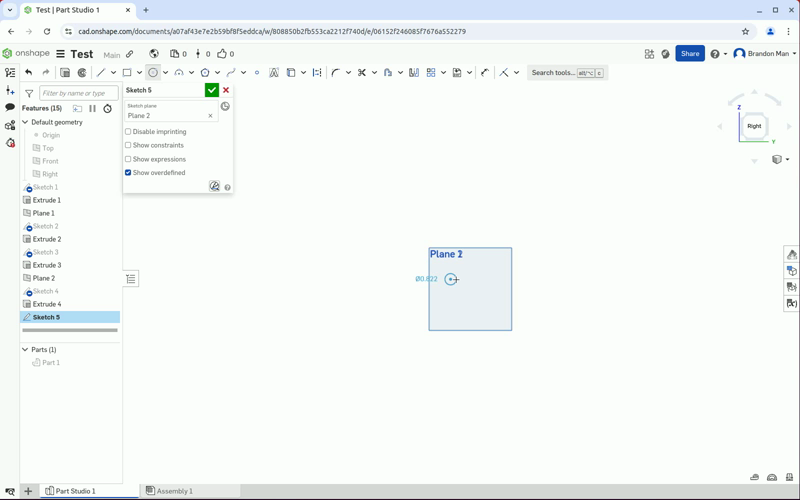
scroll(6)
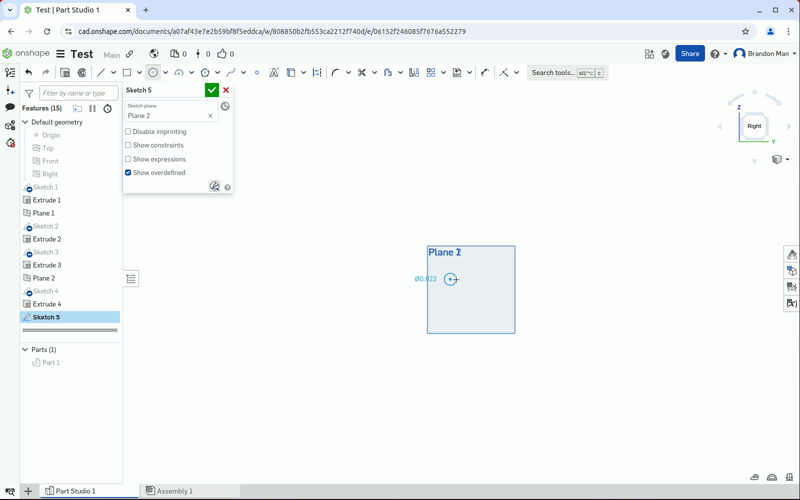
scroll(6)
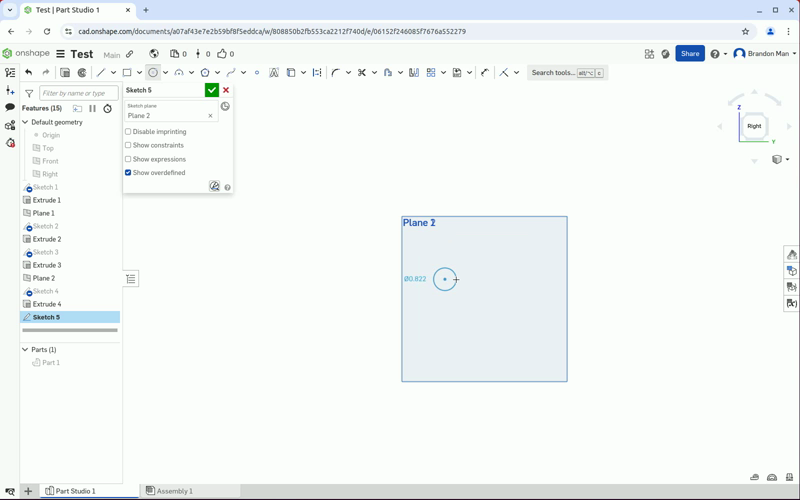
scroll(6)
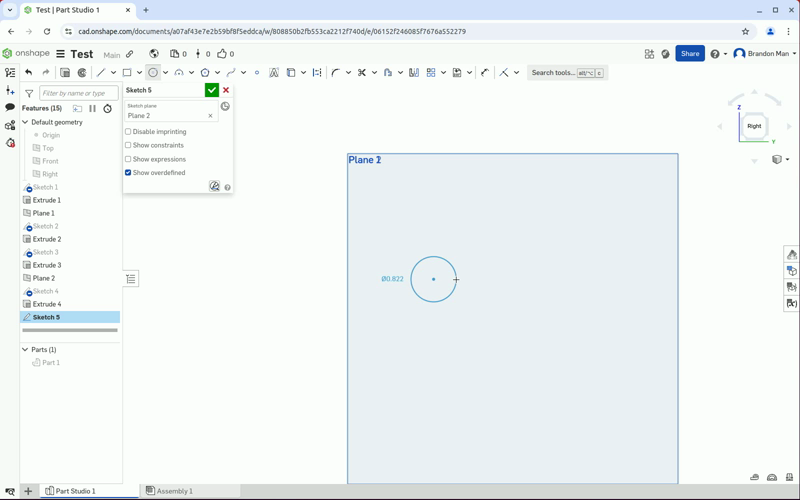
click(456, 279)
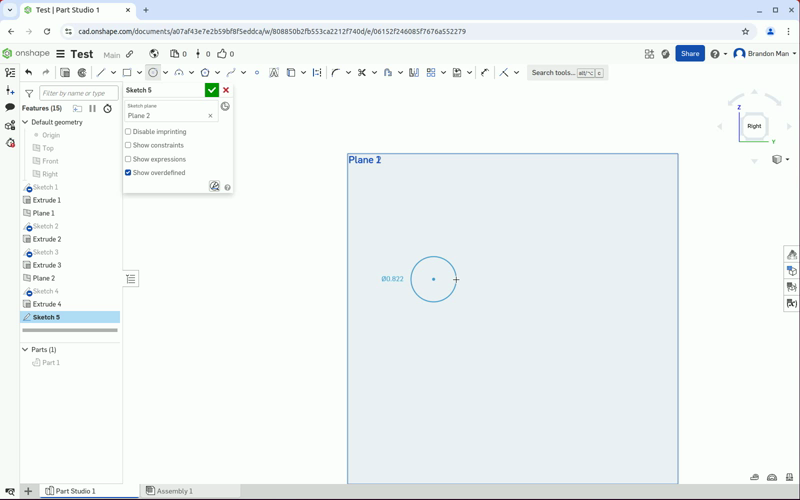
scroll(-6)
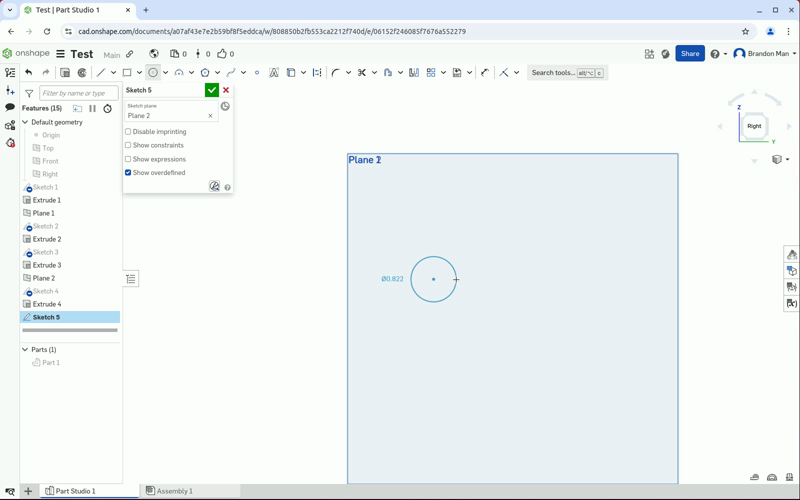
scroll(-6)
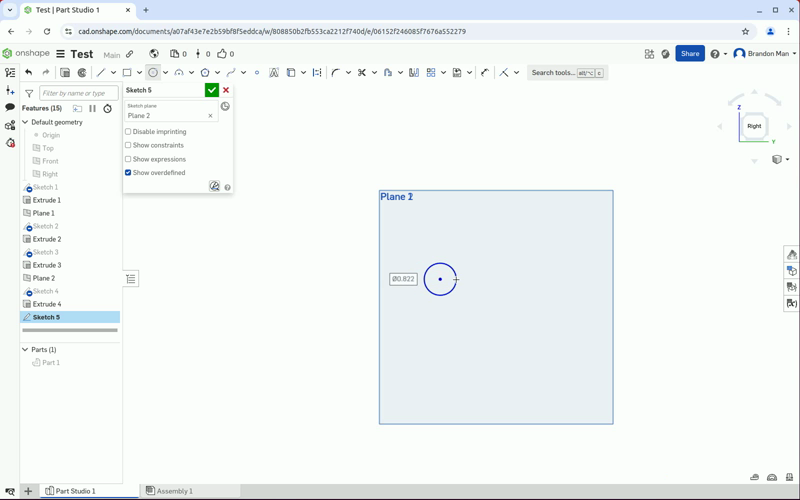
scroll(-6)
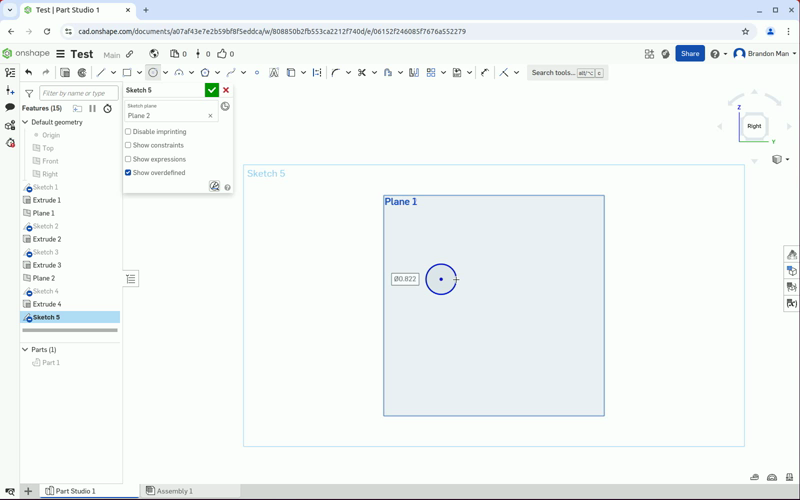
scroll(-6)
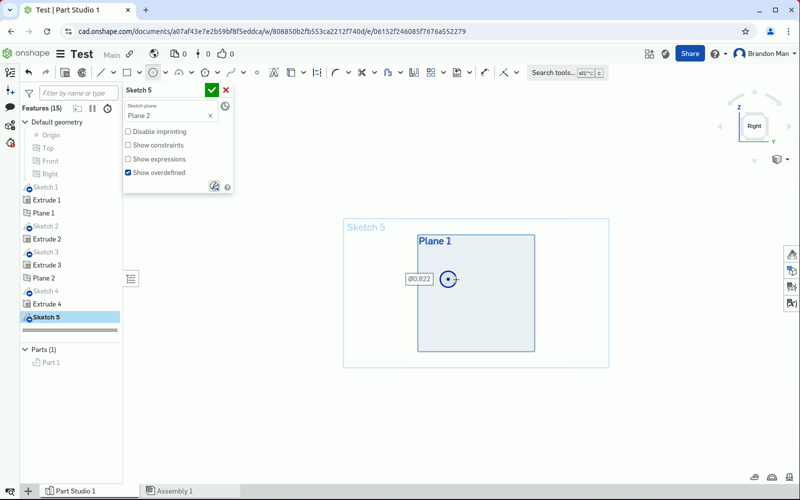
scroll(-6)
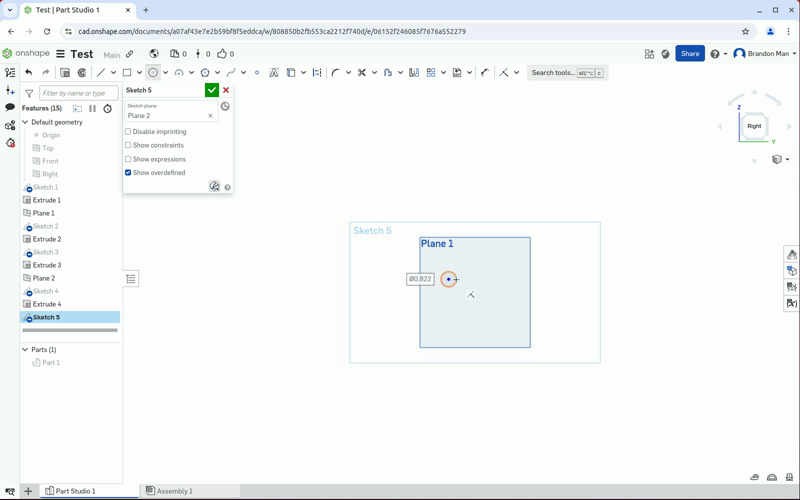
scroll(-6)
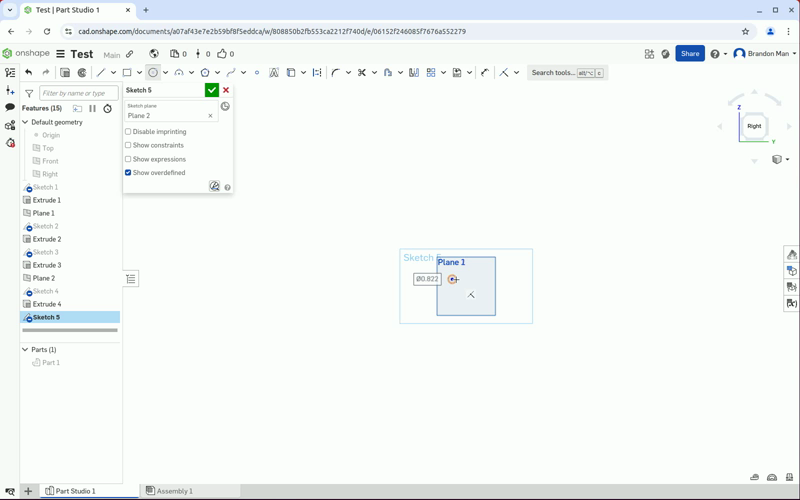
scroll(-6)
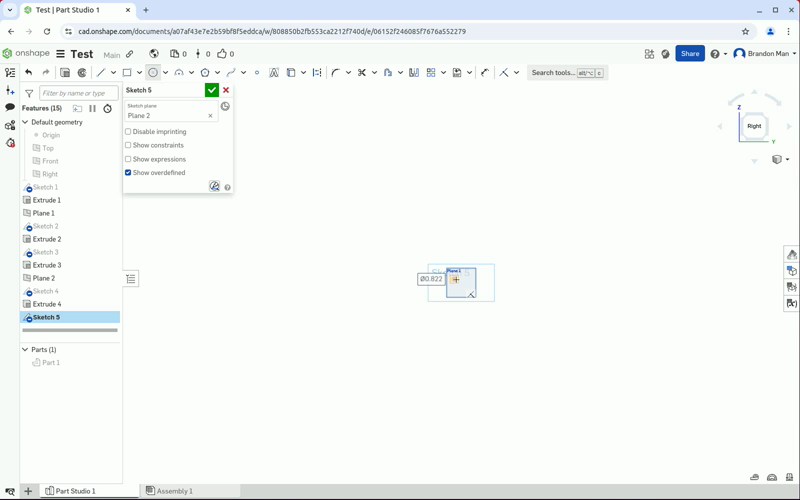
key(esc)
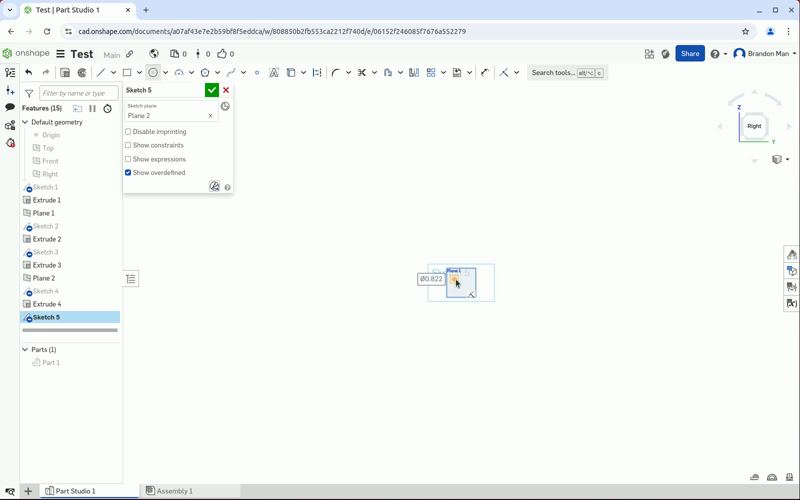
mouse_move(455, 280)
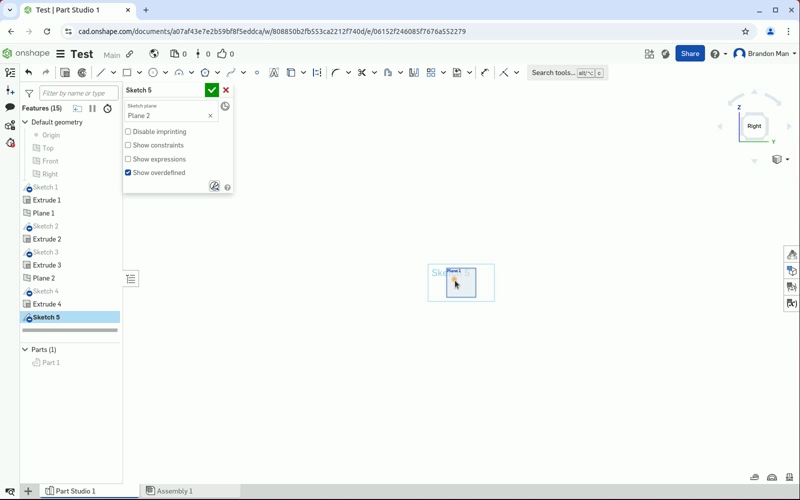
scroll(6)
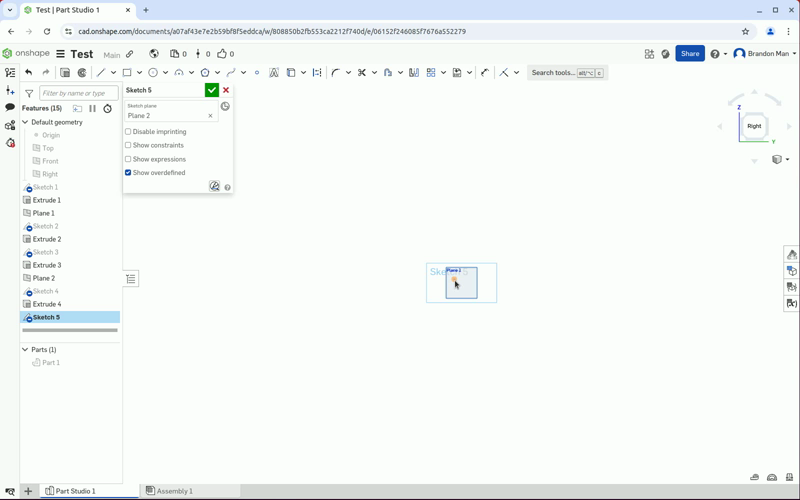
scroll(6)
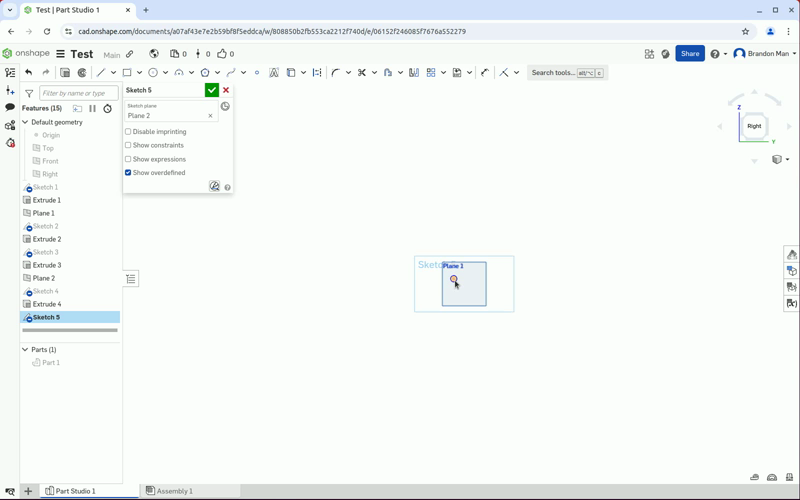
scroll(6)
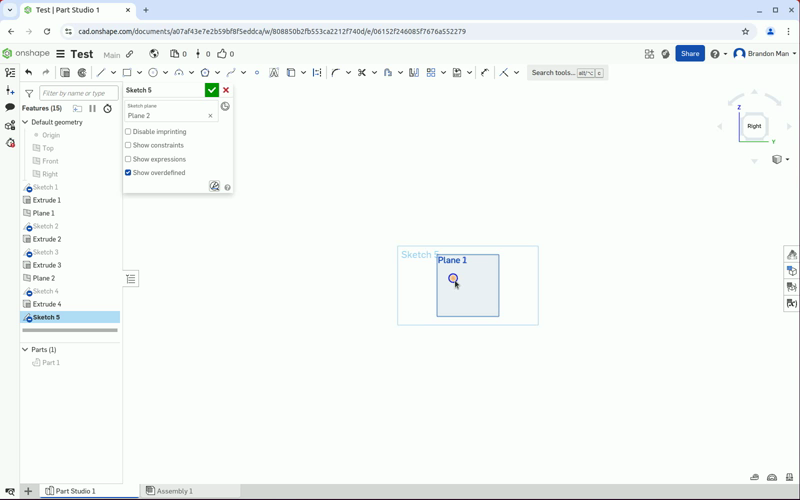
scroll(6)
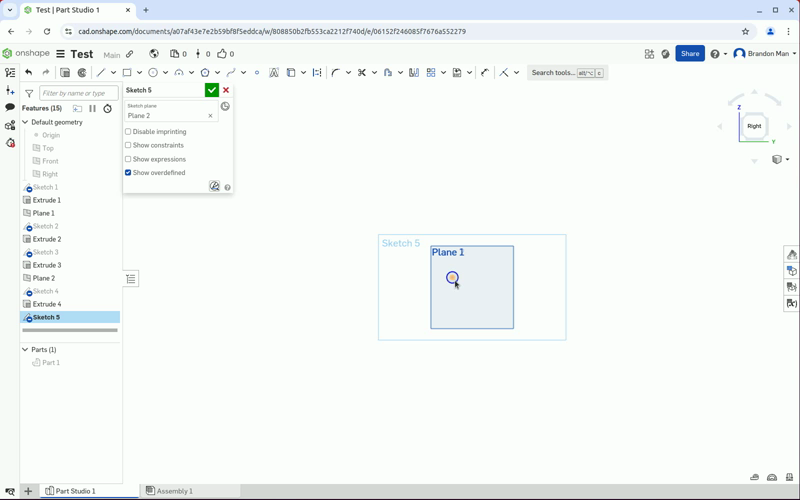
scroll(6)
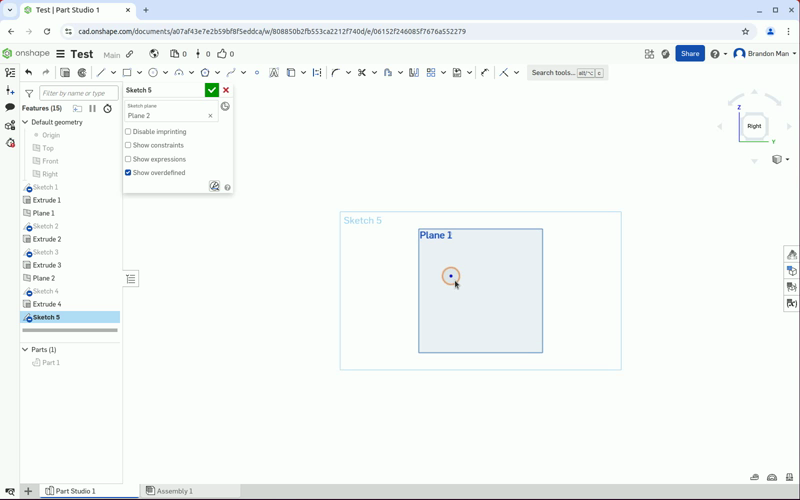
scroll(6)
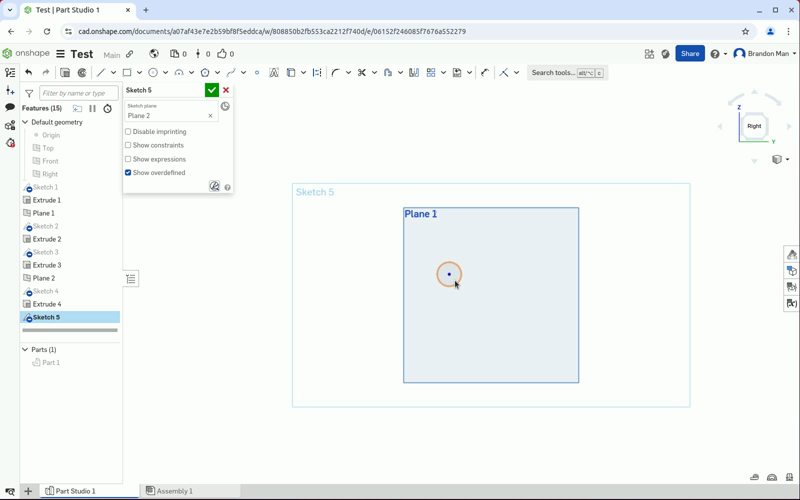
scroll(6)
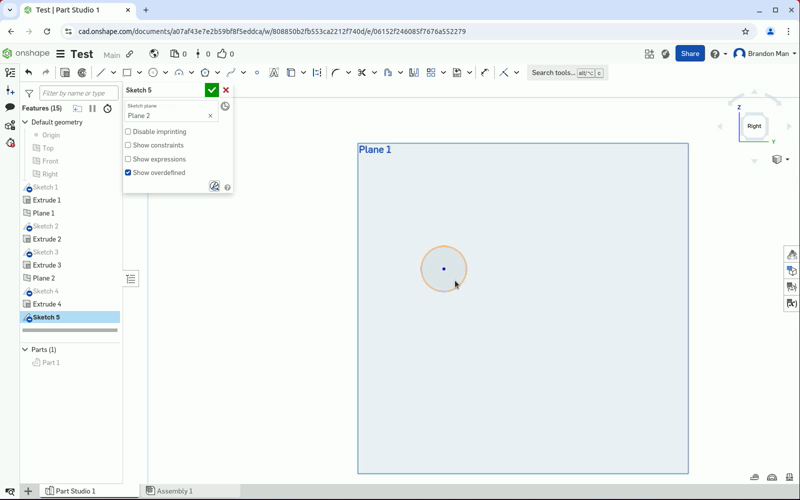
click(455, 280)
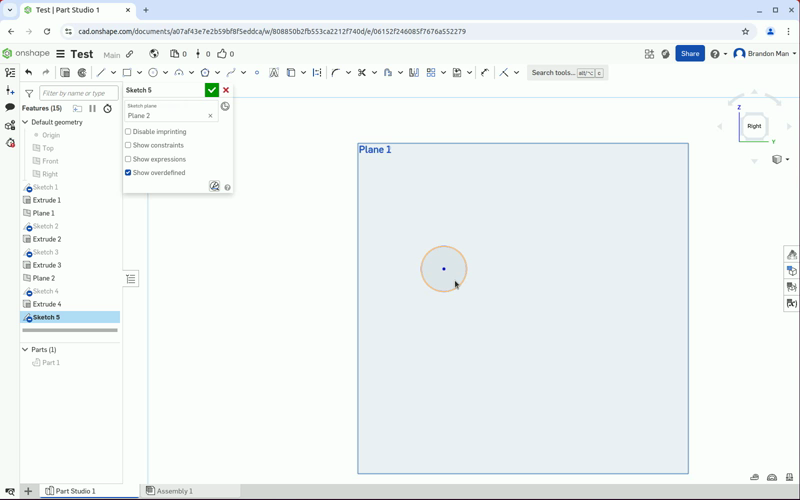
scroll(-6)
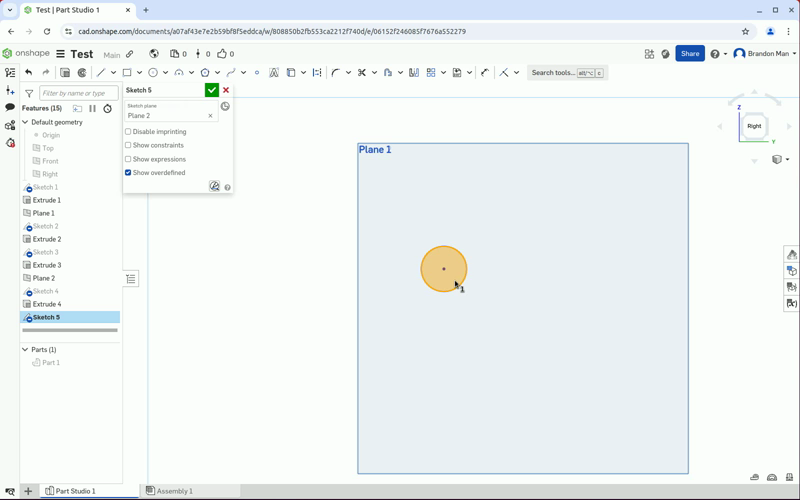
scroll(-6)
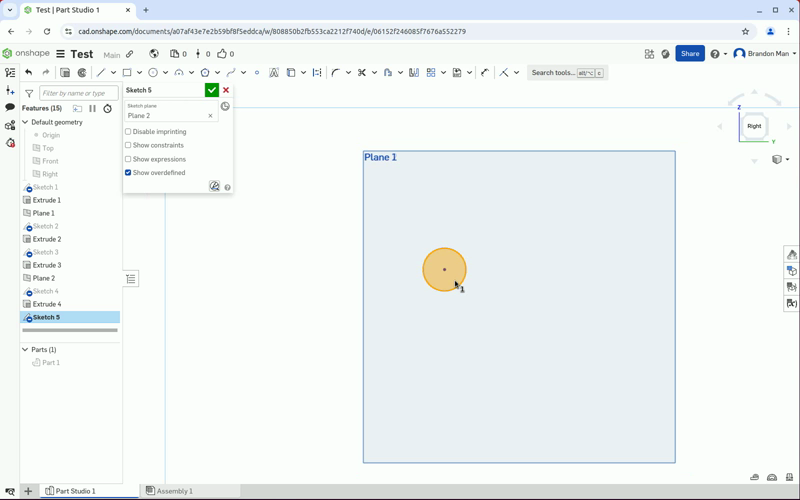
scroll(-6)
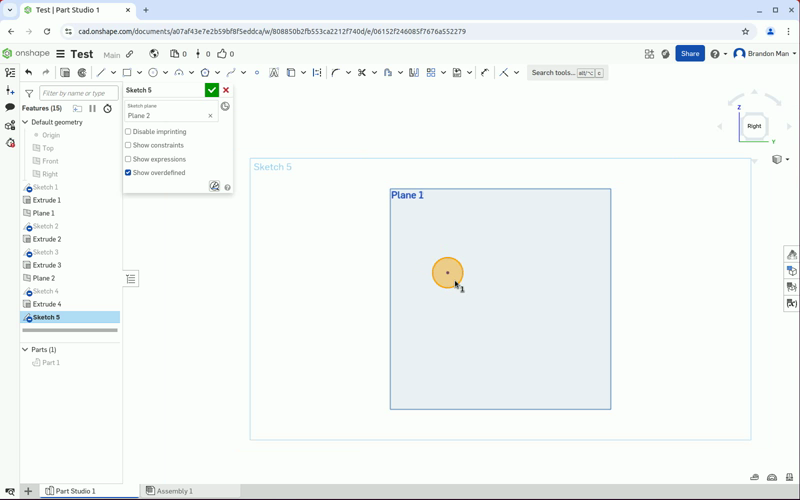
scroll(-6)
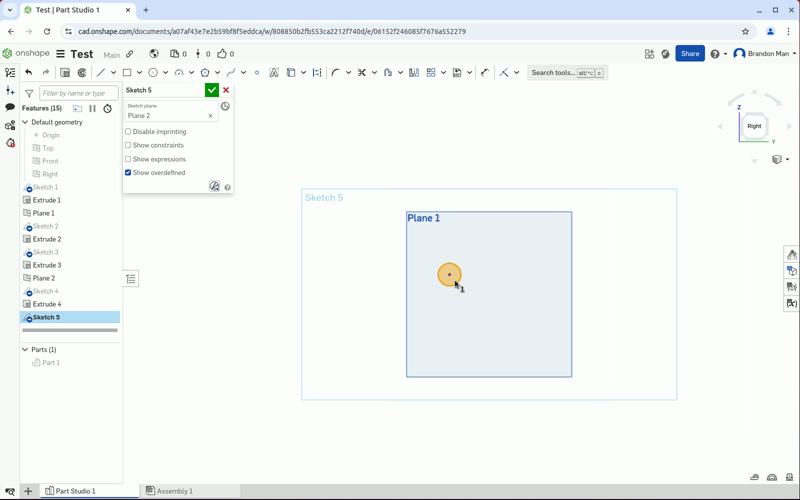
scroll(-6)
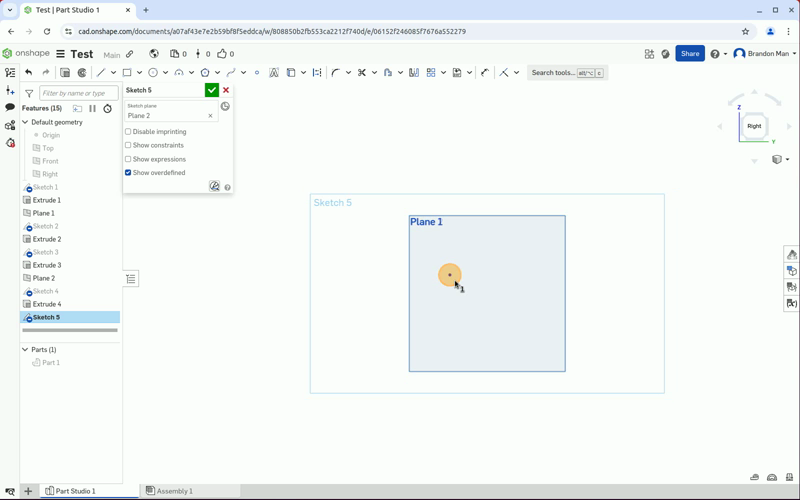
scroll(-6)
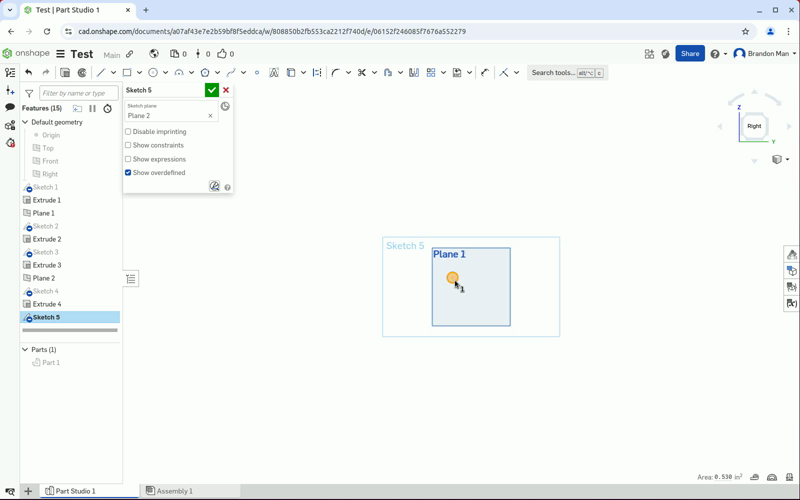
scroll(-6)
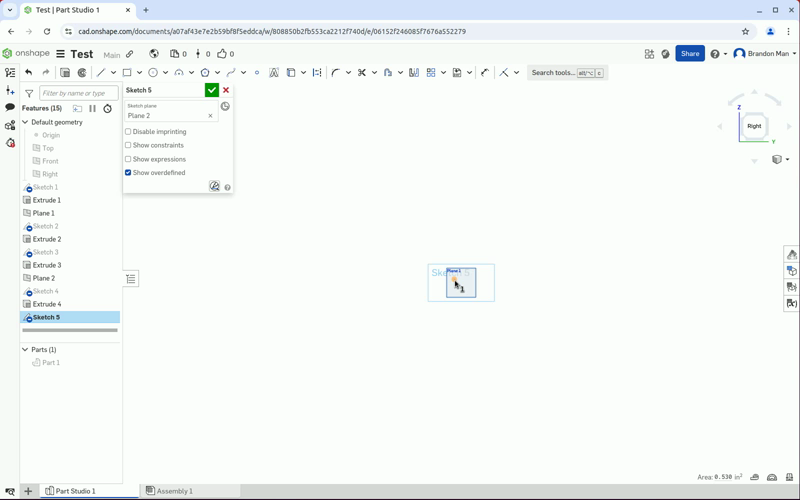
mouse_move(73, 352)
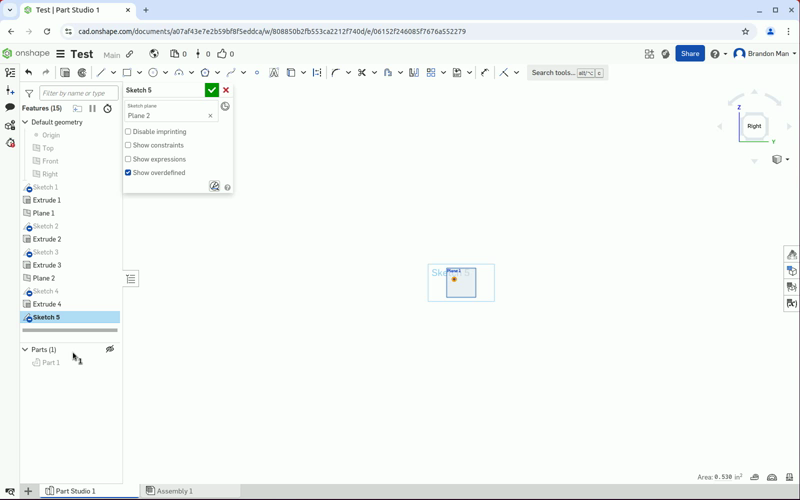
key(shift+y)
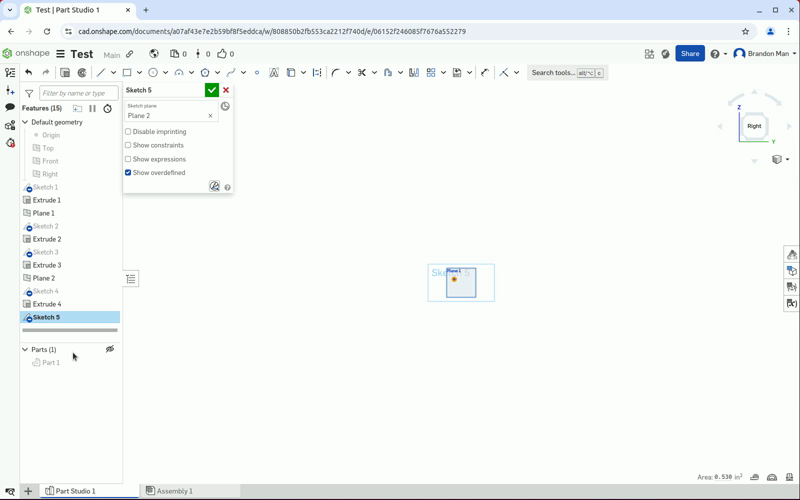
key(shift+e)
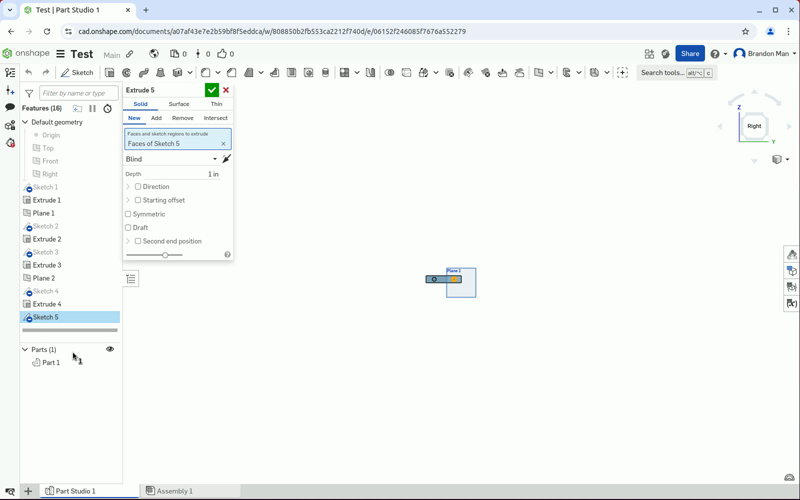
mouse_move(143, 106)
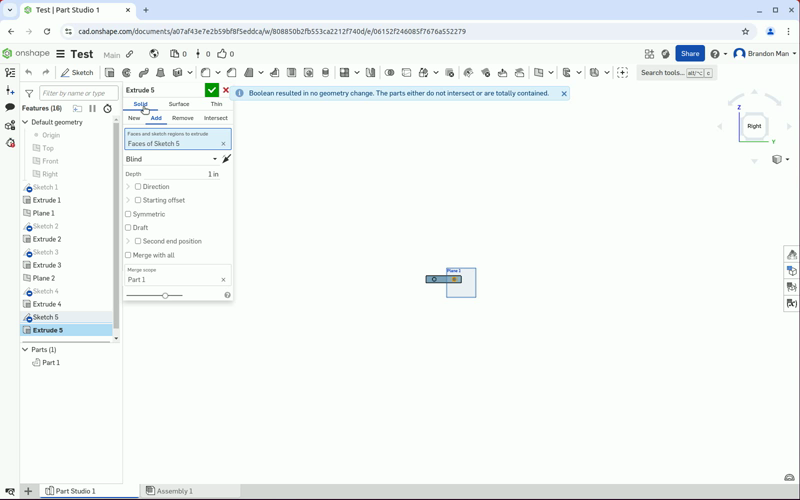
click(143, 106)
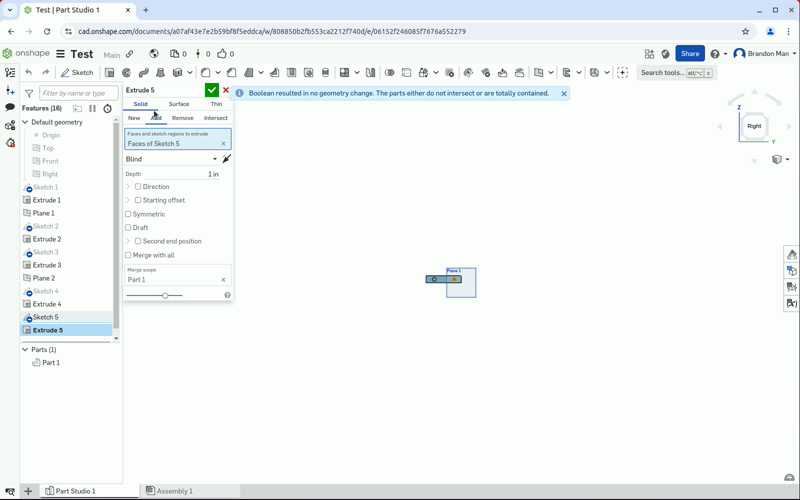
mouse_move(186, 120)
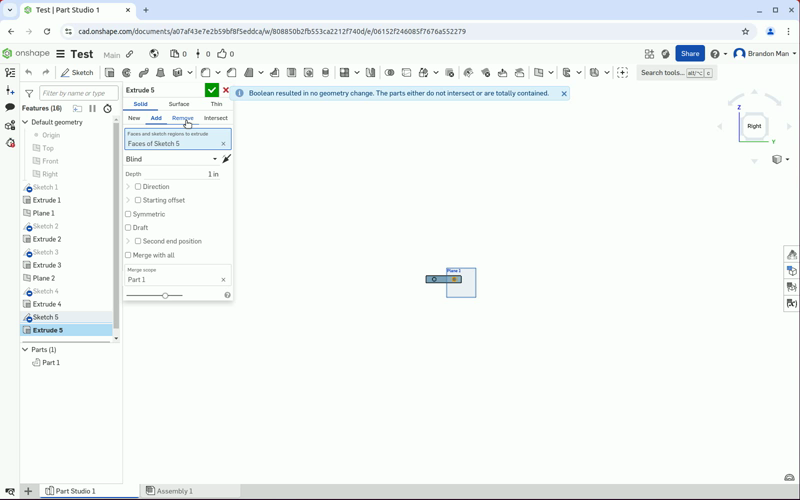
click(186, 120)
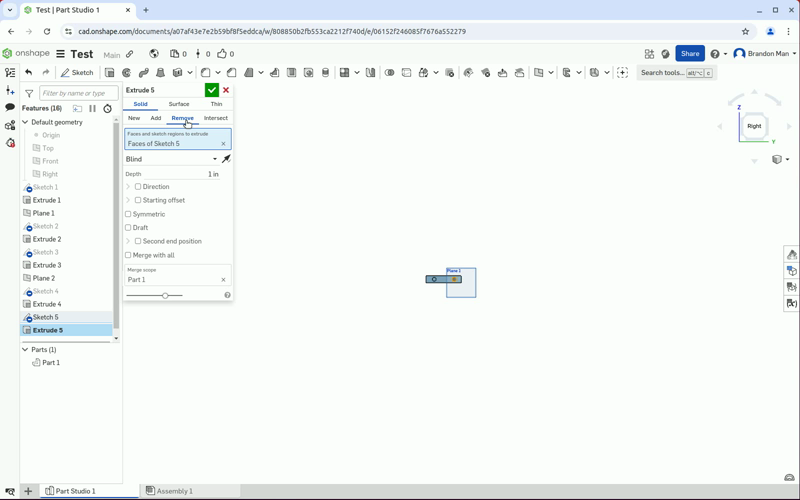
key(tab, 4)
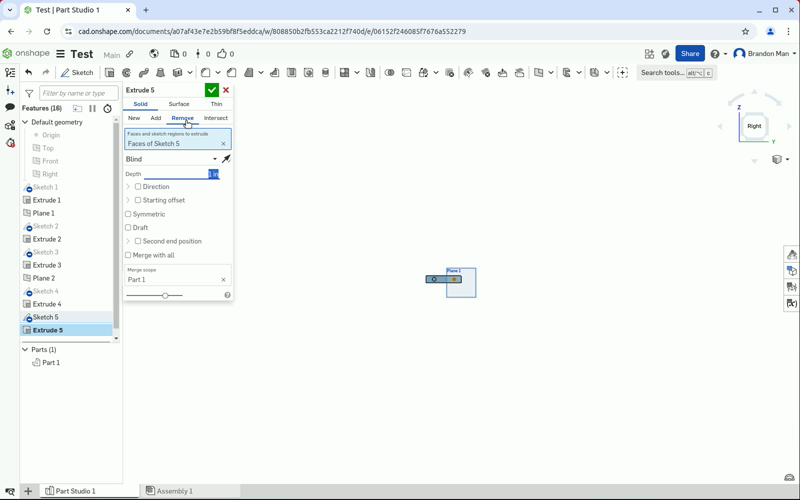
text(0.481)
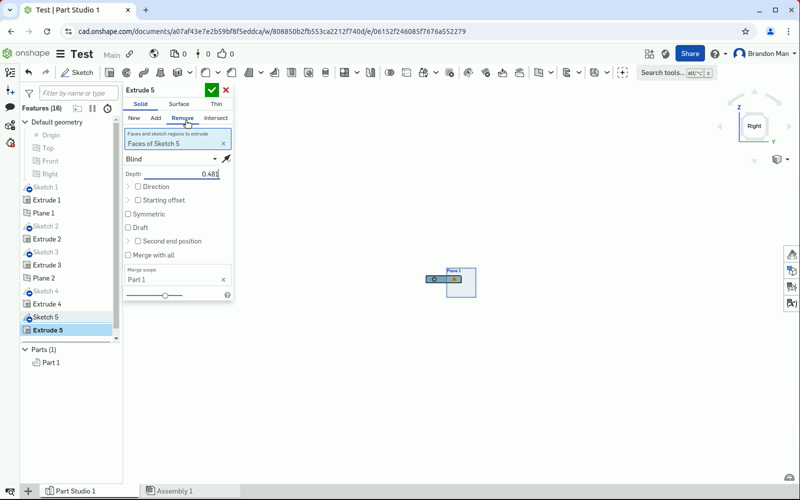
key(tab, 6)
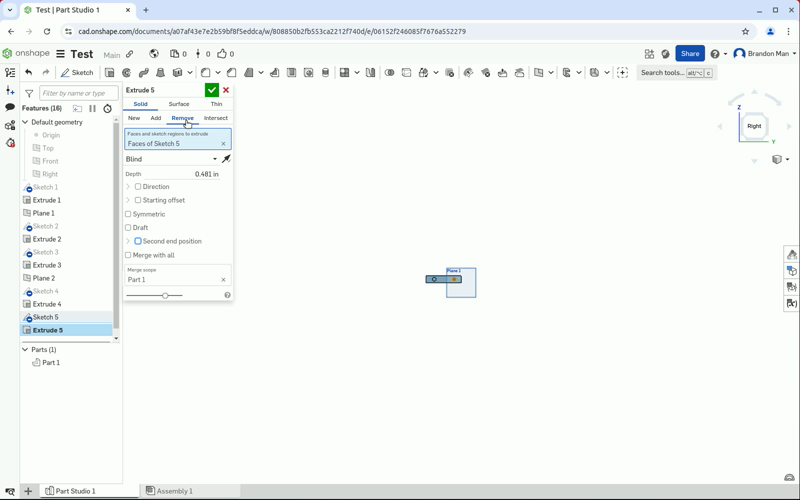
key(space)
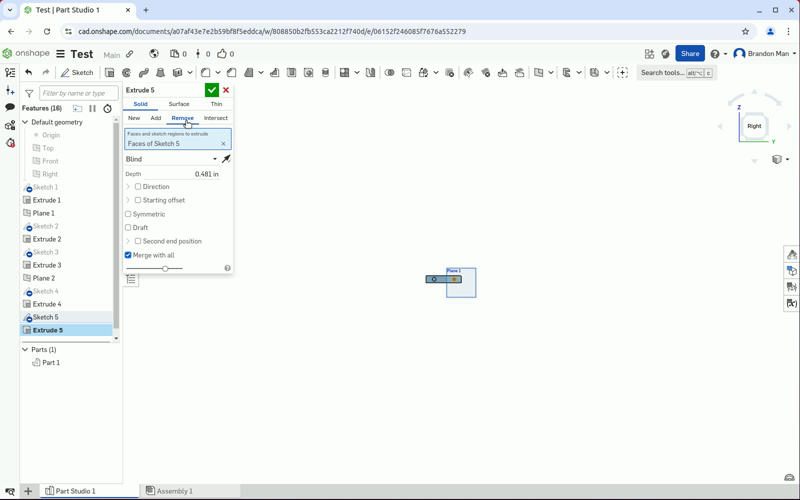
key(enter)
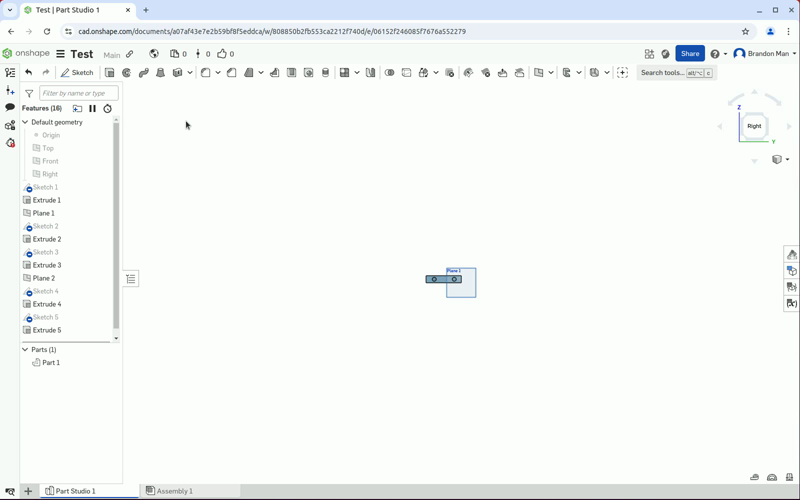
key(shift+h)
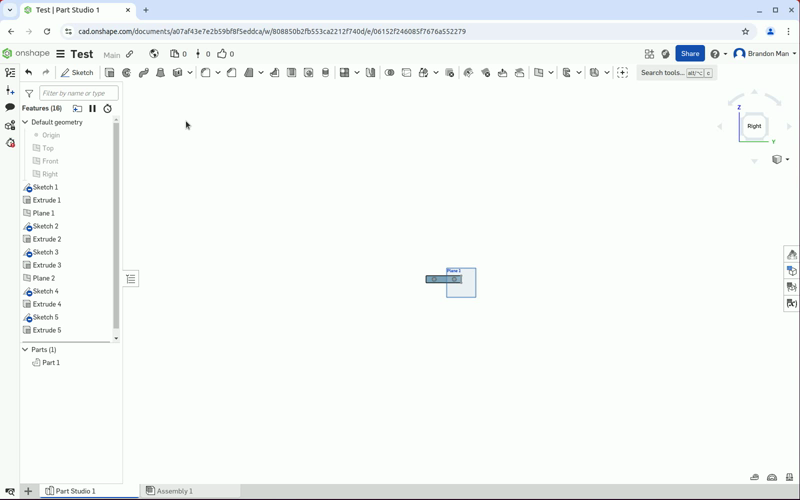
key(shift+h)
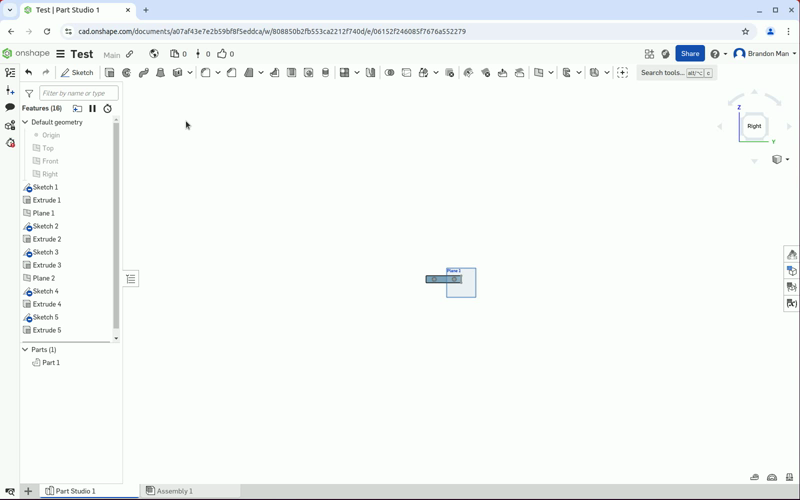
key(shift+7)
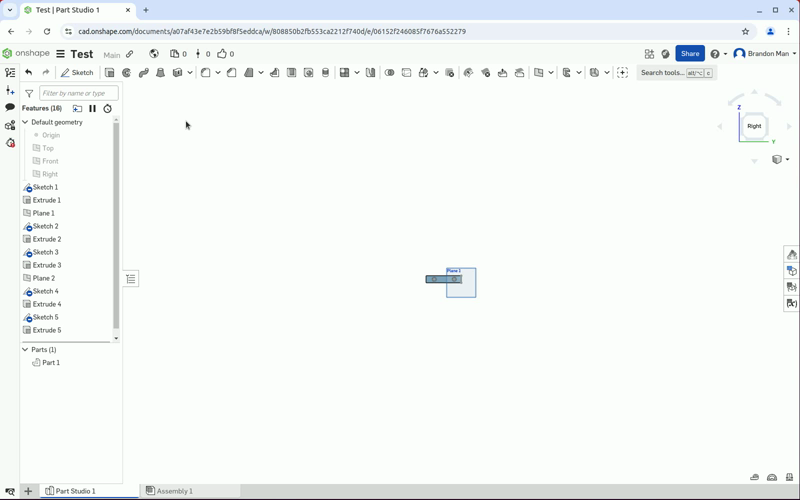
key(right, 2)
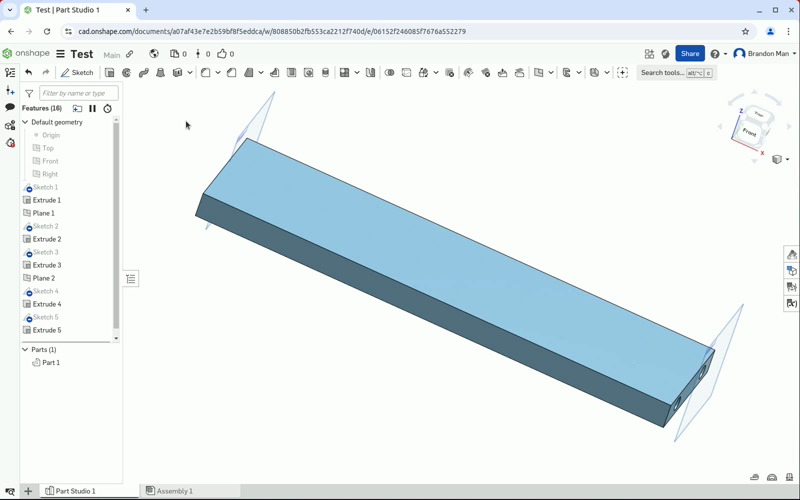
key(down, 2)
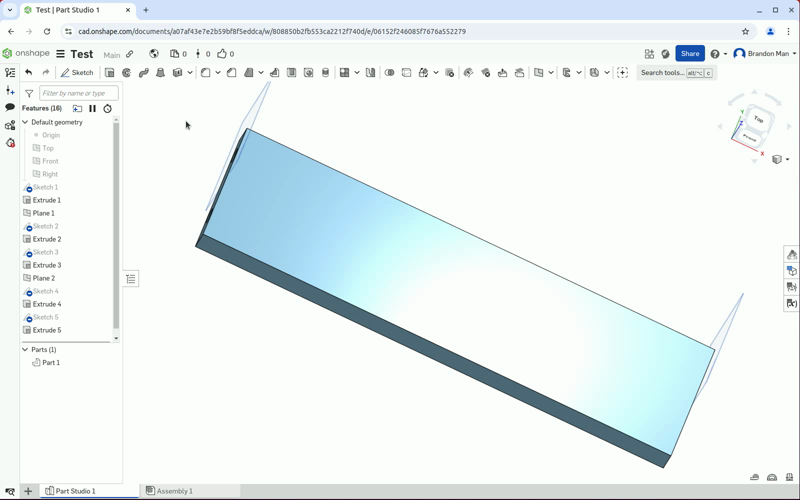
key(up, 2)
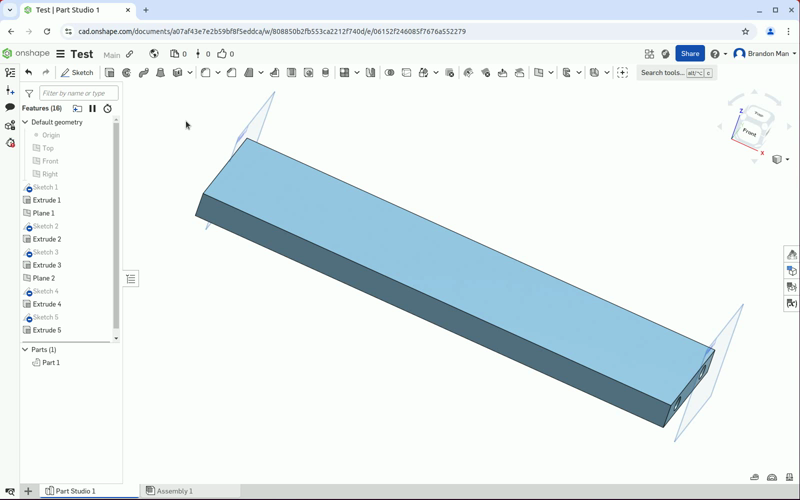
key(left, 2)
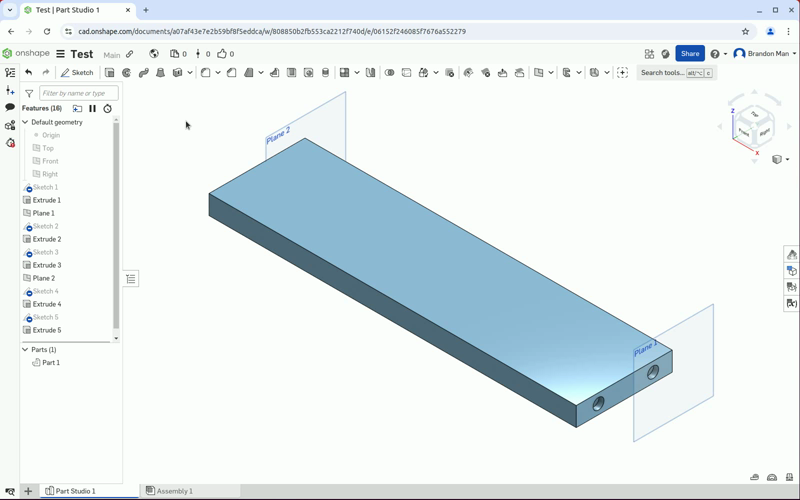
mouse_move(69, 189)
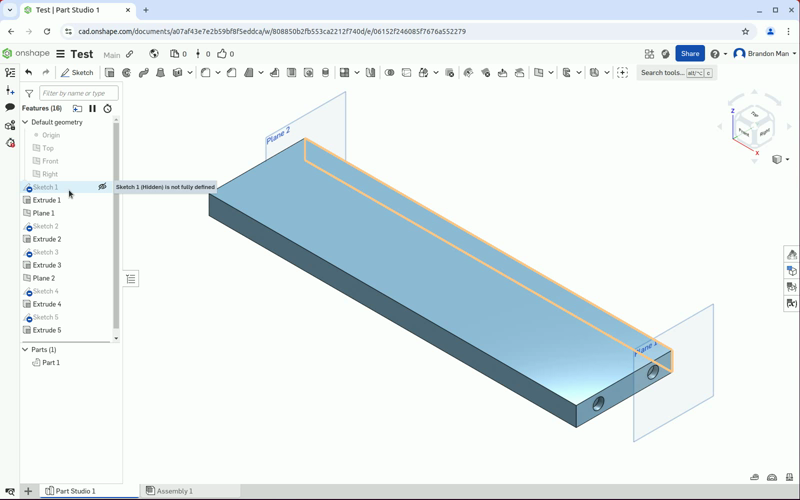
click(69, 189)